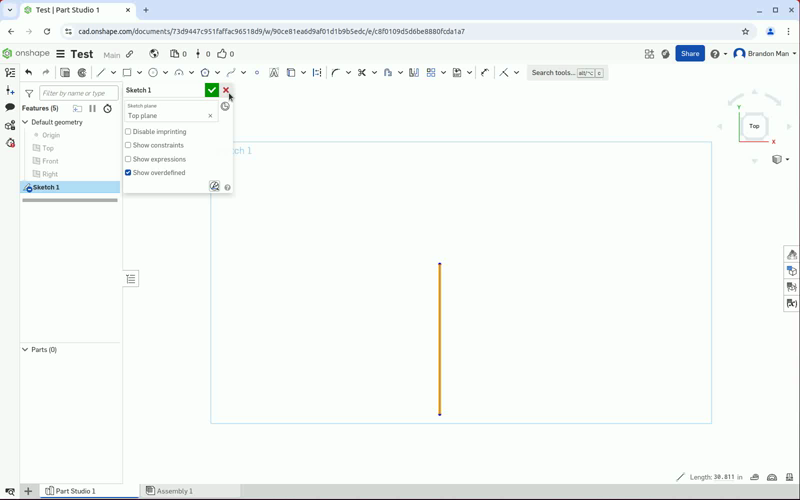
key(shift+h)
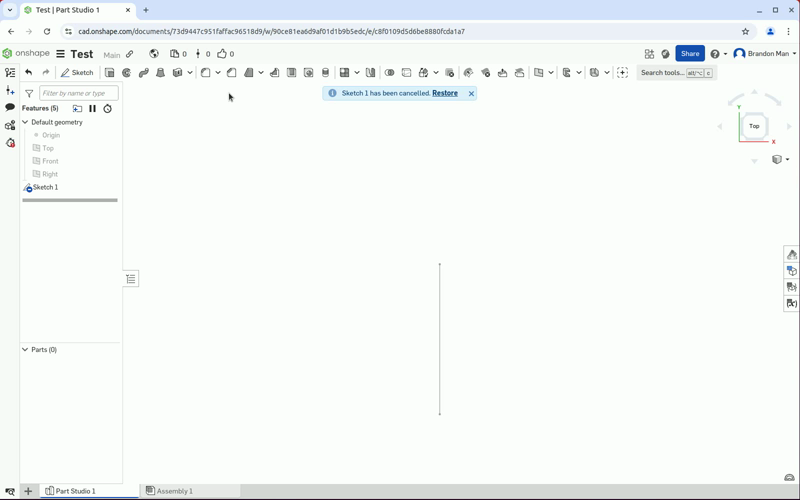
mouse_move(73, 352)
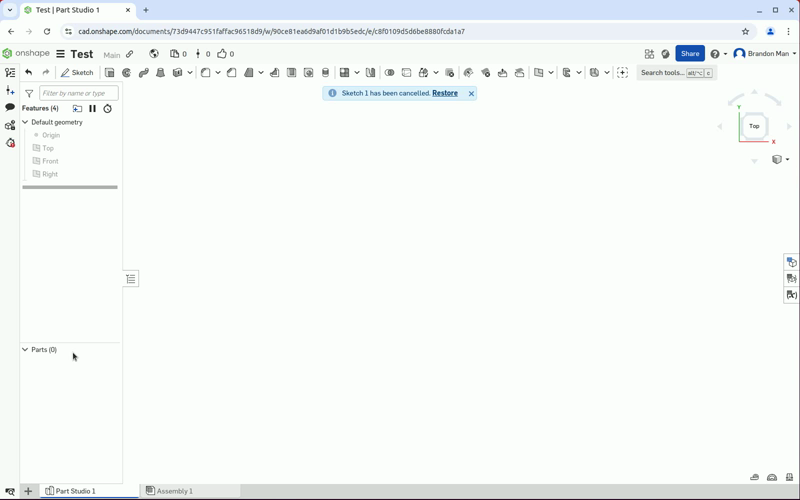
key(y)
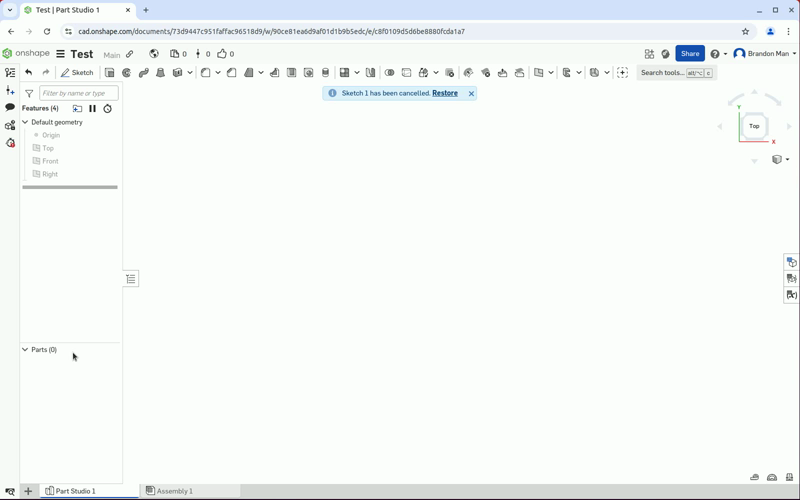
key(shift+p)
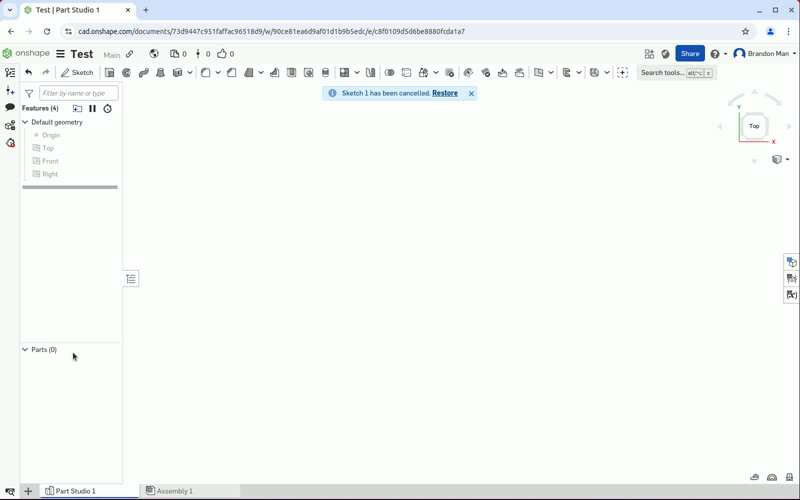
key(space)
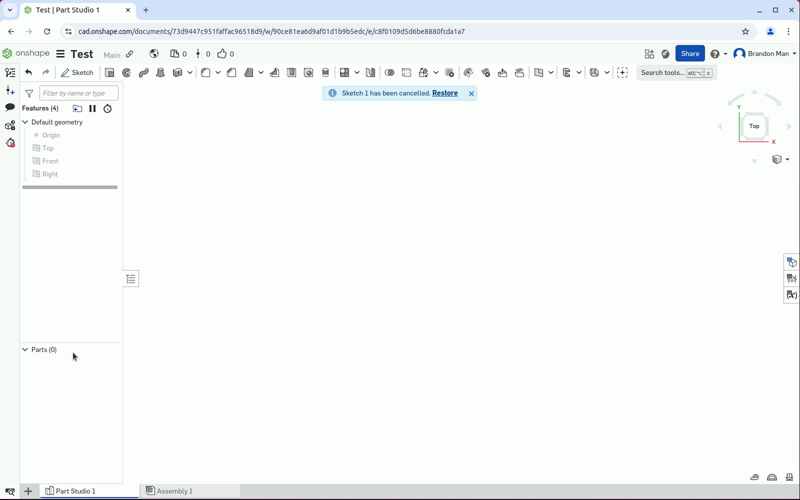
key_down(shift)
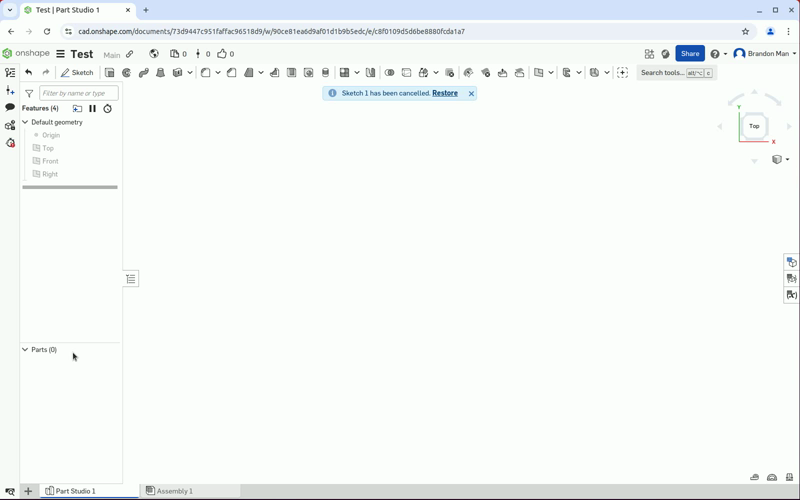
key(up)
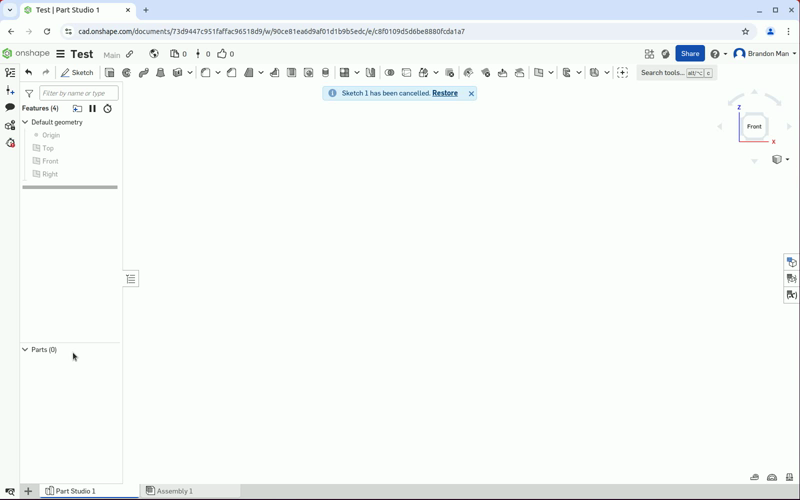
key_up(shift)
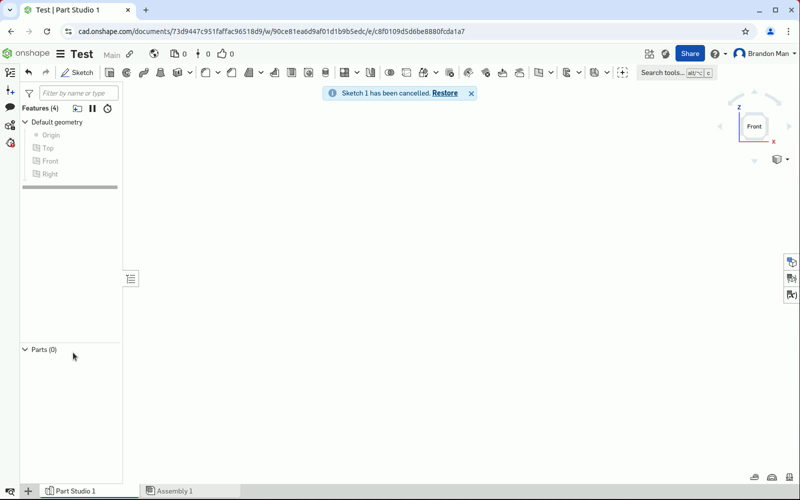
key(space)
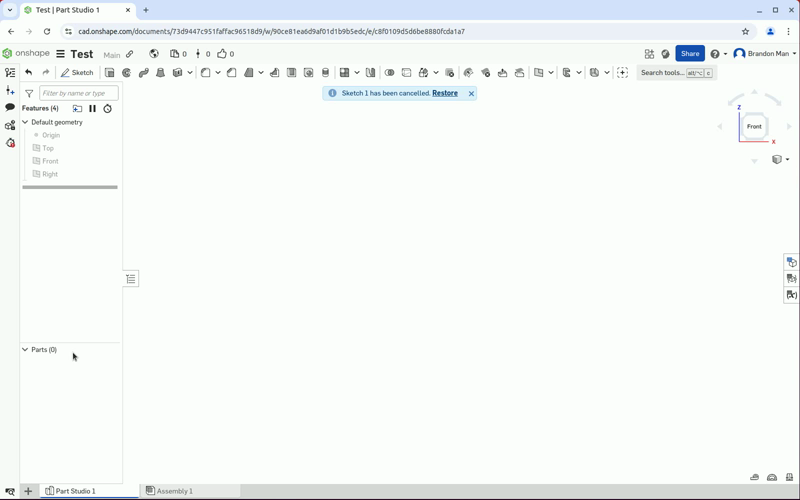
key_down(shift)
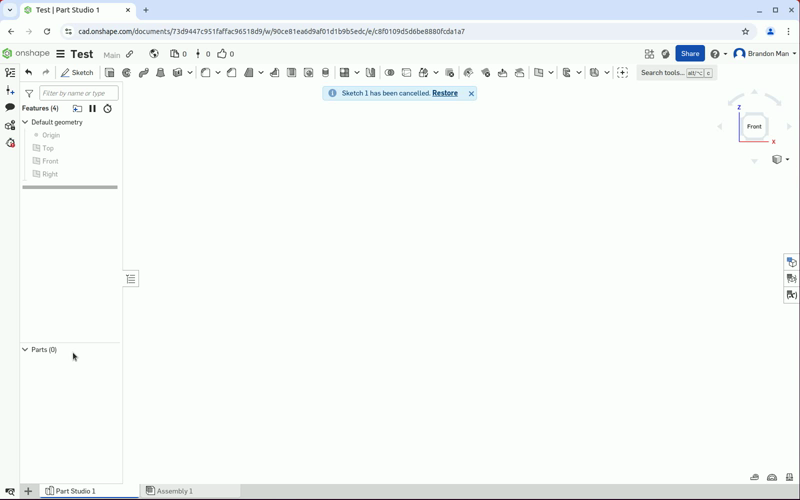
key(left)
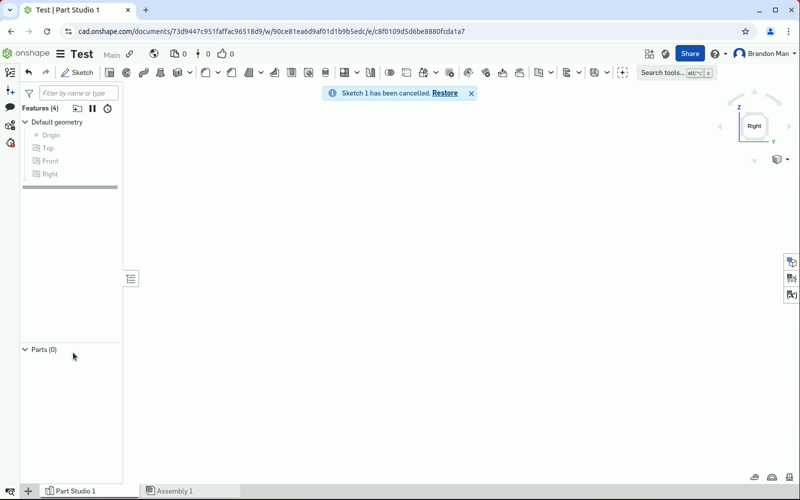
key_up(shift)
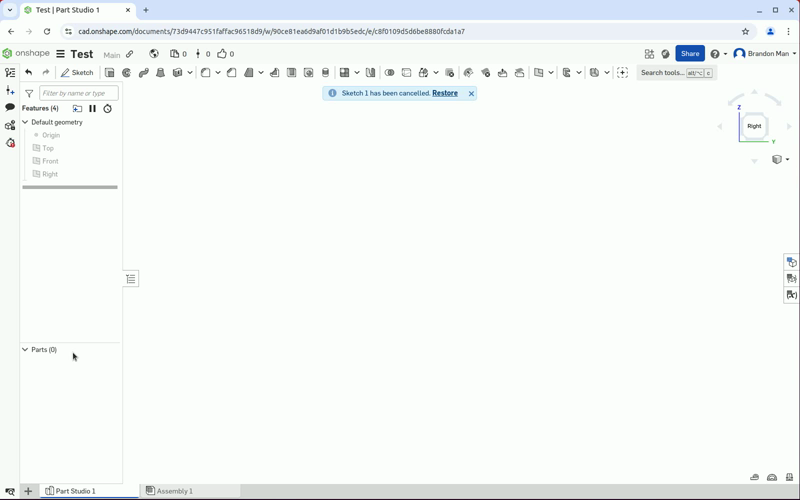
mouse_move(73, 352)
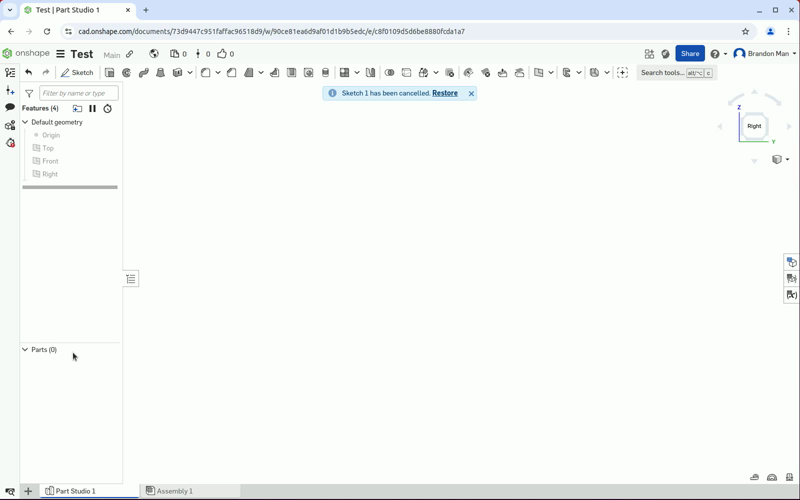
key(shift+y)
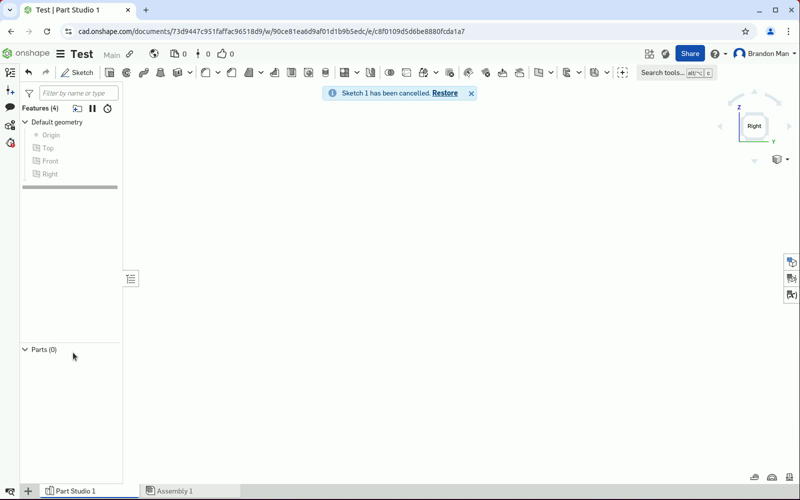
key(shift+s)
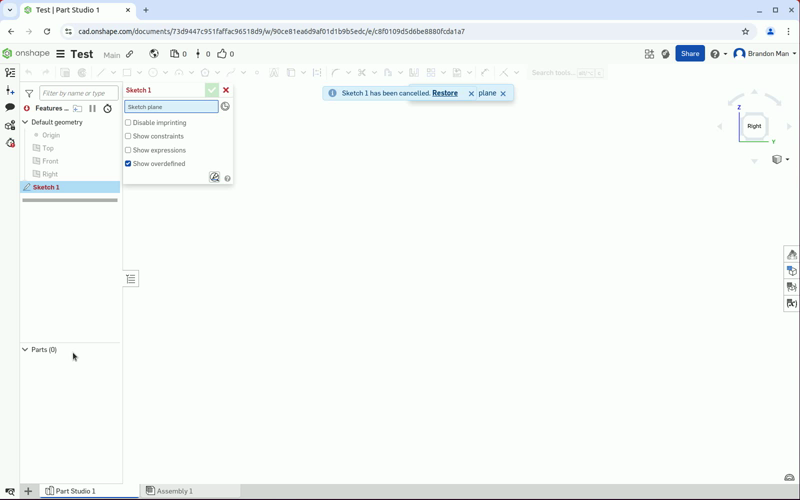
mouse_move(73, 176)
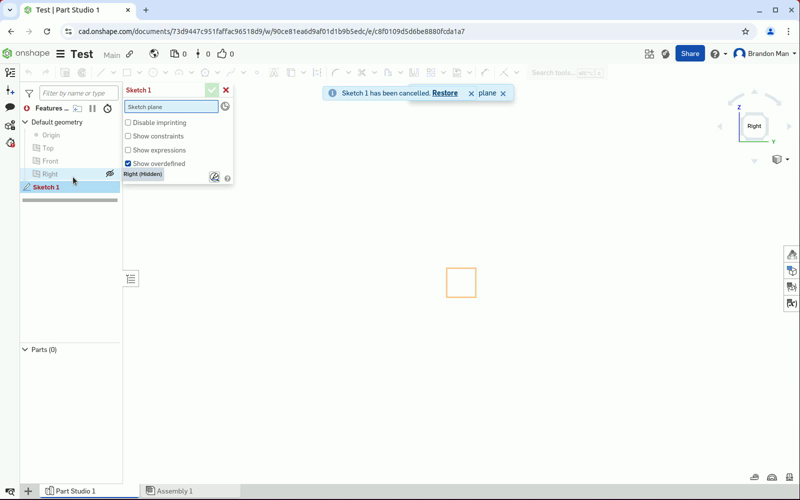
click(73, 176)
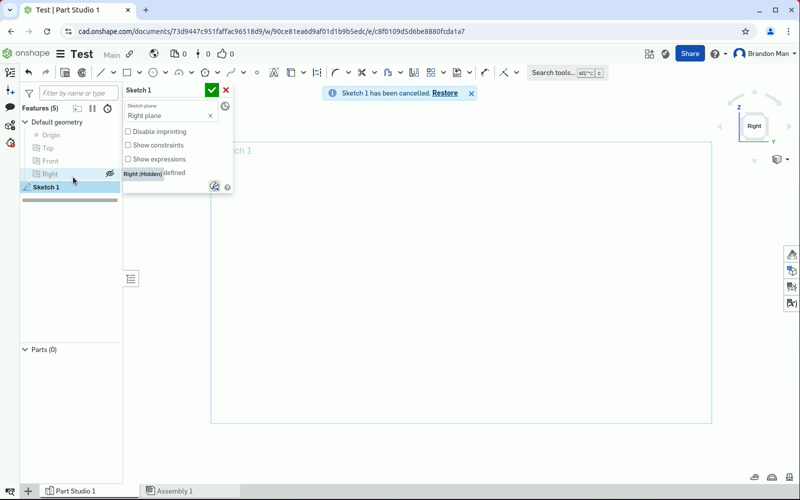
mouse_move(73, 352)
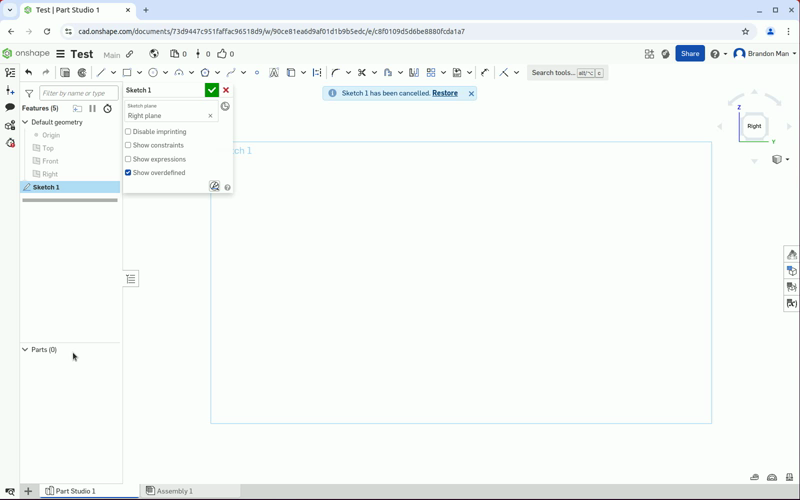
key(y)
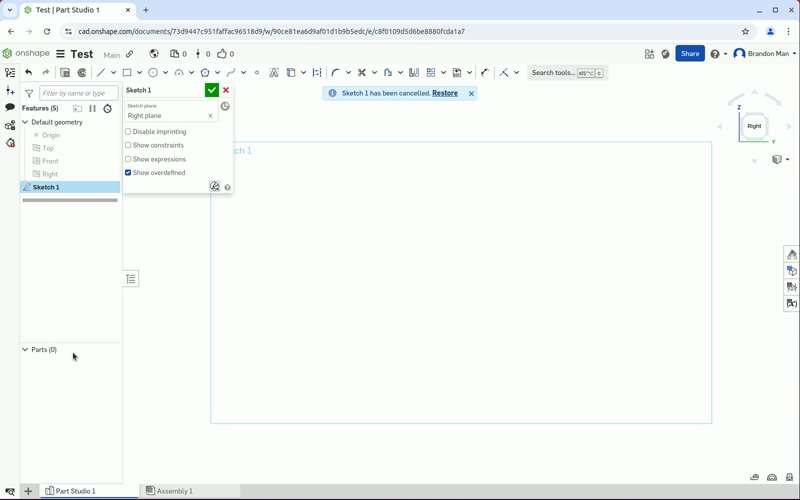
key(c)
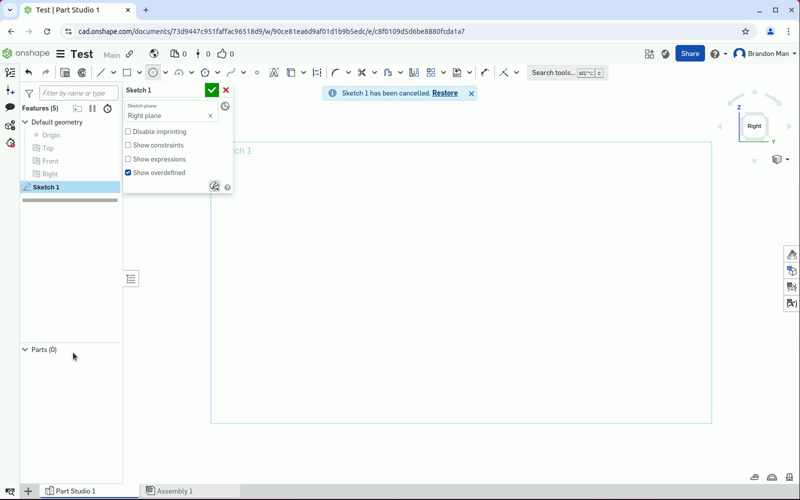
key_down(shift)
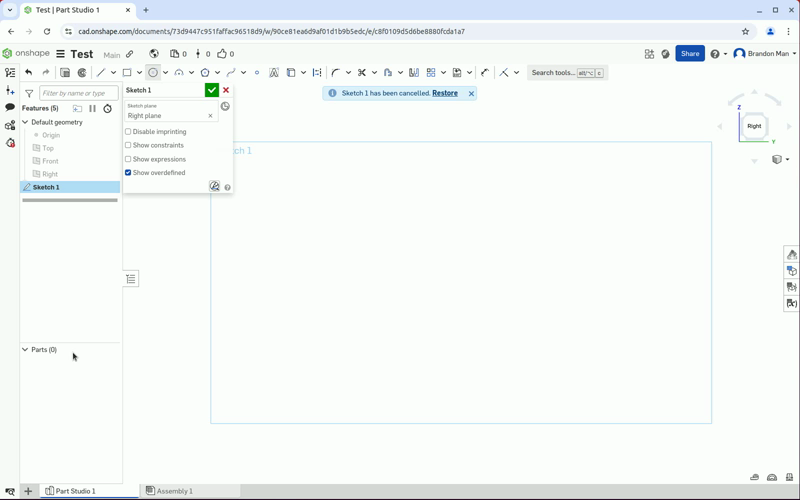
mouse_move(461, 282)
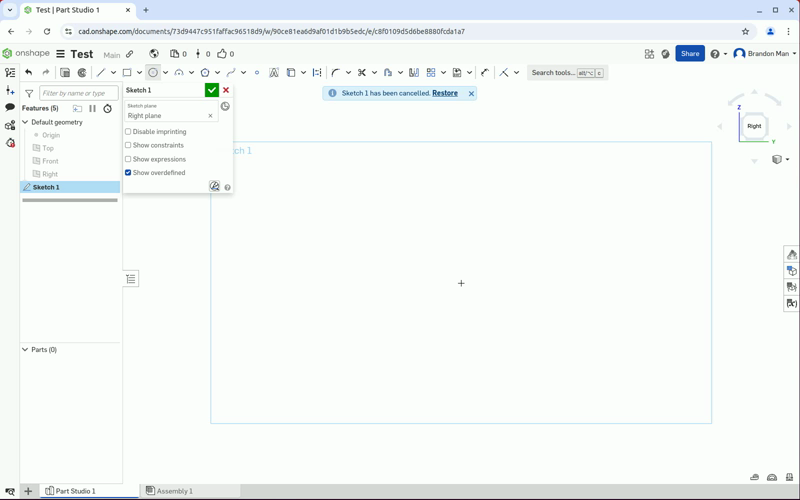
click(461, 282)
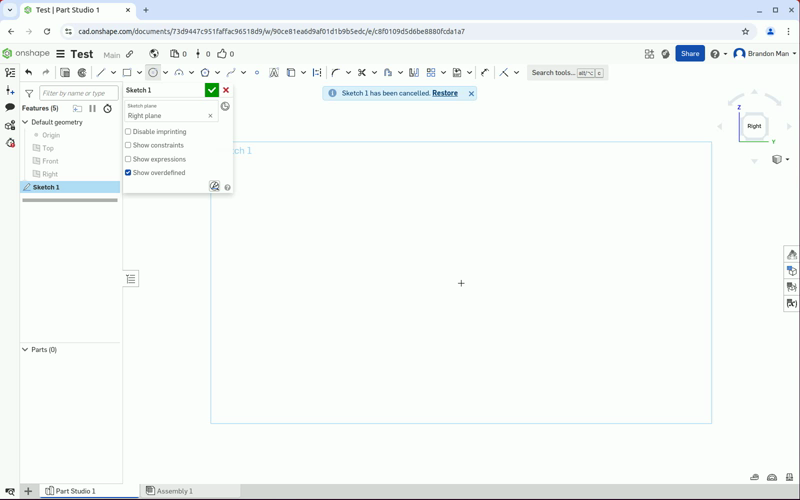
key_up(shift)
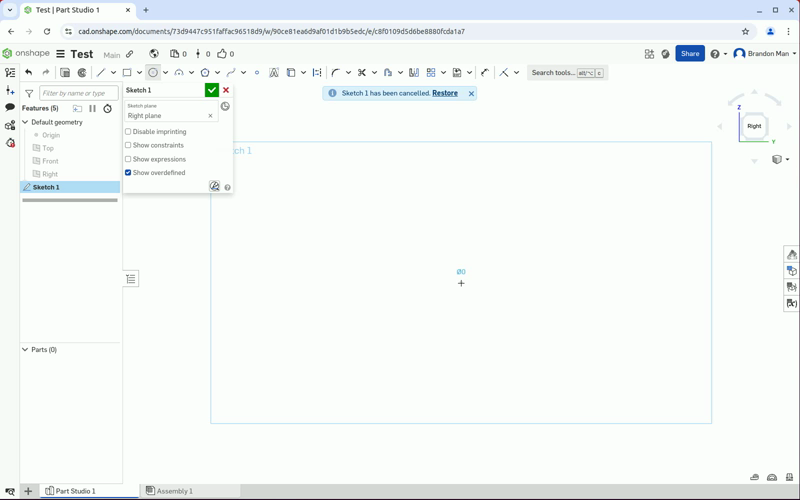
mouse_move(480, 282)
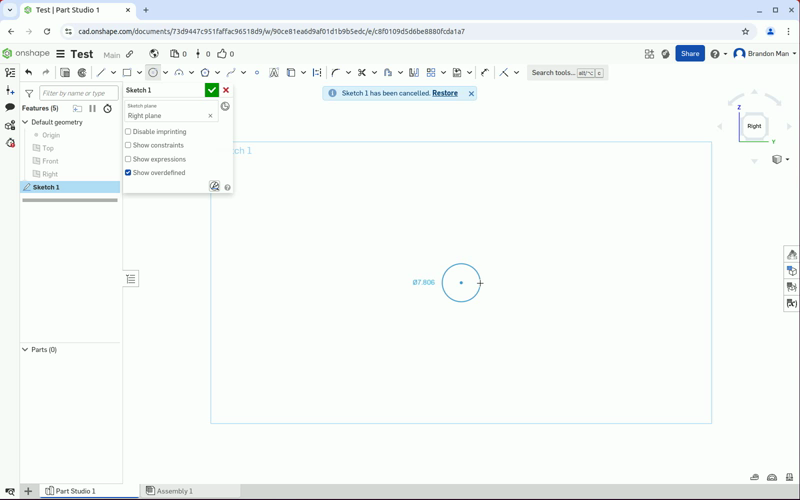
click(480, 282)
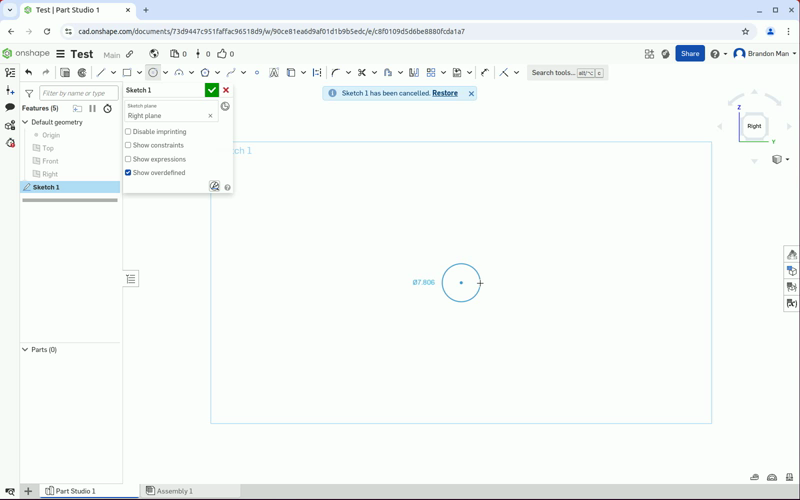
key(esc)
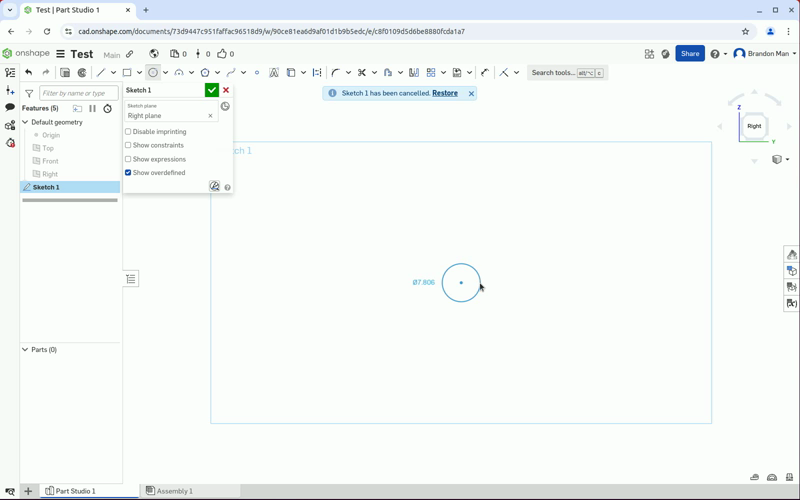
mouse_move(449, 276)
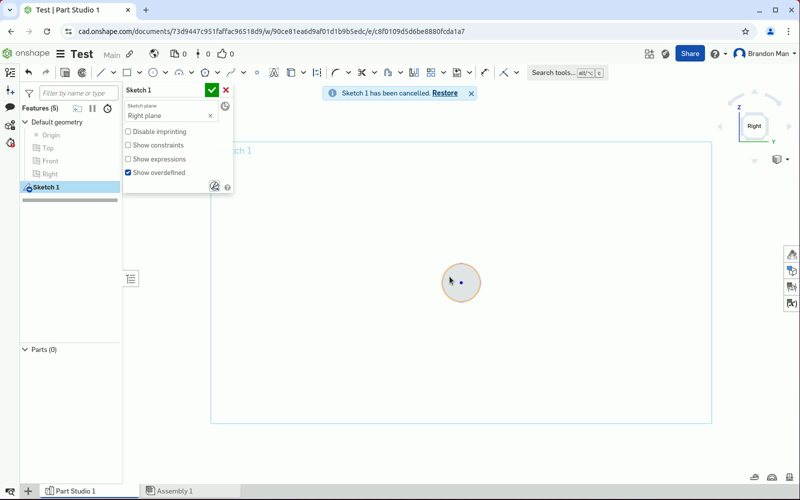
scroll(6)
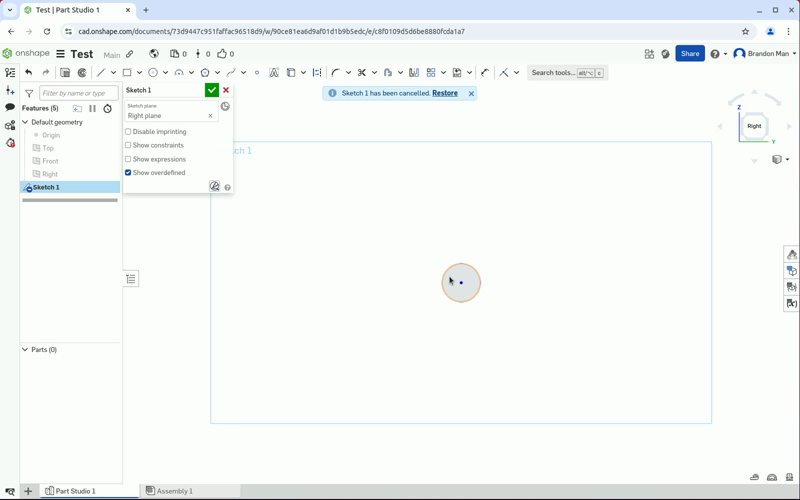
scroll(6)
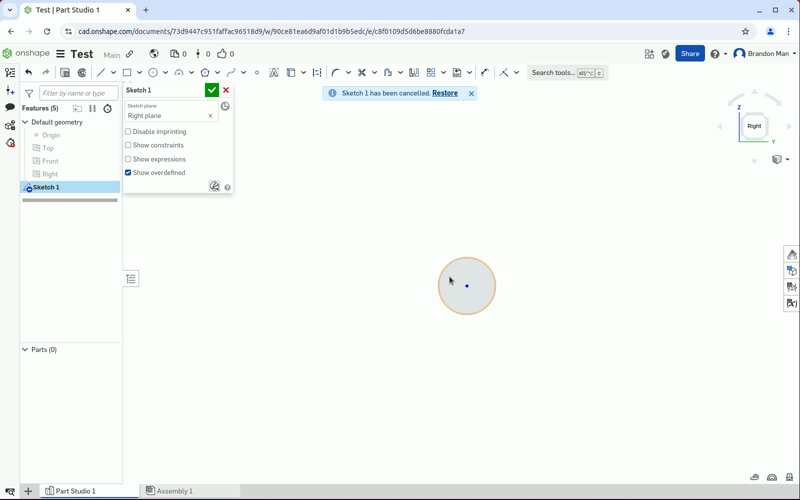
scroll(6)
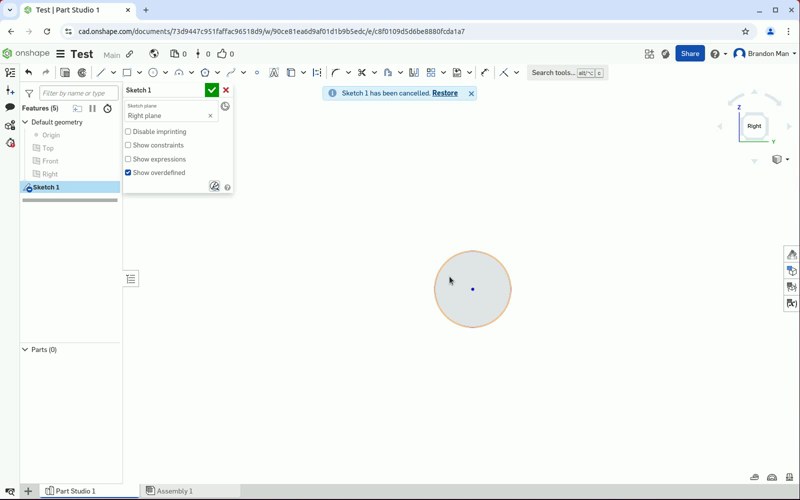
scroll(6)
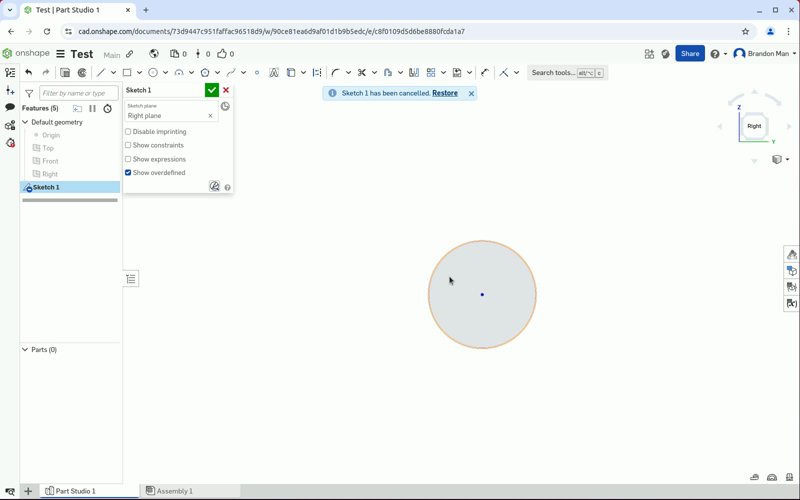
scroll(6)
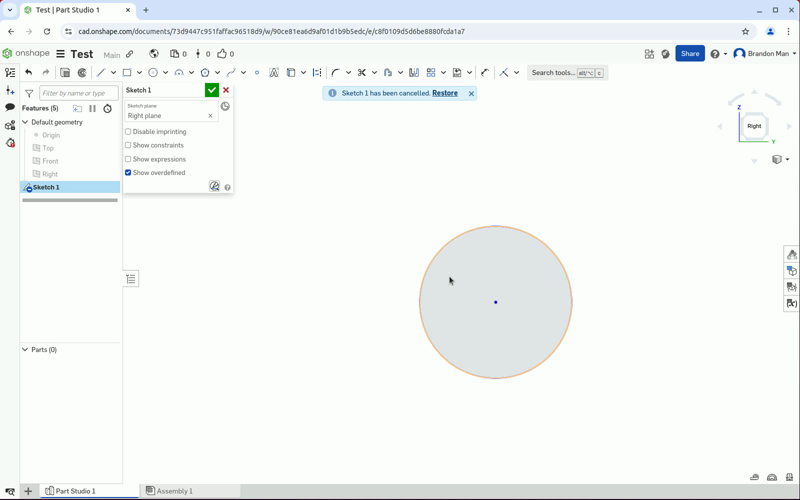
scroll(6)
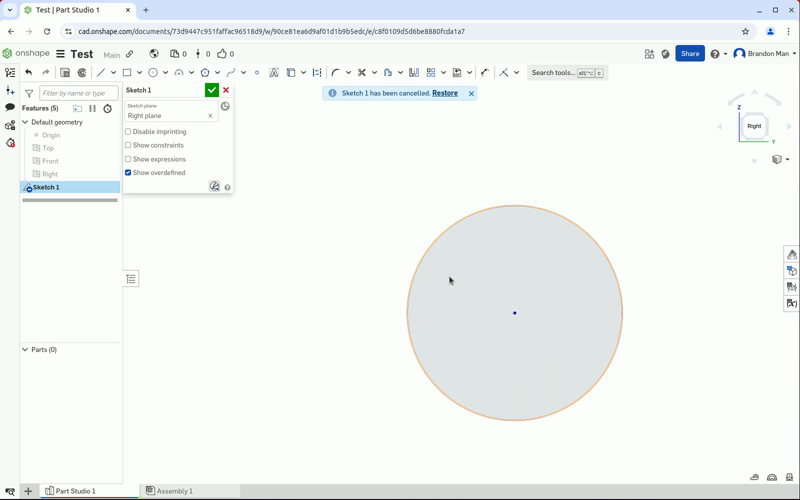
scroll(6)
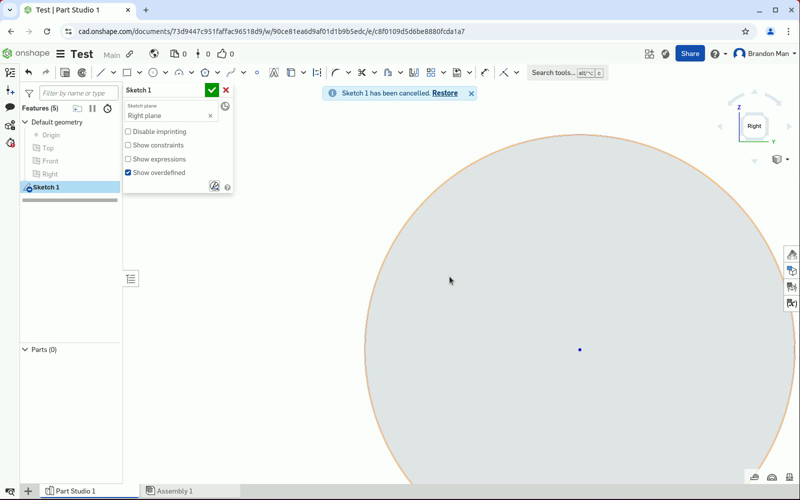
click(449, 276)
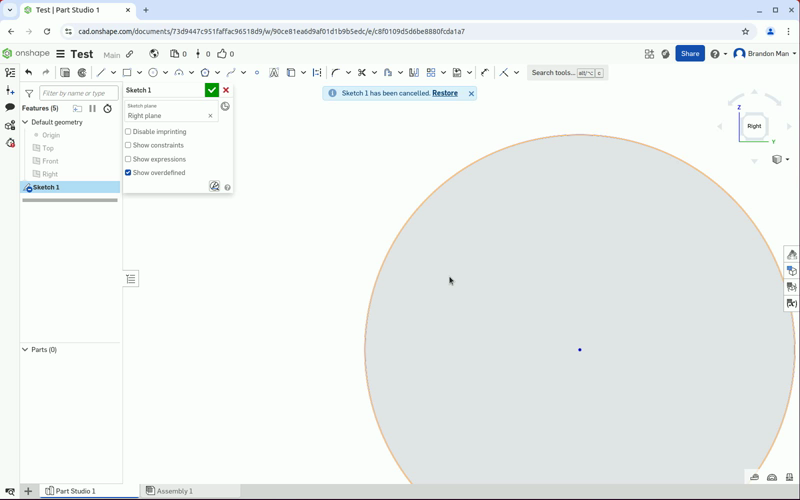
scroll(-6)
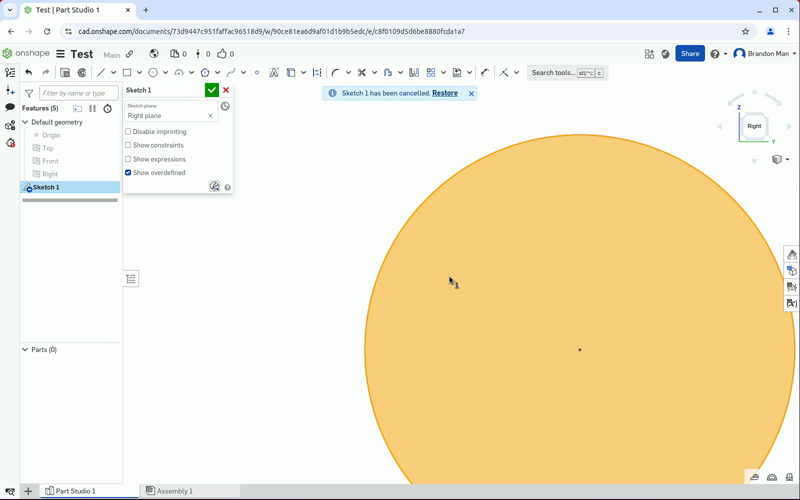
scroll(-6)
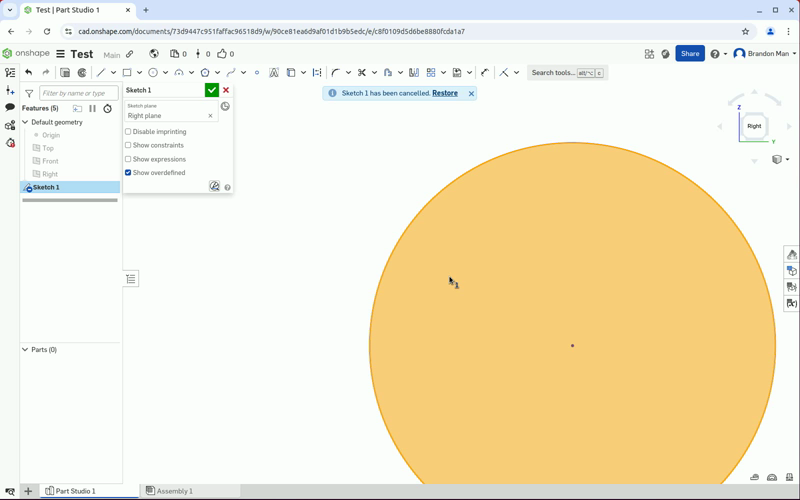
scroll(-6)
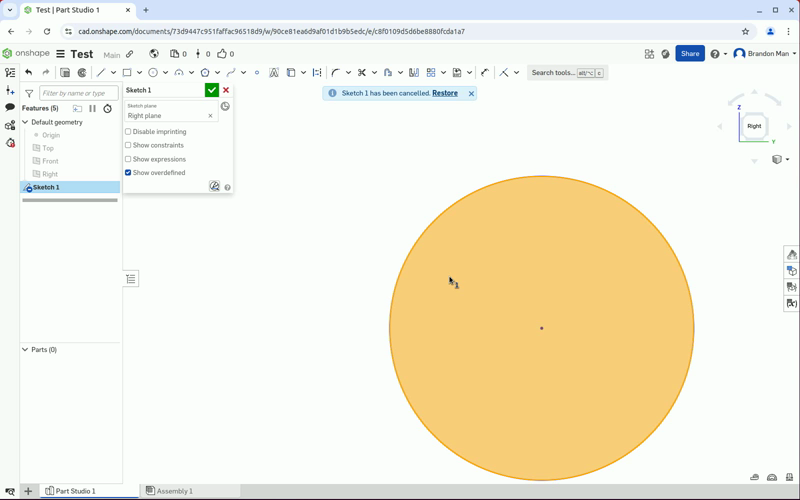
scroll(-6)
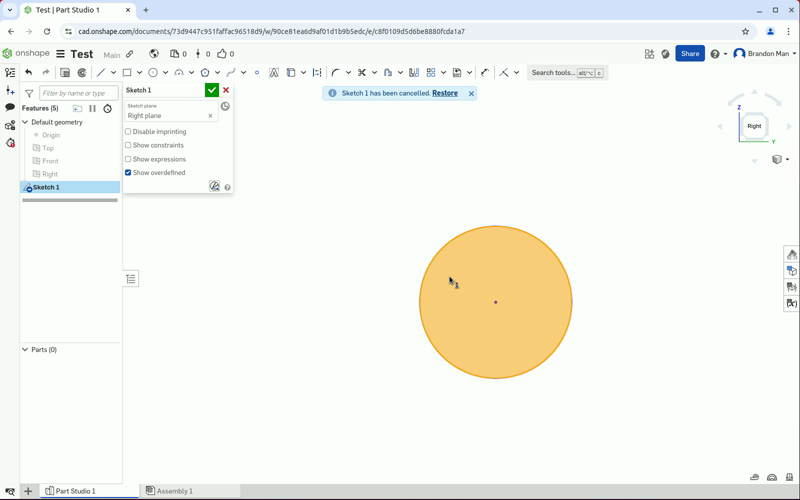
scroll(-6)
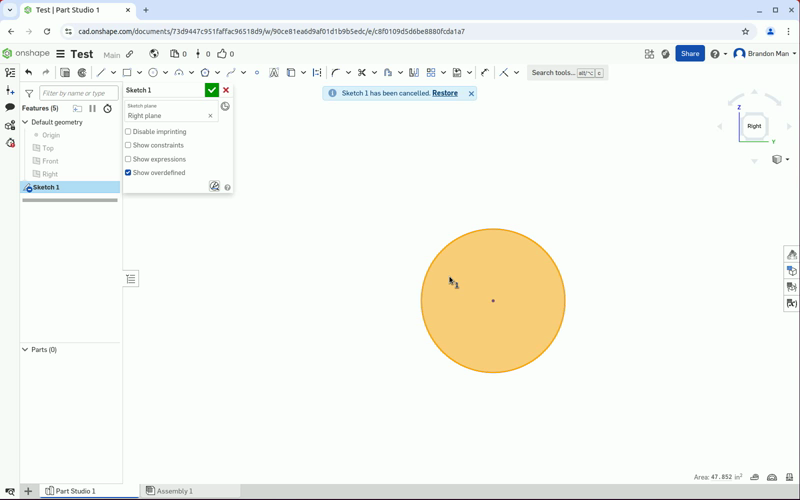
scroll(-6)
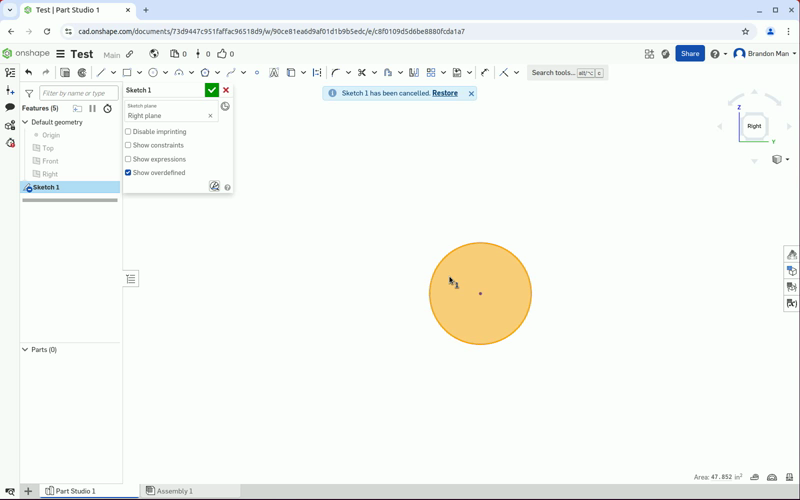
scroll(-6)
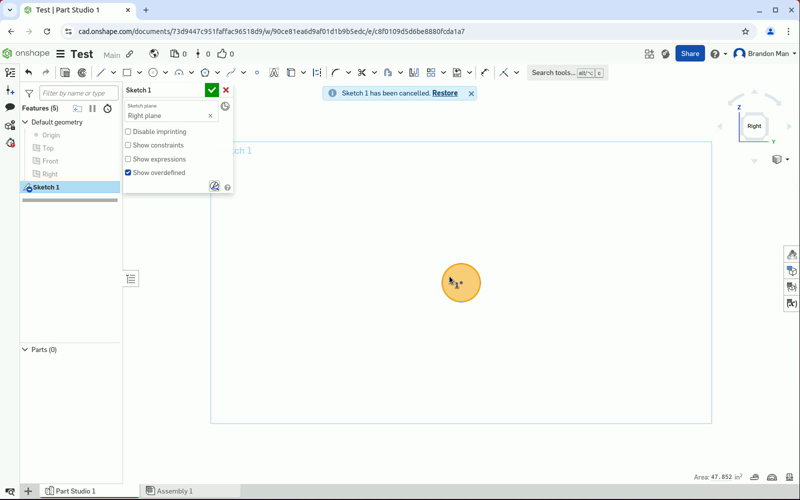
mouse_move(73, 352)
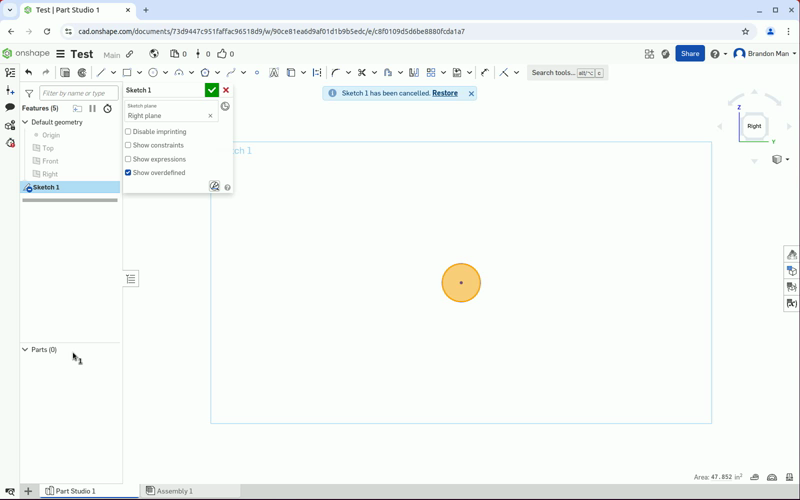
key(shift+y)
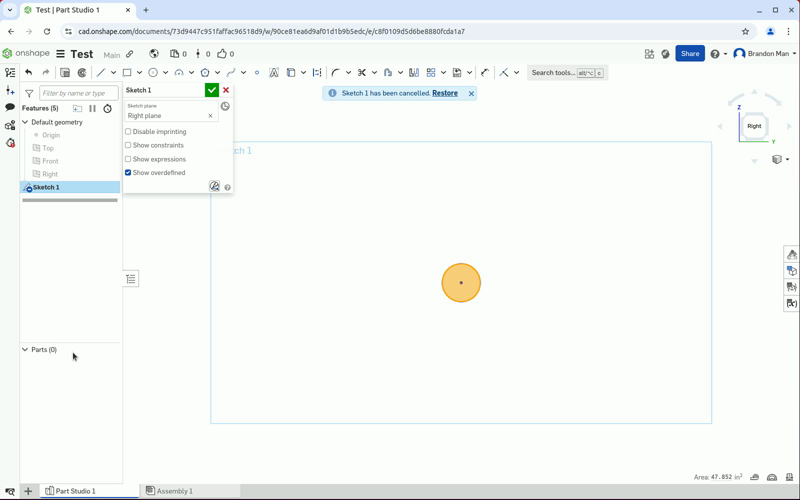
key(shift+e)
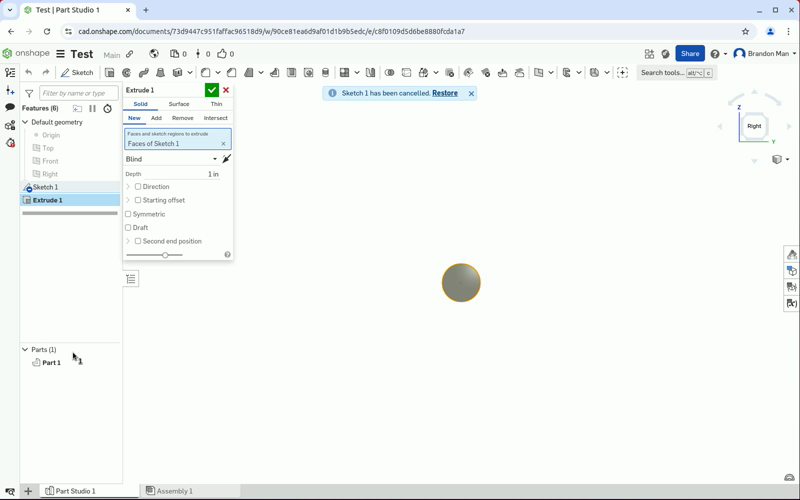
mouse_move(143, 106)
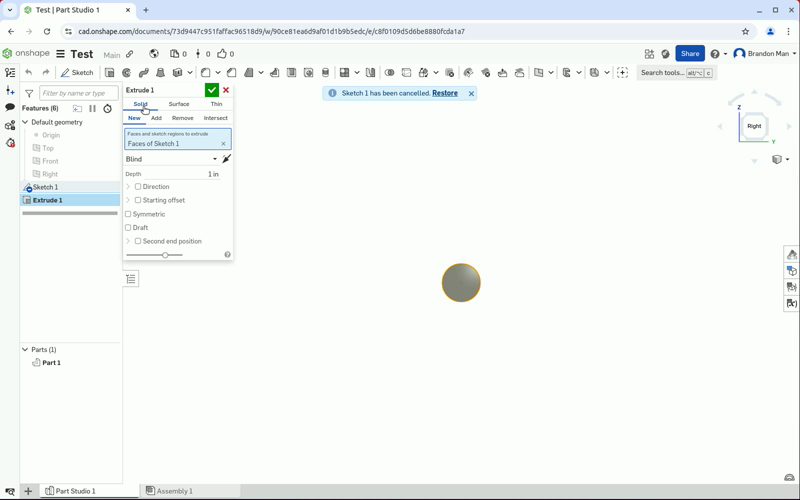
click(143, 106)
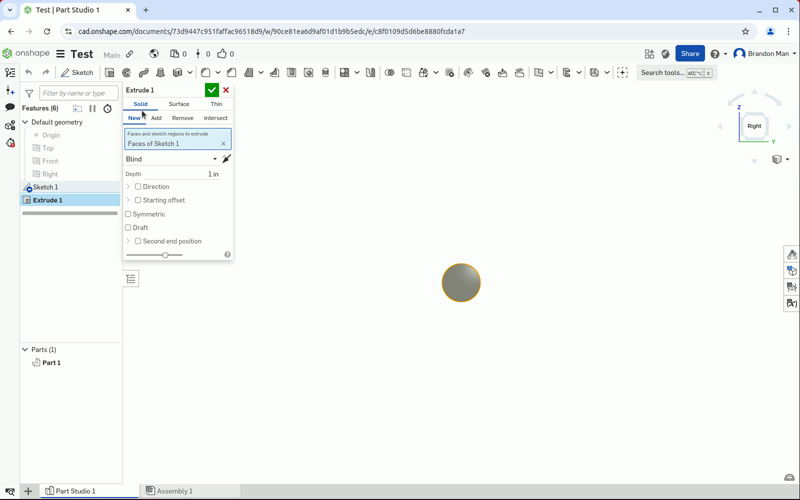
mouse_move(137, 120)
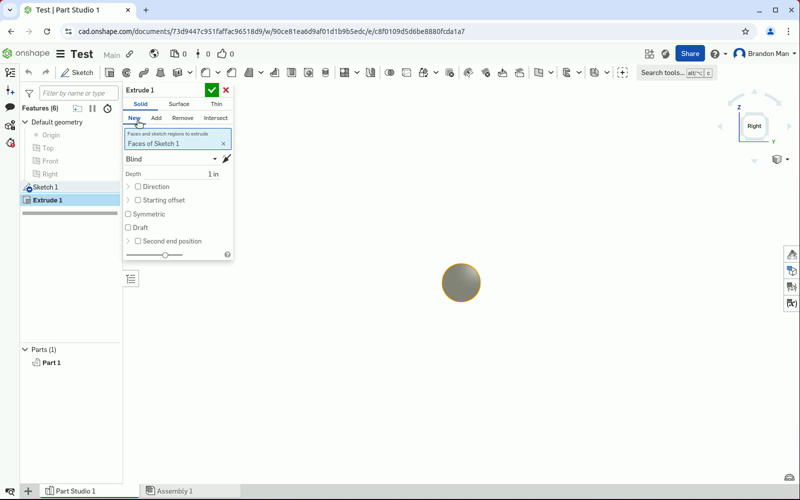
click(137, 120)
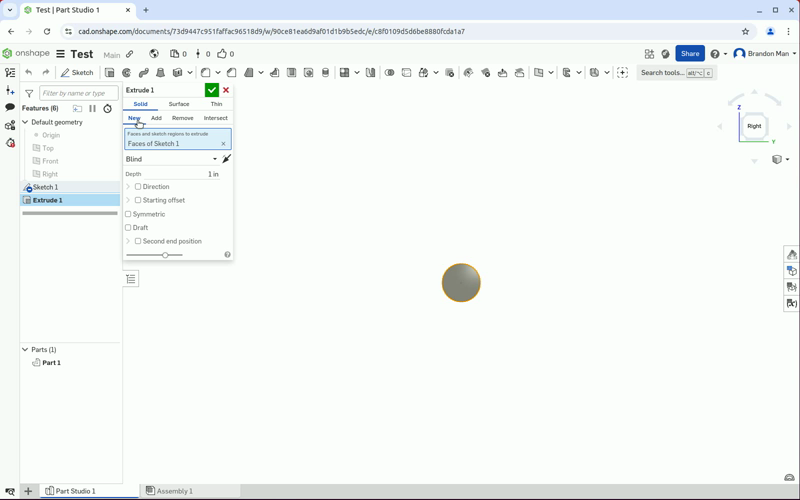
key(tab, 4)
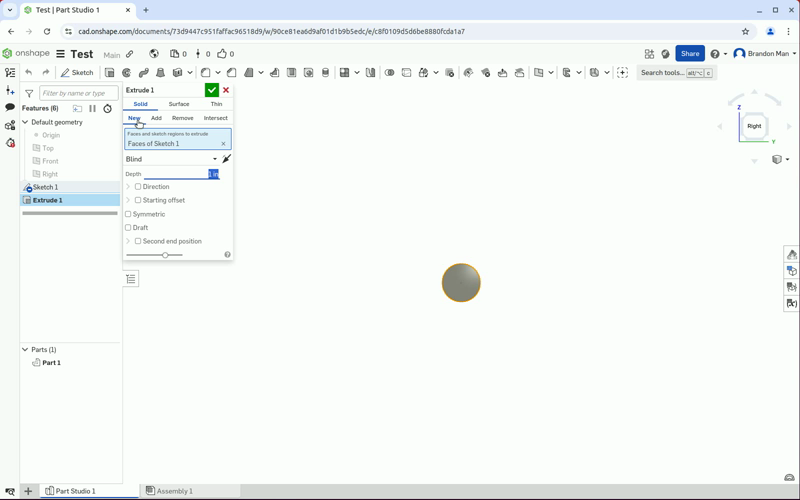
text(40.92)
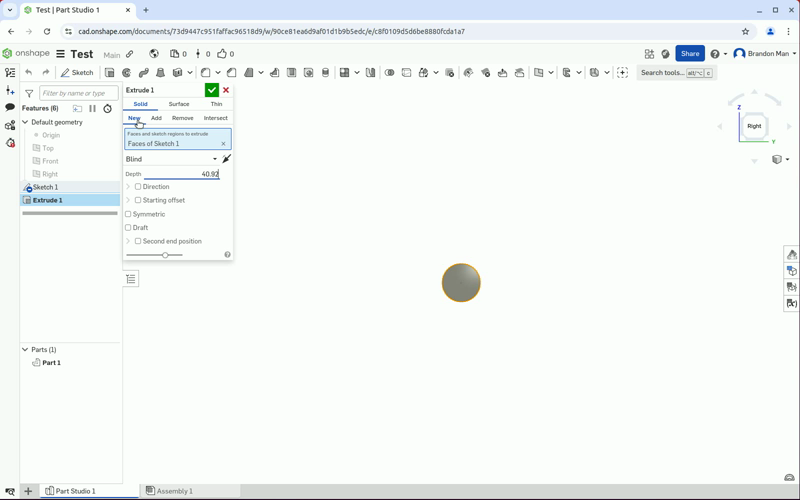
key(tab, 3)
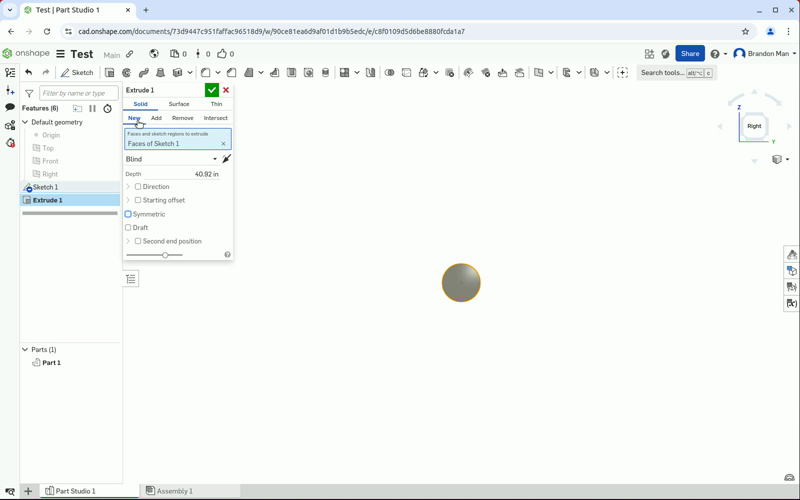
key(space)
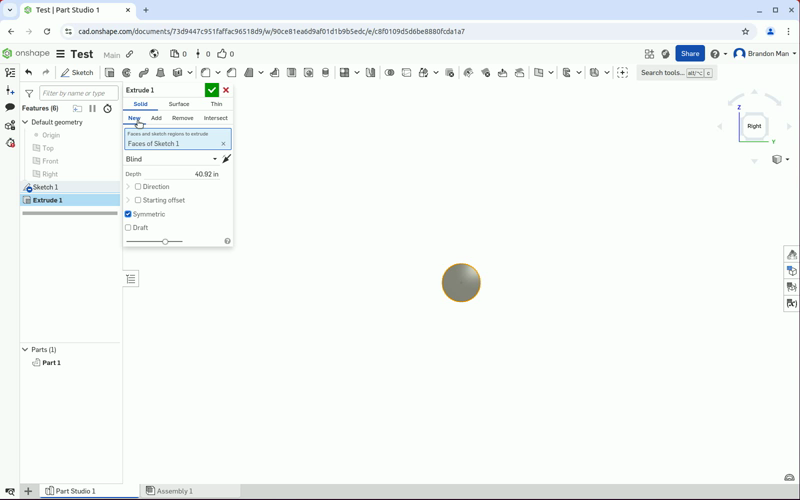
key(enter)
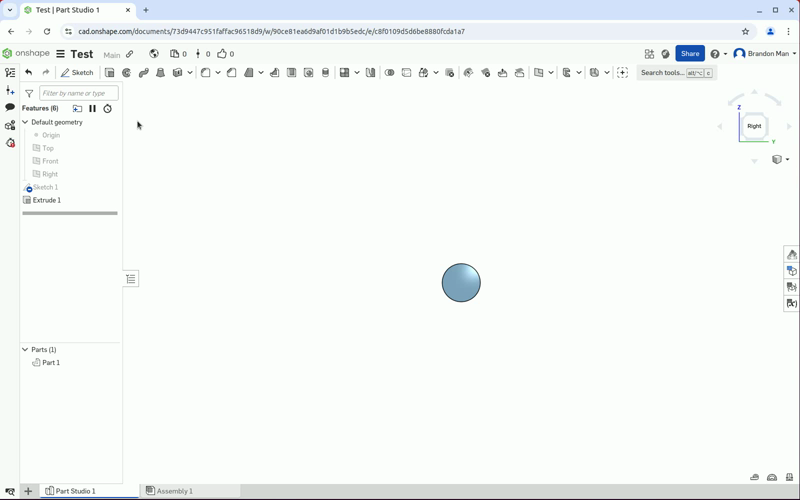
key(shift+h)
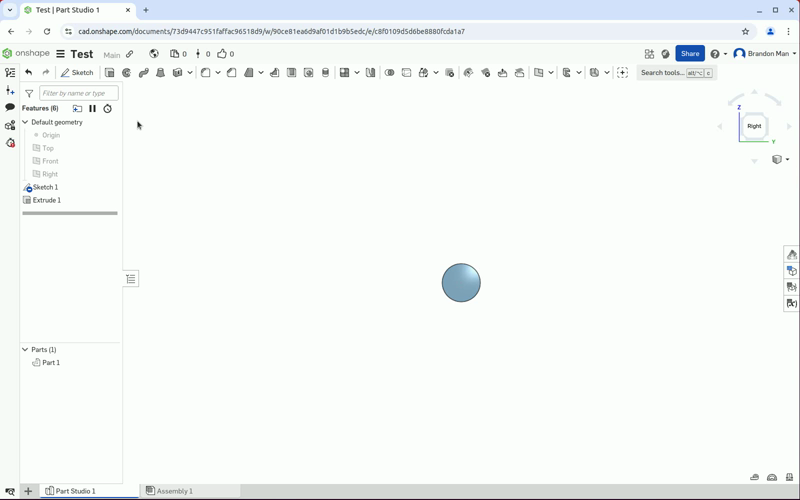
key(shift+h)
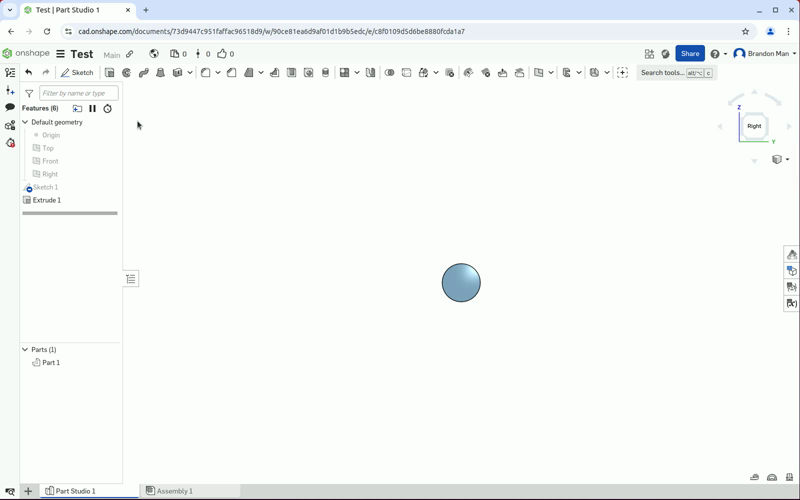
mouse_move(73, 189)
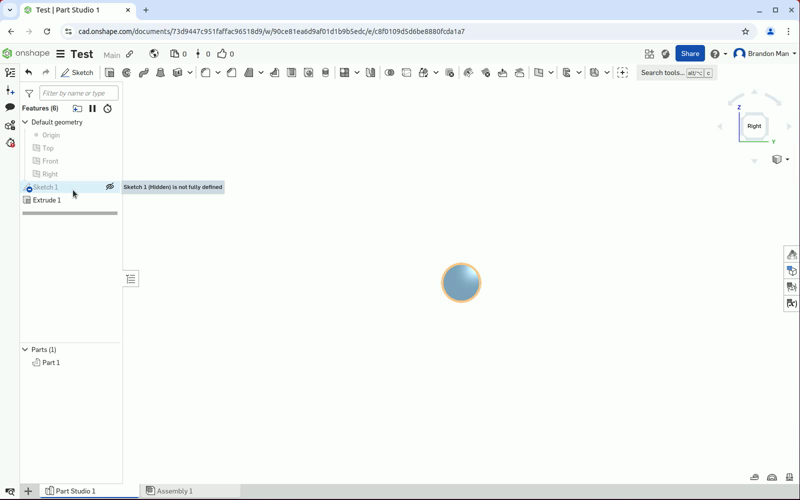
click(73, 189)
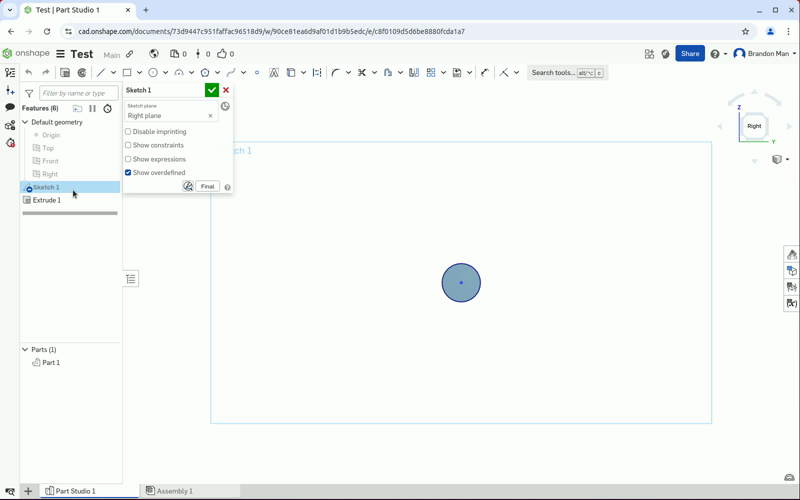
mouse_move(229, 92)
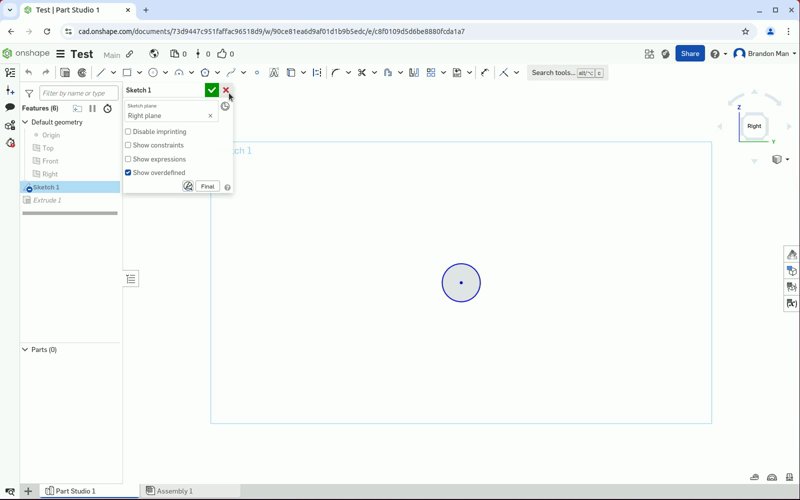
click(229, 92)
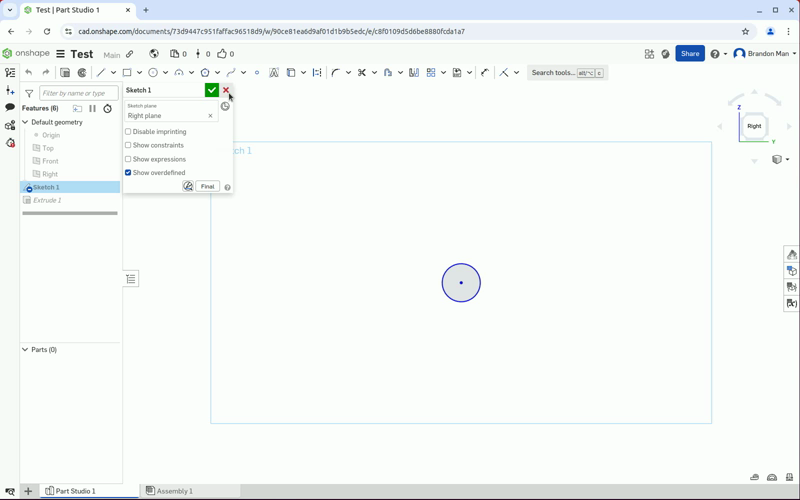
key(shift+s)
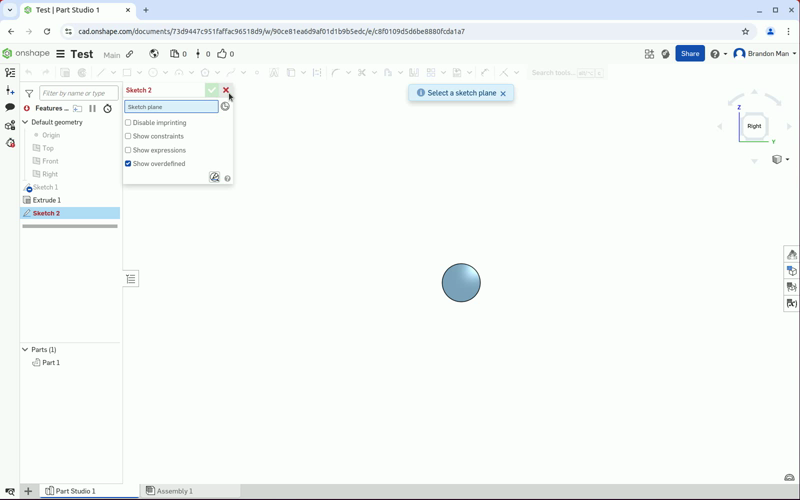
mouse_move(73, 176)
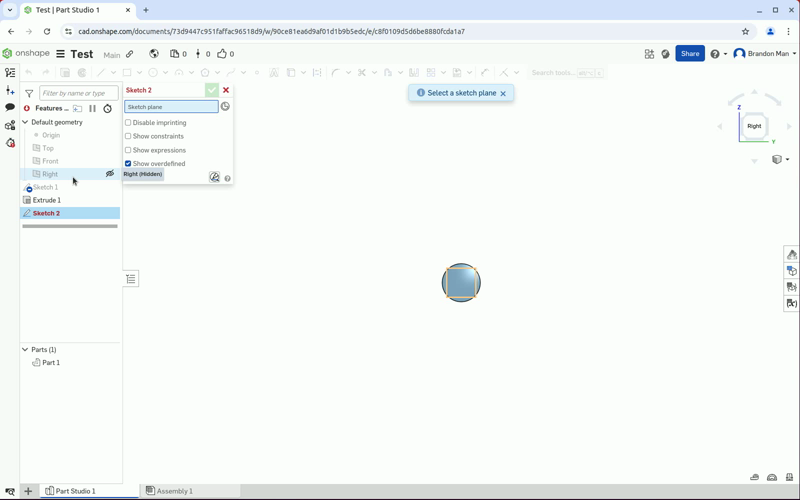
click(73, 176)
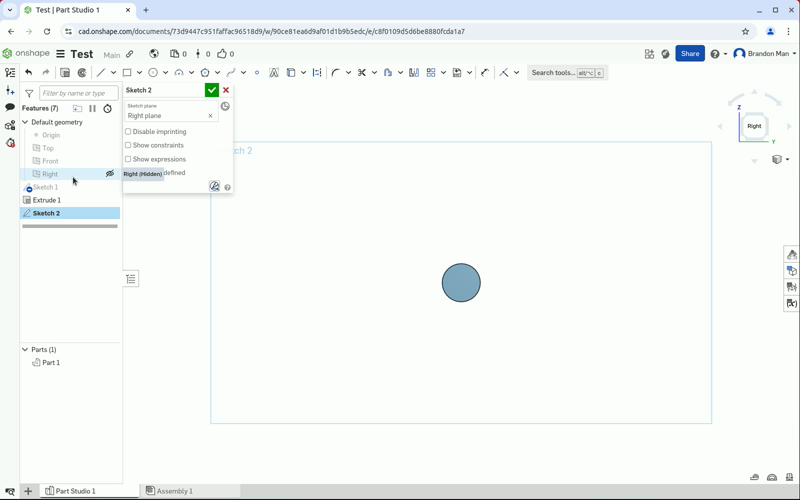
mouse_move(73, 352)
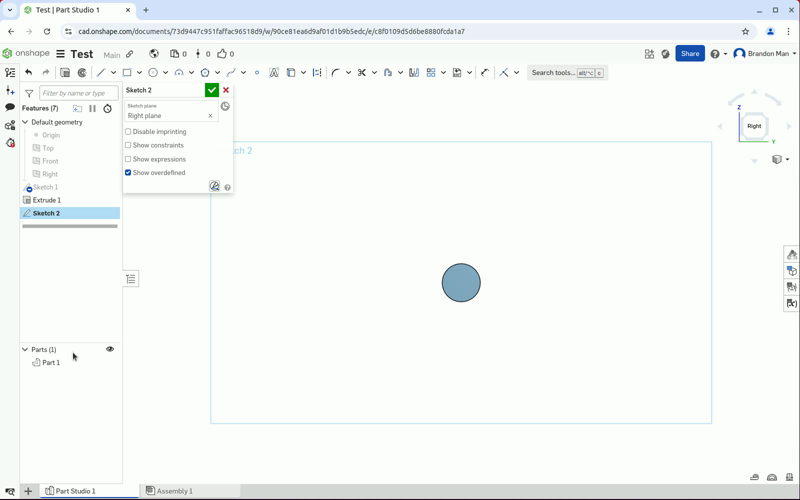
key(y)
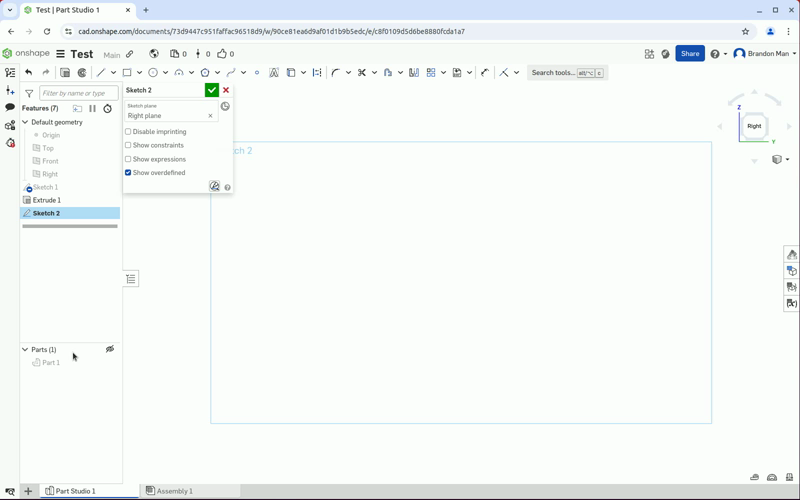
key(c)
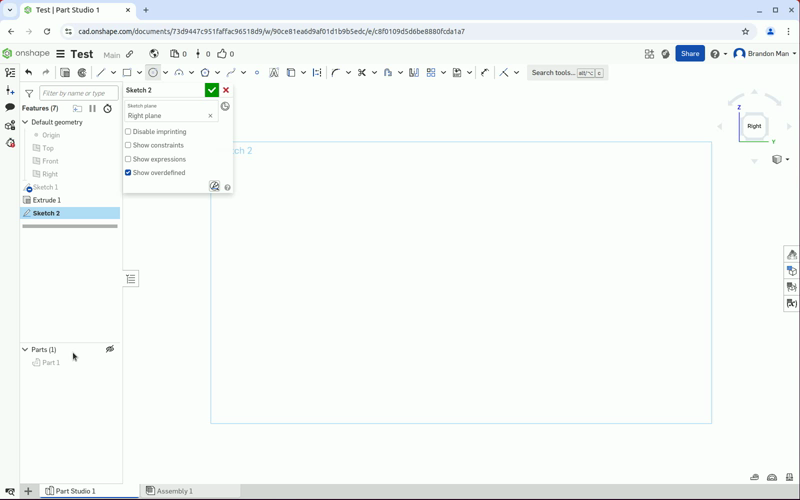
key_down(shift)
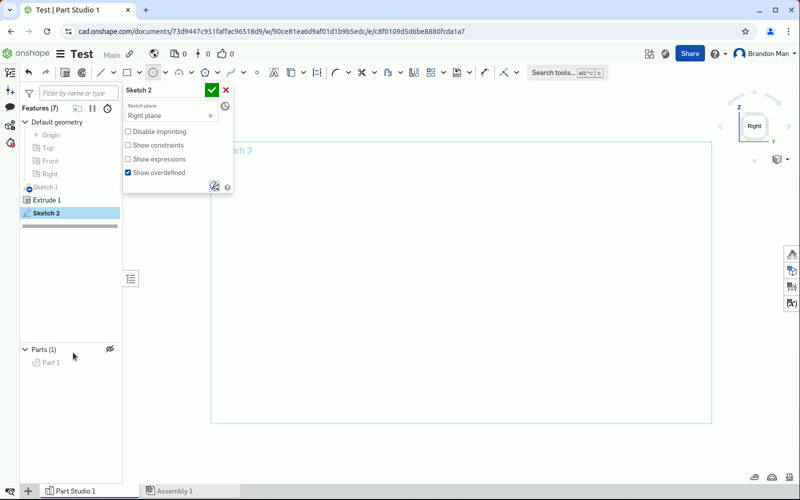
mouse_move(442, 266)
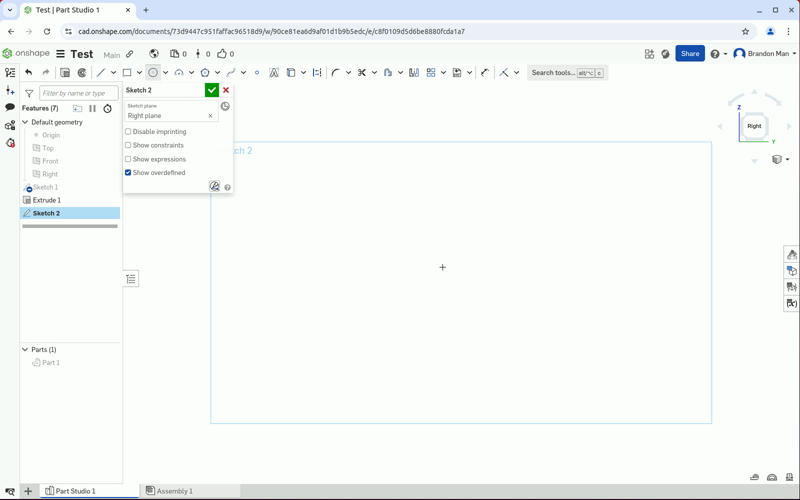
click(442, 266)
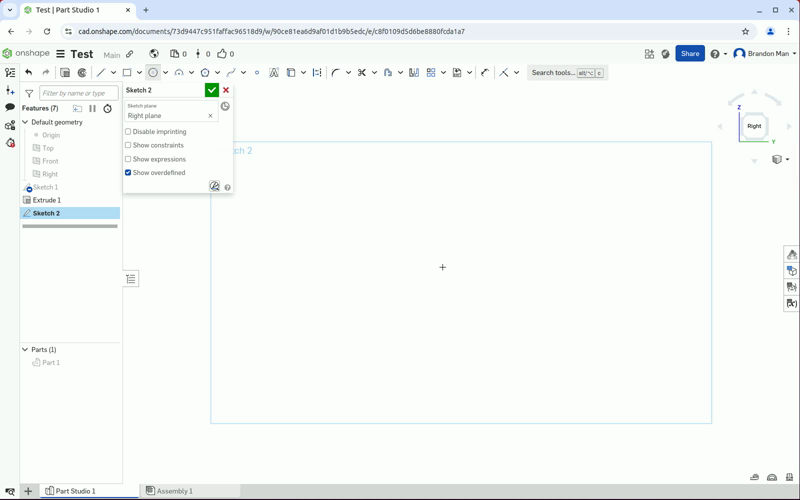
key_up(shift)
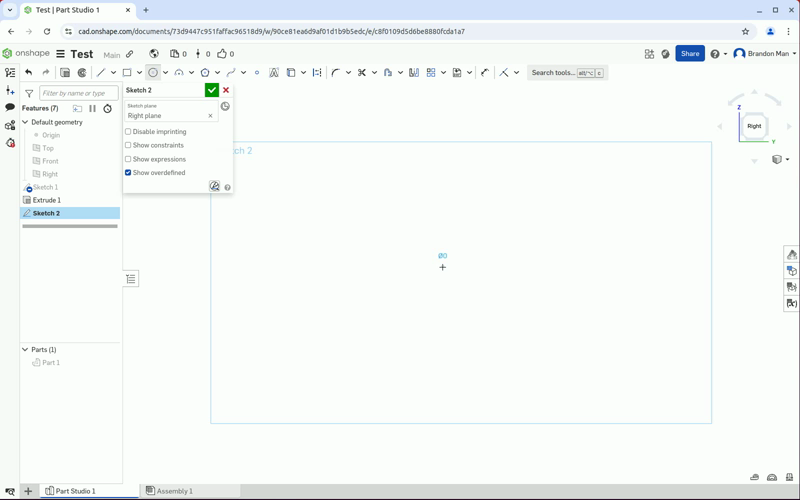
mouse_move(453, 266)
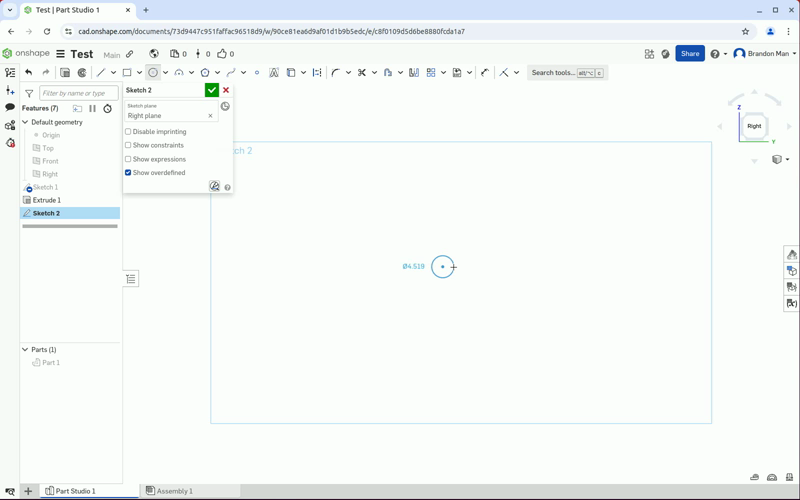
click(453, 266)
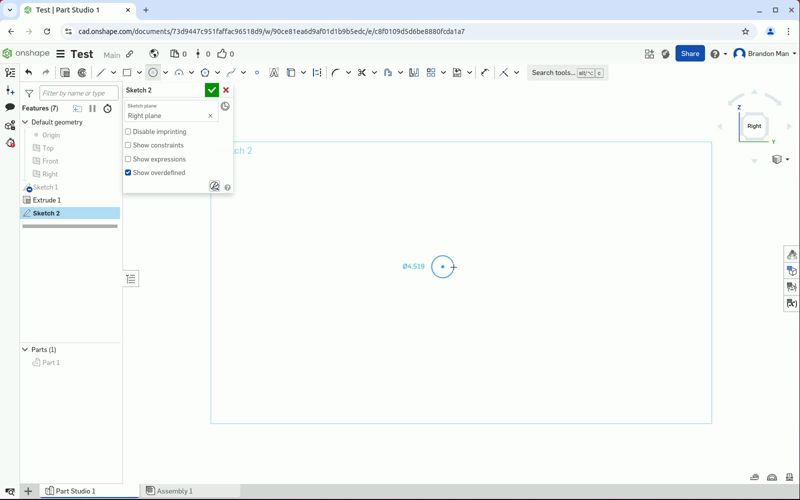
key(esc)
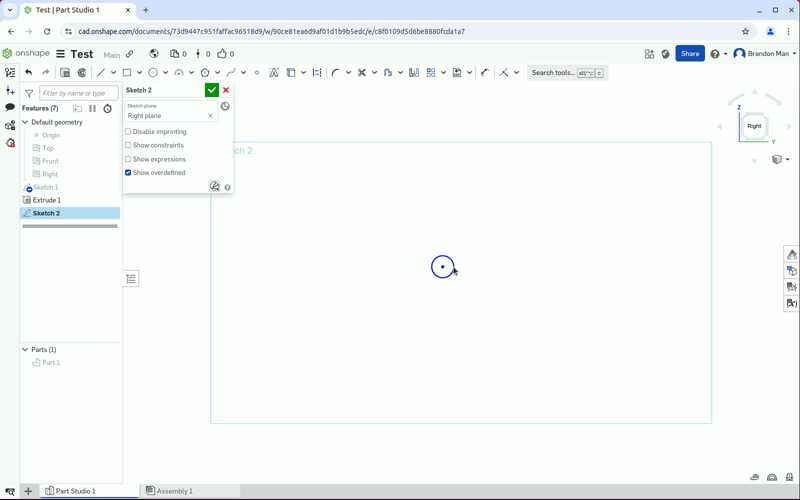
mouse_move(435, 270)
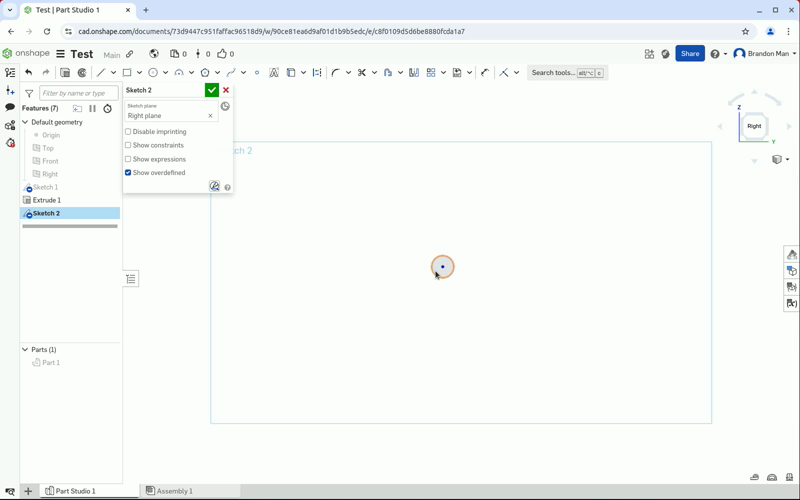
scroll(6)
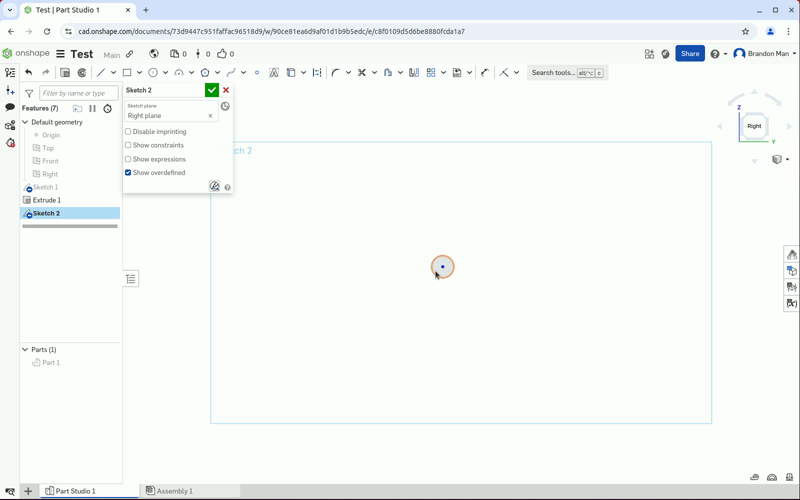
scroll(6)
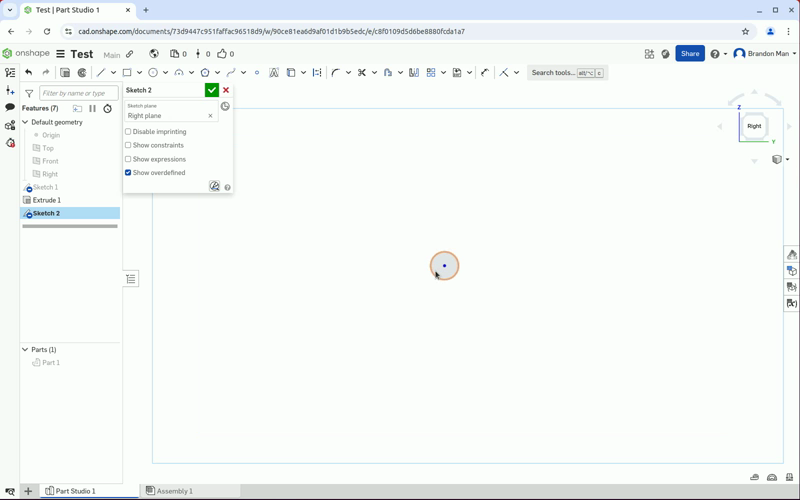
scroll(6)
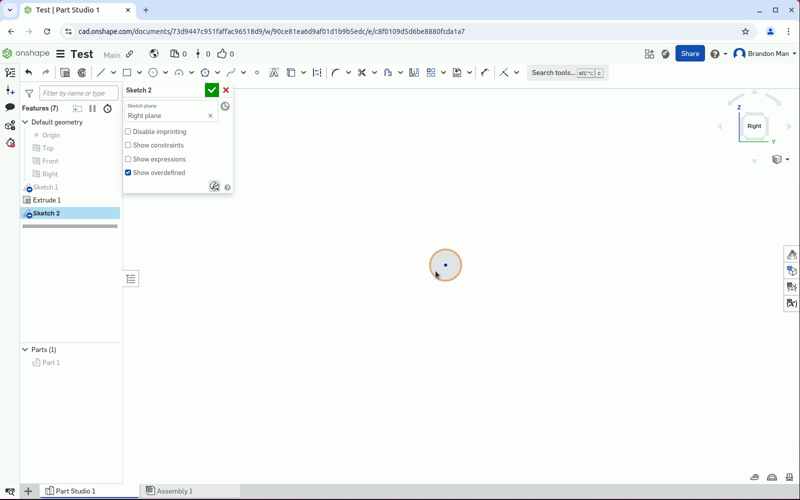
scroll(6)
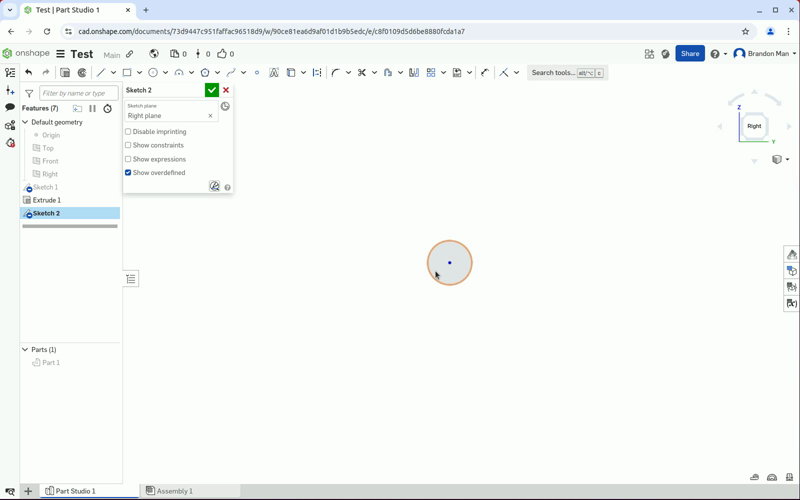
scroll(6)
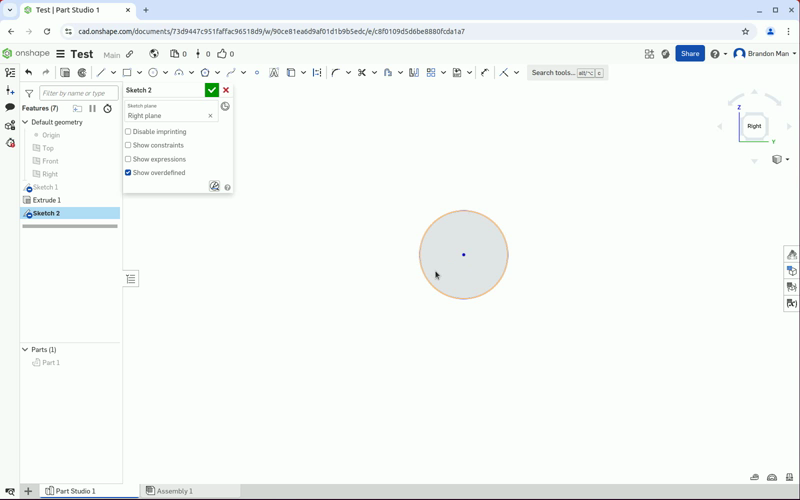
scroll(6)
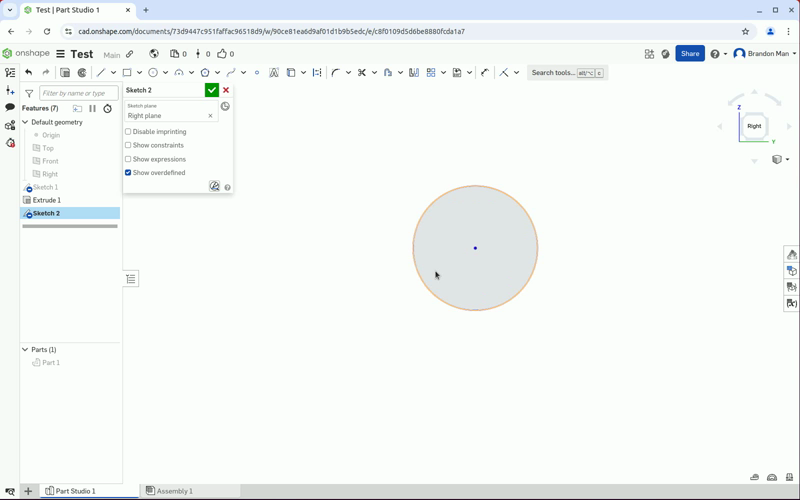
scroll(6)
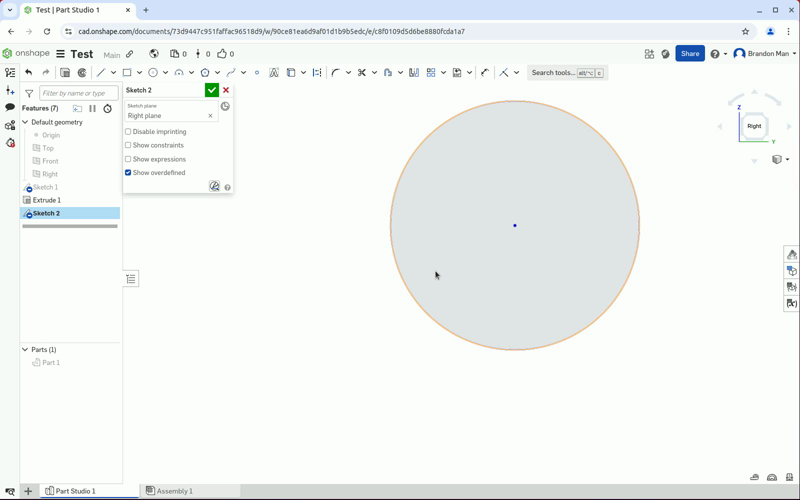
click(435, 270)
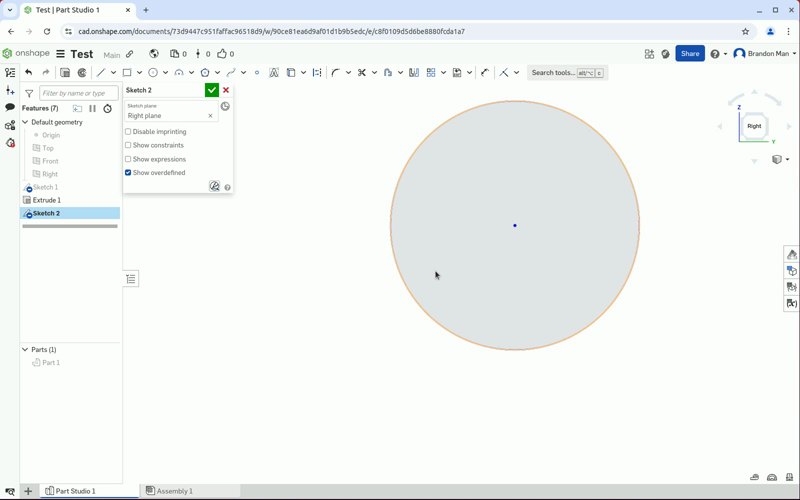
scroll(-6)
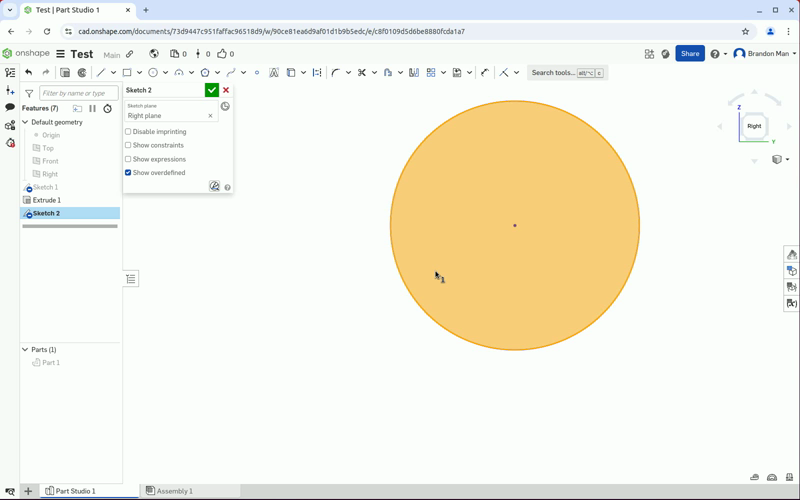
scroll(-6)
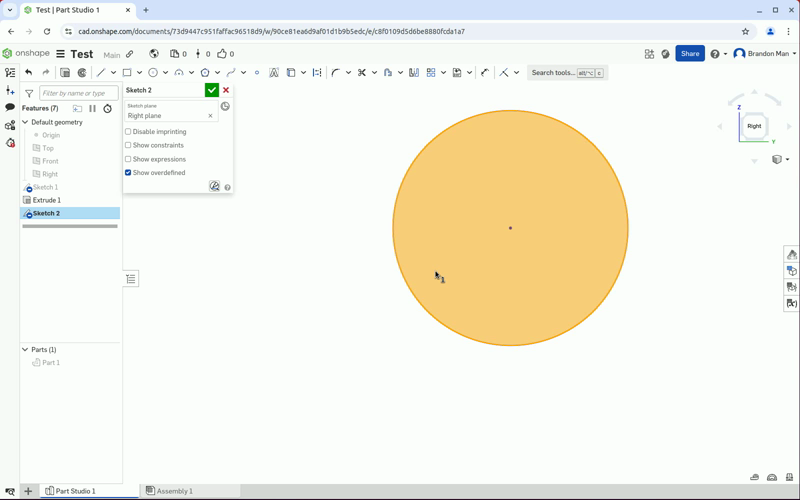
scroll(-6)
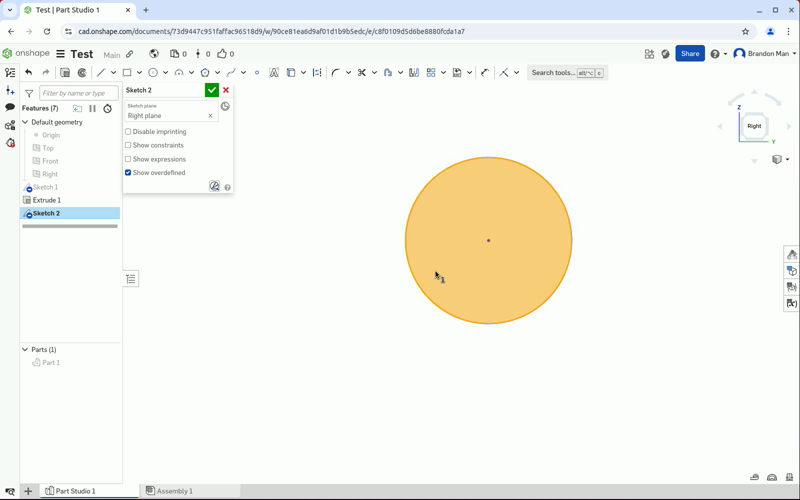
scroll(-6)
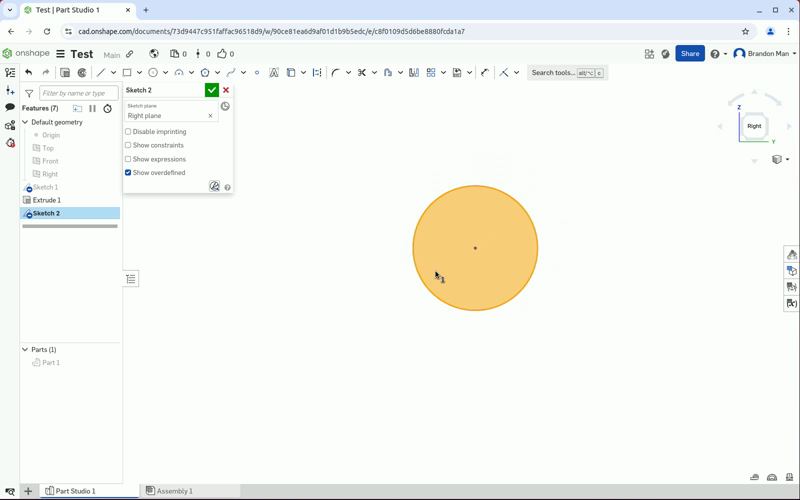
scroll(-6)
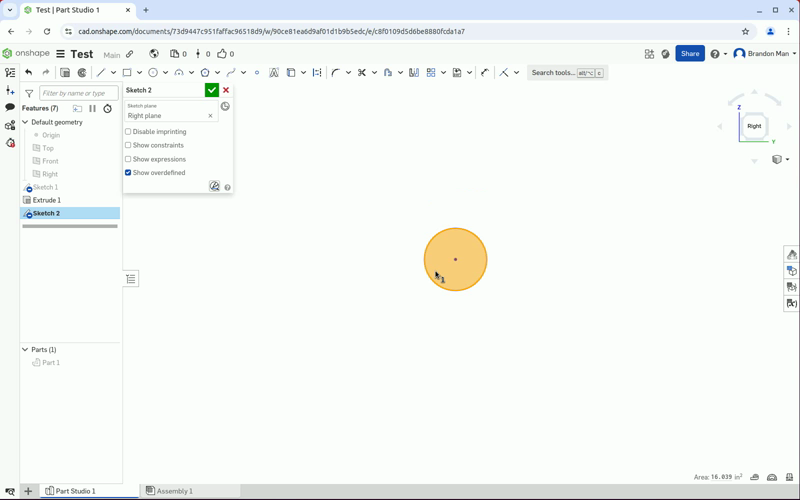
scroll(-6)
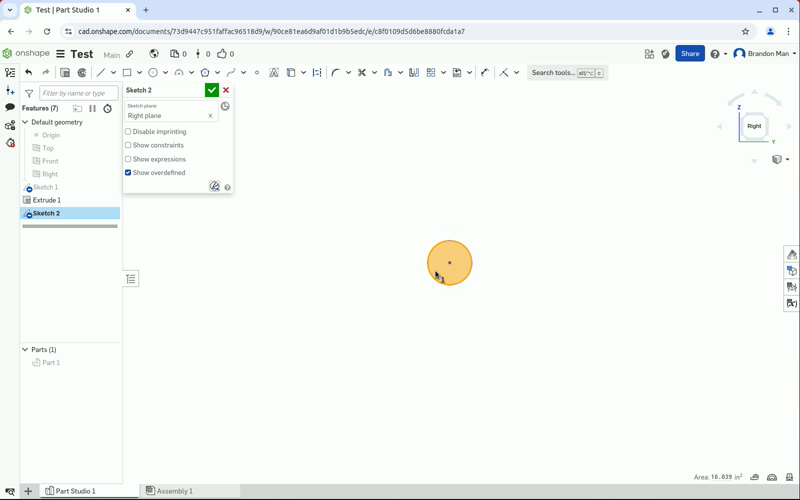
scroll(-6)
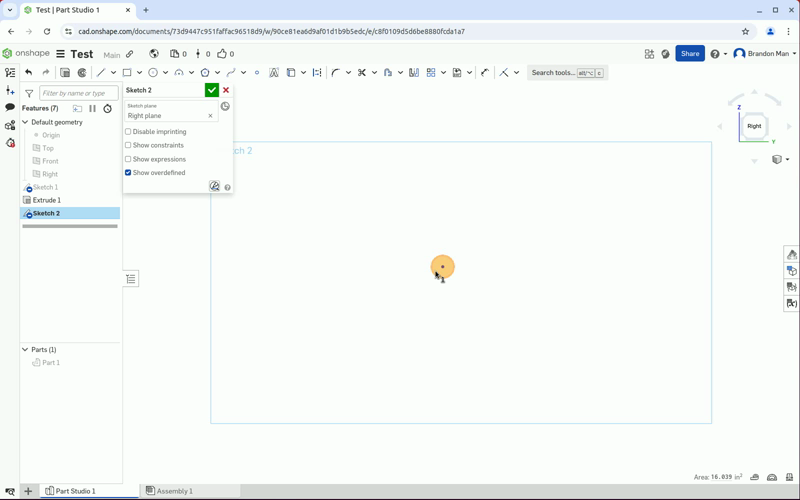
mouse_move(73, 352)
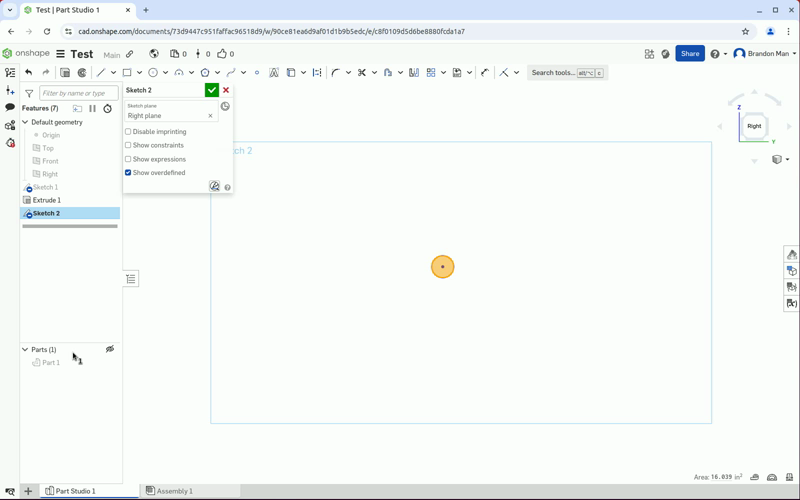
key(shift+y)
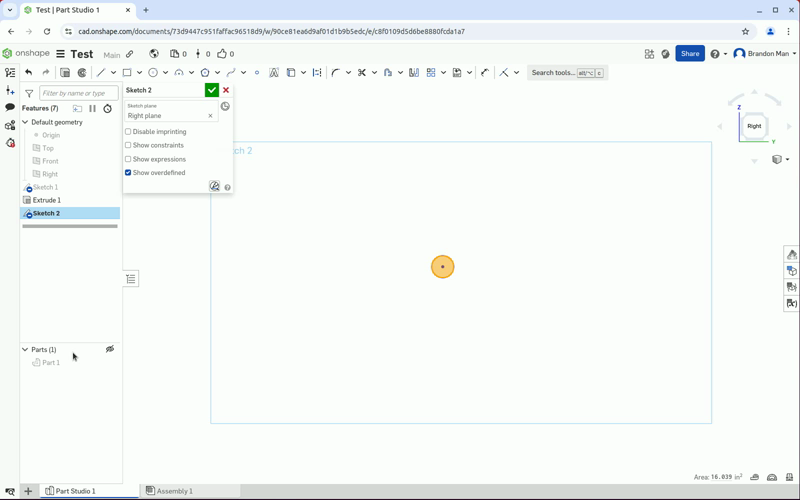
key(shift+e)
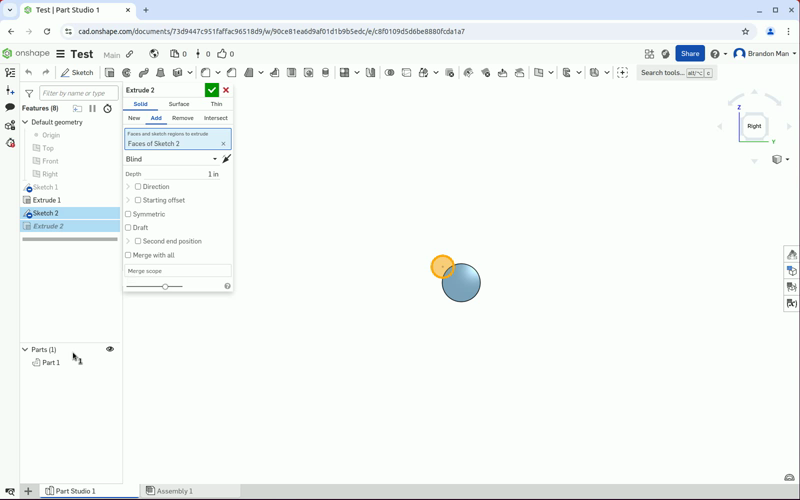
mouse_move(143, 106)
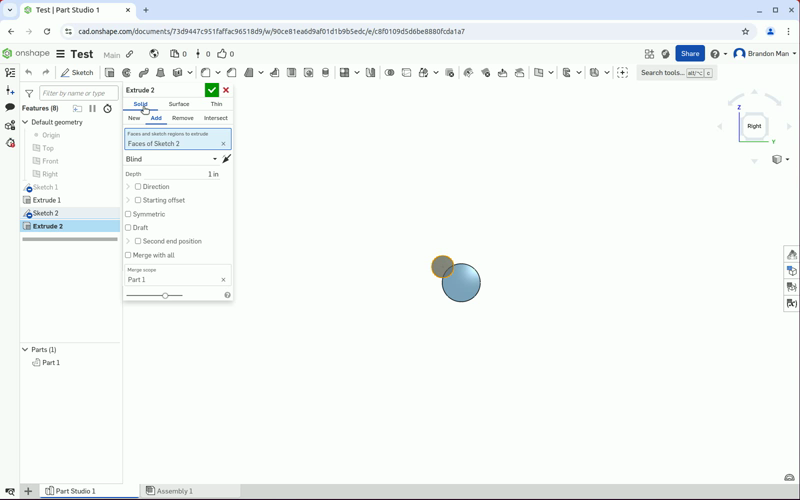
click(143, 106)
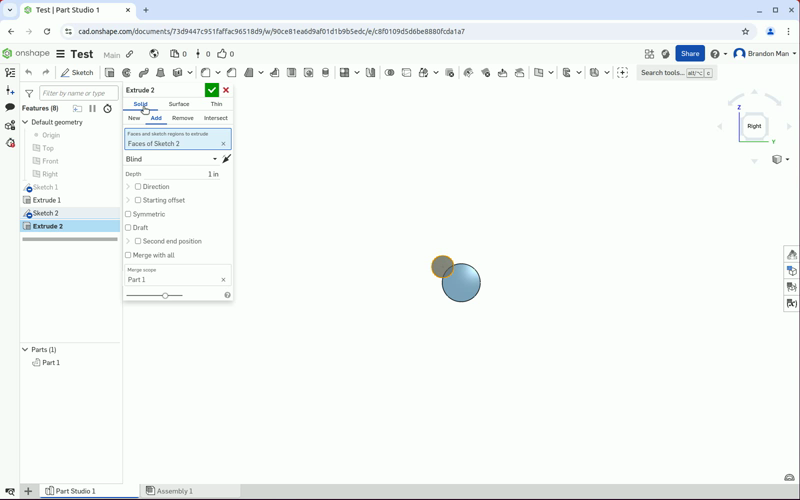
mouse_move(137, 120)
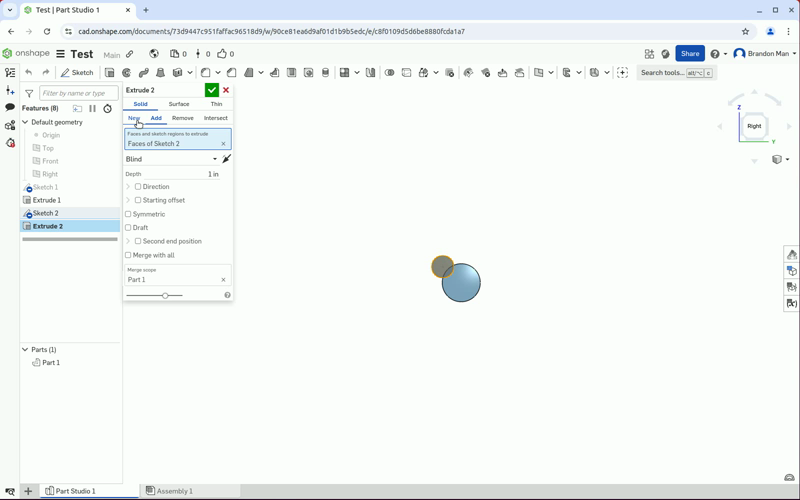
click(137, 120)
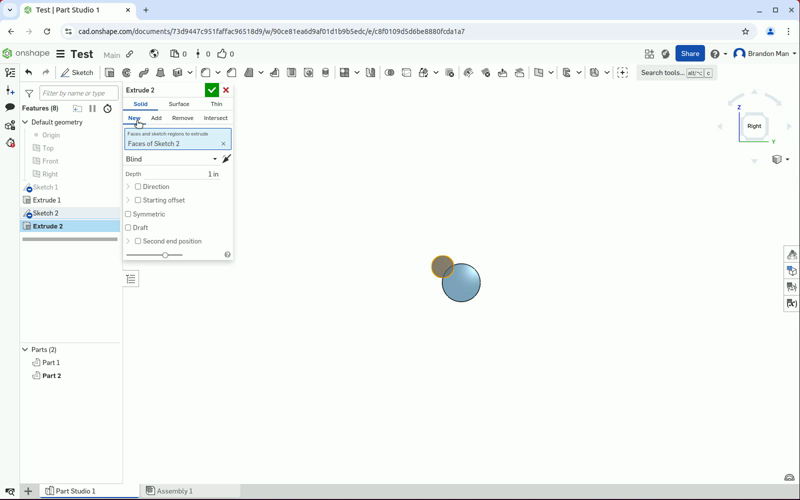
key(tab, 4)
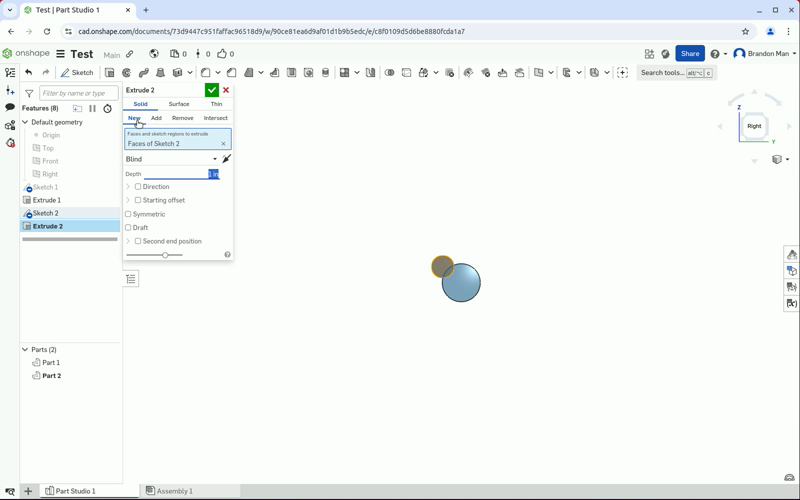
text(46.216)
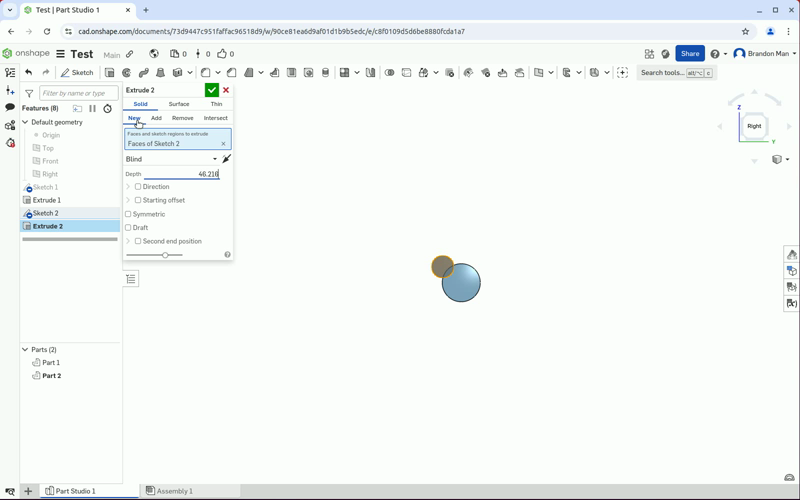
key(tab, 3)
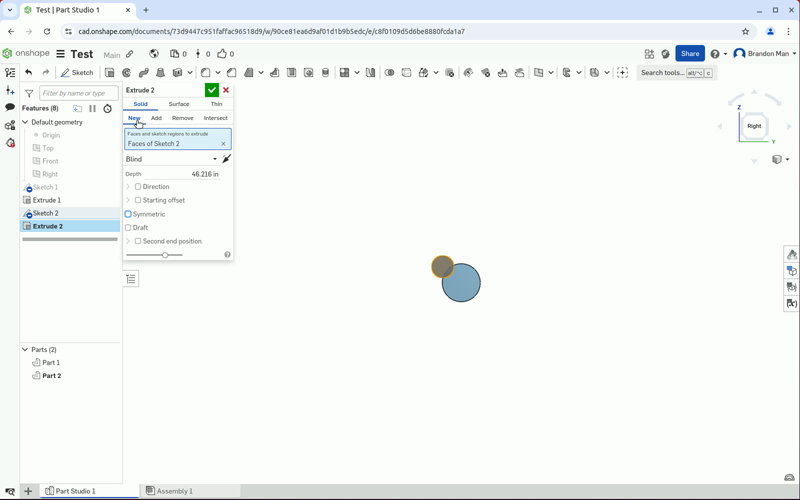
key(space)
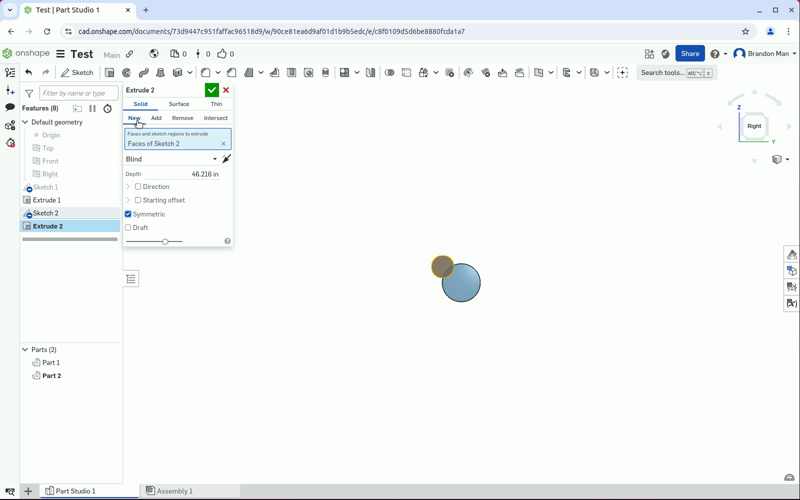
key(enter)
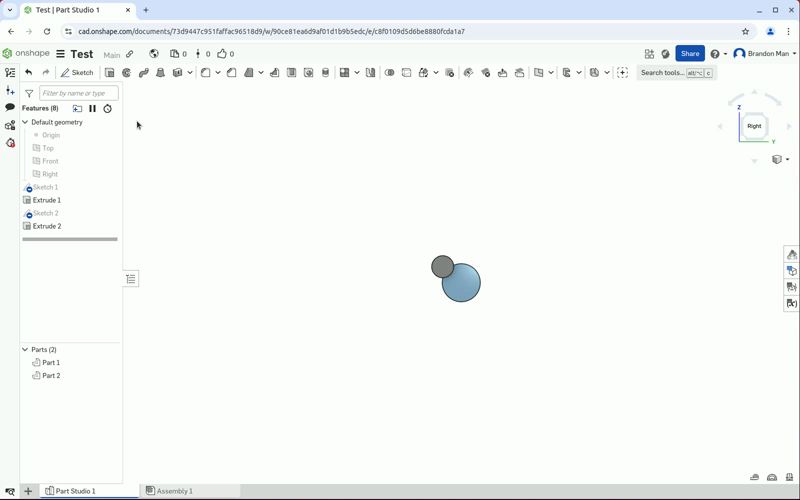
key(shift+h)
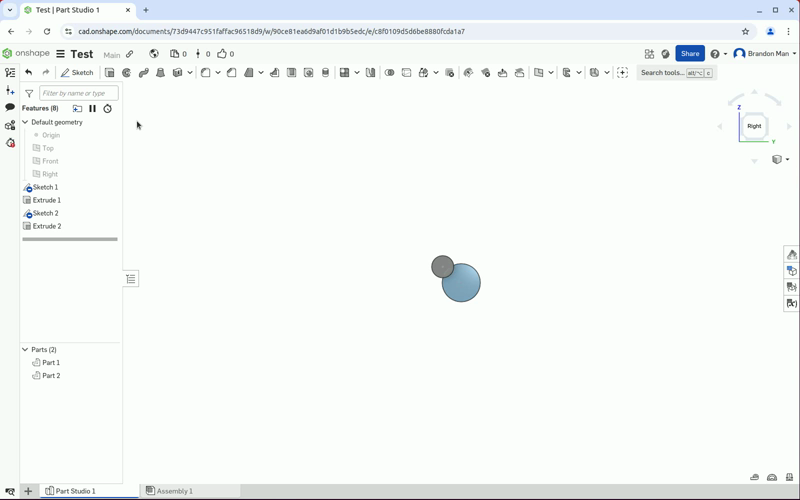
key(shift+h)
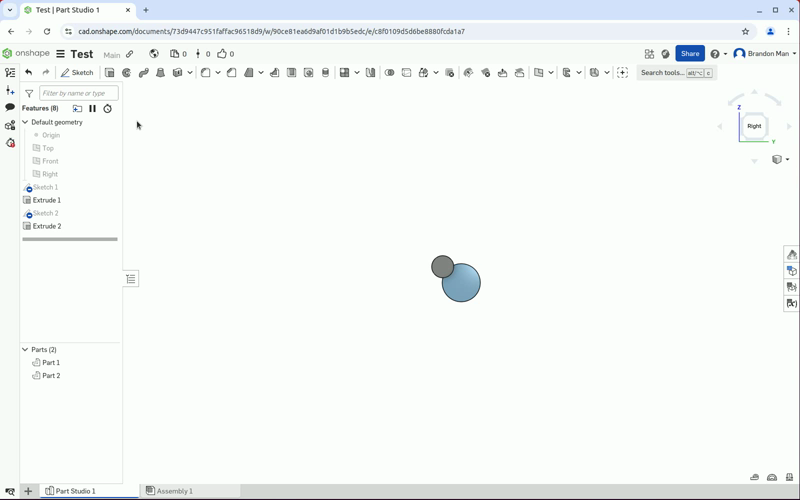
mouse_move(73, 189)
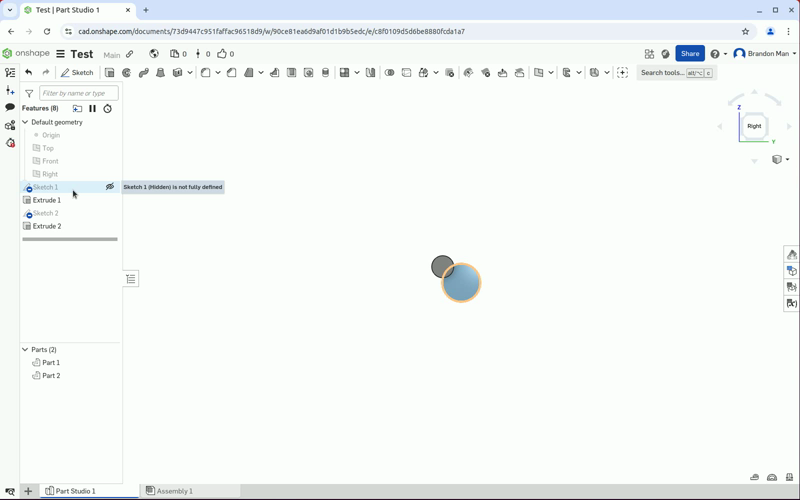
click(73, 189)
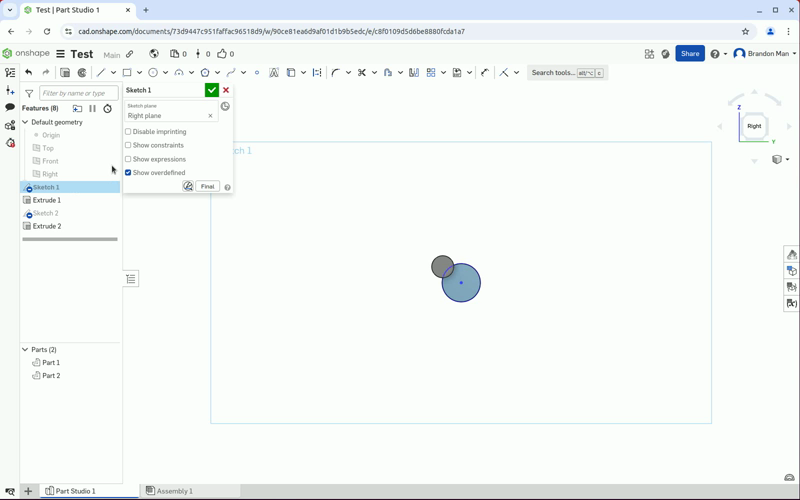
mouse_move(229, 92)
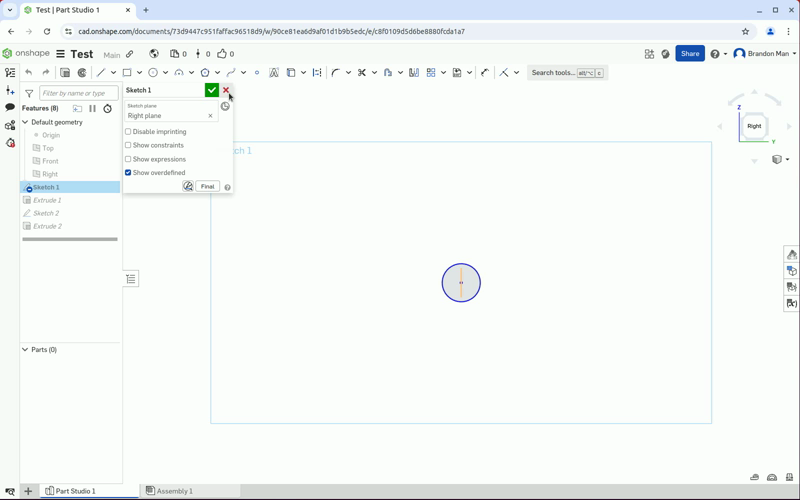
click(229, 92)
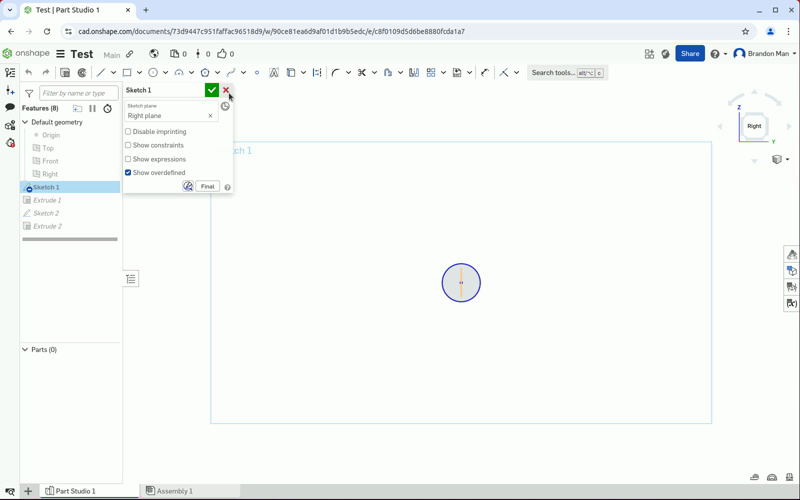
key(shift+s)
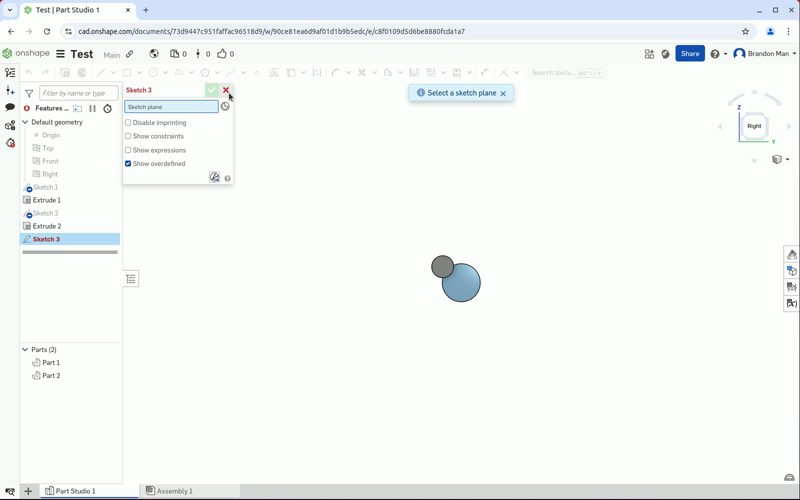
mouse_move(73, 176)
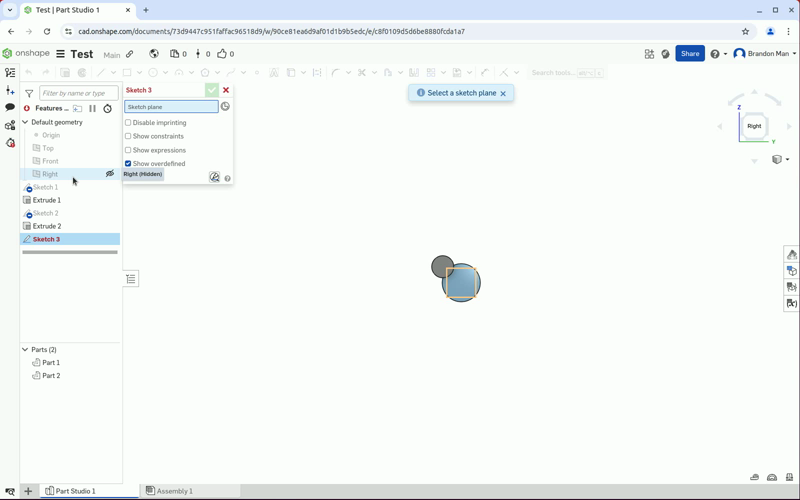
click(73, 176)
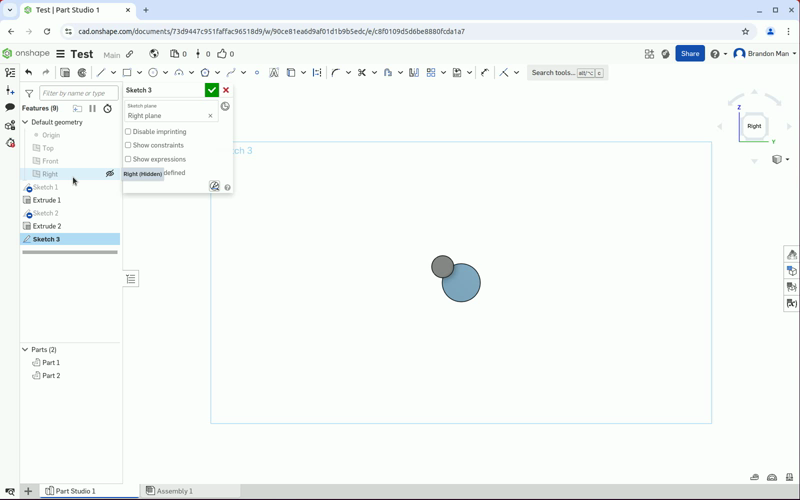
mouse_move(73, 352)
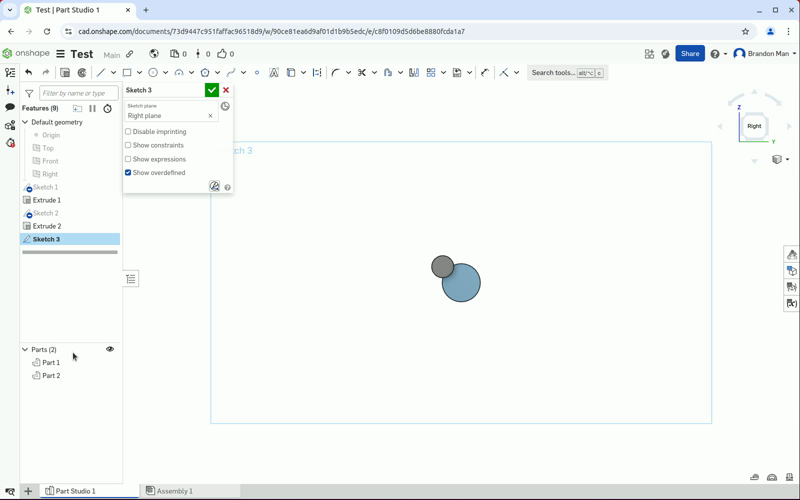
key(y)
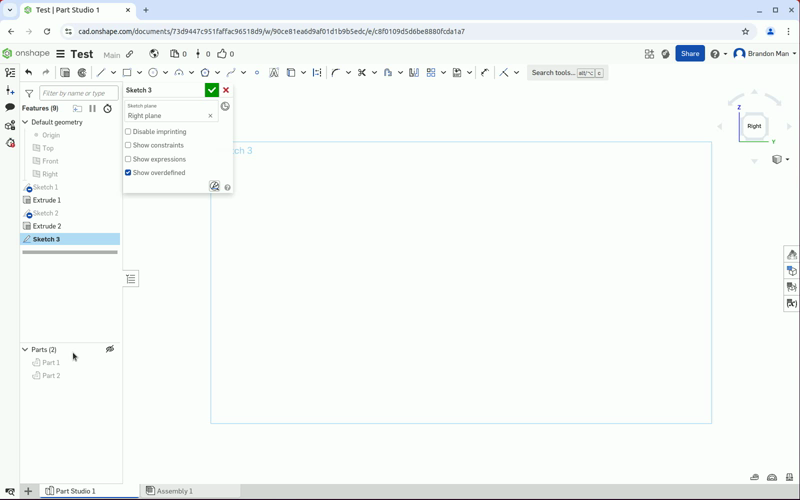
key(c)
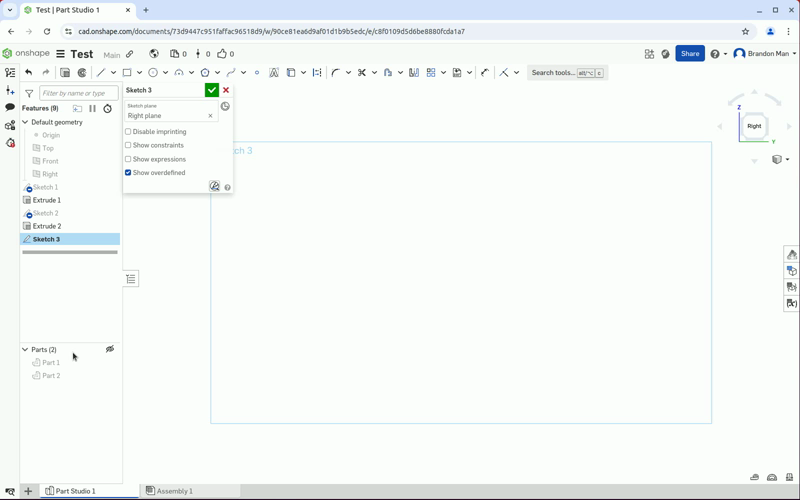
key_down(shift)
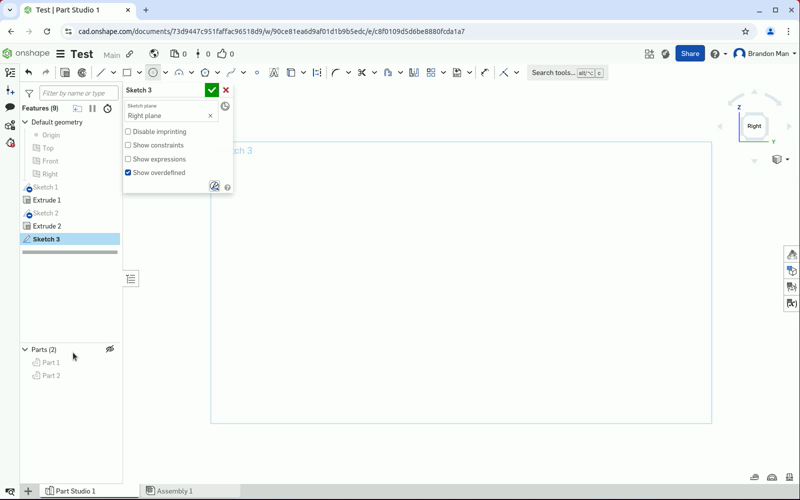
mouse_move(442, 266)
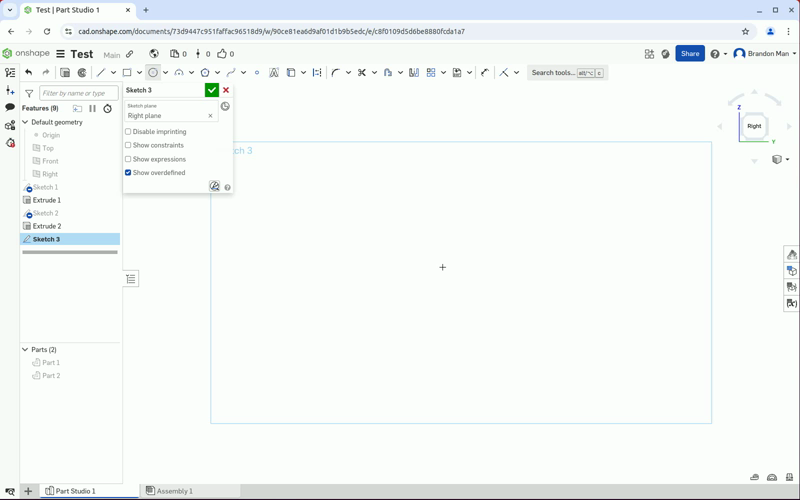
click(442, 266)
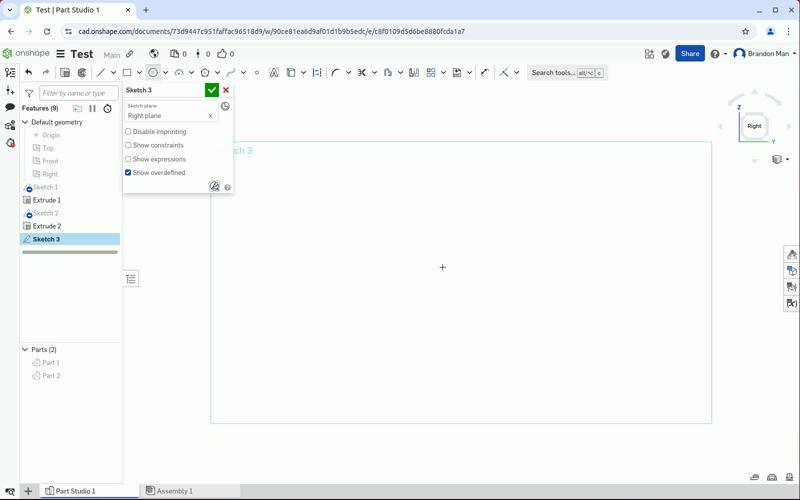
key_up(shift)
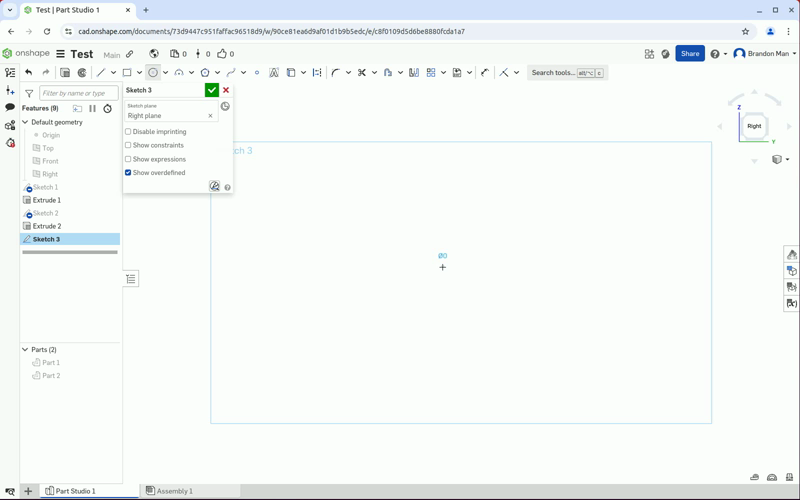
mouse_move(453, 266)
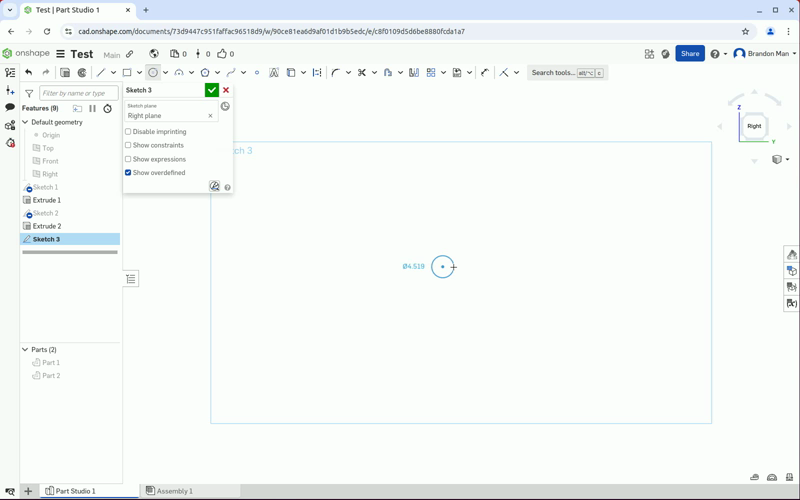
click(453, 266)
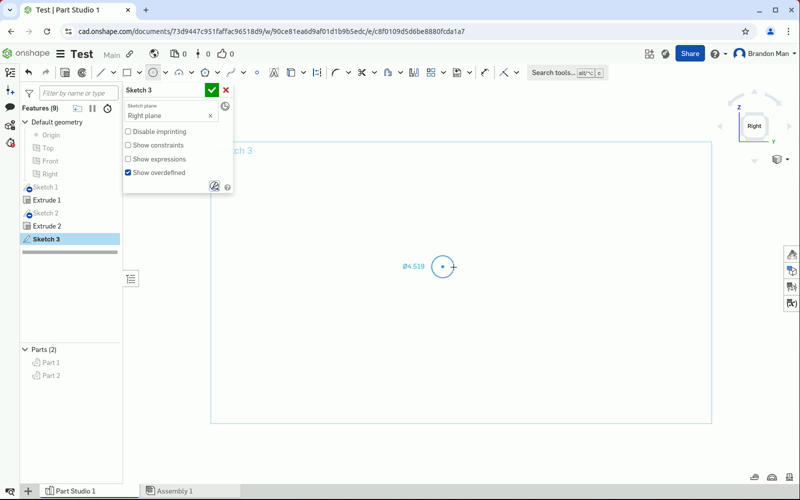
key(esc)
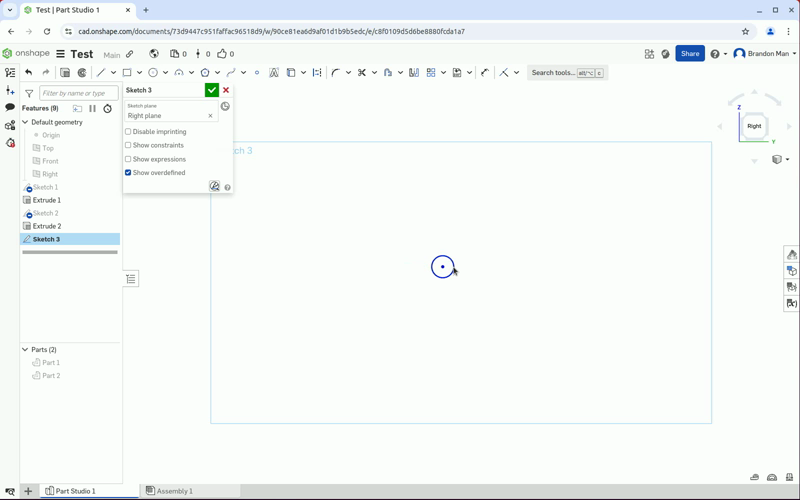
mouse_move(439, 263)
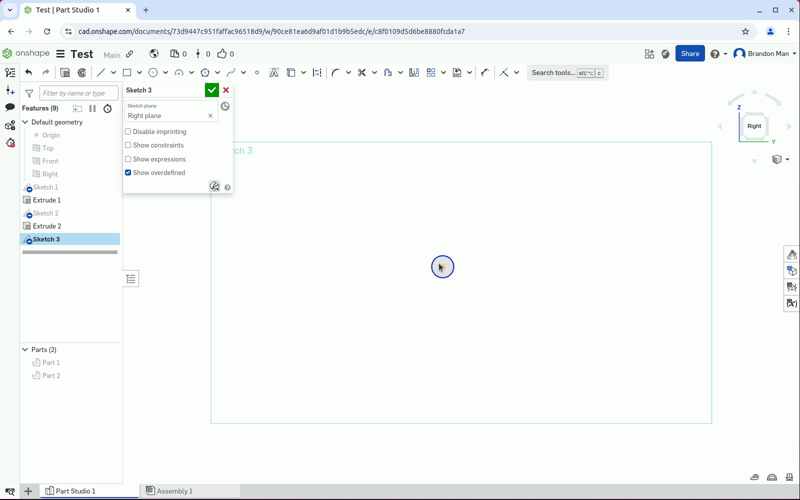
scroll(6)
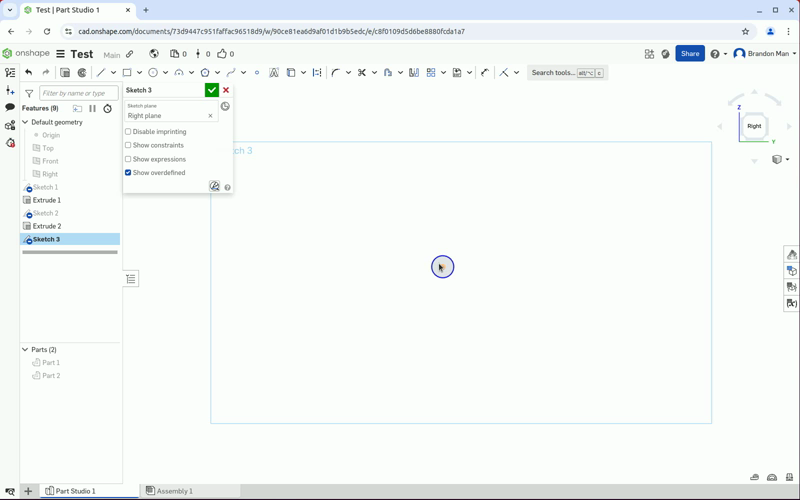
scroll(6)
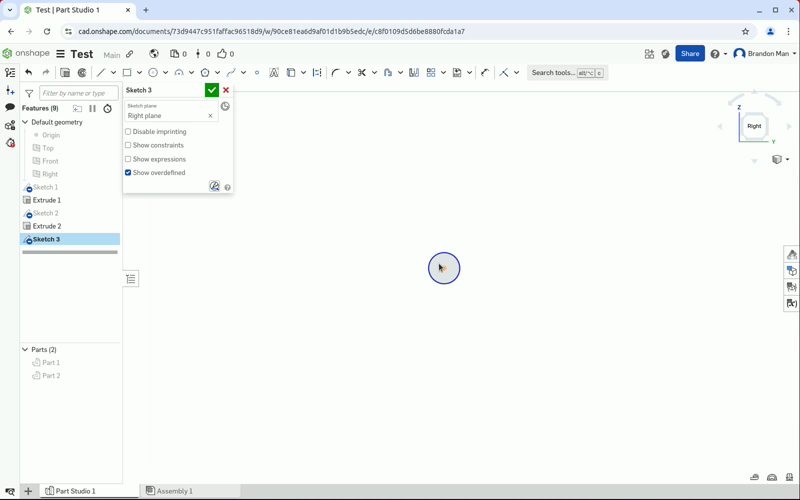
scroll(6)
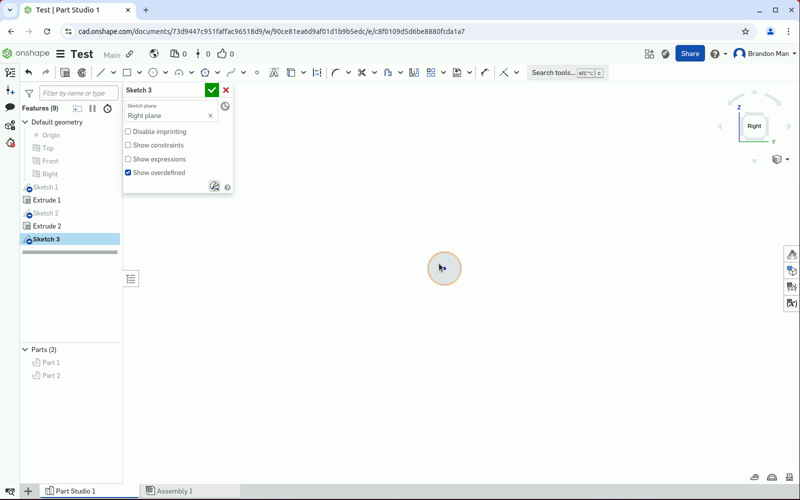
scroll(6)
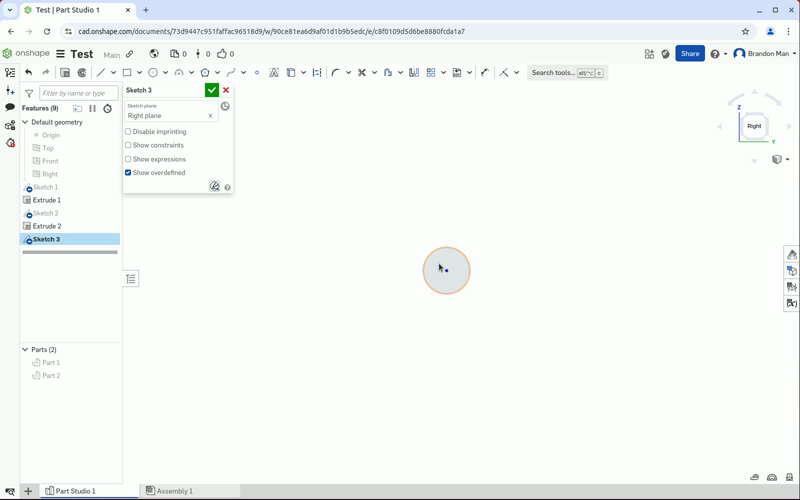
scroll(6)
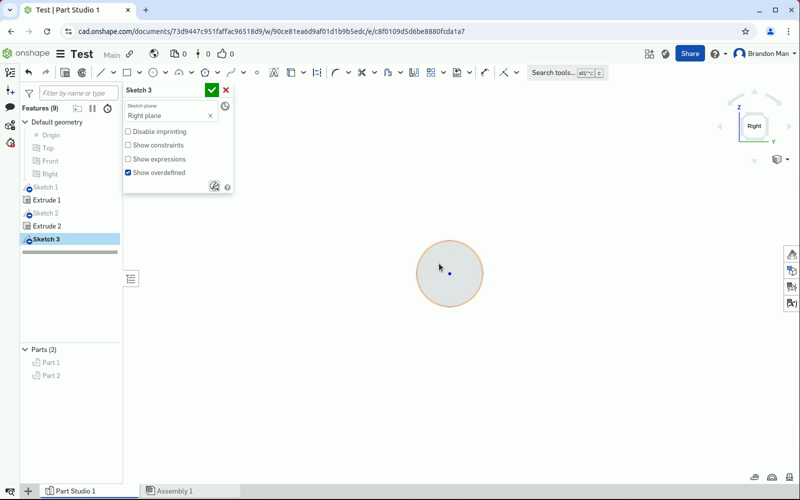
scroll(6)
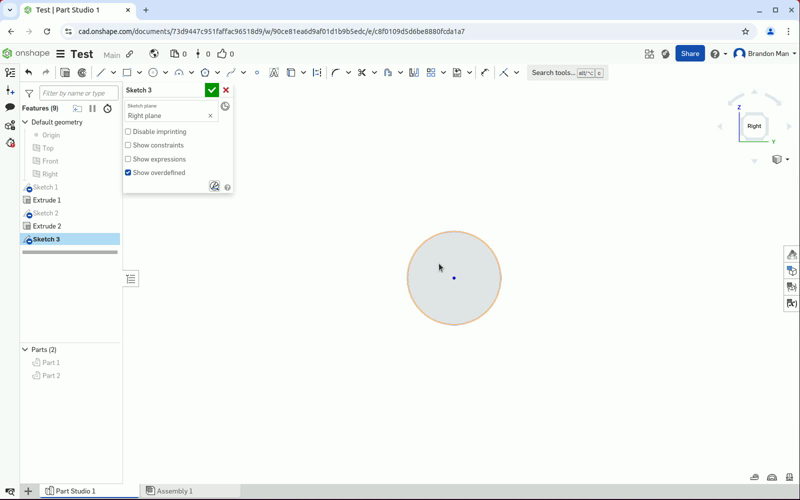
scroll(6)
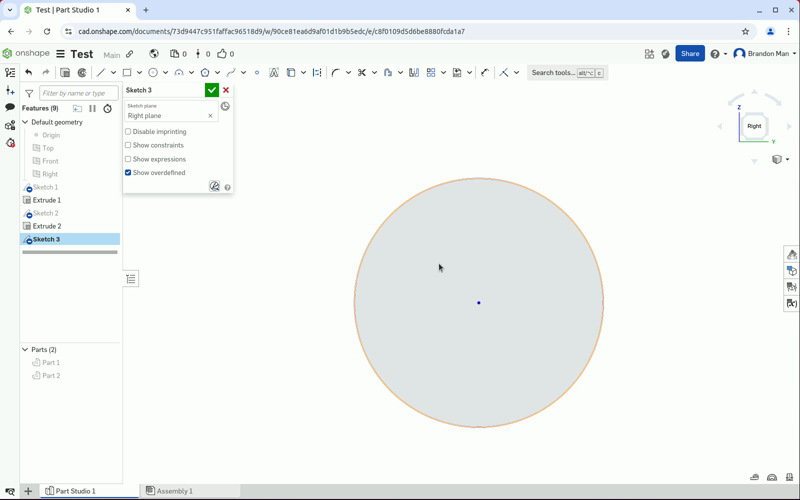
click(439, 263)
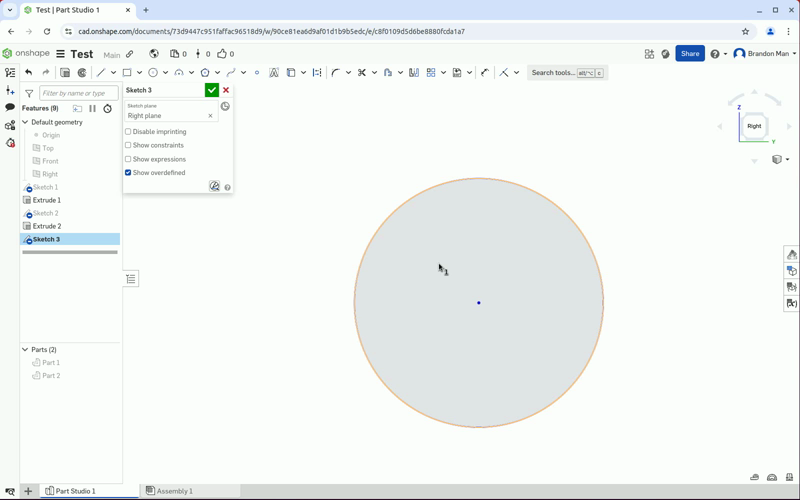
scroll(-6)
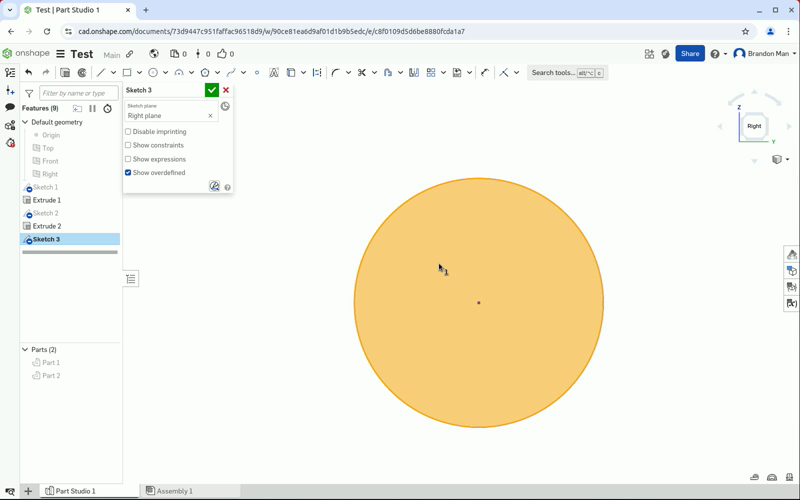
scroll(-6)
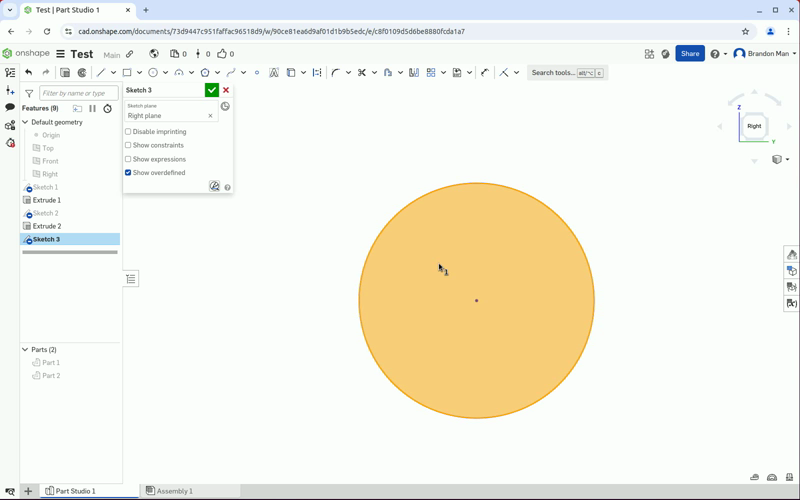
scroll(-6)
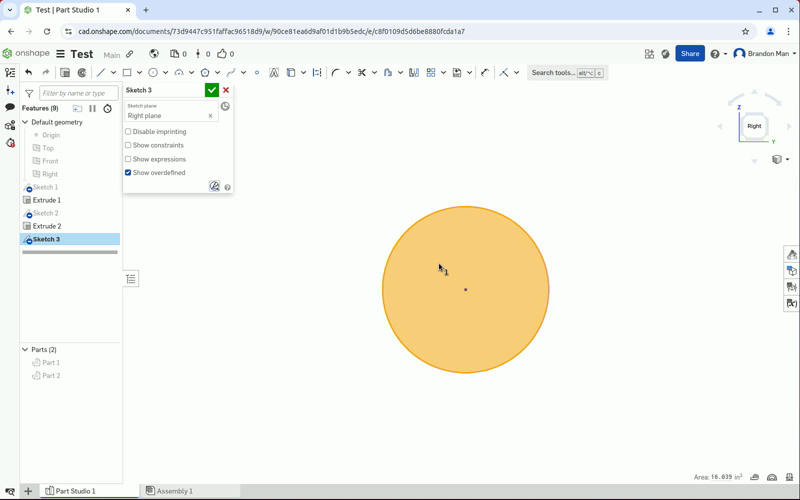
scroll(-6)
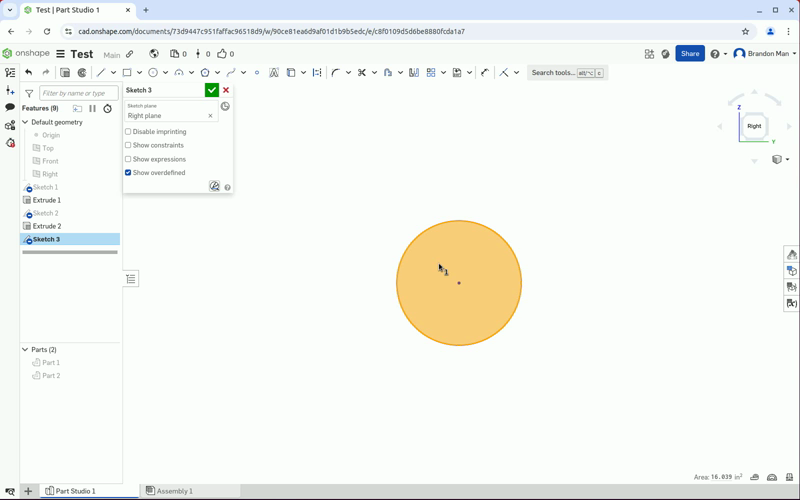
scroll(-6)
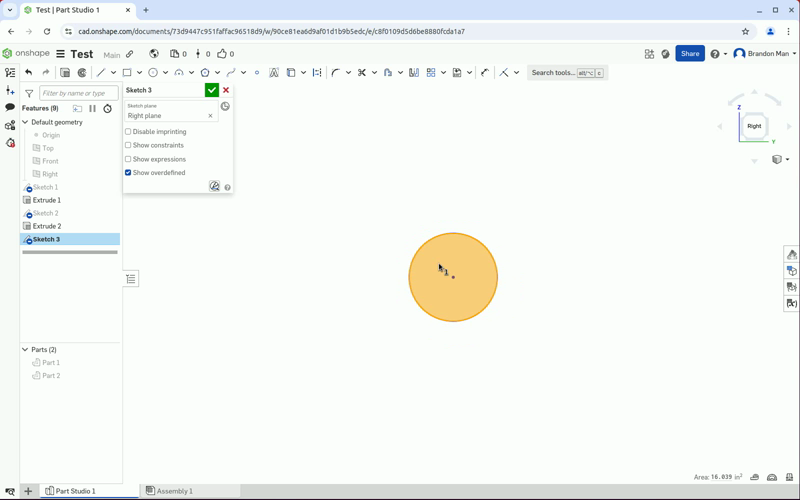
scroll(-6)
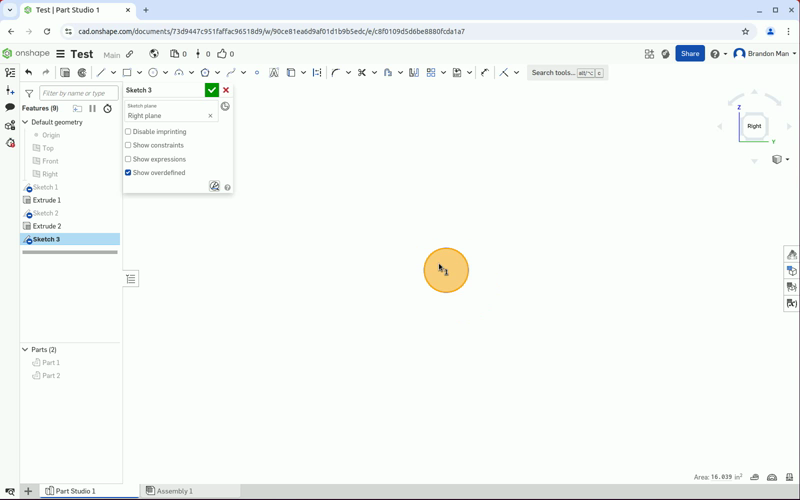
scroll(-6)
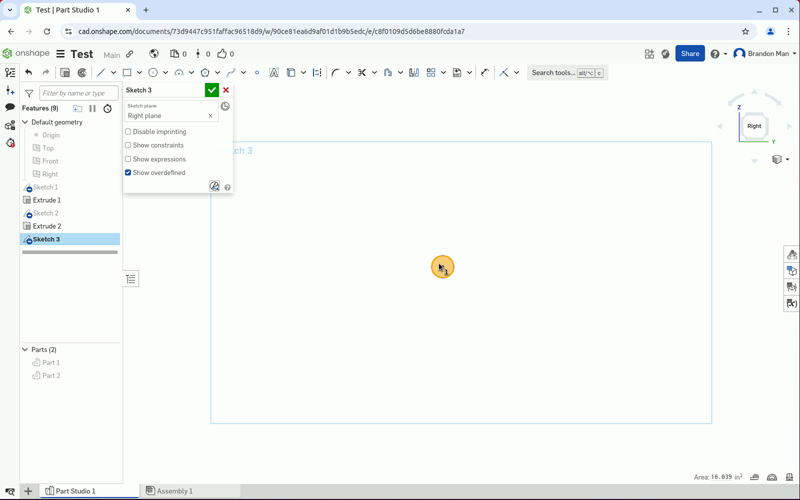
mouse_move(73, 352)
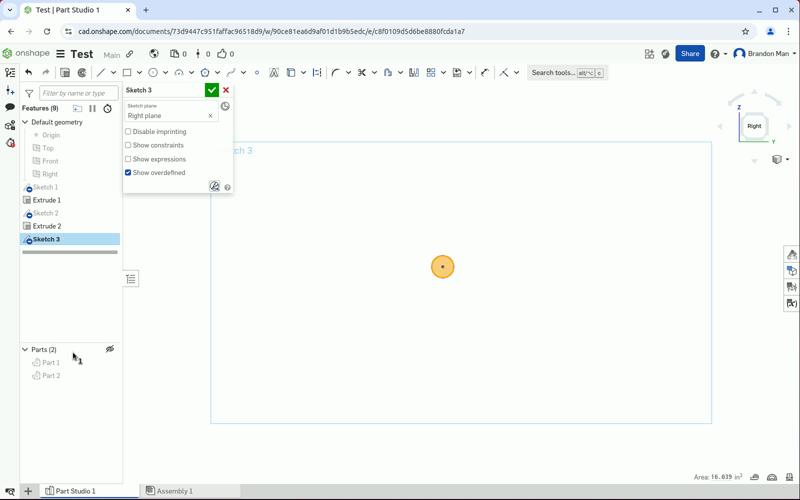
key(shift+y)
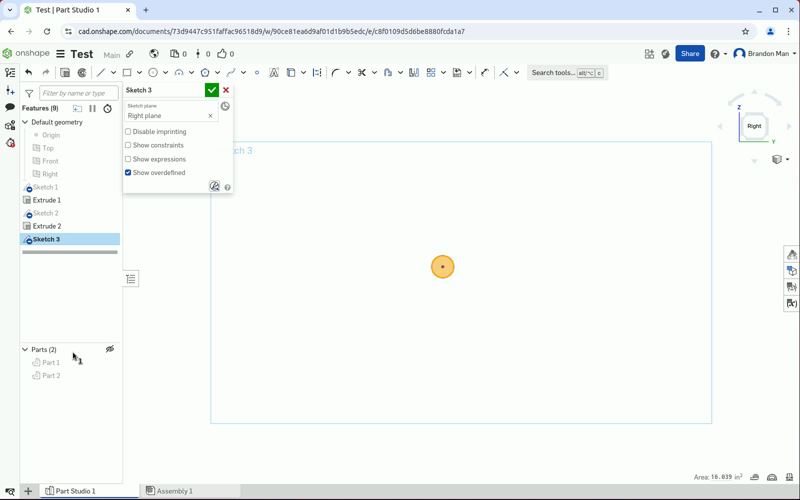
key(shift+e)
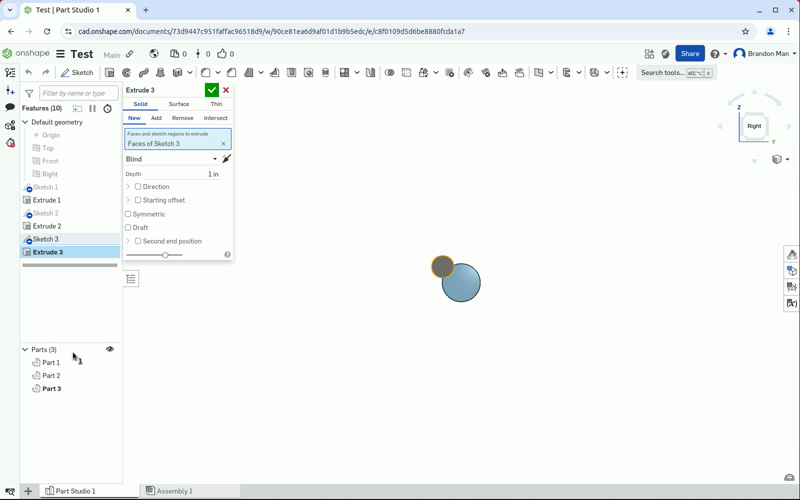
mouse_move(143, 106)
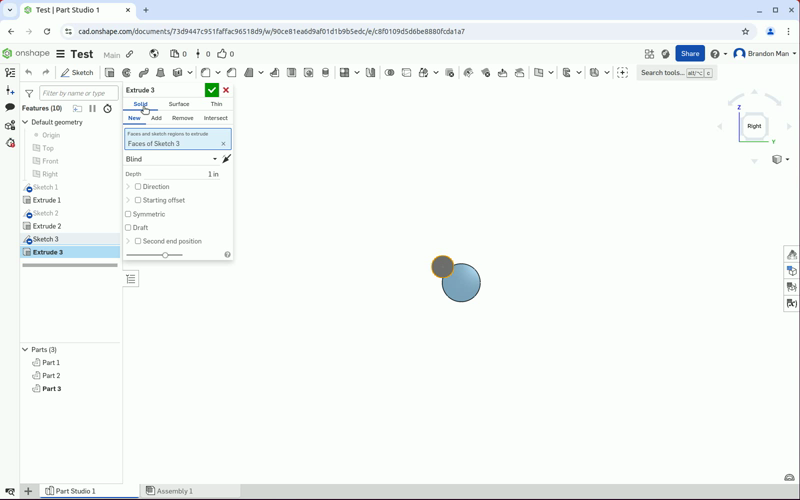
click(143, 106)
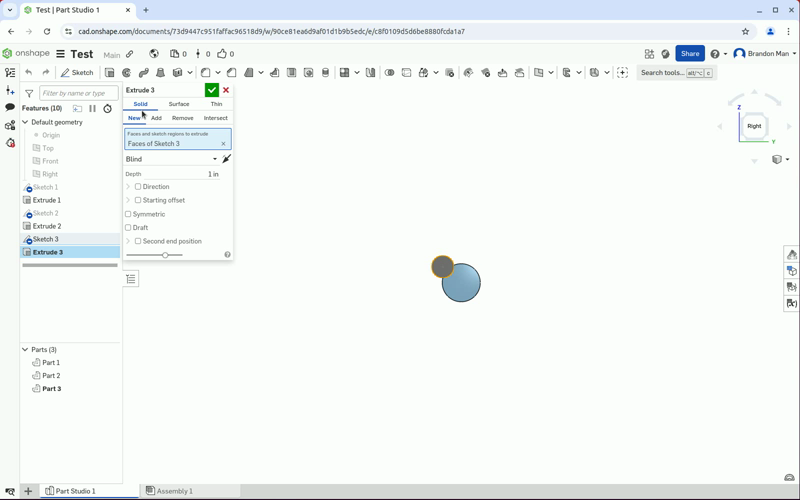
mouse_move(137, 120)
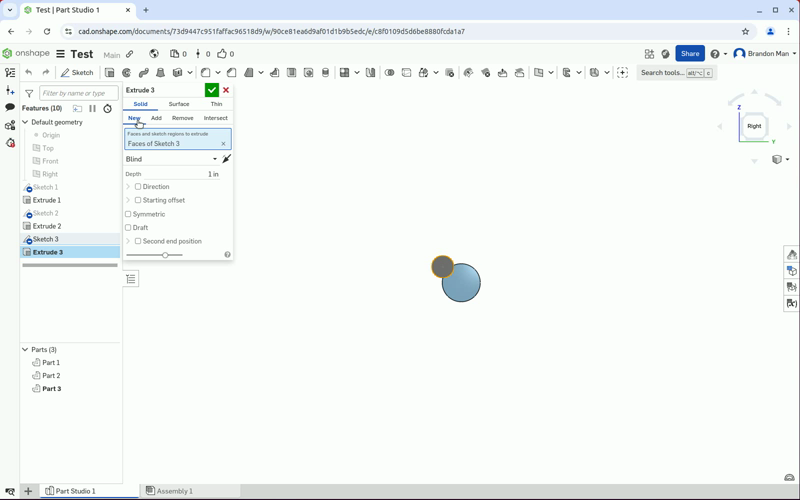
click(137, 120)
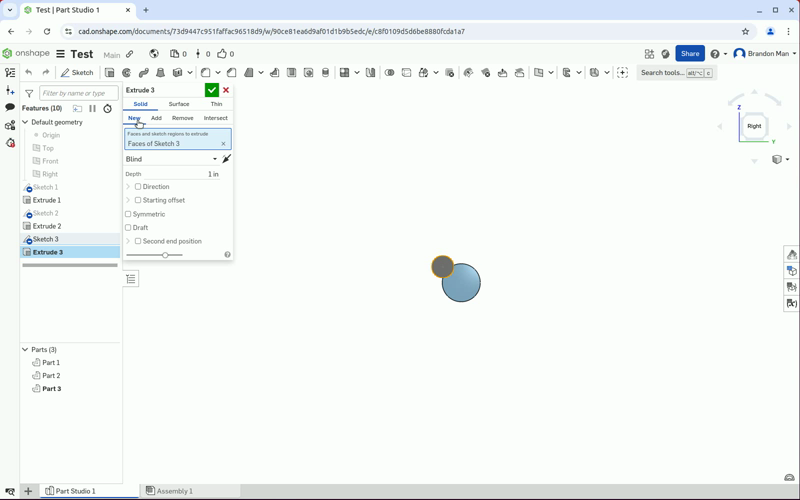
key(tab, 4)
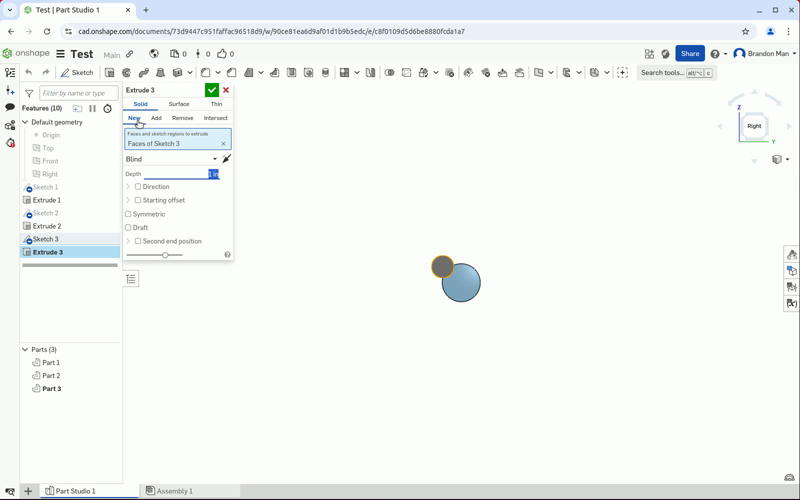
text(46.216)
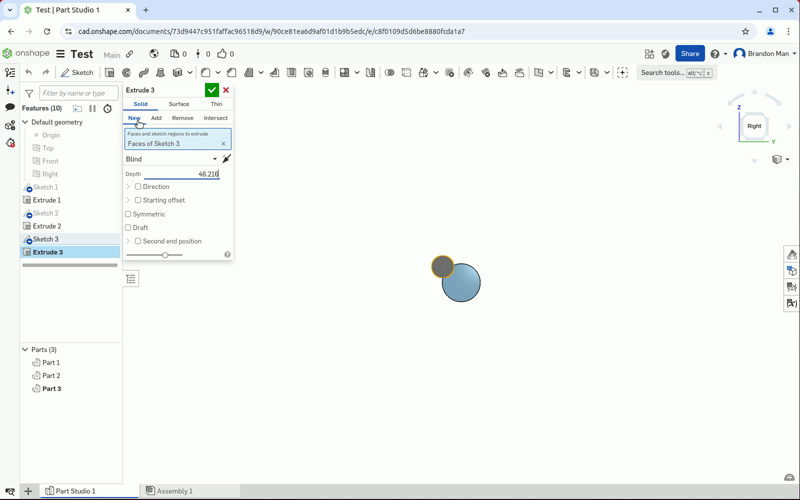
key(tab, 3)
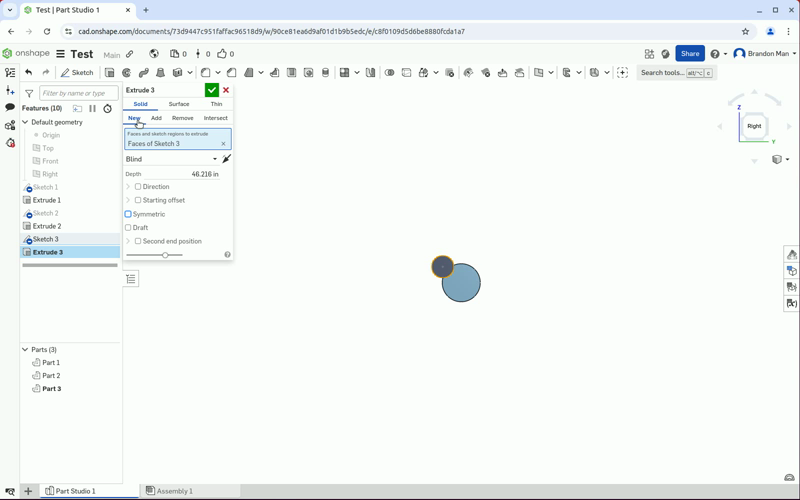
key(space)
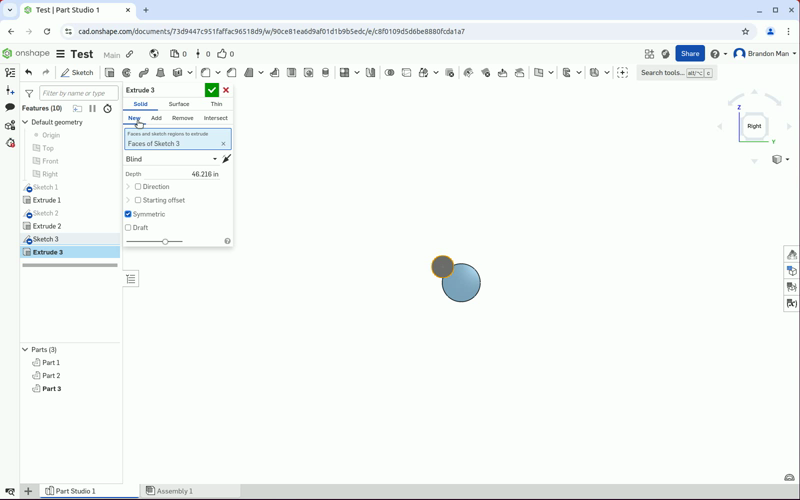
key(enter)
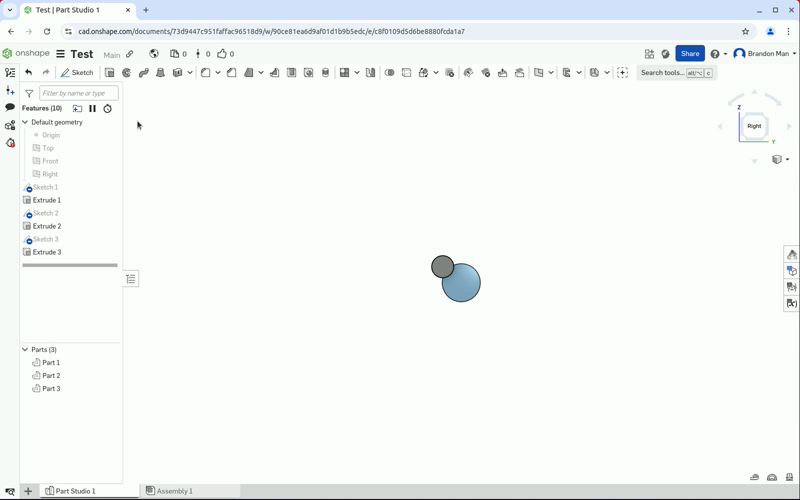
key(shift+h)
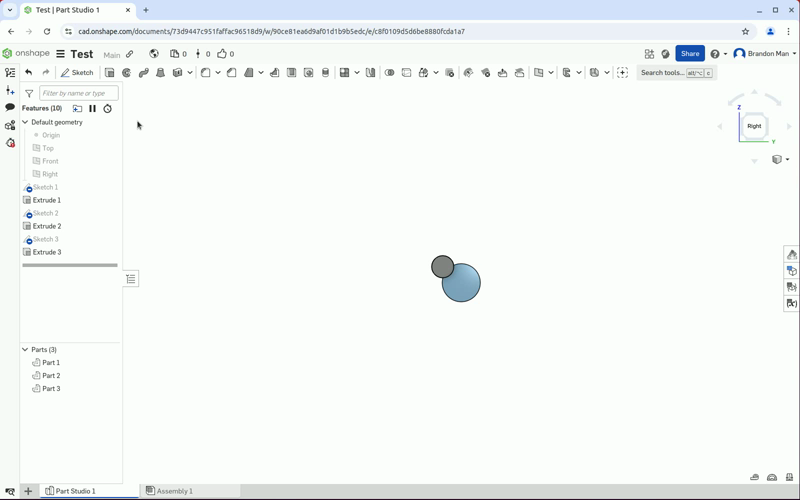
key(shift+h)
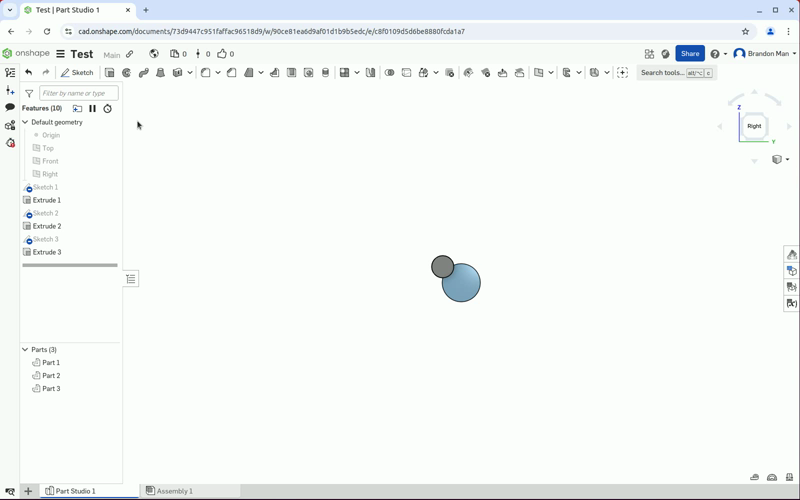
mouse_move(73, 189)
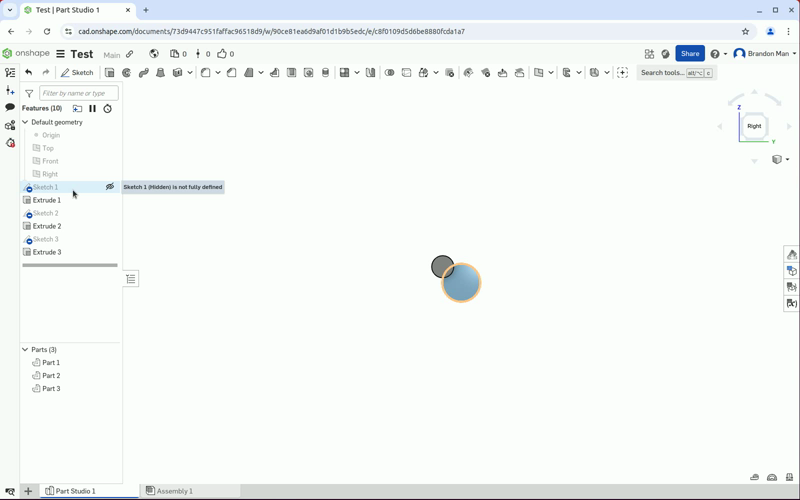
click(73, 189)
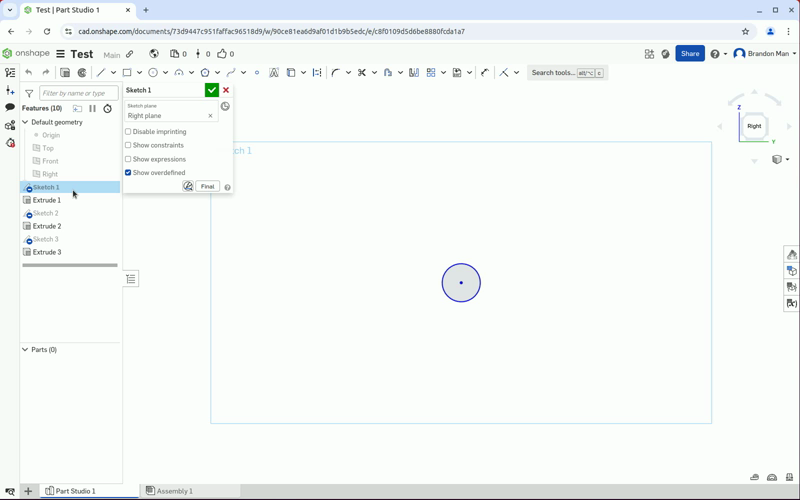
mouse_move(229, 92)
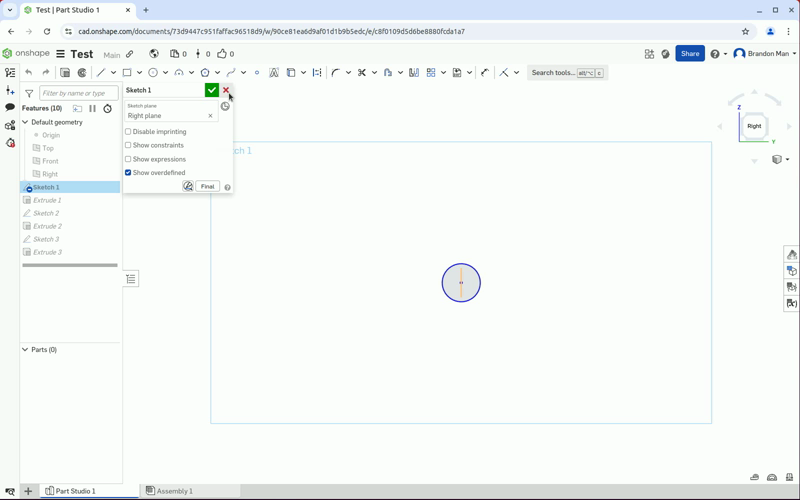
click(229, 92)
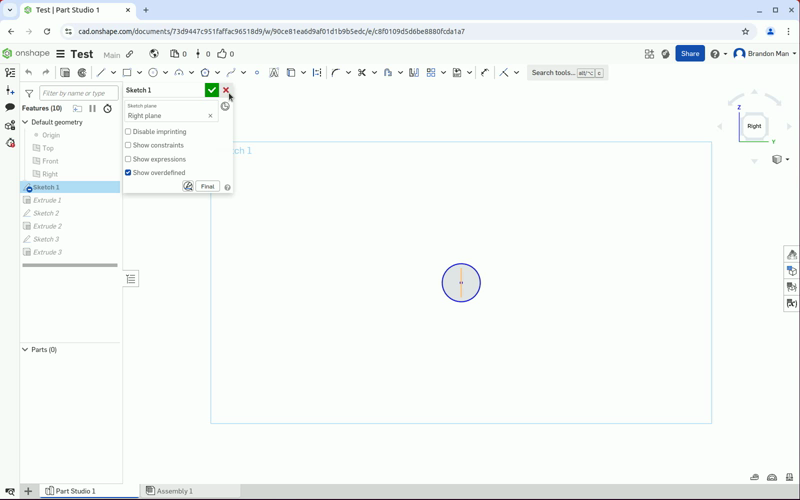
key(shift+s)
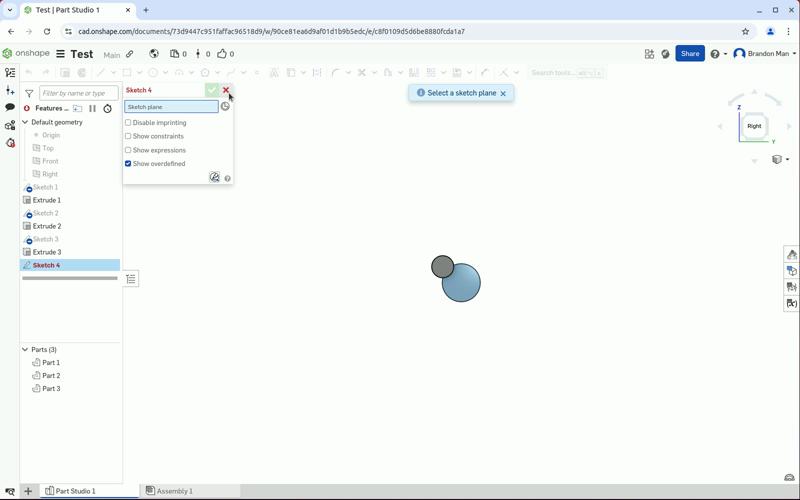
mouse_move(73, 176)
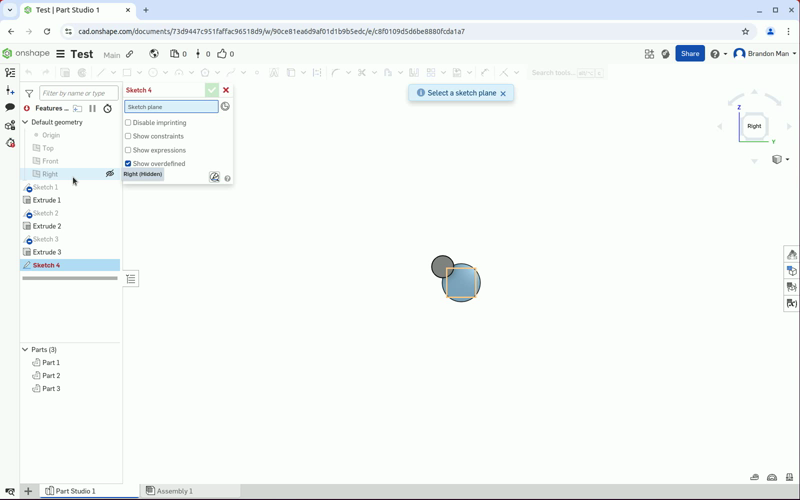
click(73, 176)
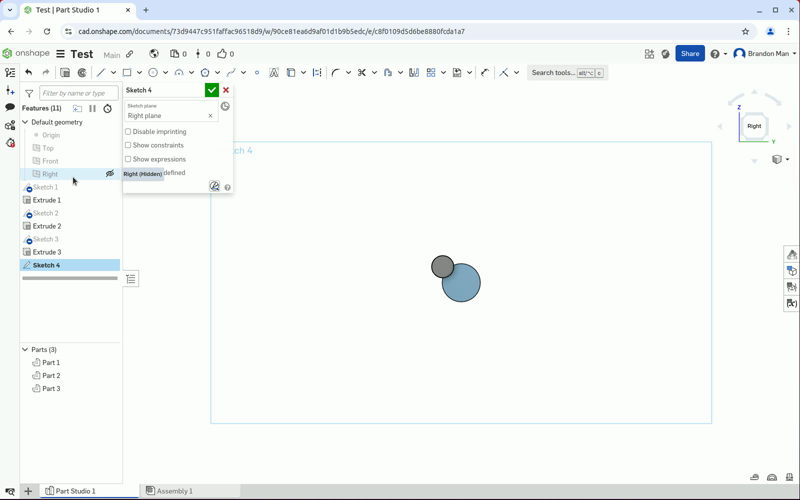
mouse_move(73, 352)
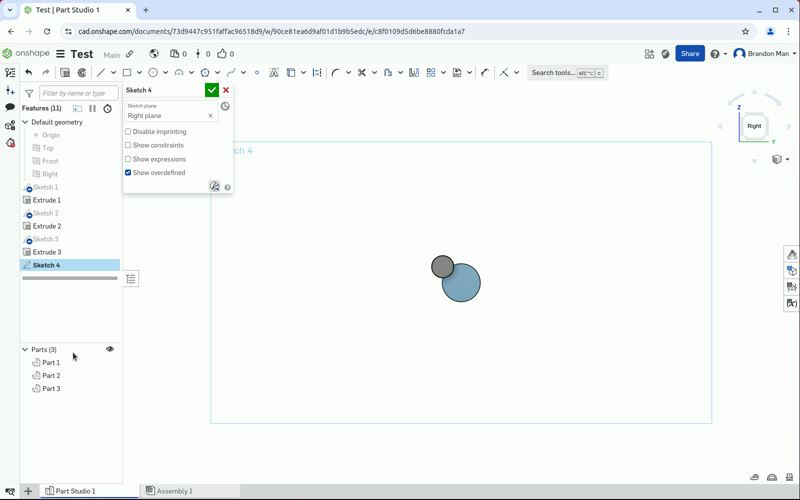
key(y)
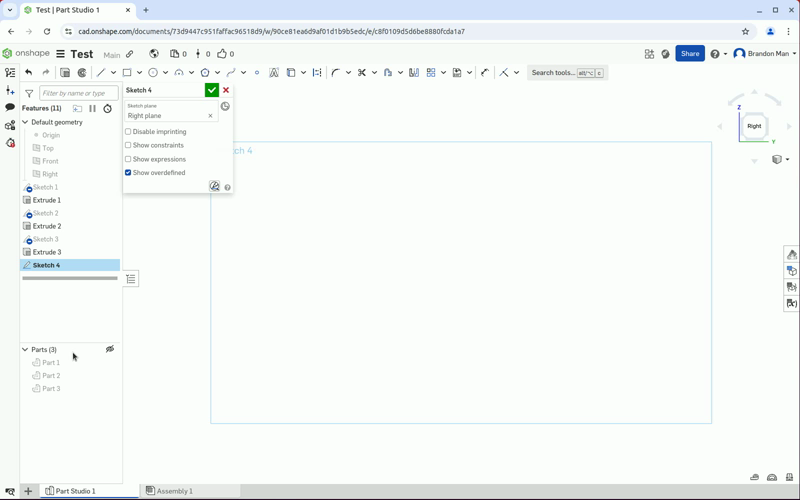
key(c)
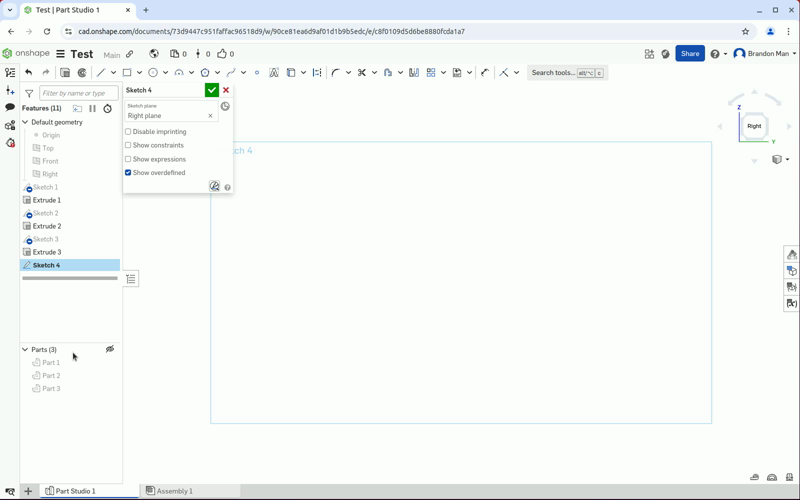
key_down(shift)
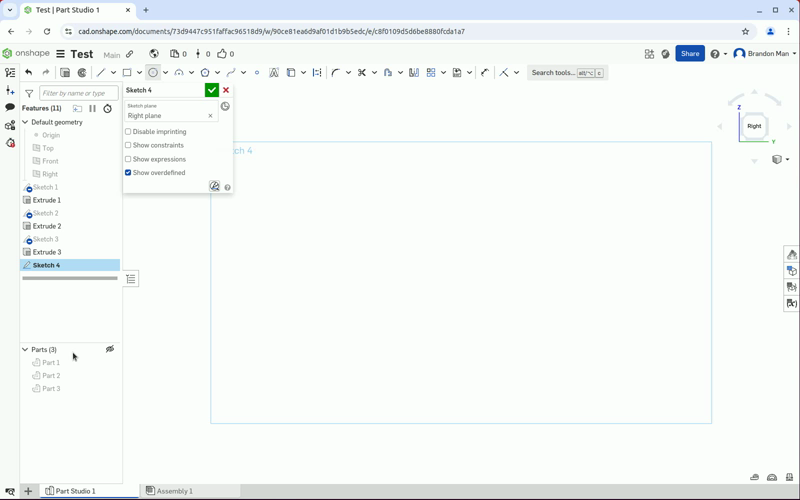
mouse_move(437, 291)
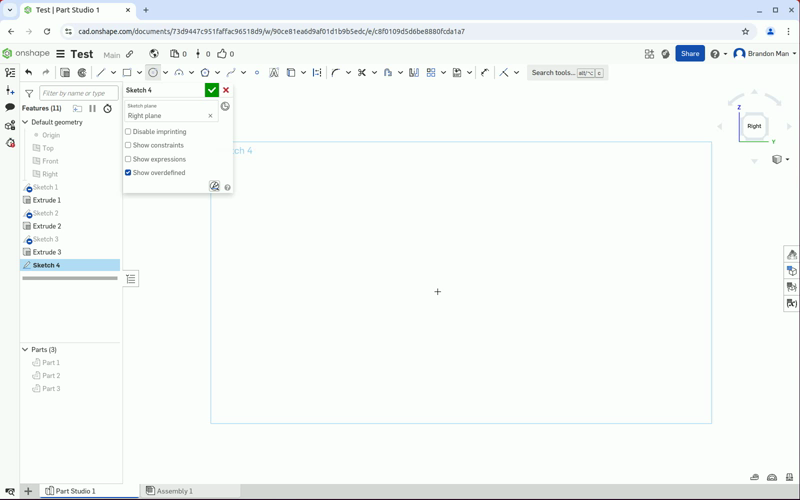
click(437, 291)
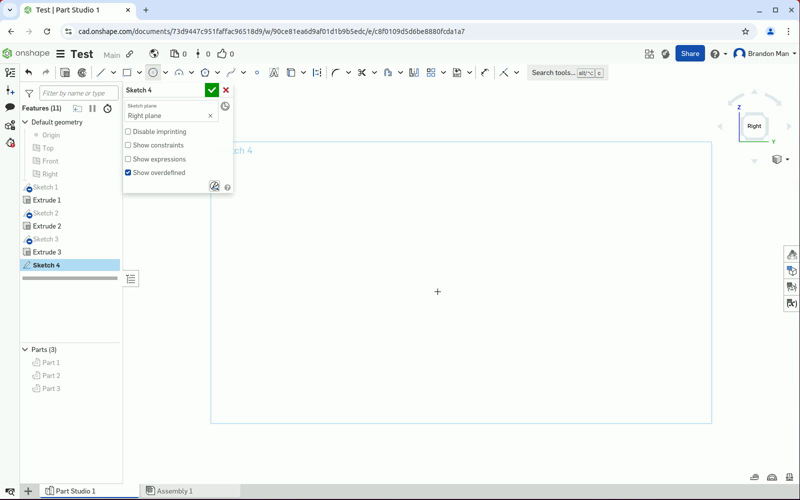
key_up(shift)
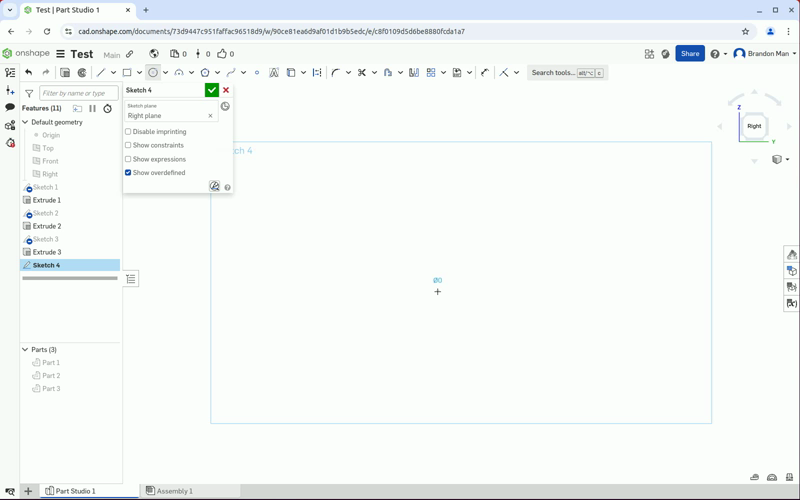
mouse_move(449, 291)
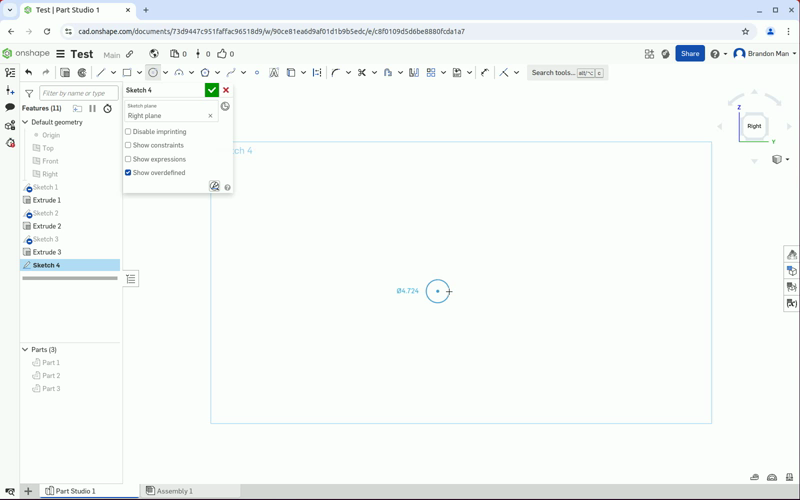
click(449, 291)
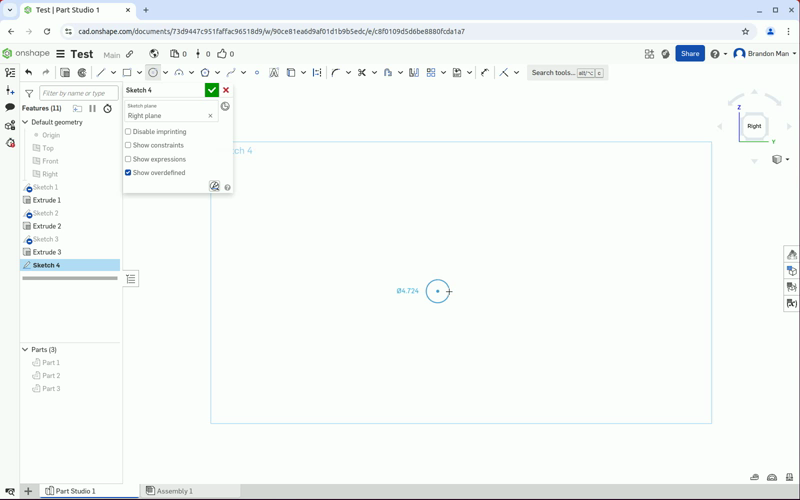
key(esc)
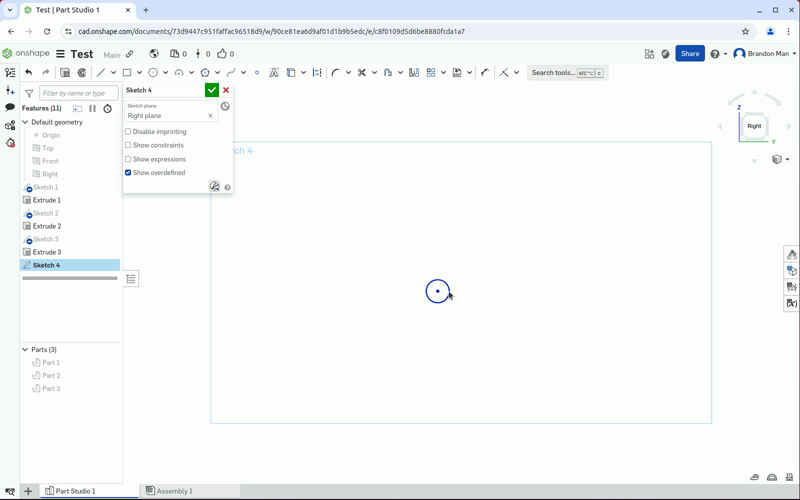
mouse_move(440, 296)
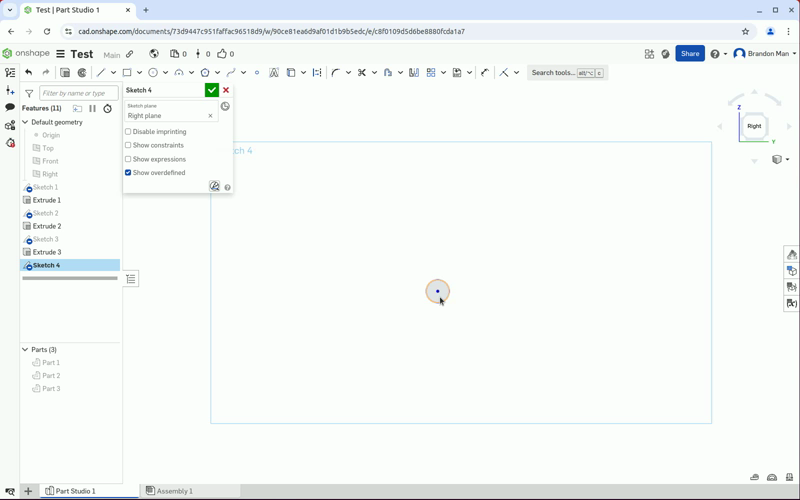
scroll(6)
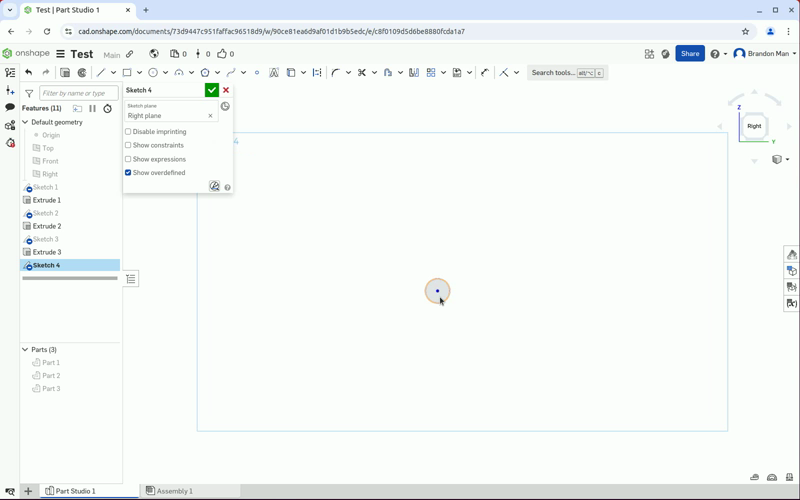
scroll(6)
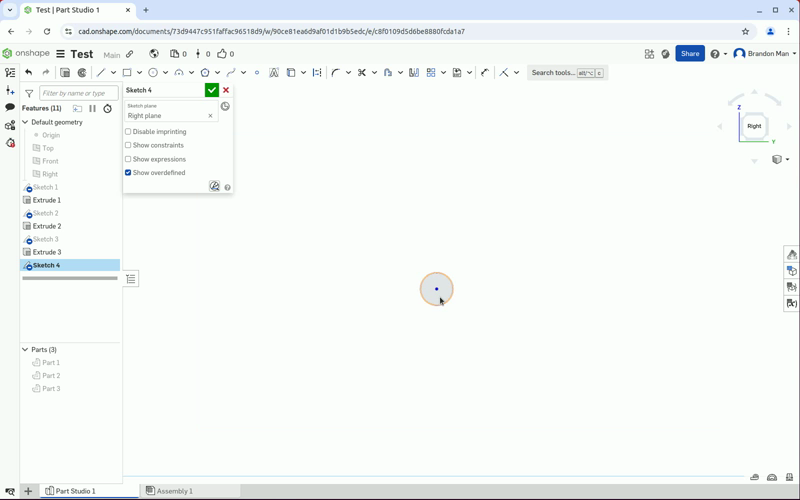
scroll(6)
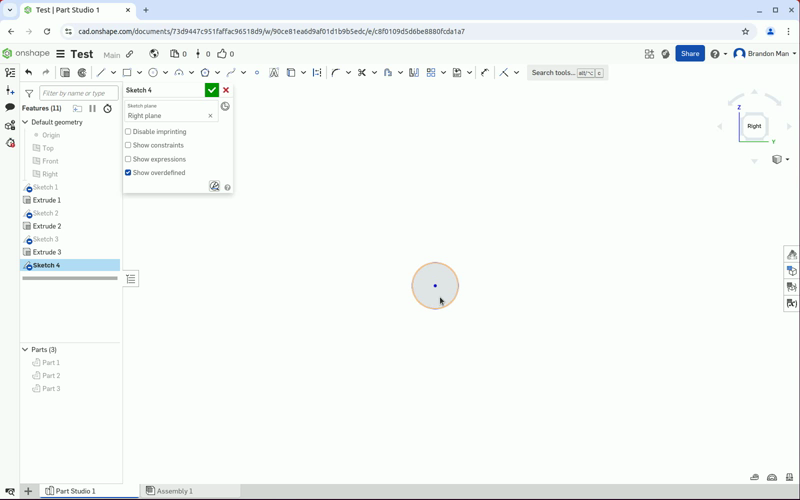
scroll(6)
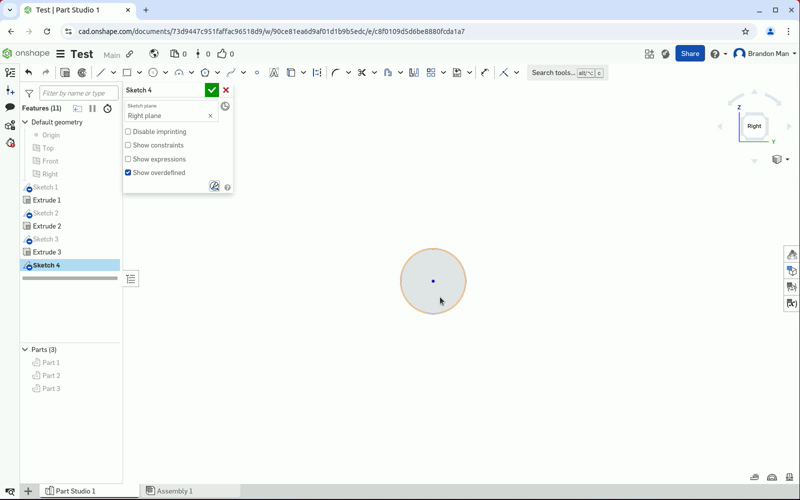
scroll(6)
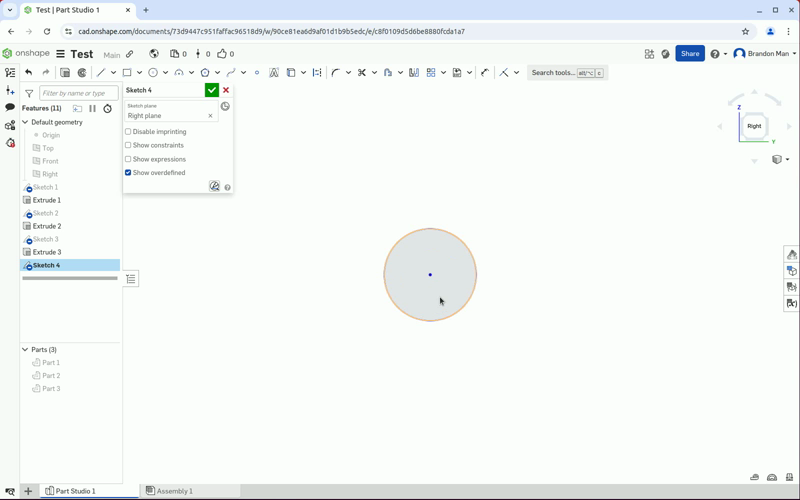
scroll(6)
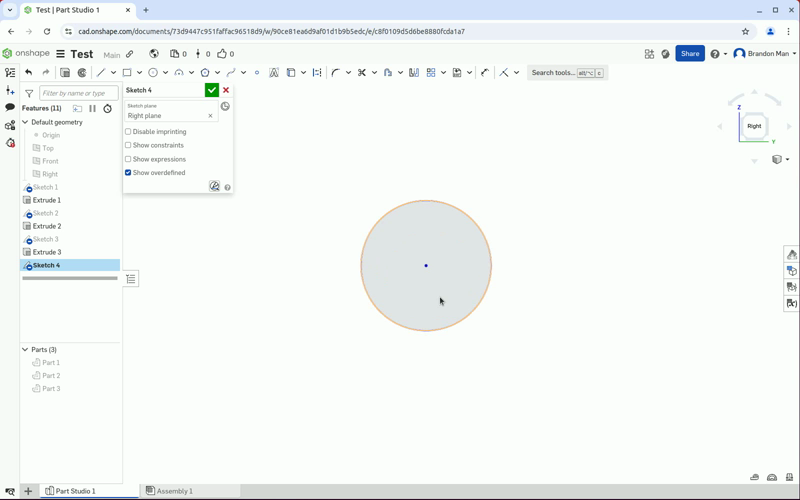
scroll(6)
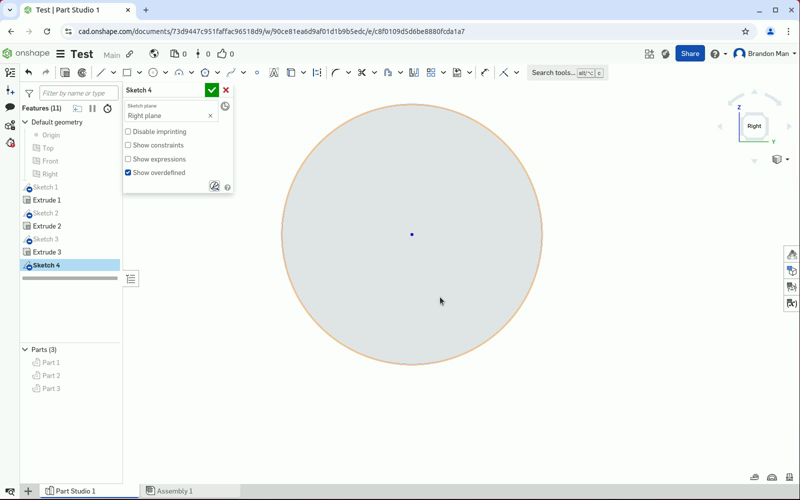
click(440, 296)
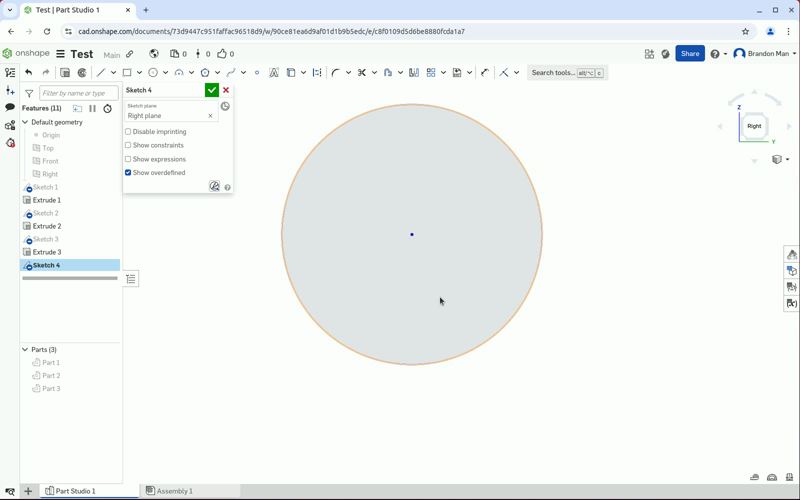
scroll(-6)
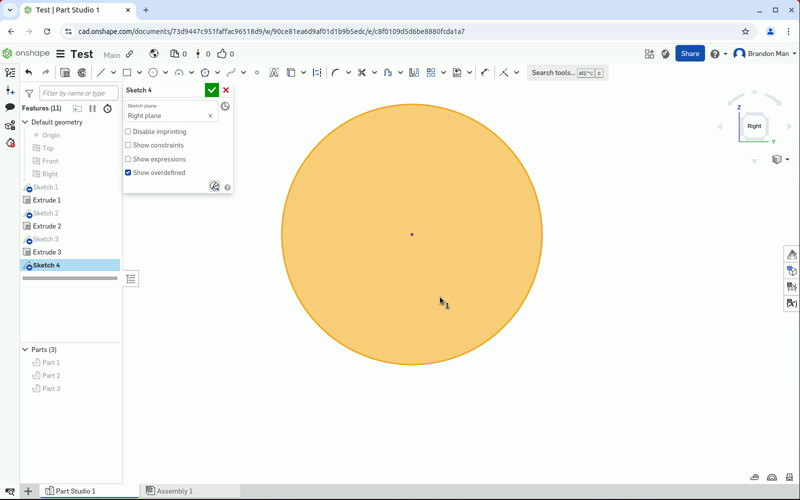
scroll(-6)
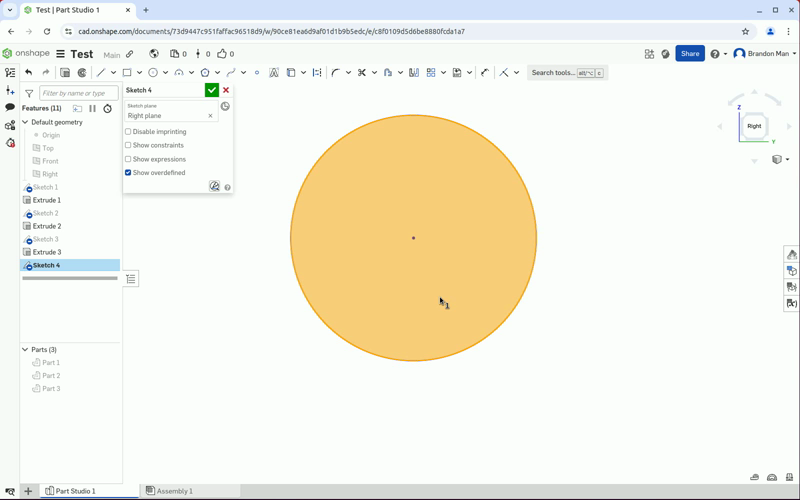
scroll(-6)
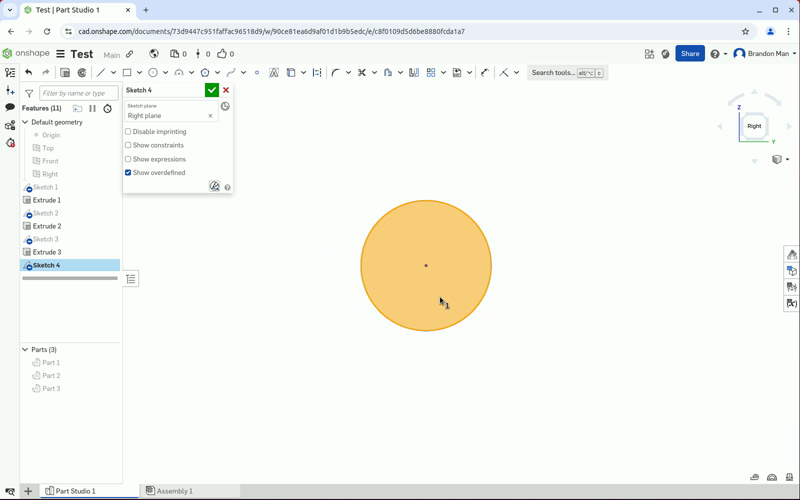
scroll(-6)
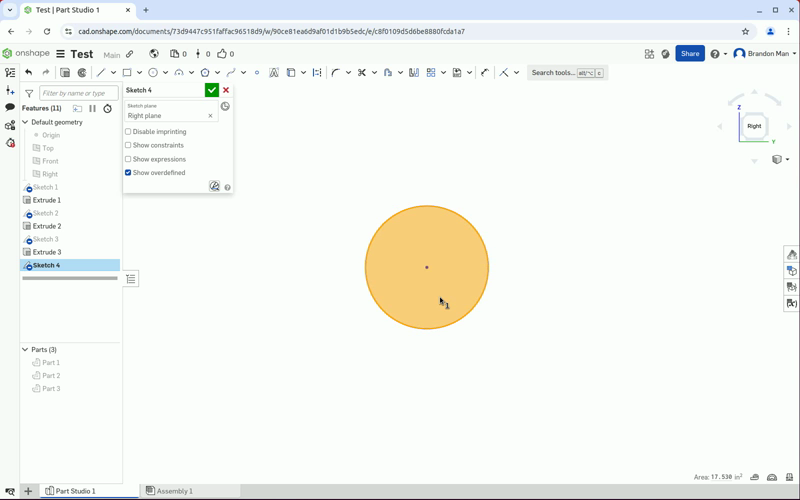
scroll(-6)
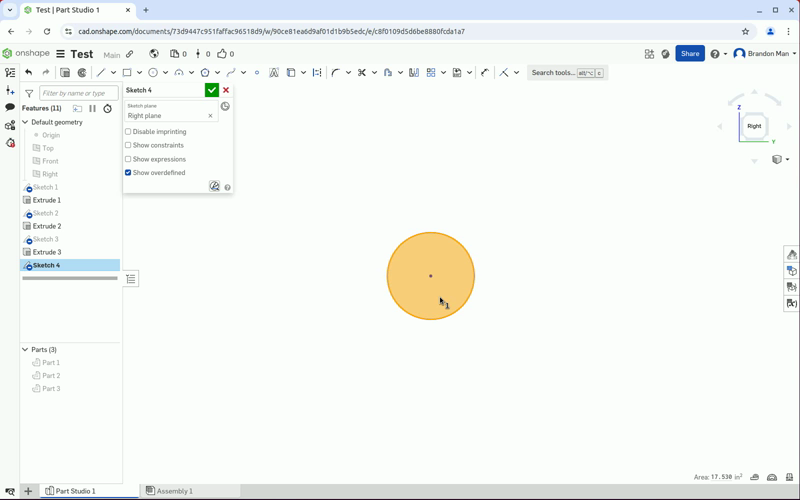
scroll(-6)
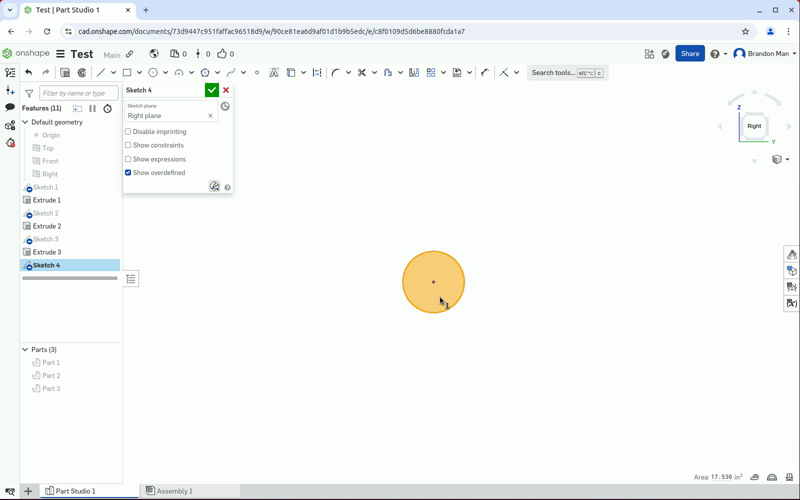
scroll(-6)
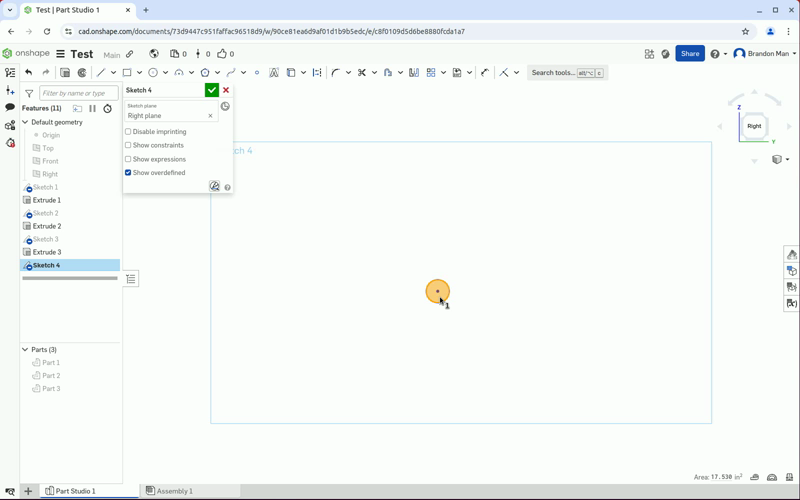
mouse_move(73, 352)
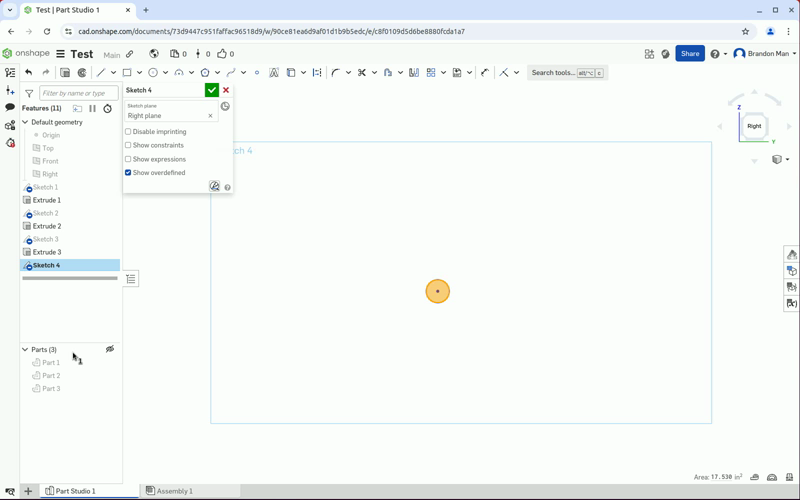
key(shift+y)
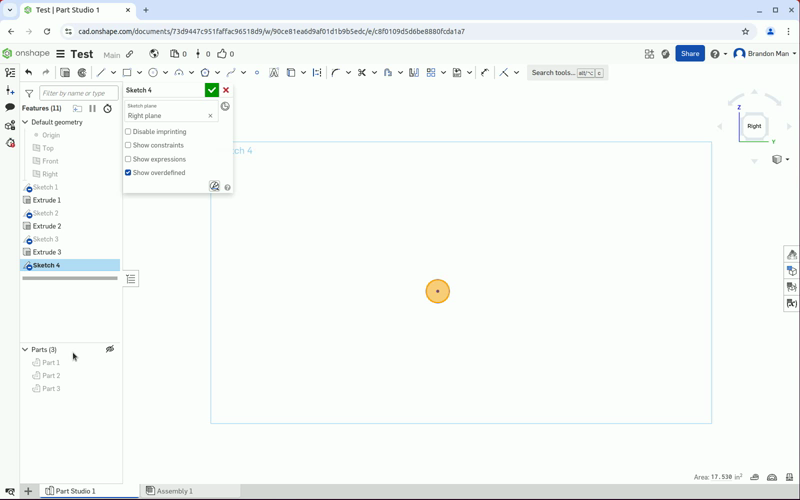
key(shift+e)
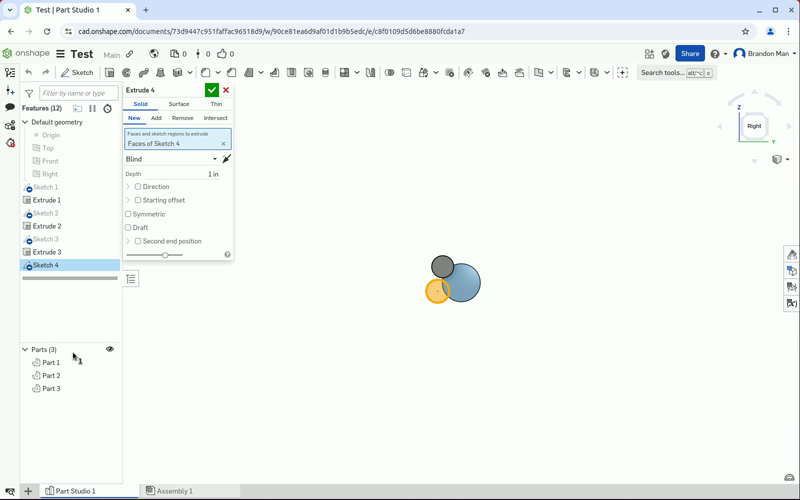
mouse_move(143, 106)
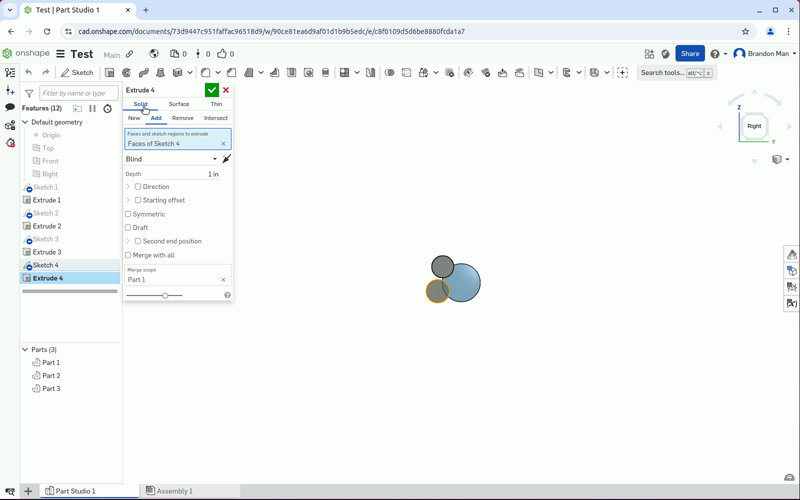
click(143, 106)
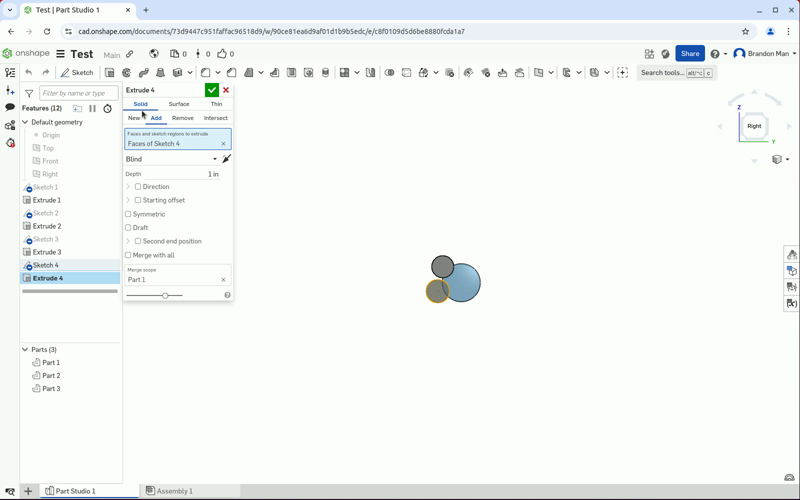
mouse_move(137, 120)
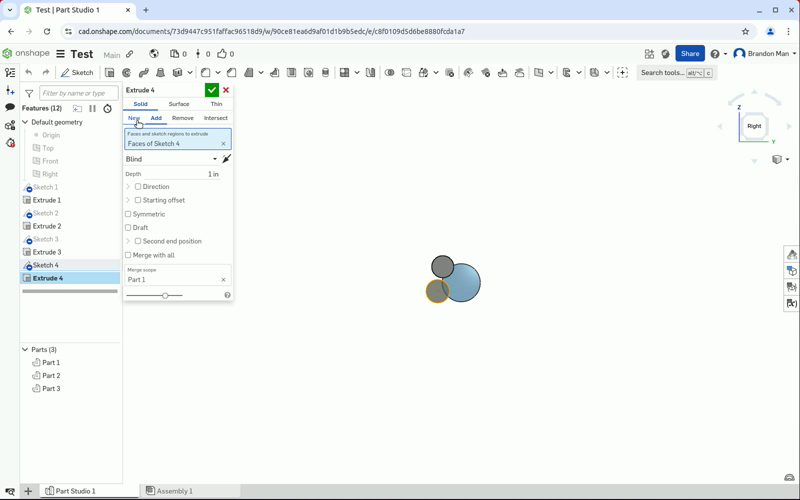
click(137, 120)
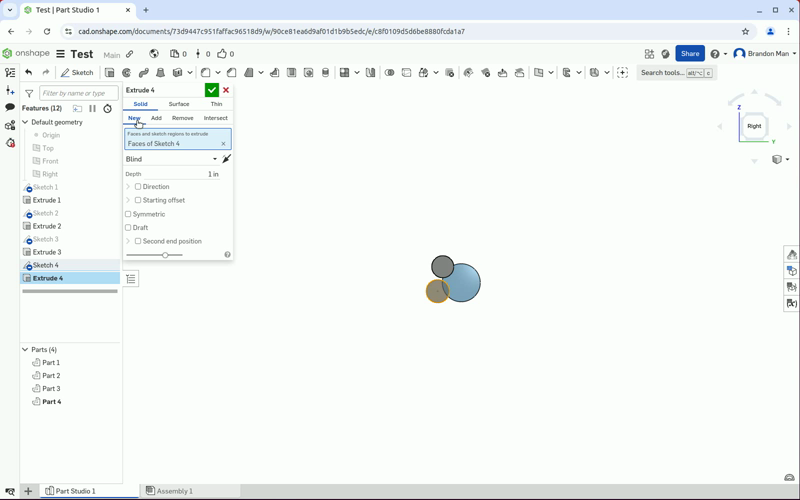
key(tab, 4)
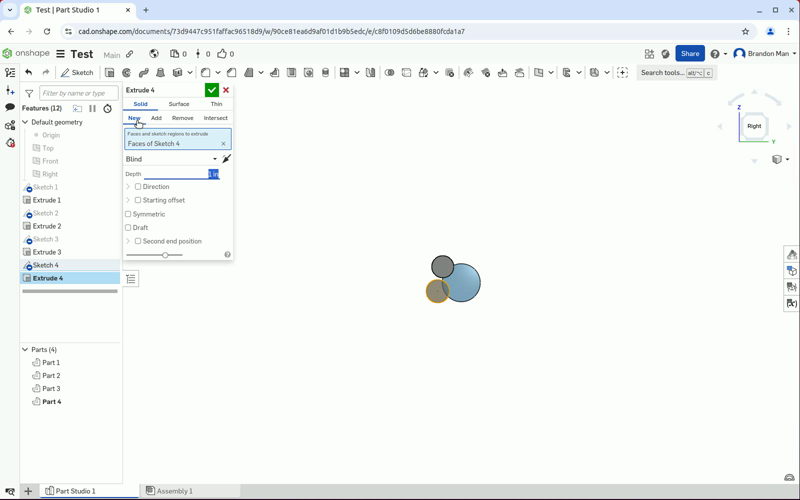
text(46.216)
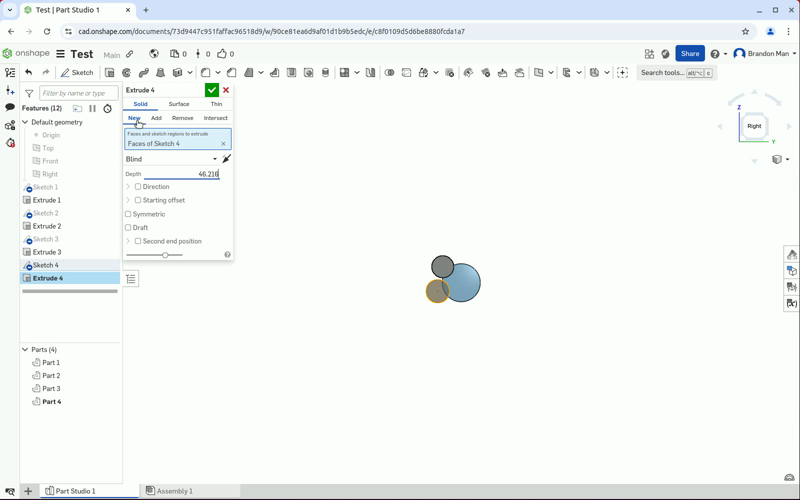
key(tab, 3)
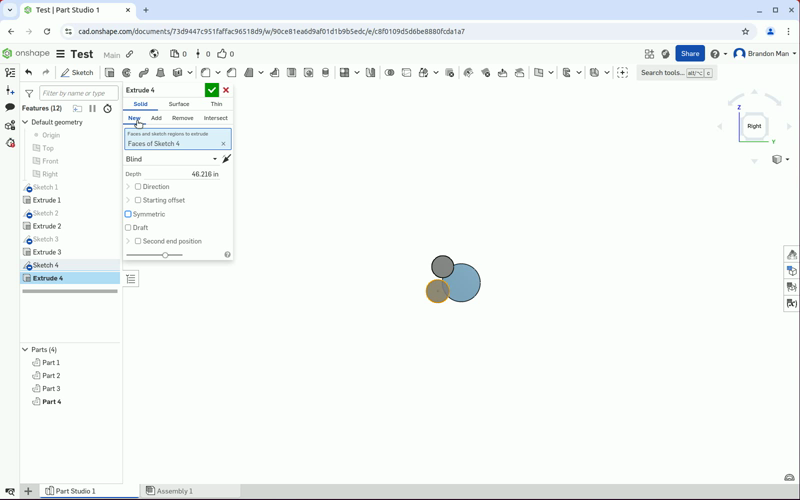
key(space)
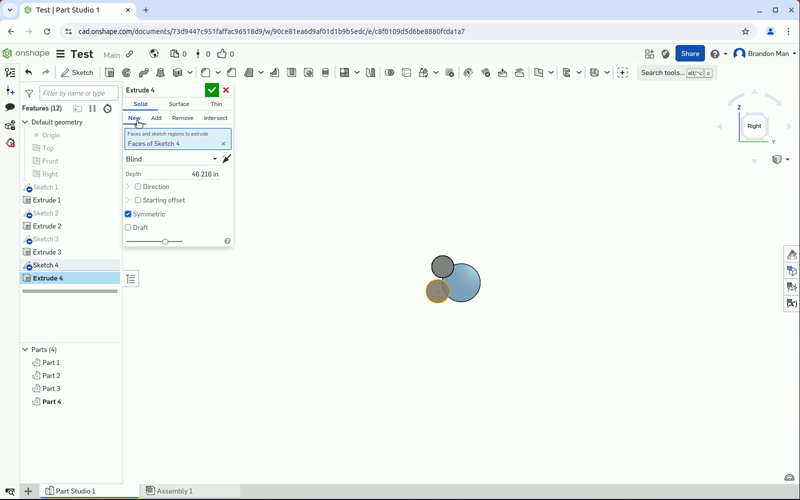
key(enter)
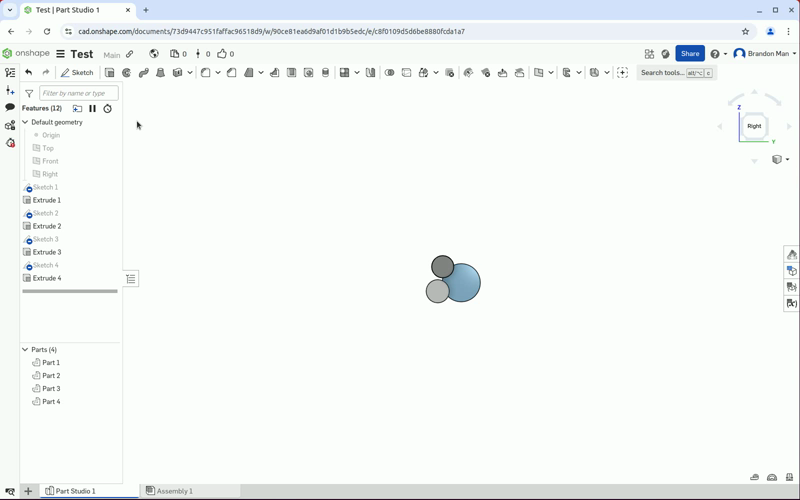
key(shift+h)
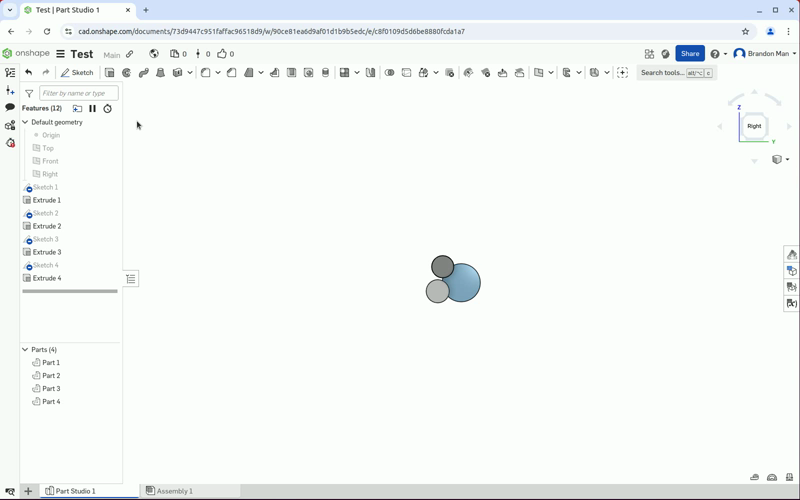
key(shift+h)
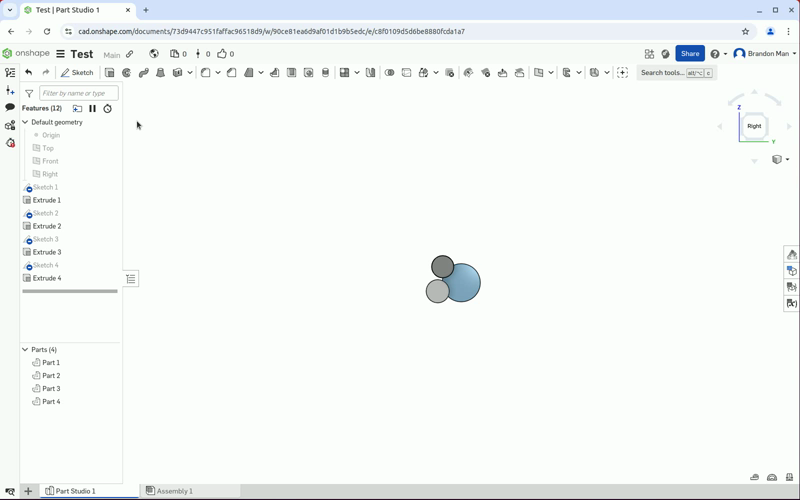
mouse_move(73, 189)
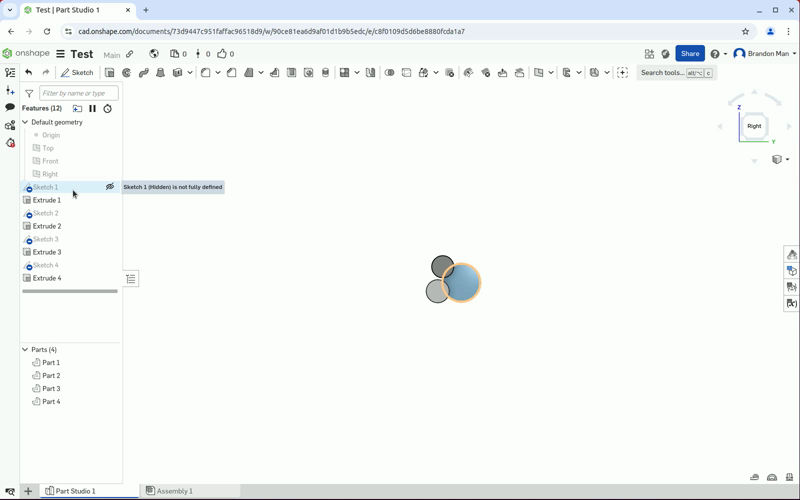
click(73, 189)
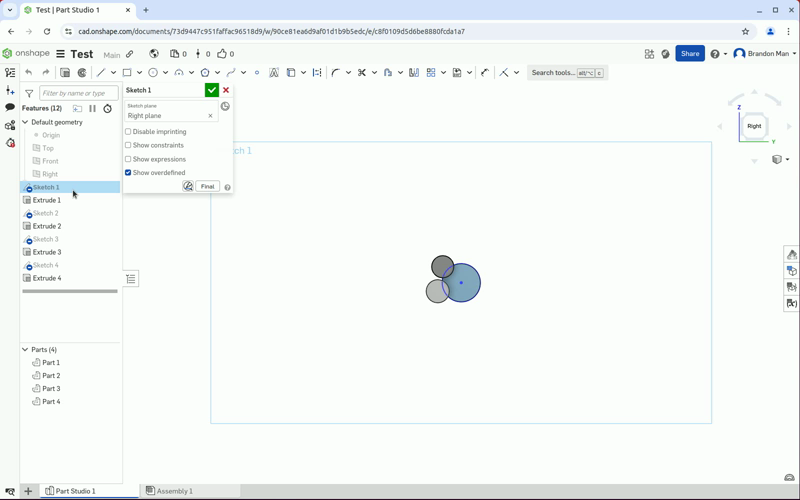
mouse_move(229, 92)
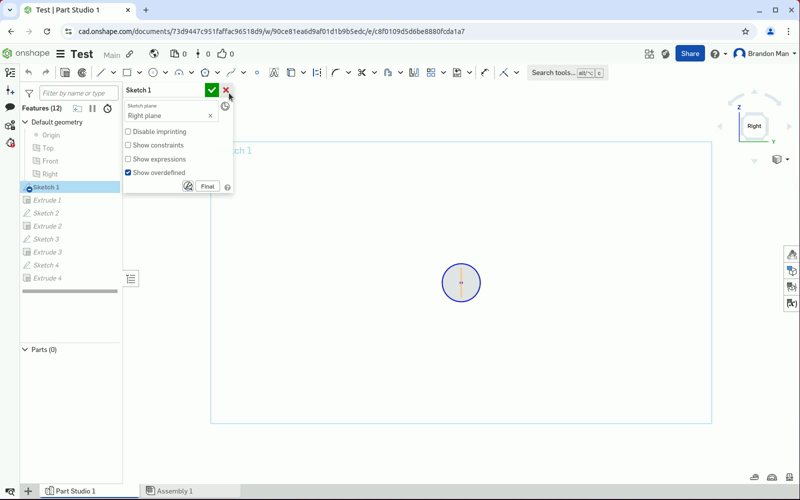
click(229, 92)
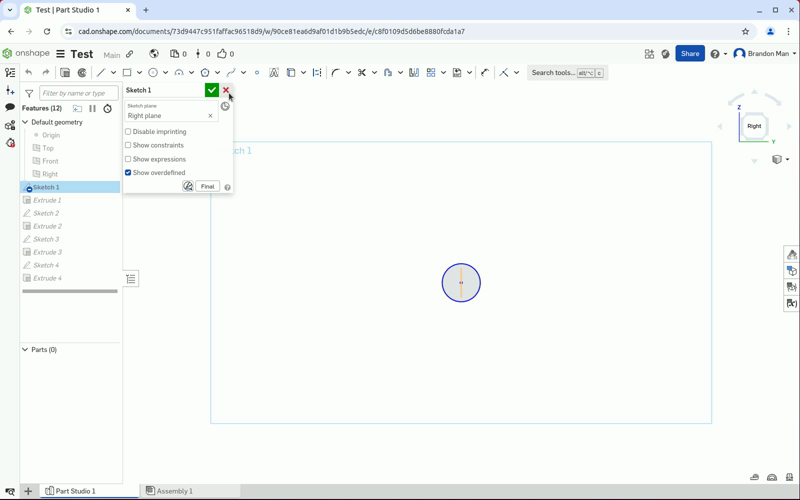
key(shift+s)
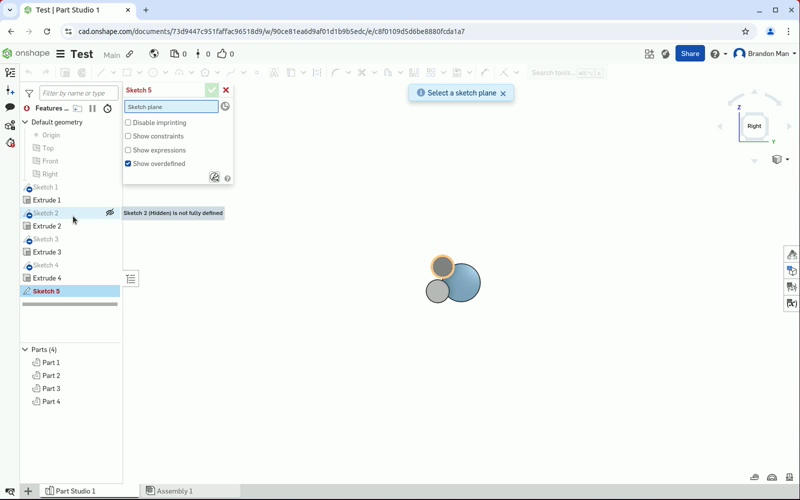
scroll(3)
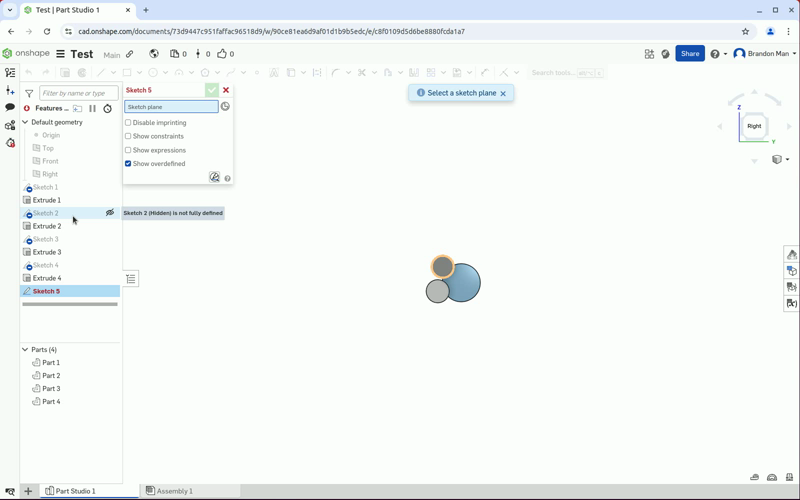
mouse_move(73, 176)
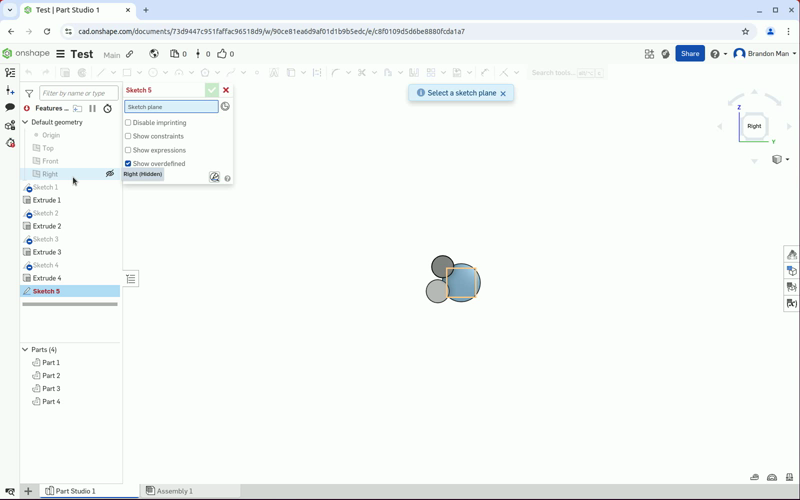
click(73, 176)
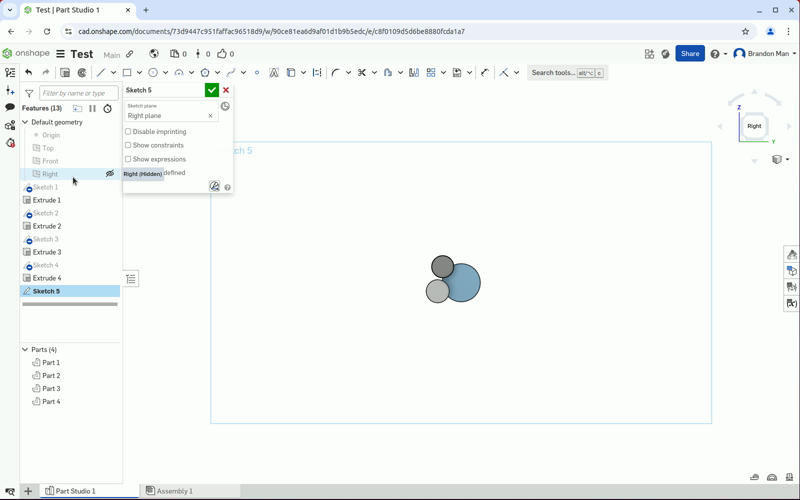
mouse_move(73, 352)
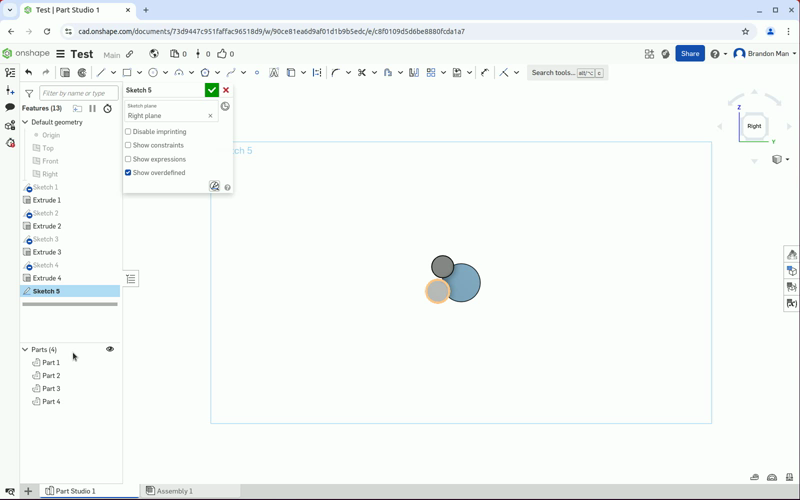
key(y)
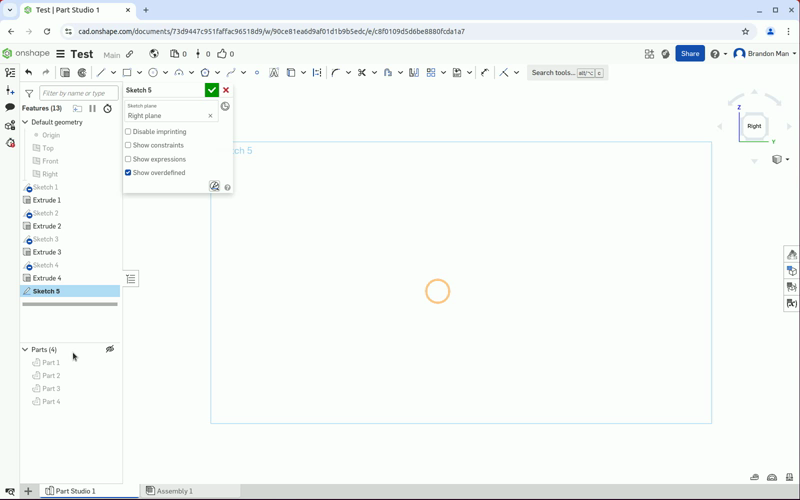
key(c)
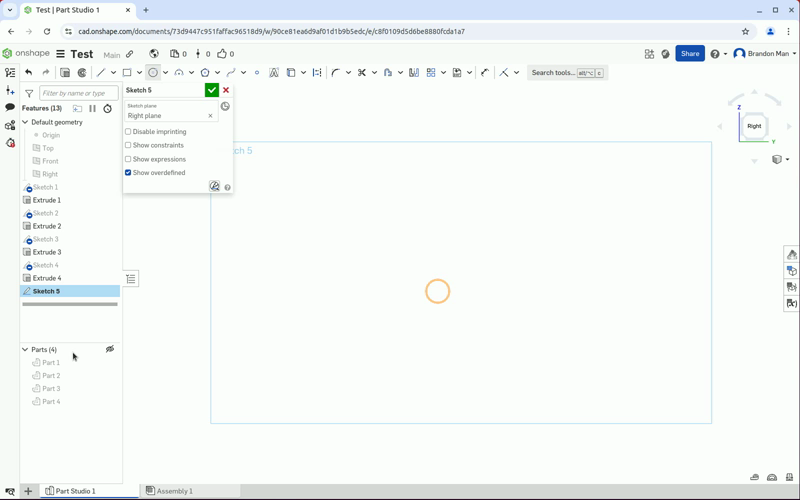
key_down(shift)
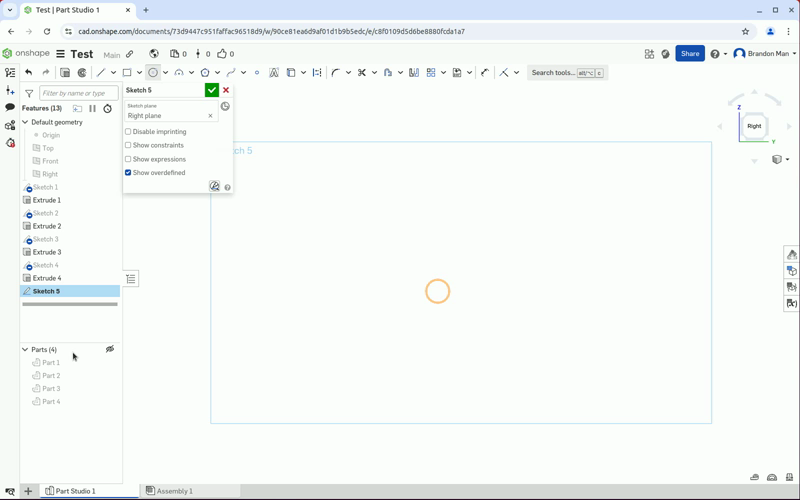
mouse_move(456, 307)
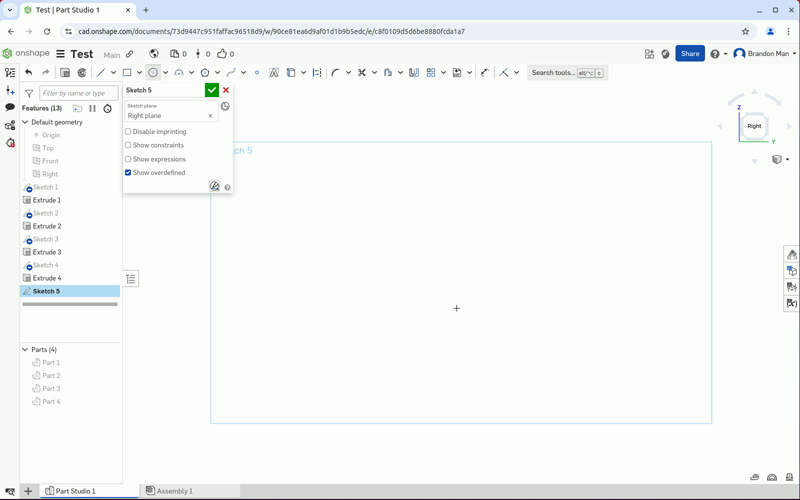
click(456, 307)
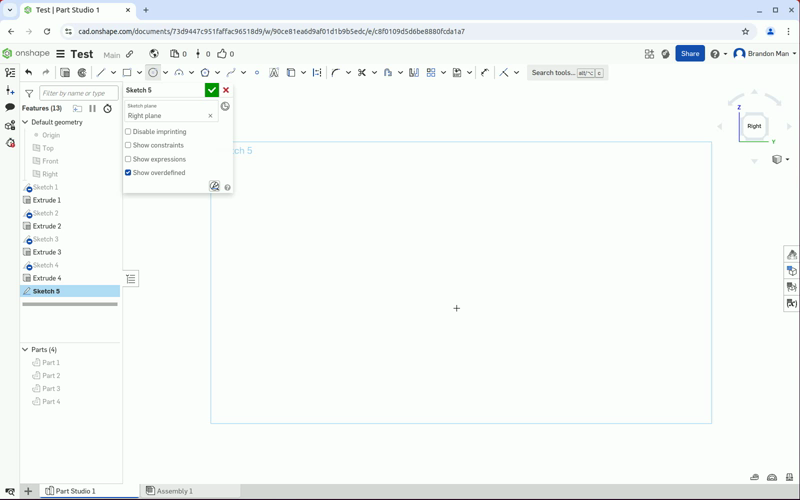
key_up(shift)
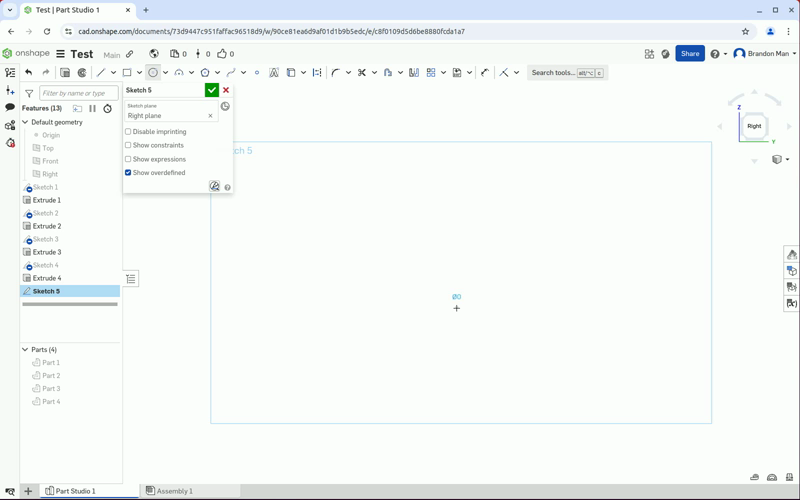
mouse_move(467, 307)
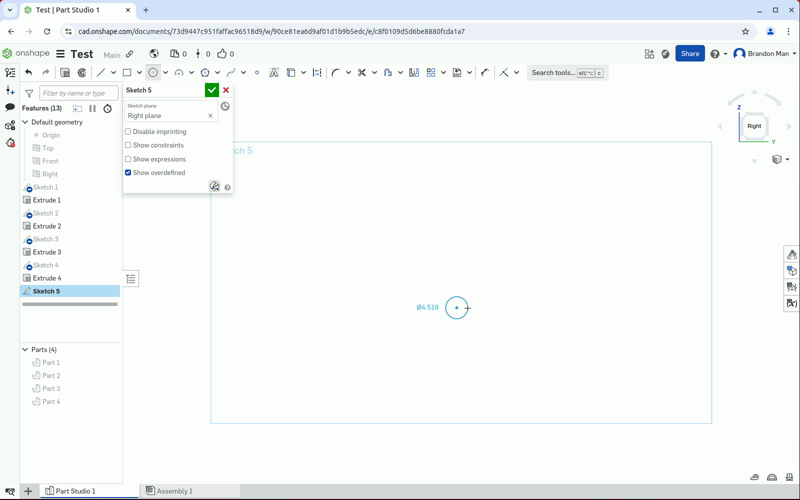
click(467, 307)
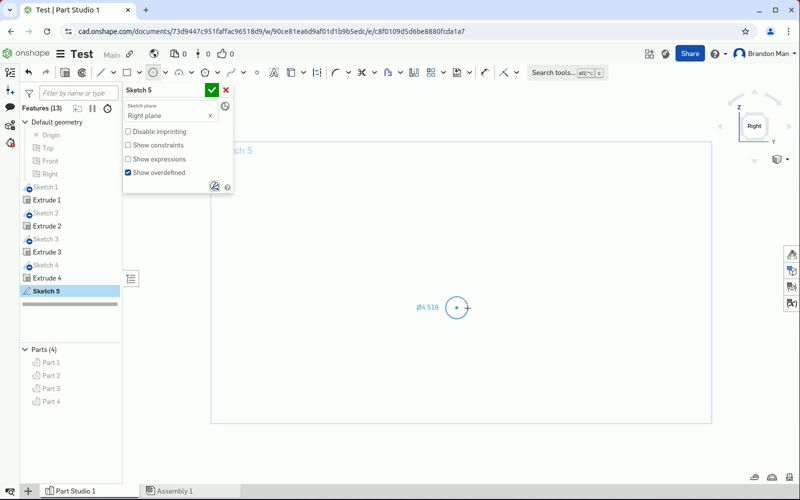
key(esc)
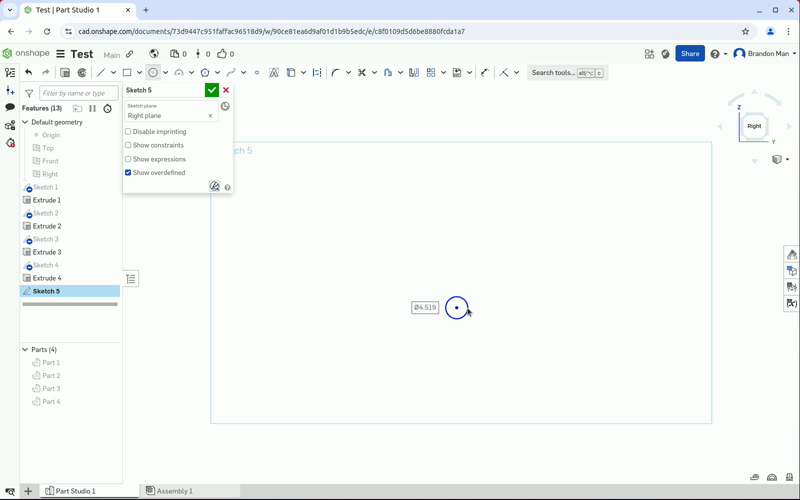
mouse_move(460, 301)
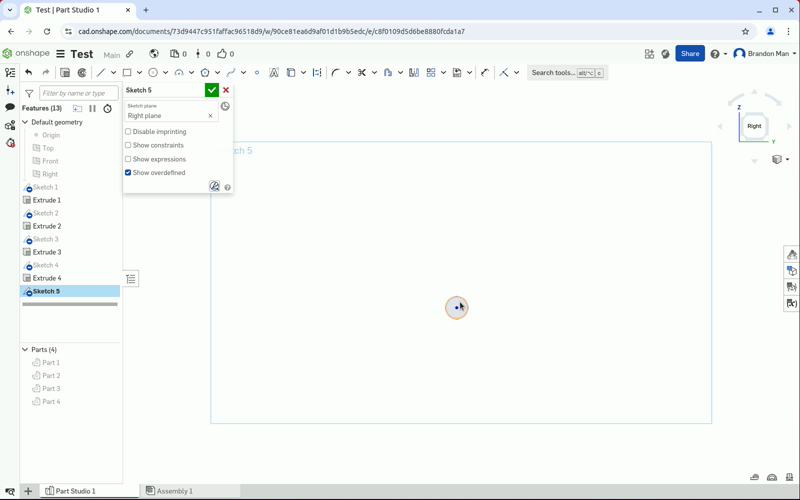
scroll(6)
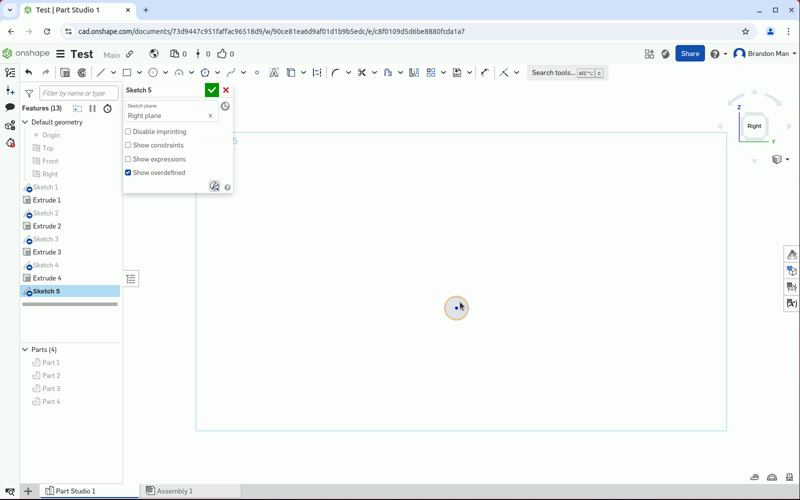
scroll(6)
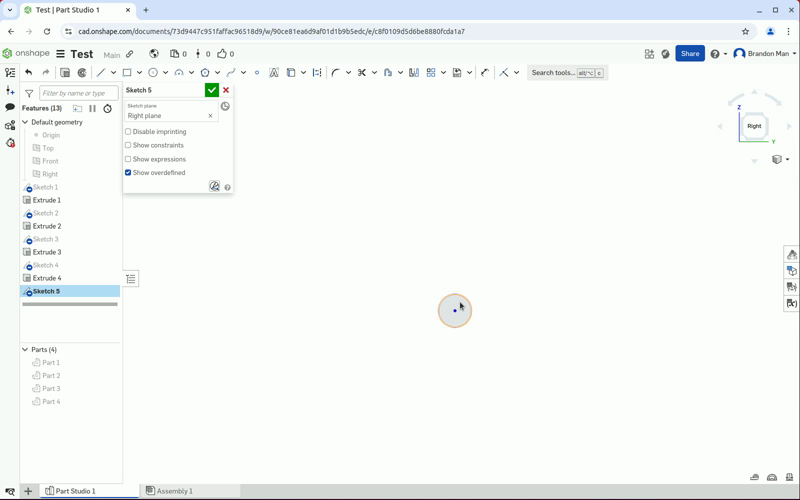
scroll(6)
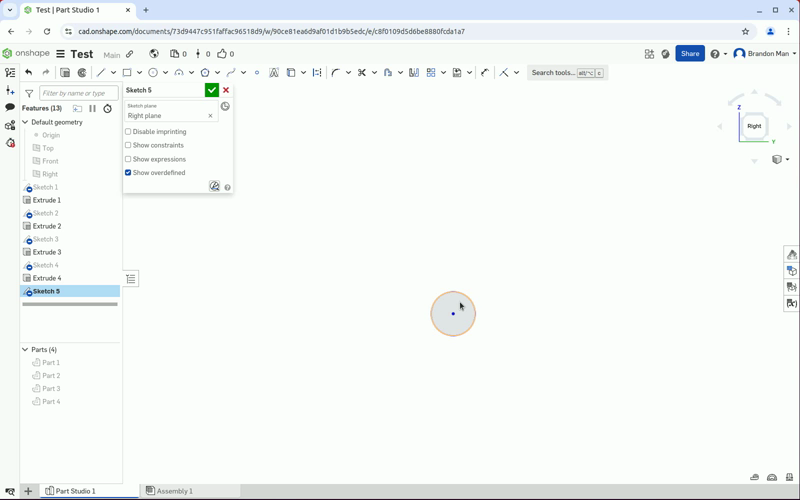
scroll(6)
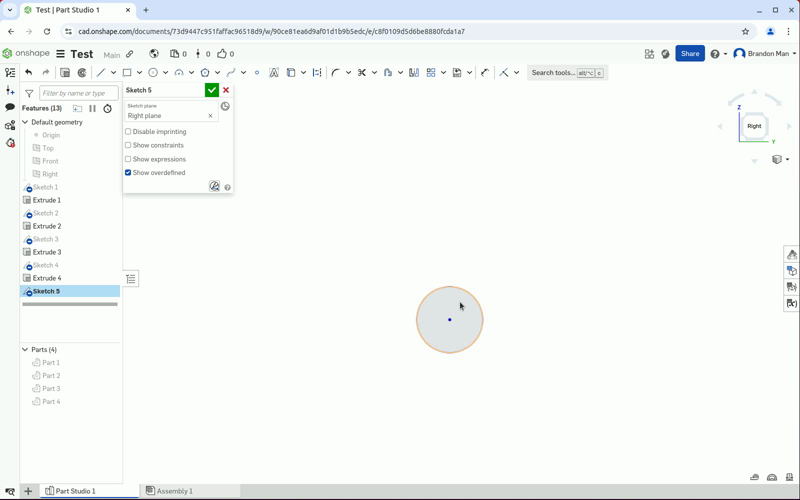
scroll(6)
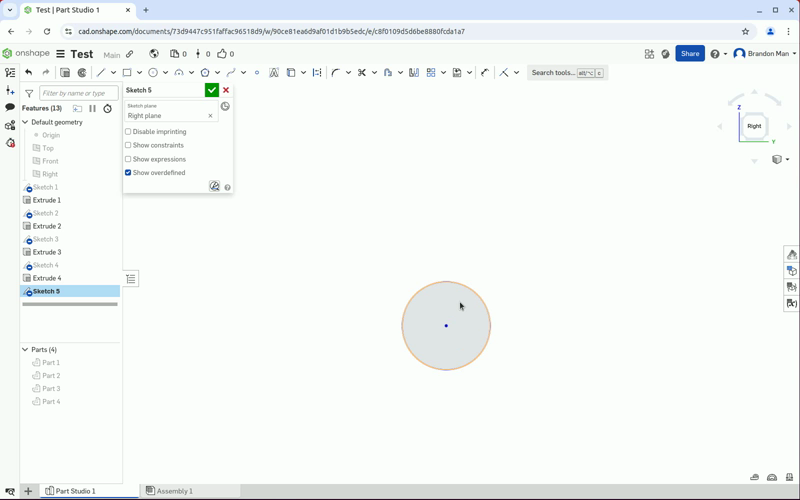
scroll(6)
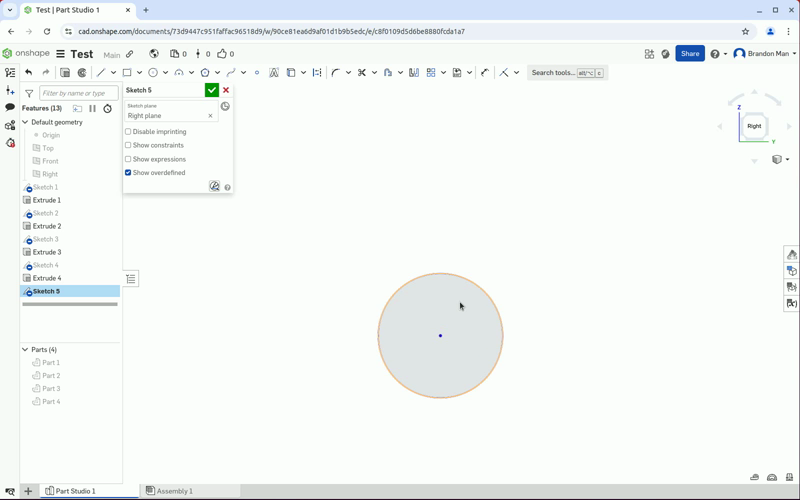
scroll(6)
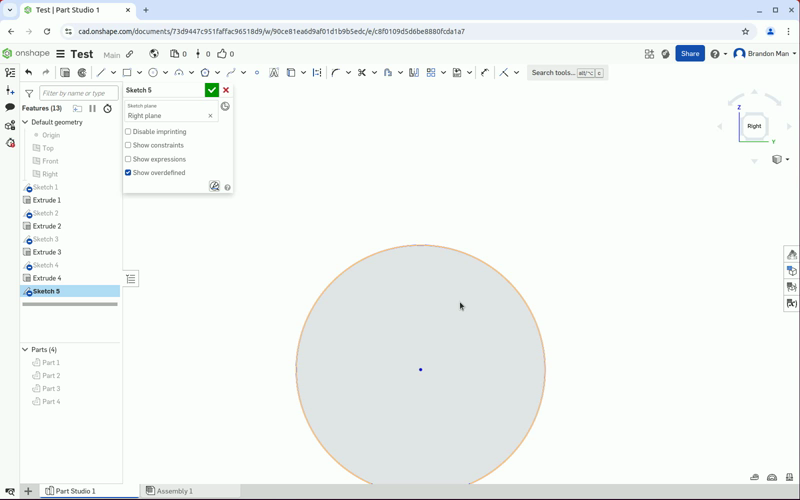
click(460, 301)
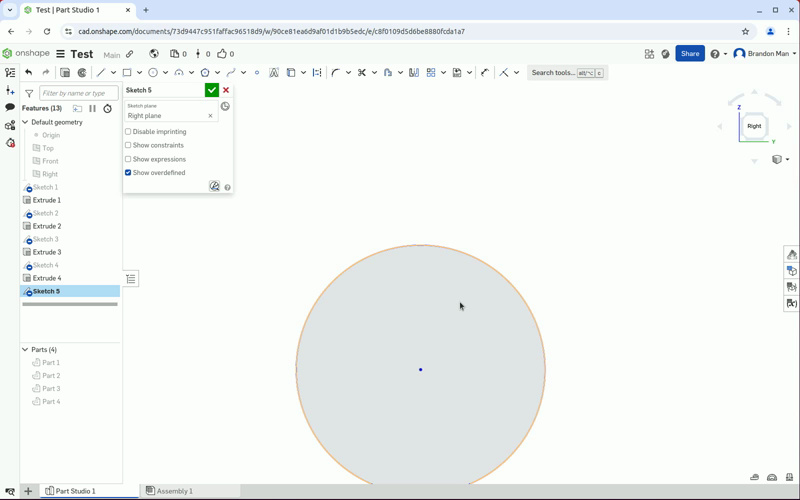
scroll(-6)
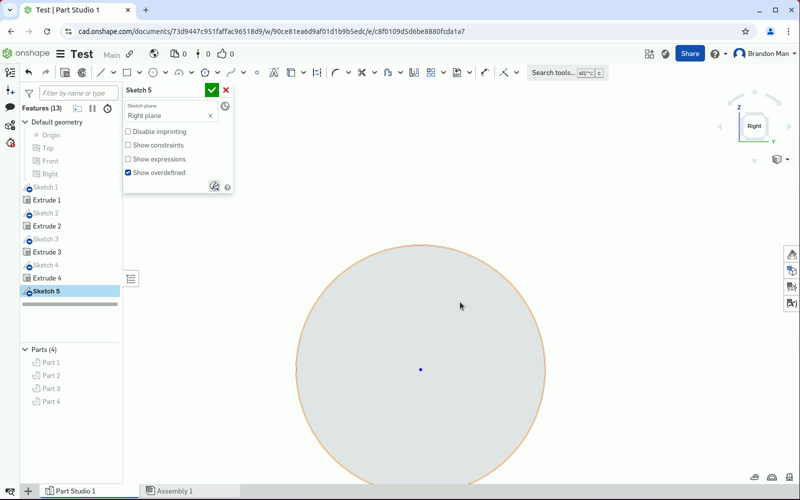
scroll(-6)
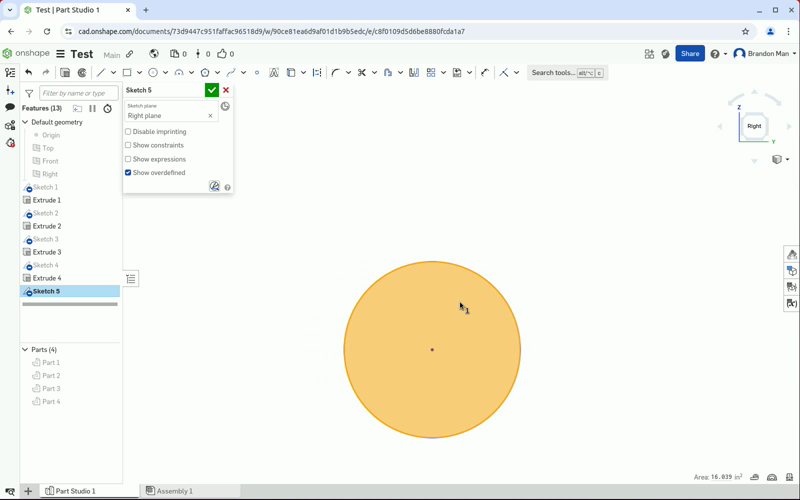
scroll(-6)
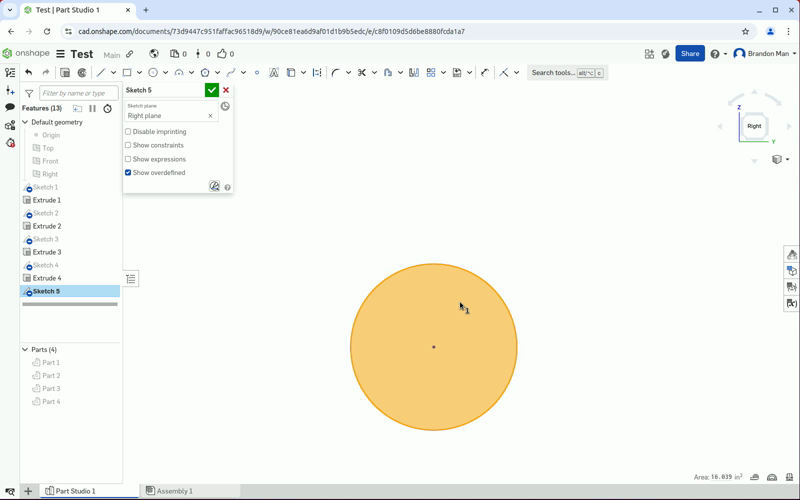
scroll(-6)
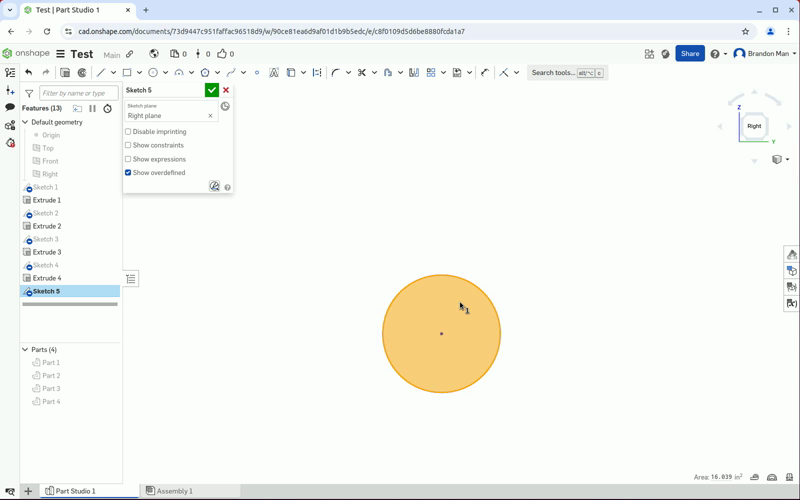
scroll(-6)
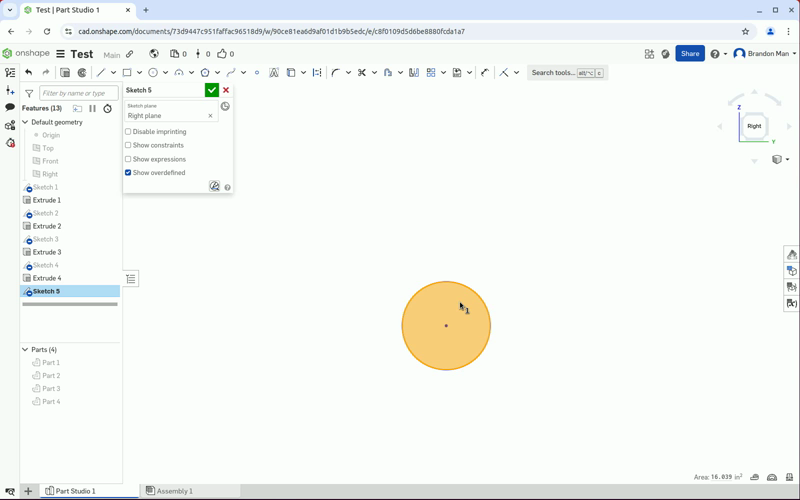
scroll(-6)
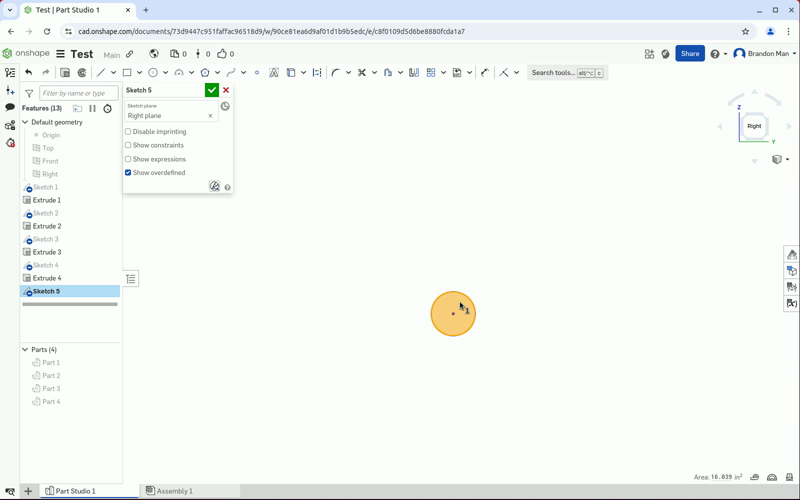
scroll(-6)
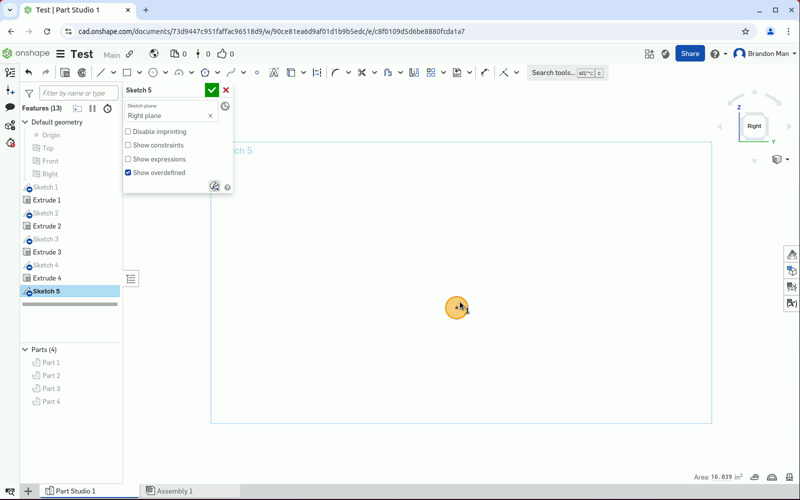
mouse_move(73, 352)
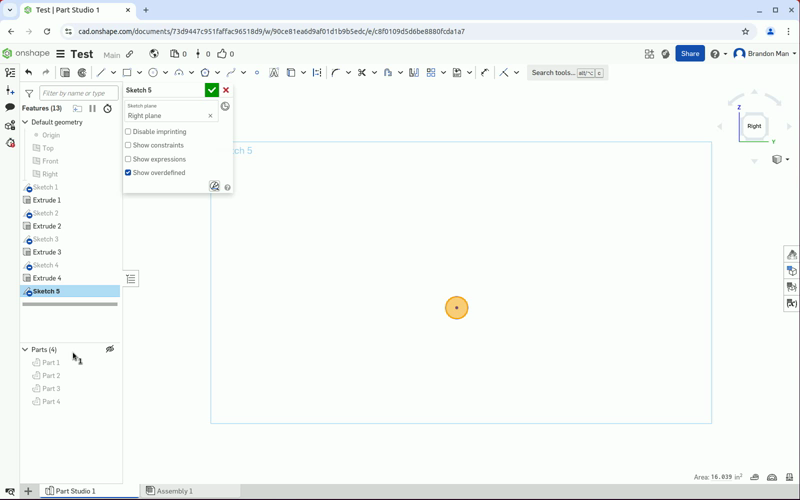
key(shift+y)
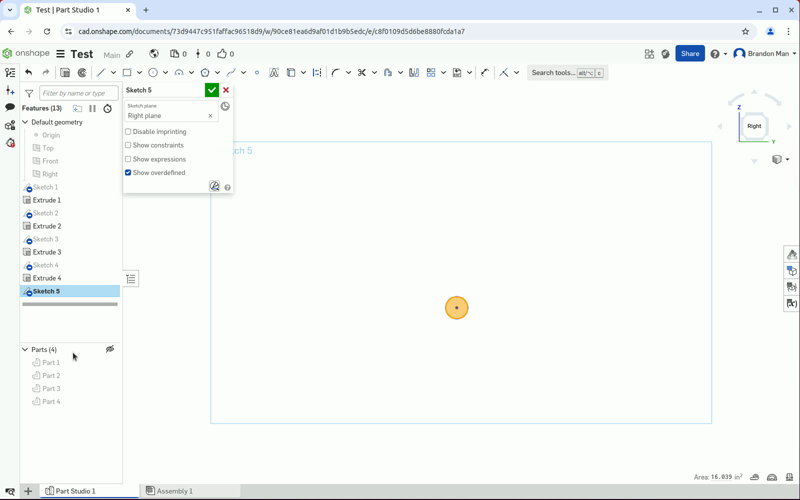
key(shift+e)
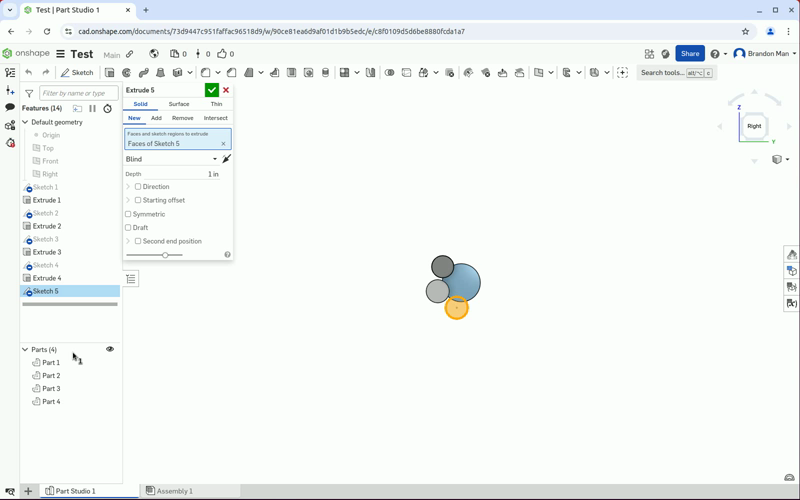
mouse_move(143, 106)
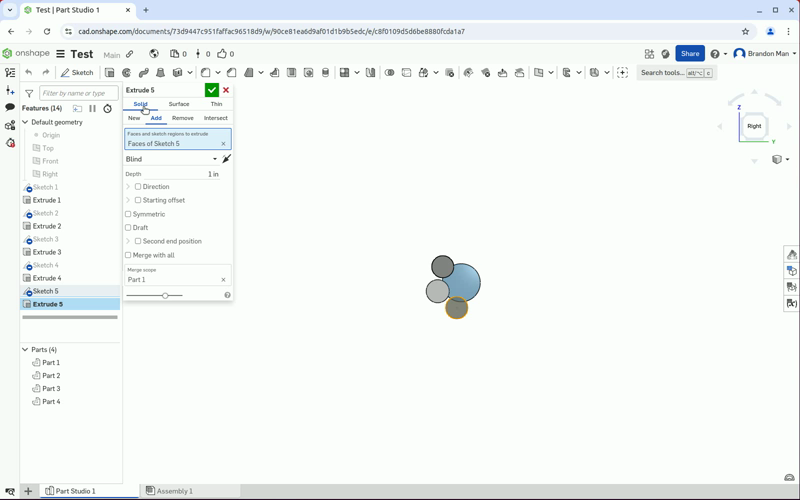
click(143, 106)
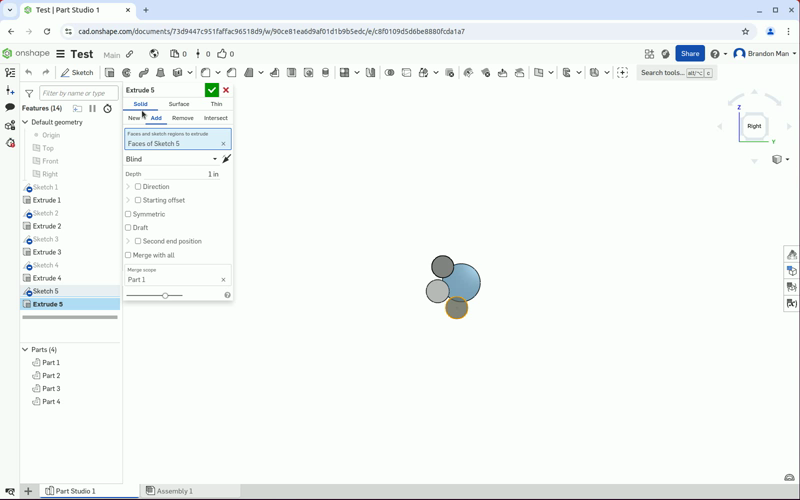
mouse_move(137, 120)
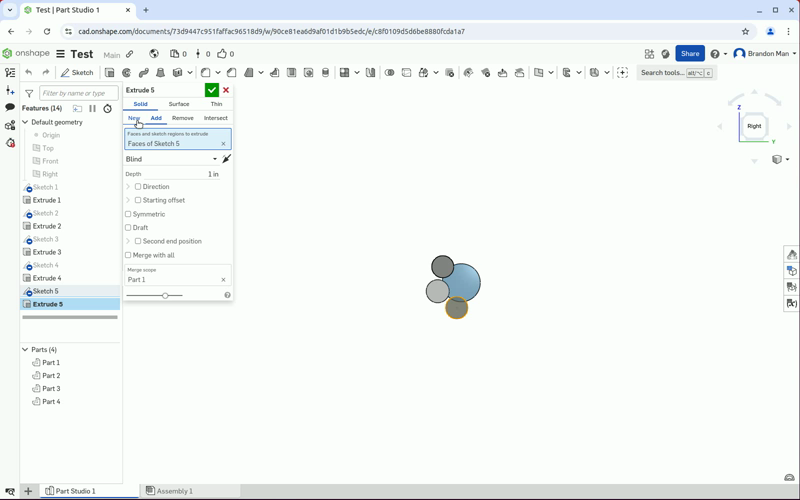
click(137, 120)
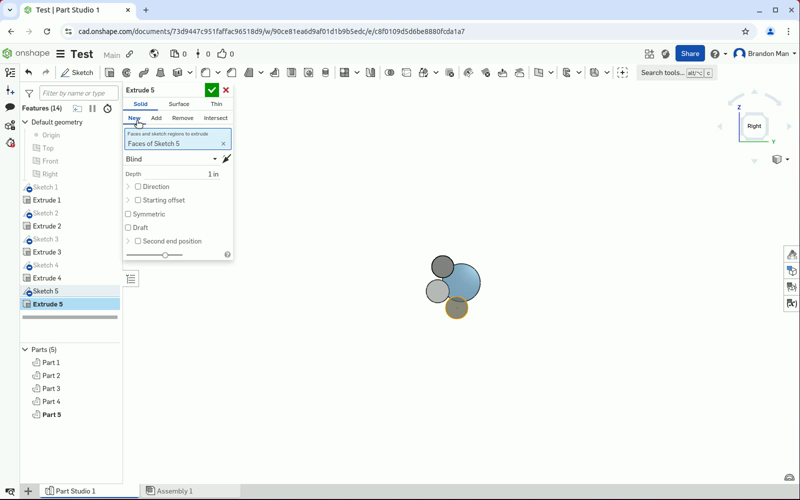
key(tab, 4)
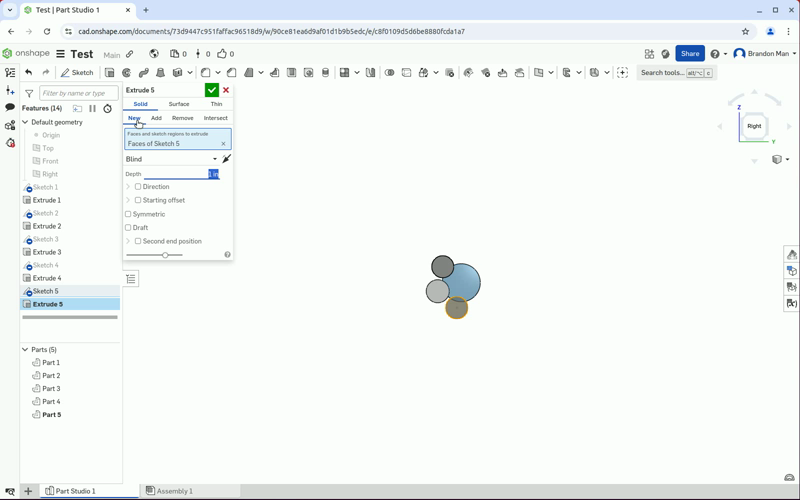
text(46.216)
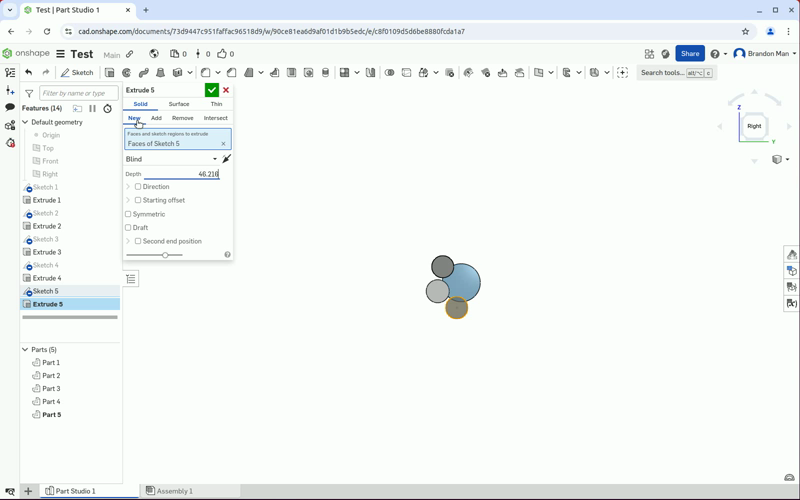
key(tab, 3)
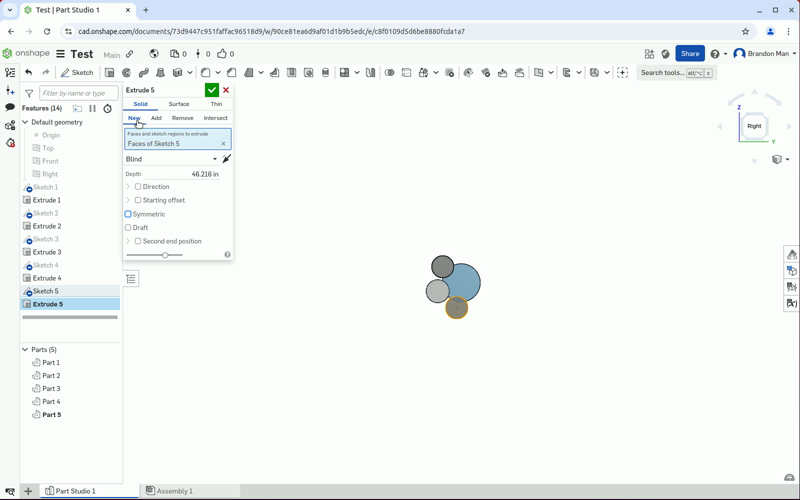
key(space)
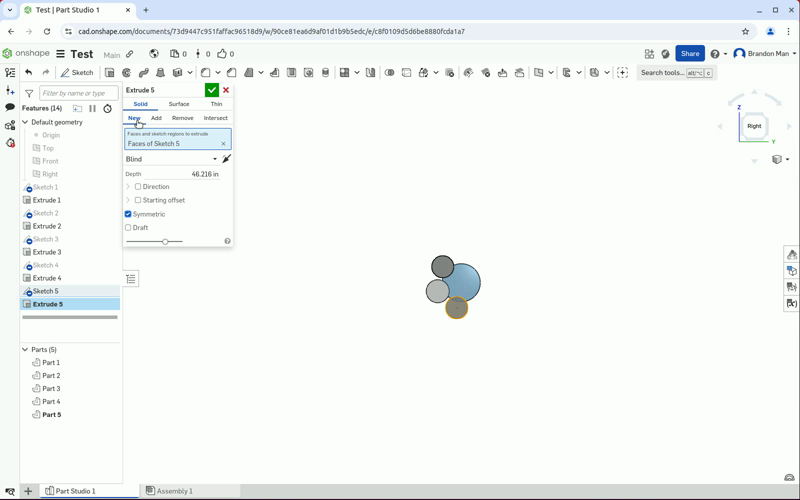
key(enter)
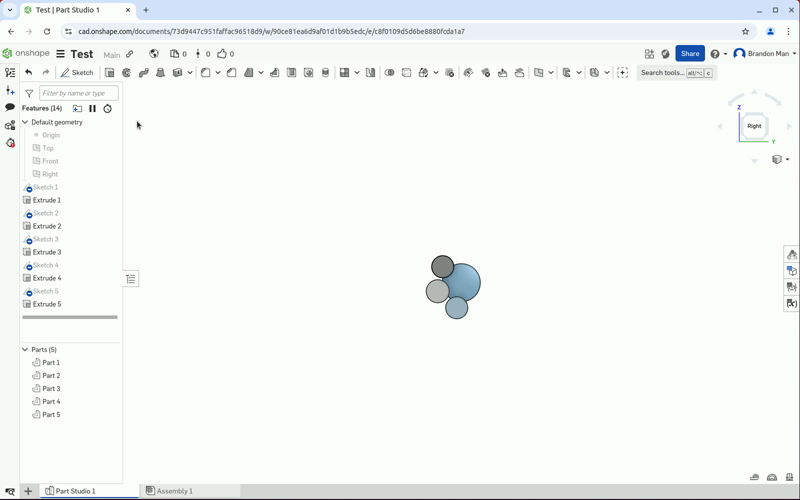
key(shift+h)
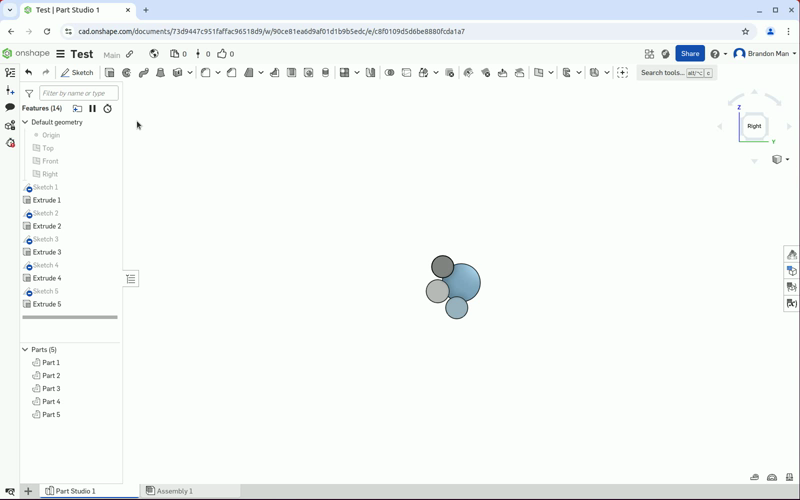
key(shift+h)
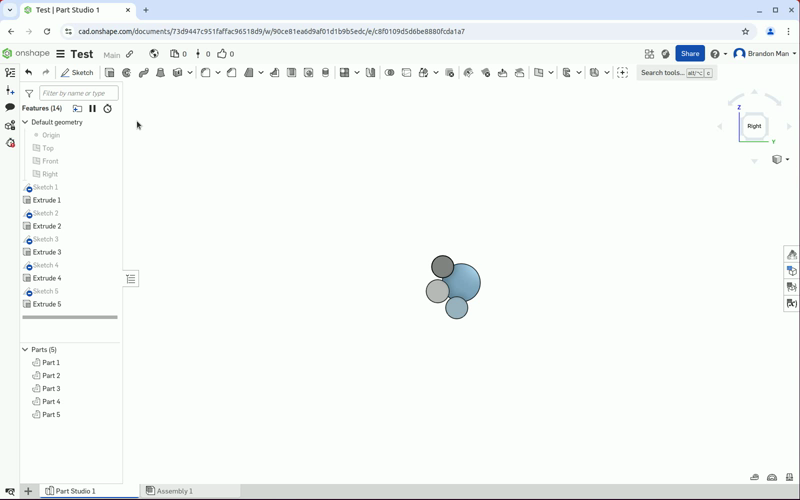
mouse_move(73, 189)
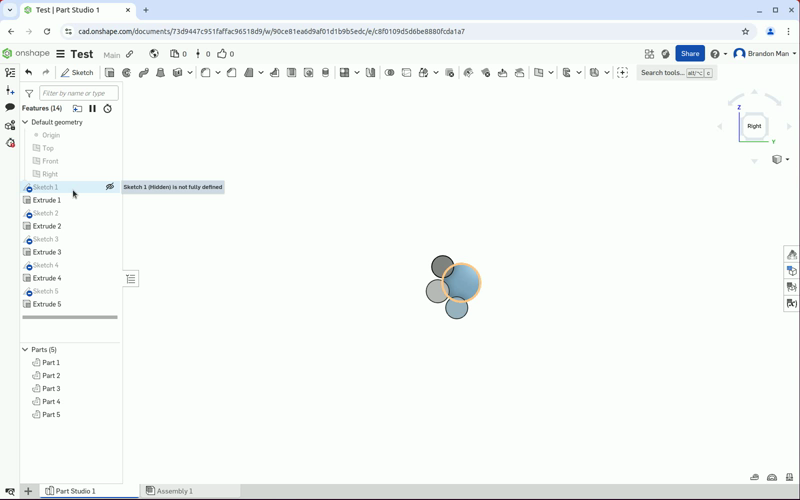
click(73, 189)
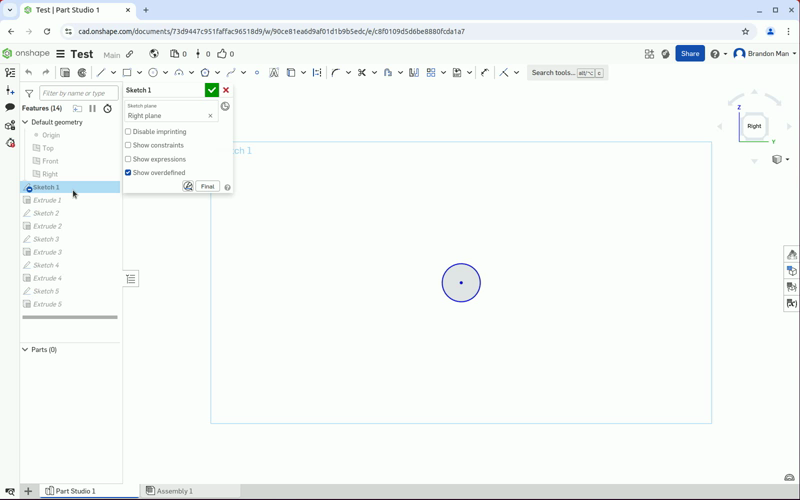
mouse_move(229, 92)
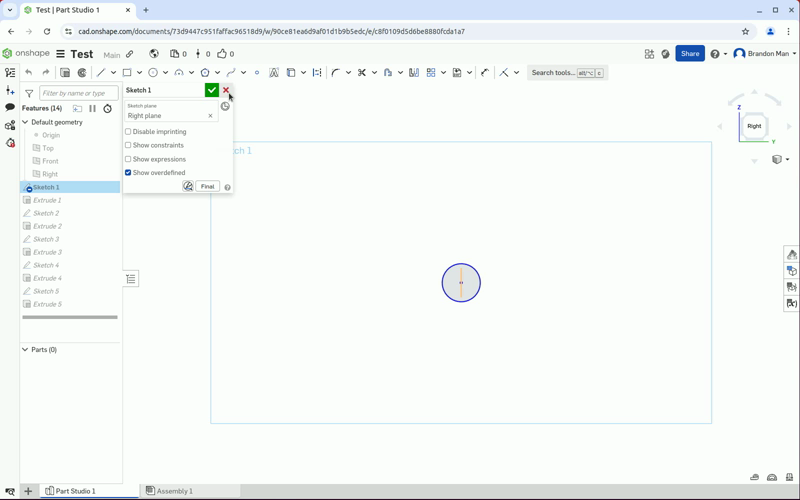
click(229, 92)
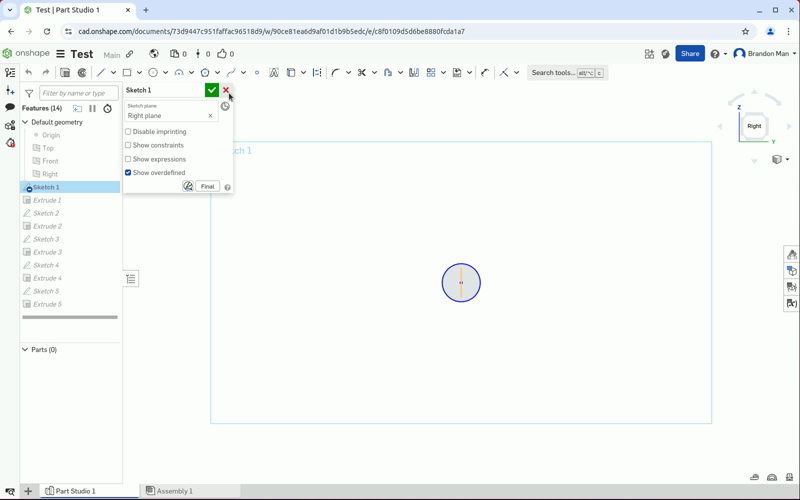
key(shift+s)
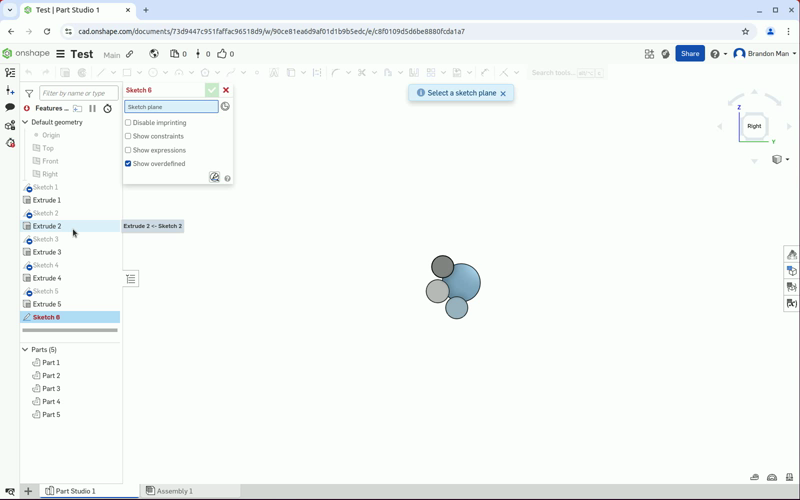
scroll(3)
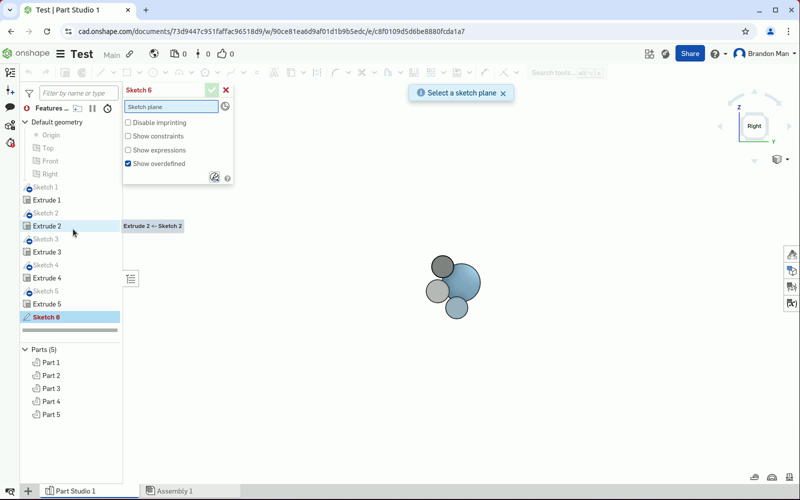
mouse_move(73, 176)
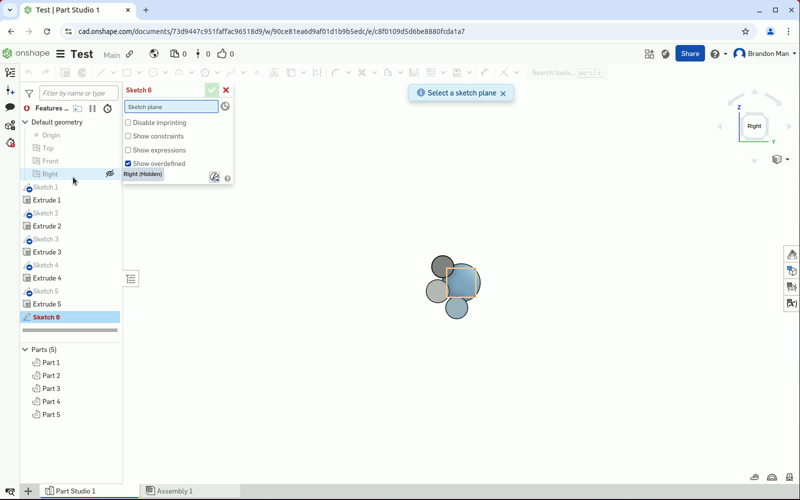
click(73, 176)
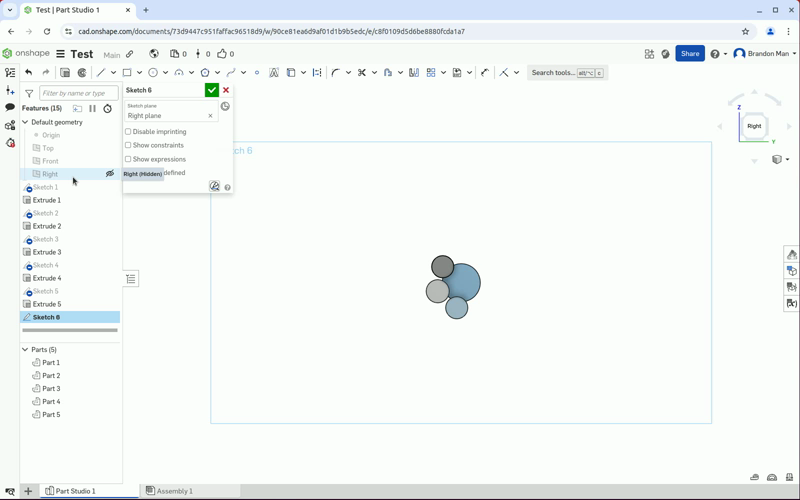
mouse_move(73, 352)
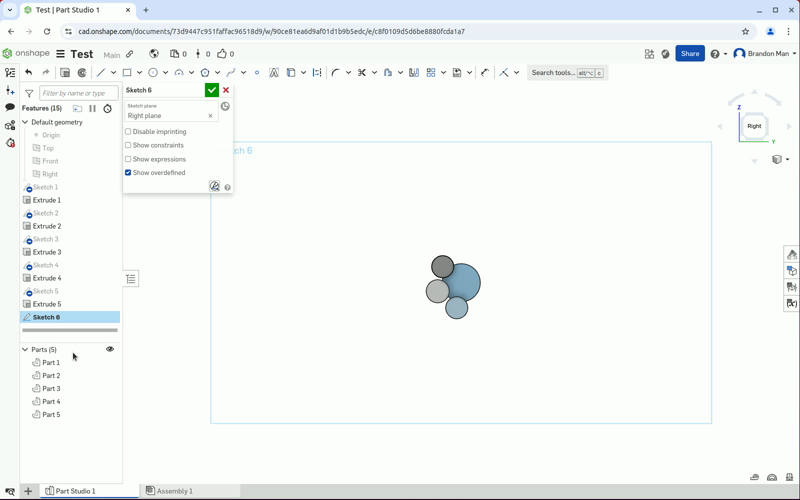
key(y)
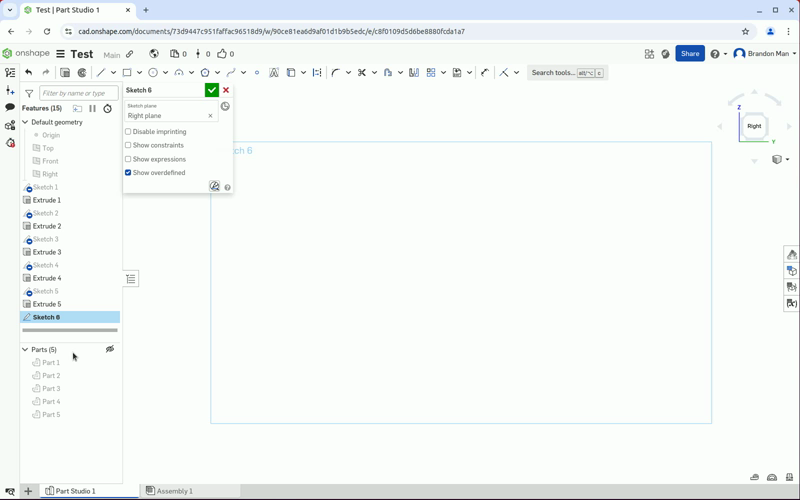
key(c)
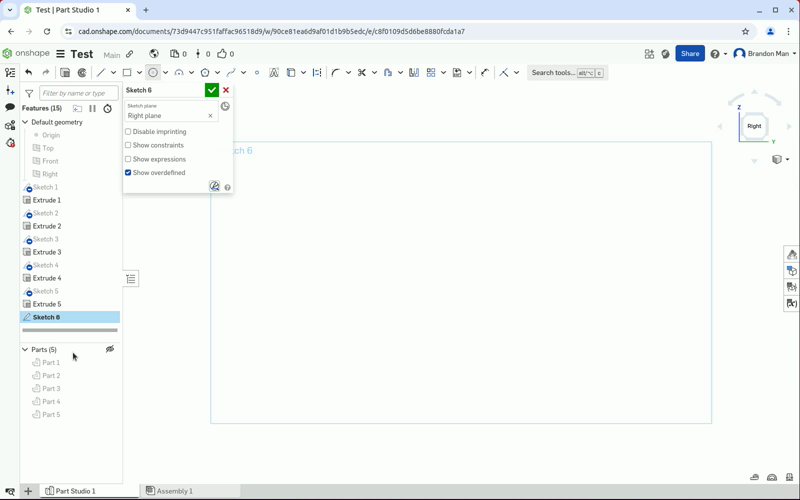
key_down(shift)
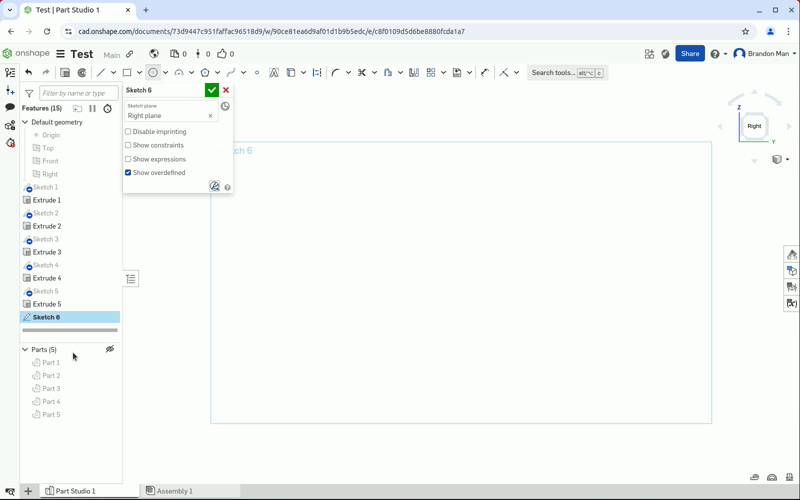
mouse_move(481, 299)
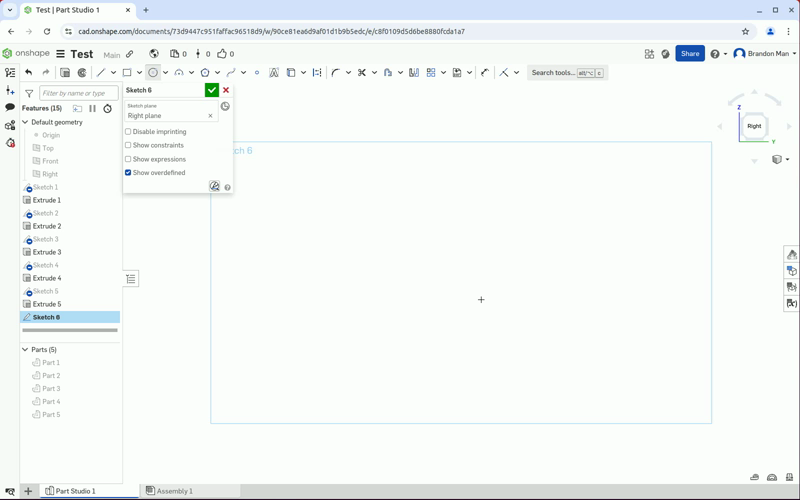
click(481, 299)
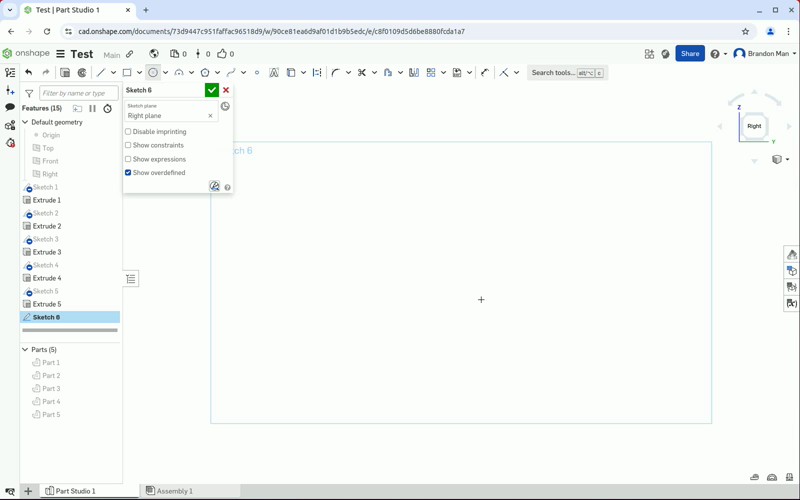
key_up(shift)
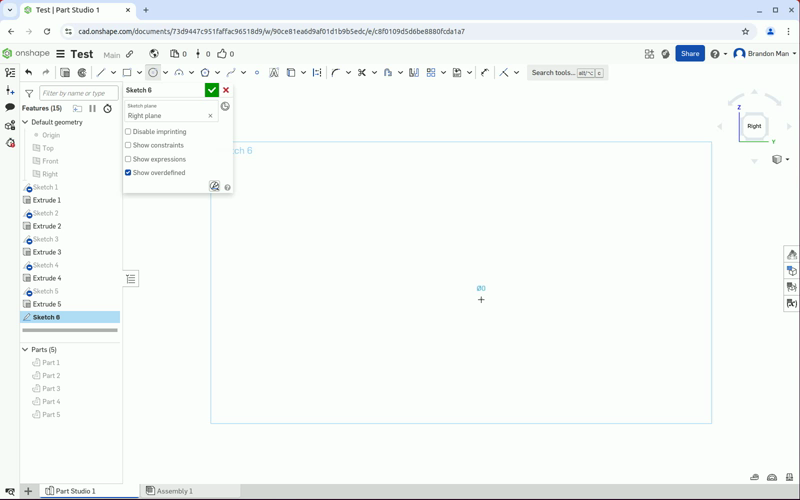
mouse_move(492, 299)
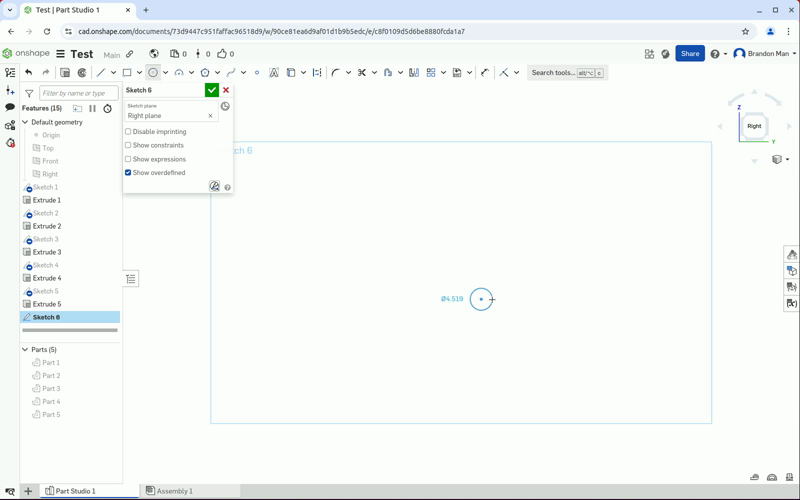
click(492, 299)
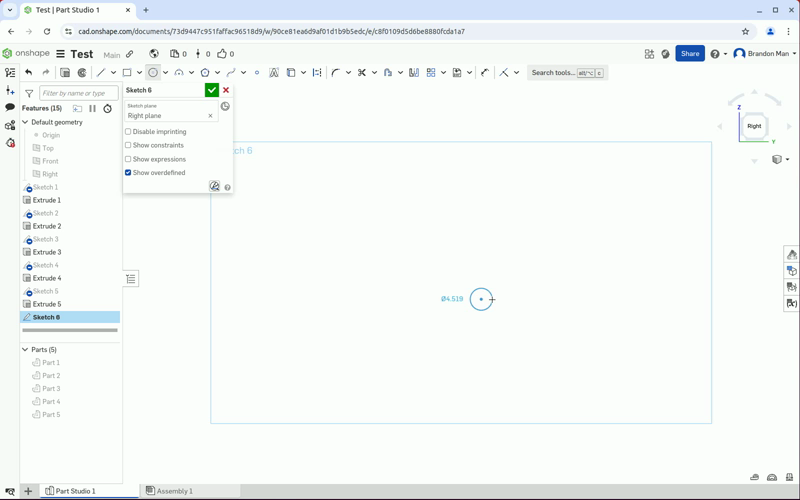
key(esc)
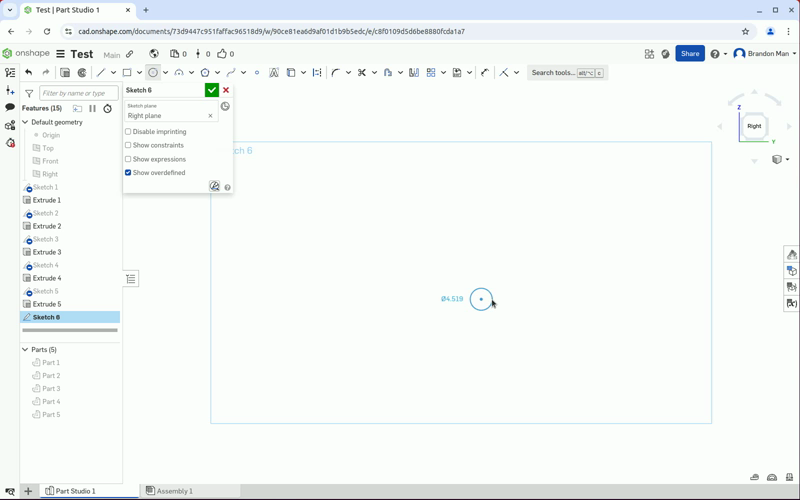
mouse_move(477, 297)
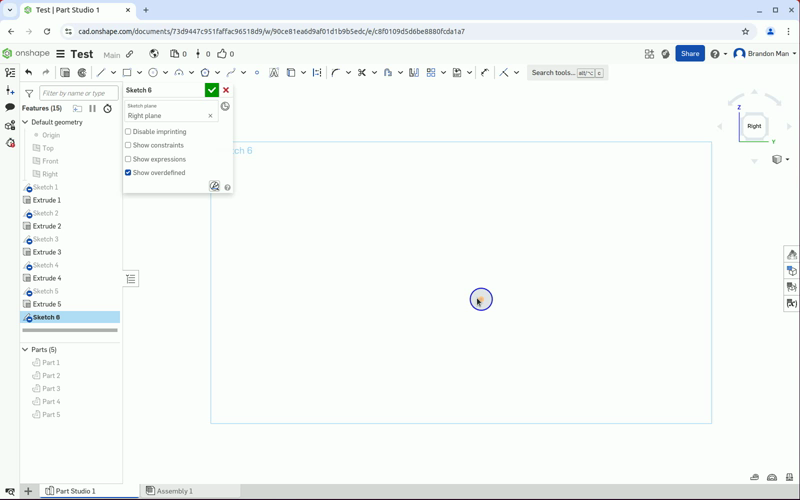
scroll(6)
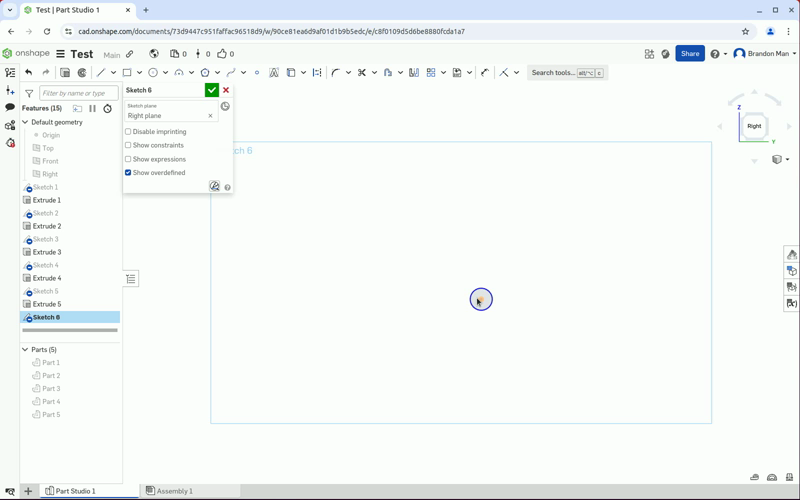
scroll(6)
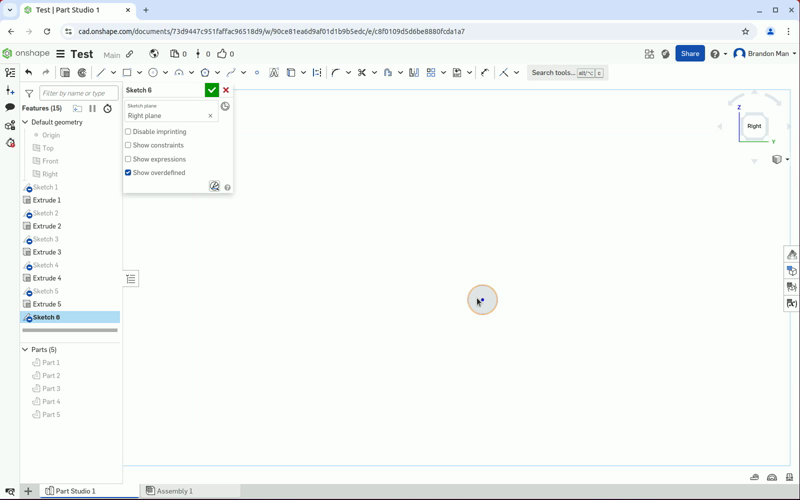
scroll(6)
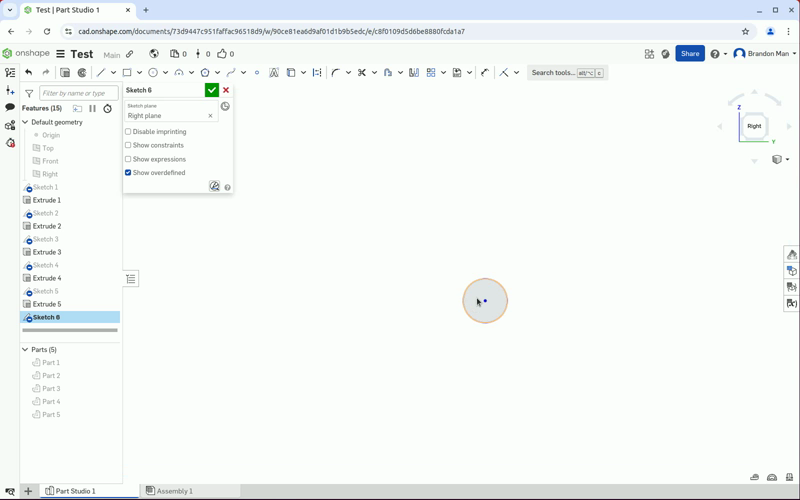
scroll(6)
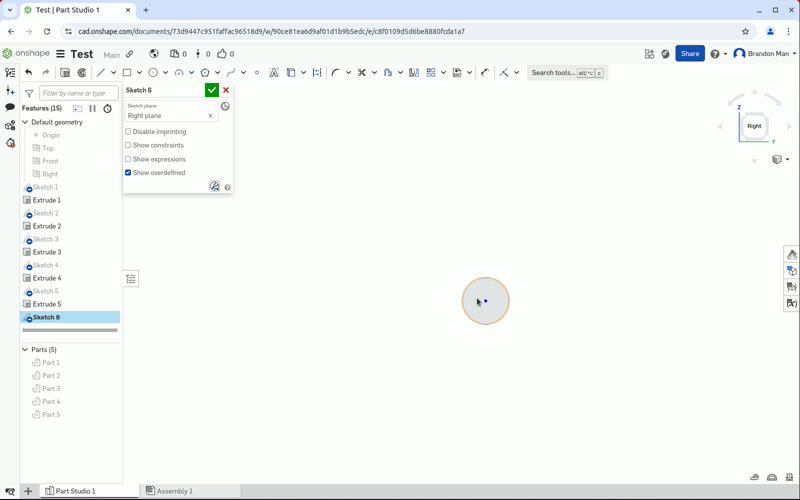
scroll(6)
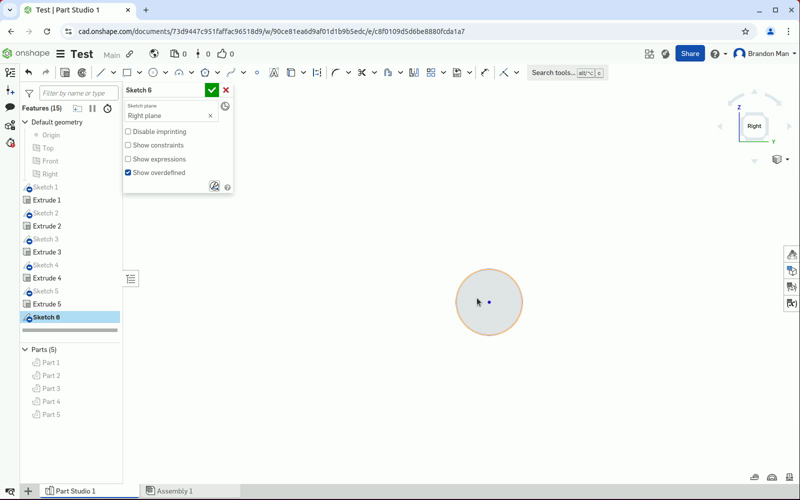
scroll(6)
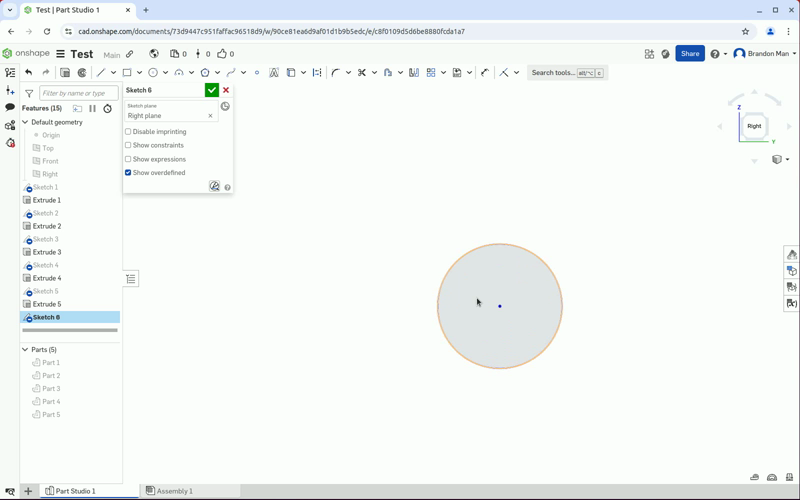
scroll(6)
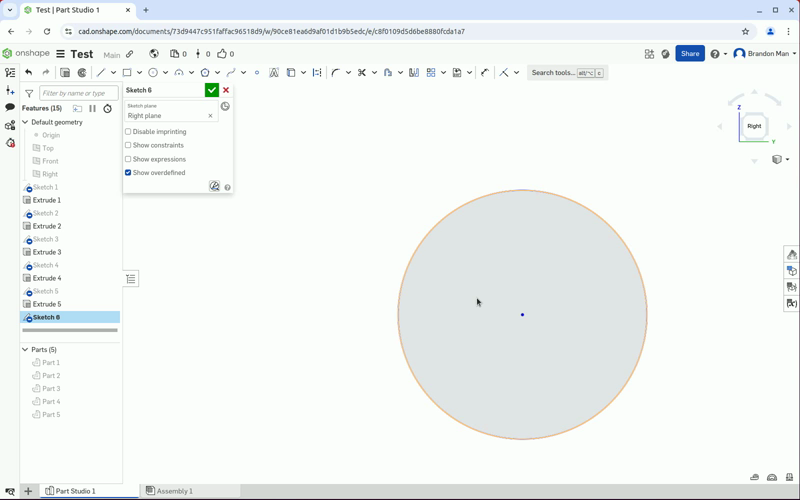
click(477, 297)
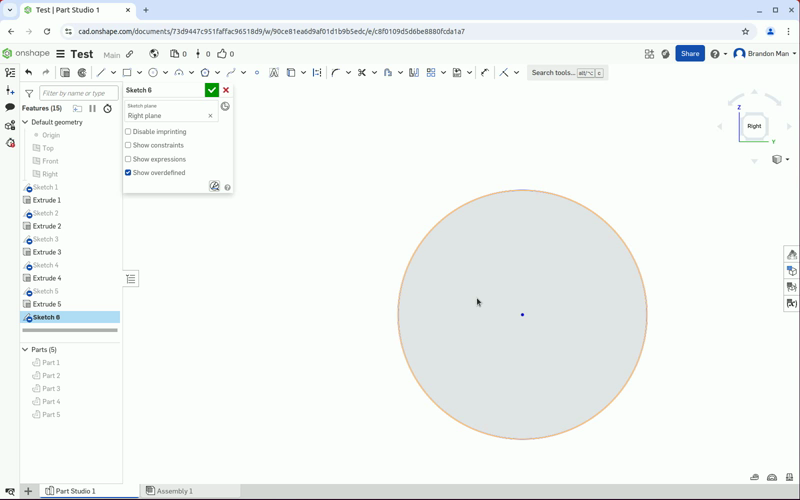
scroll(-6)
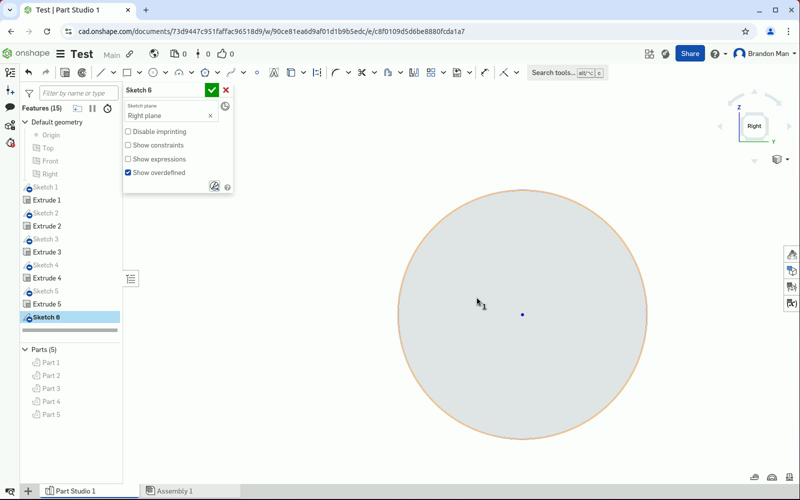
scroll(-6)
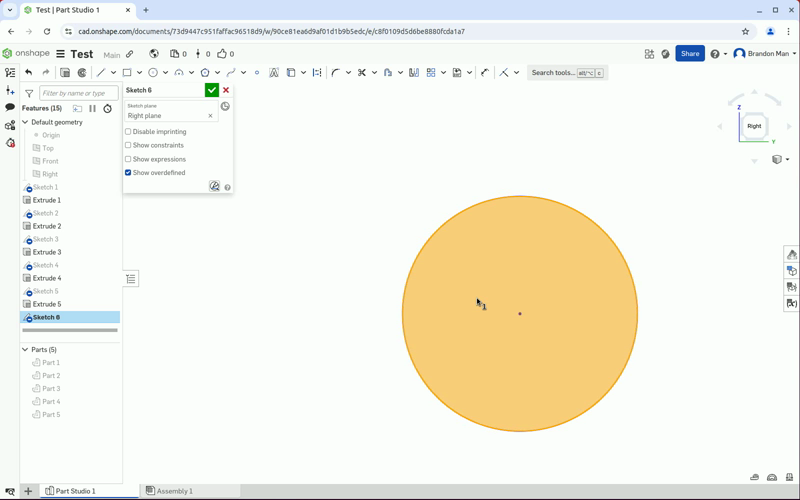
scroll(-6)
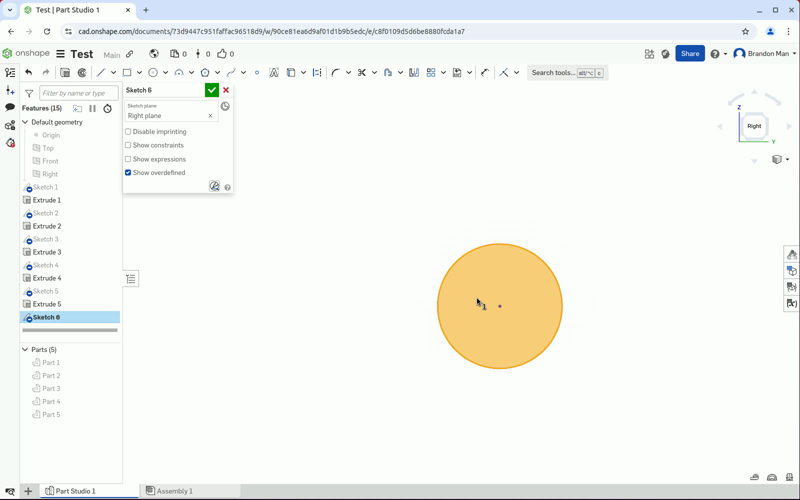
scroll(-6)
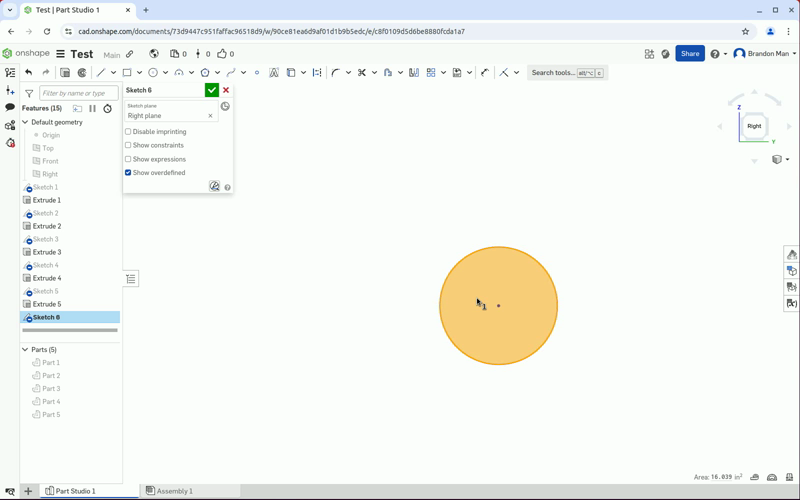
scroll(-6)
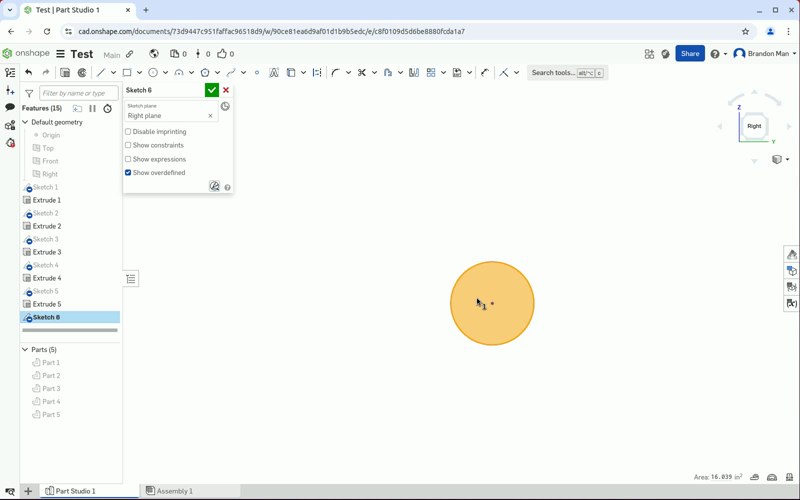
scroll(-6)
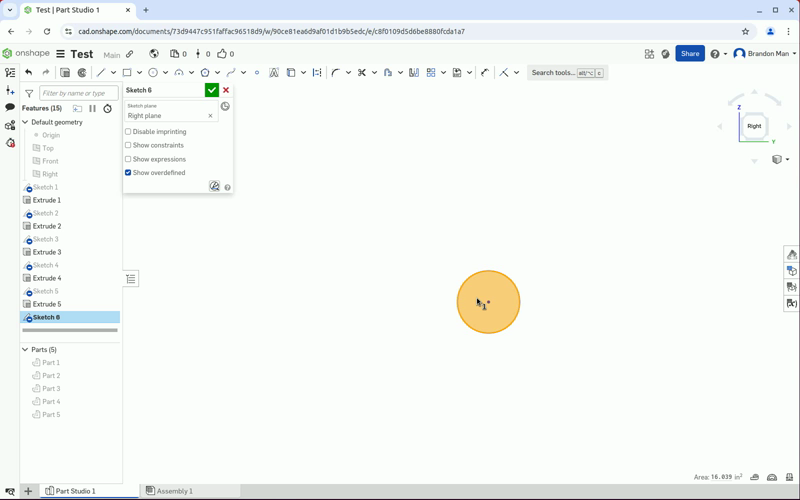
scroll(-6)
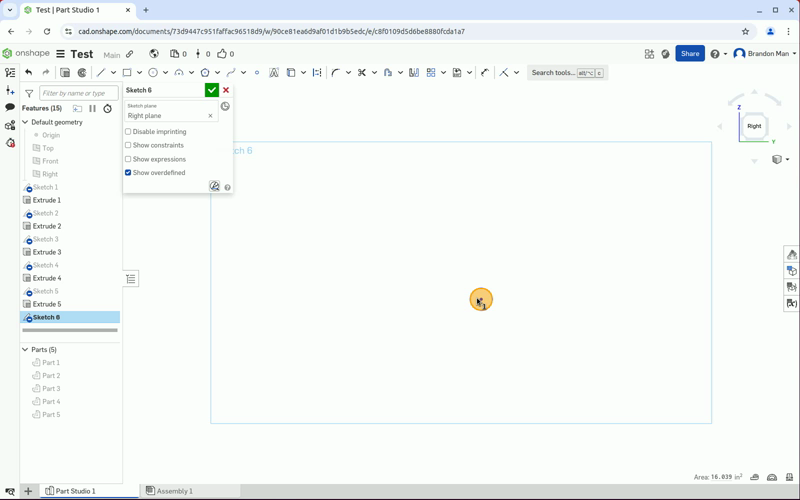
mouse_move(73, 352)
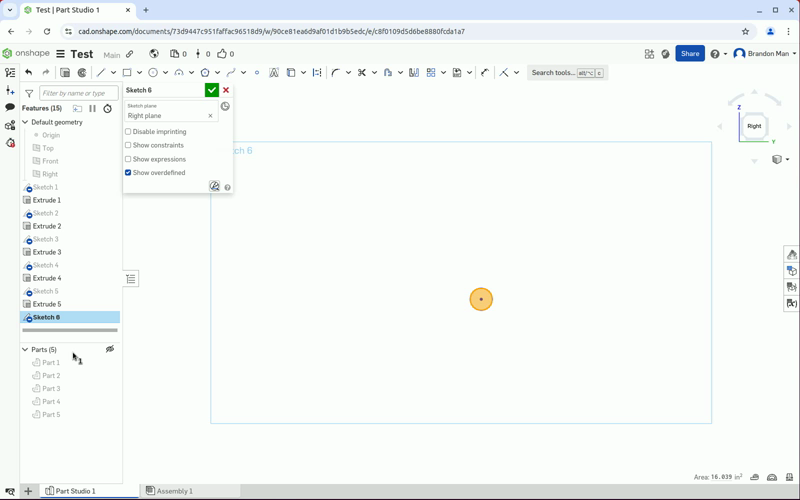
key(shift+y)
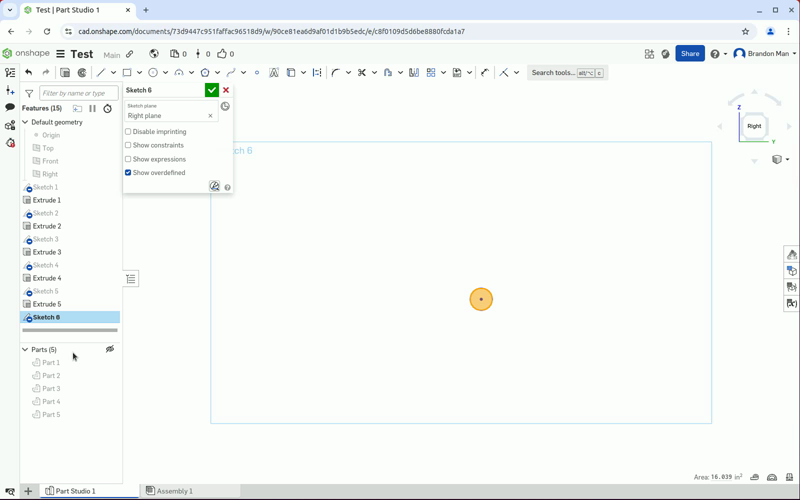
key(shift+e)
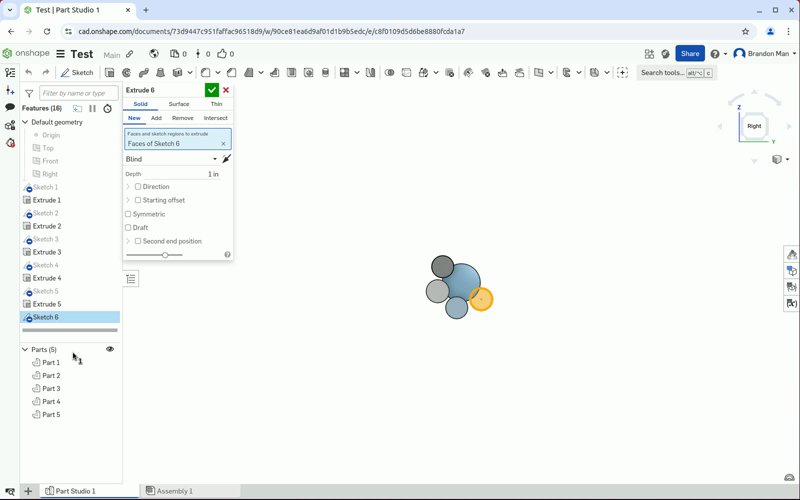
mouse_move(143, 106)
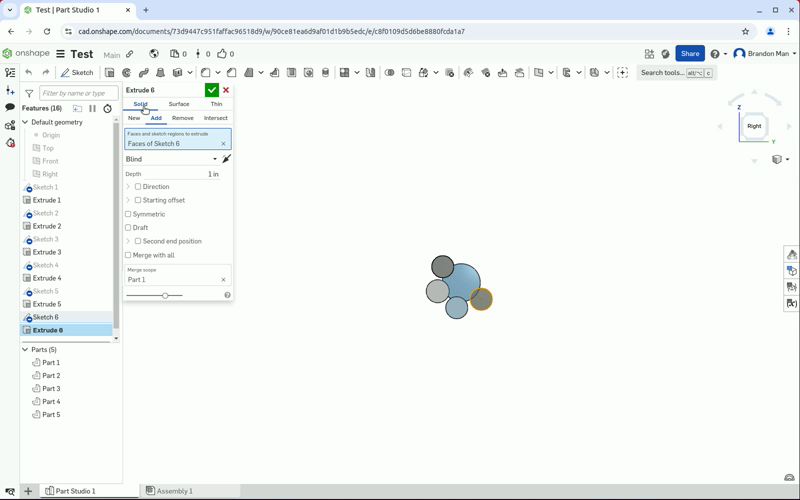
click(143, 106)
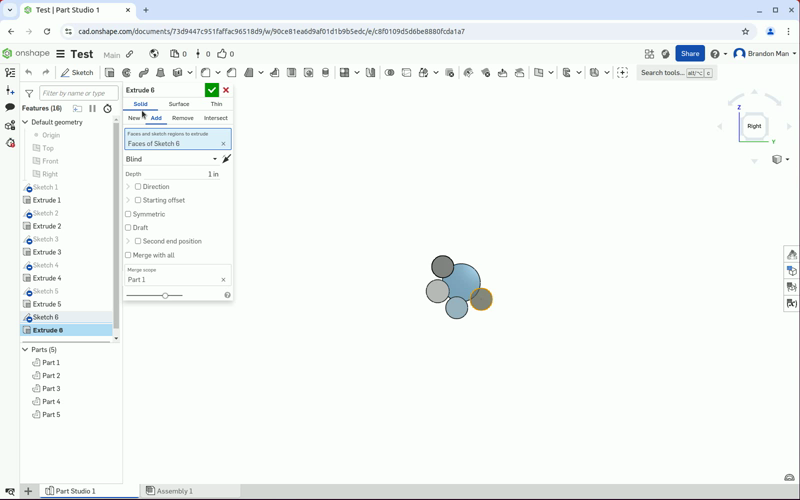
mouse_move(137, 120)
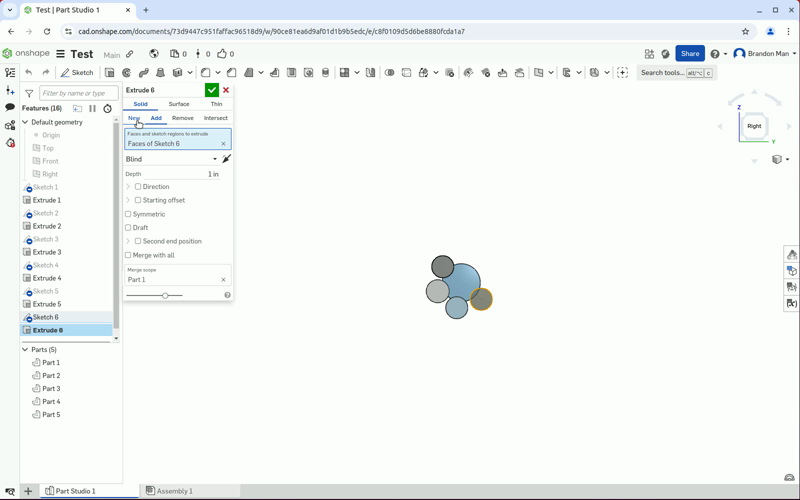
click(137, 120)
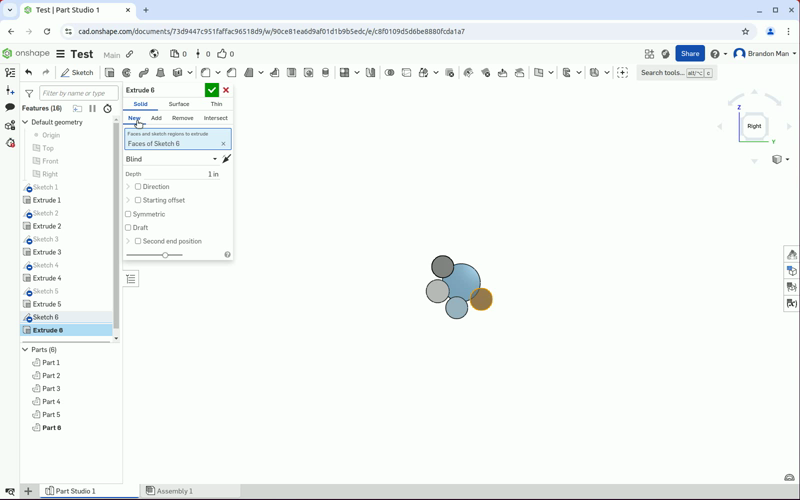
key(tab, 4)
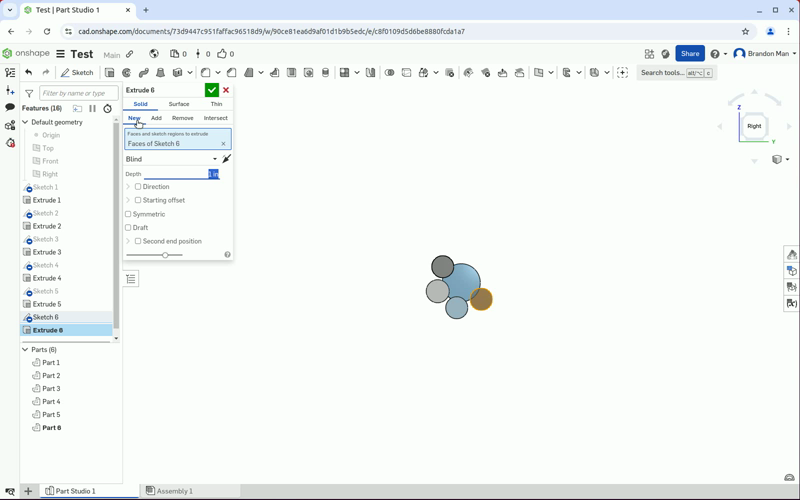
text(46.216)
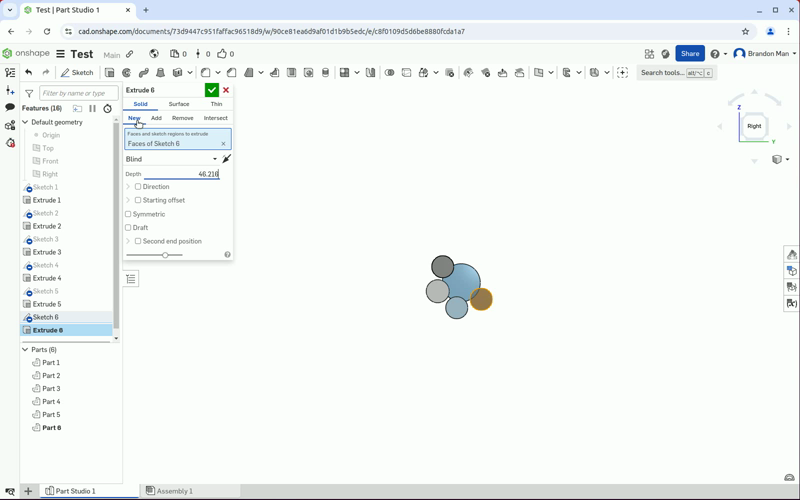
key(tab, 3)
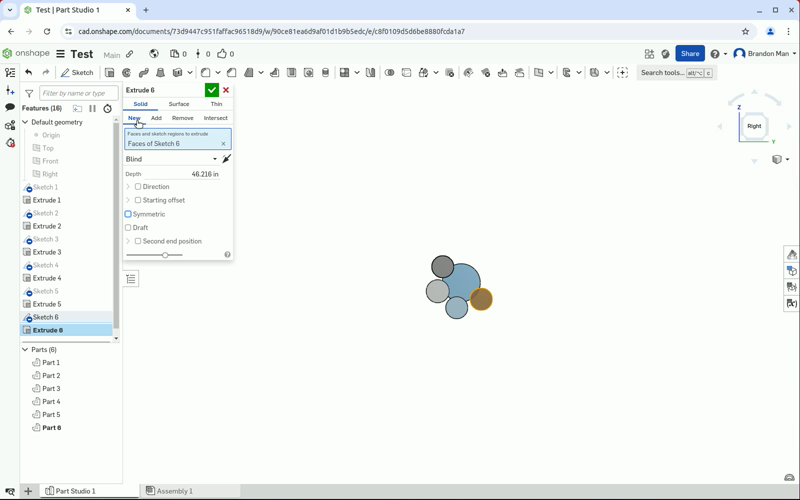
key(space)
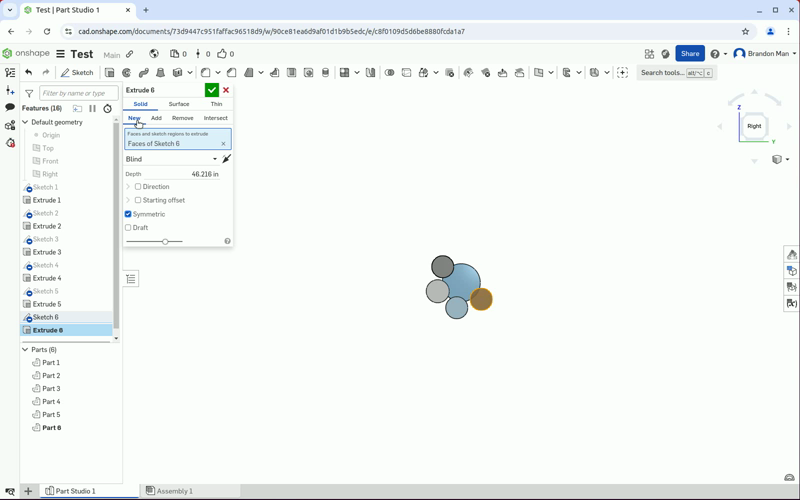
key(enter)
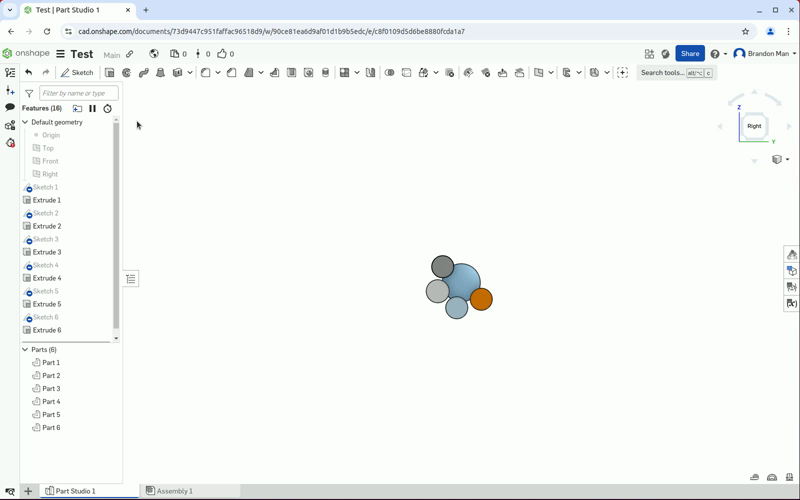
key(shift+h)
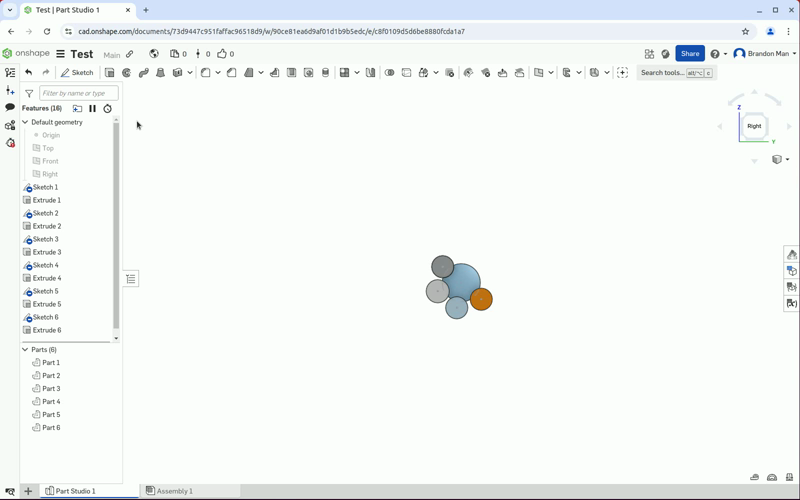
key(shift+h)
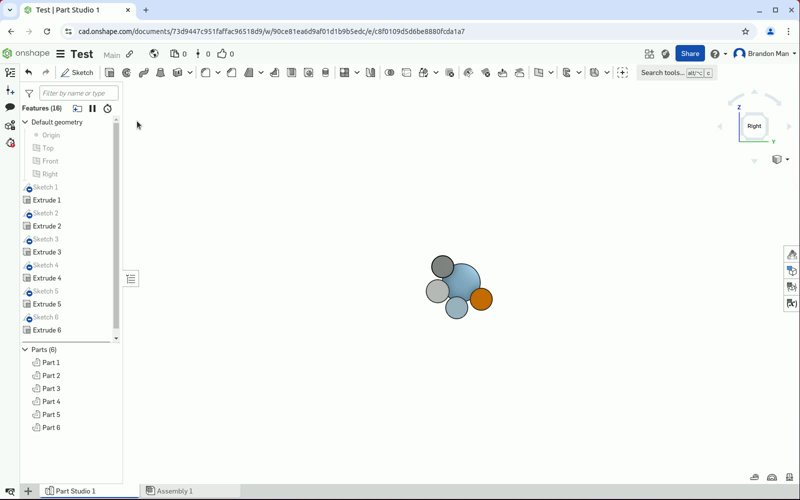
mouse_move(69, 189)
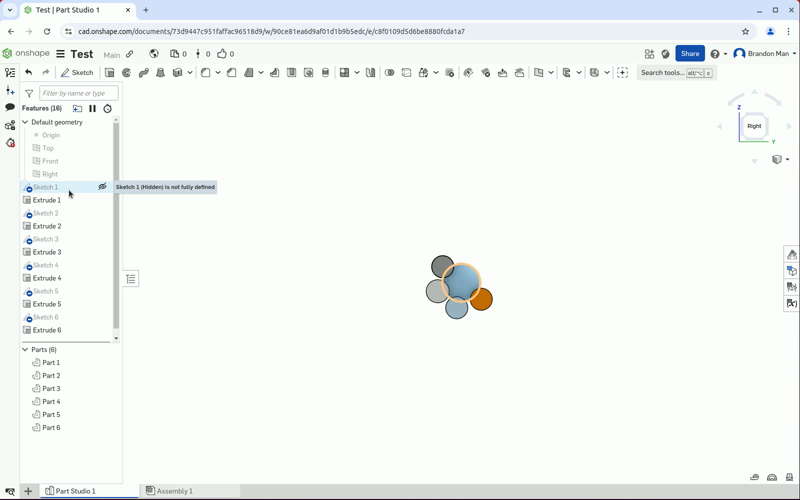
click(69, 189)
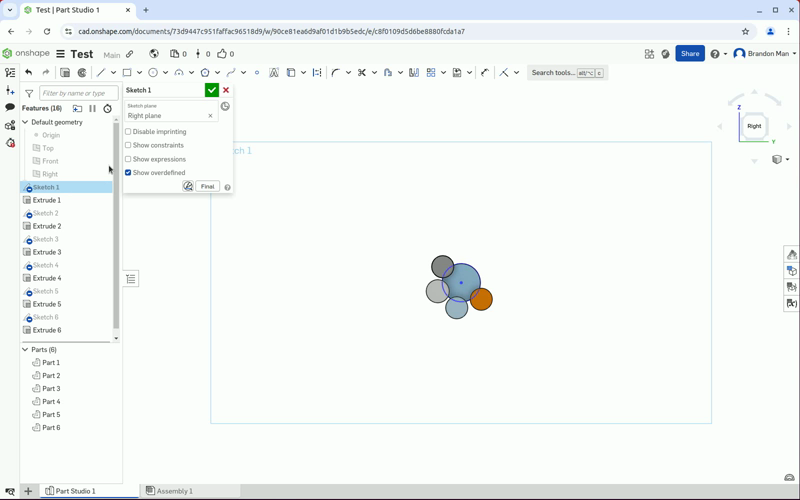
mouse_move(229, 92)
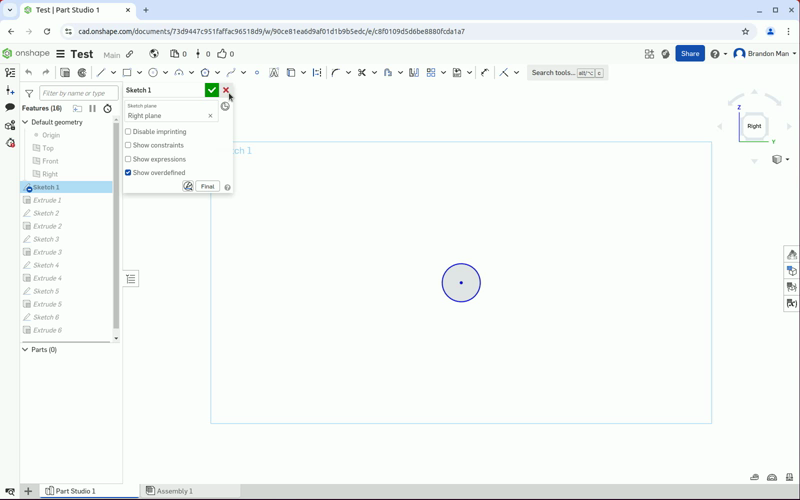
click(229, 92)
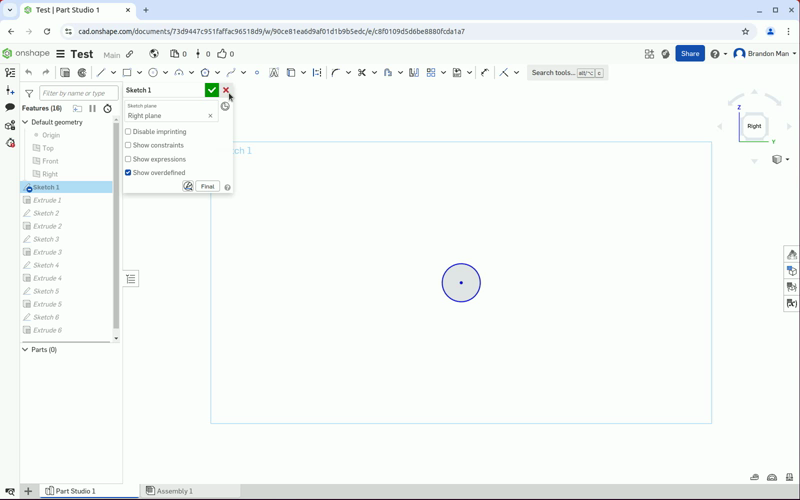
key(shift+s)
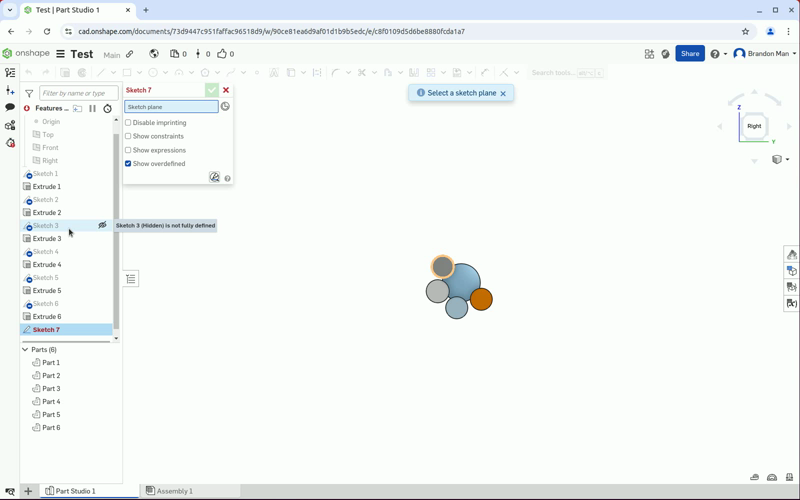
scroll(3)
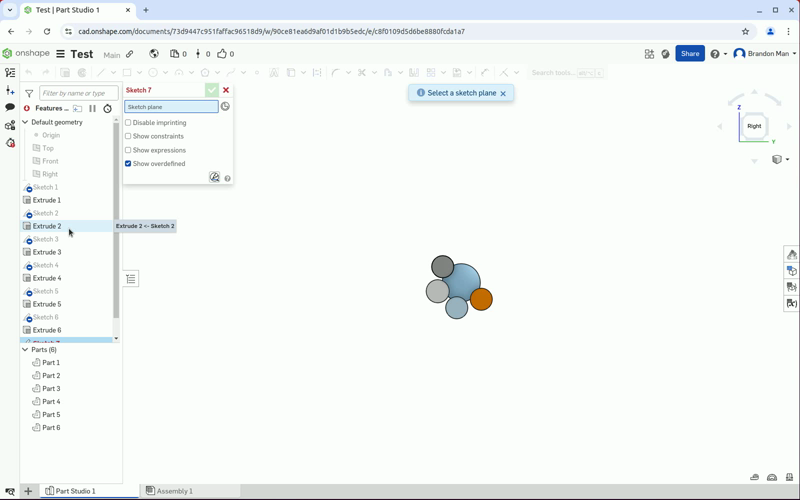
mouse_move(69, 176)
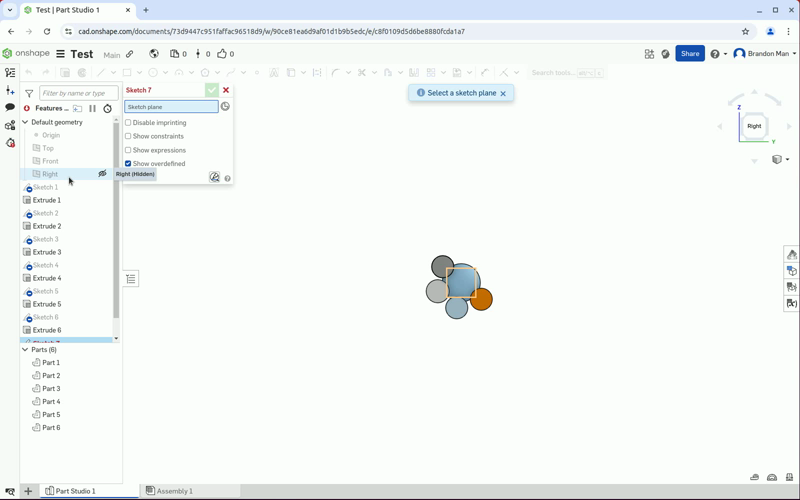
click(69, 176)
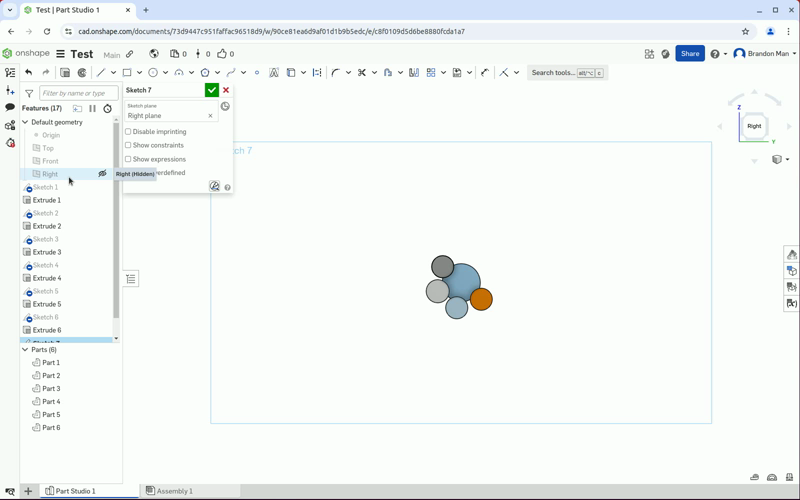
mouse_move(73, 352)
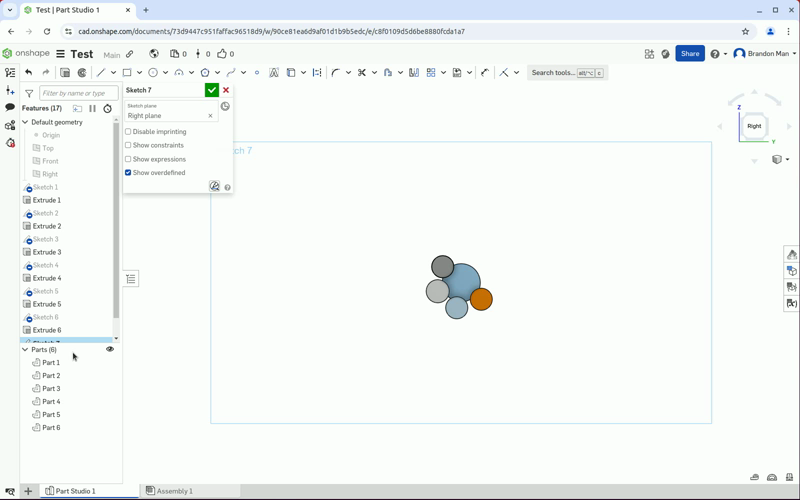
key(y)
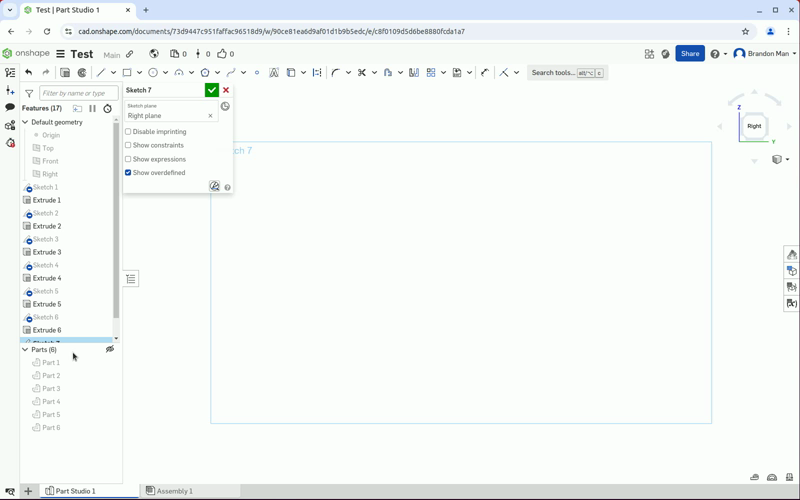
key(c)
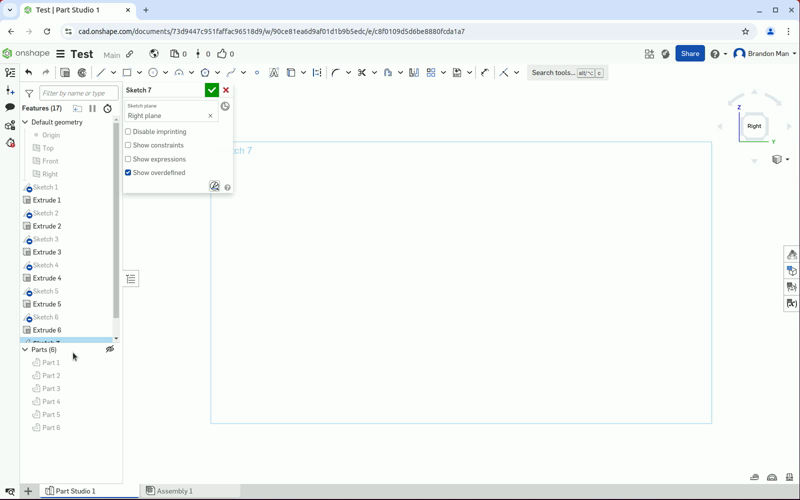
key_down(shift)
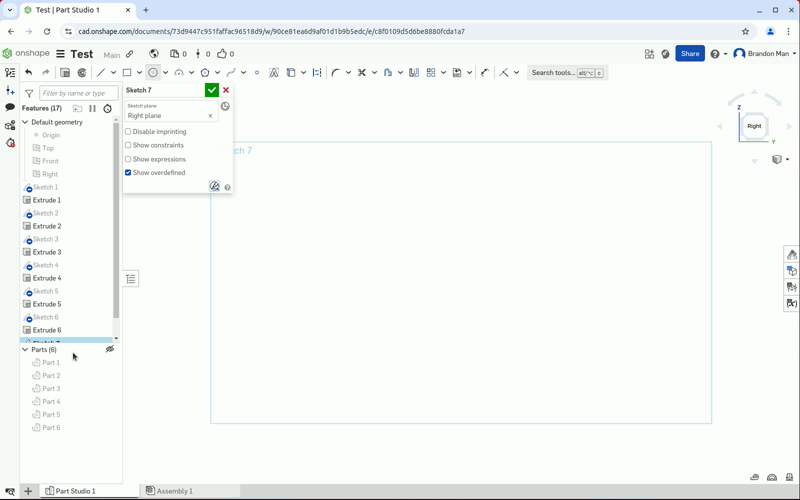
mouse_move(486, 274)
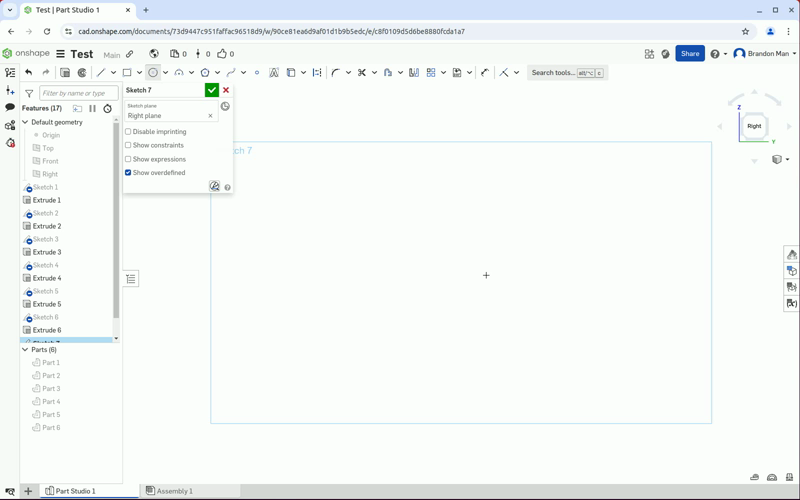
click(486, 274)
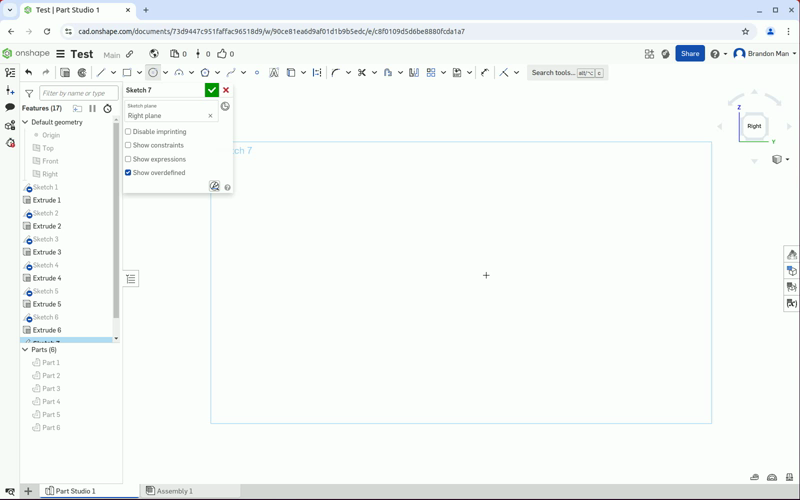
key_up(shift)
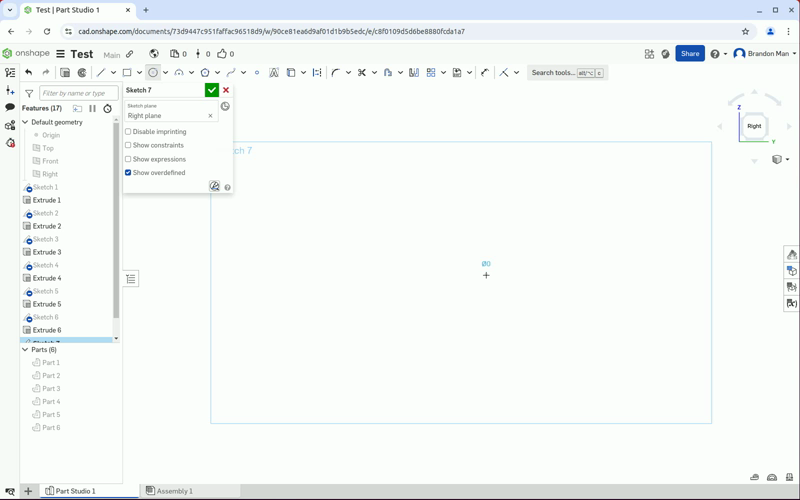
mouse_move(497, 274)
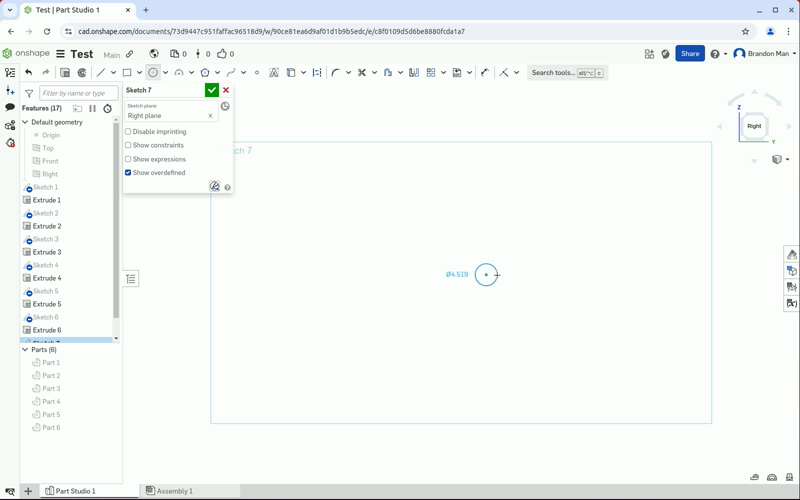
click(497, 274)
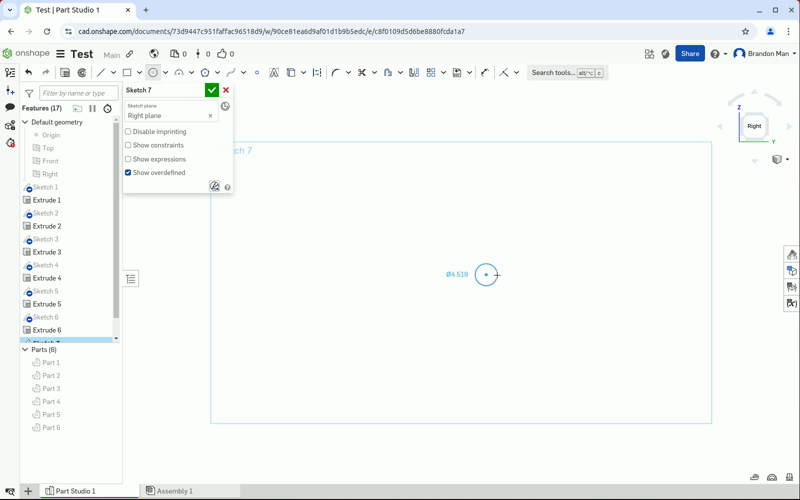
key(esc)
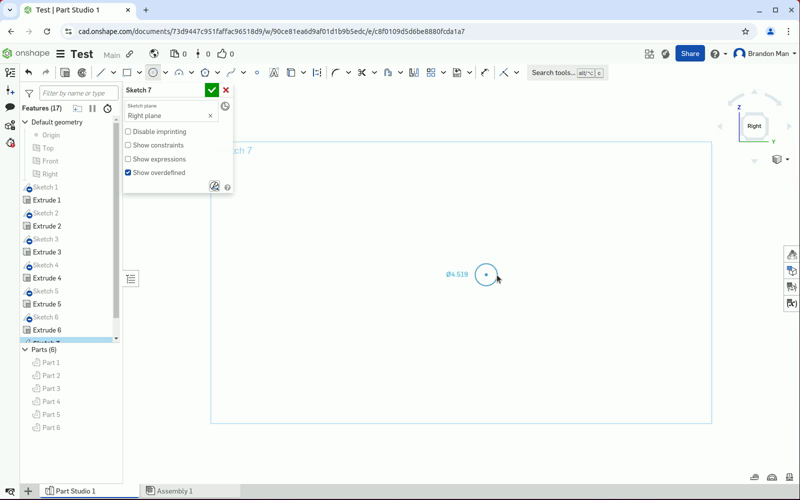
mouse_move(487, 278)
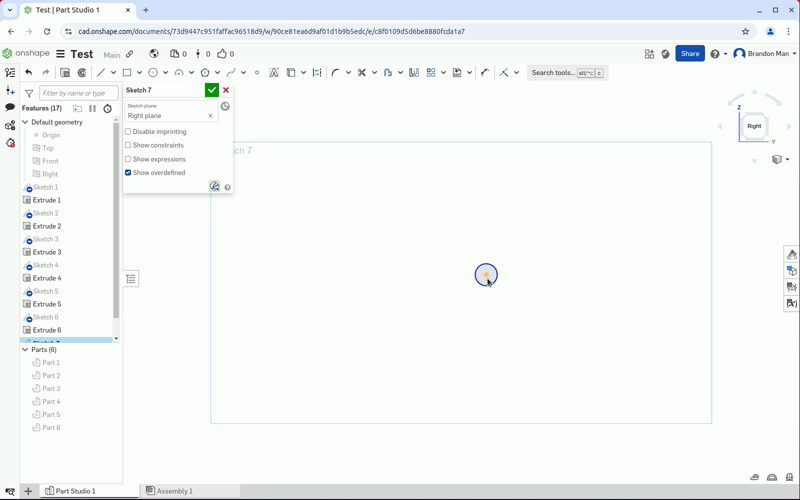
scroll(6)
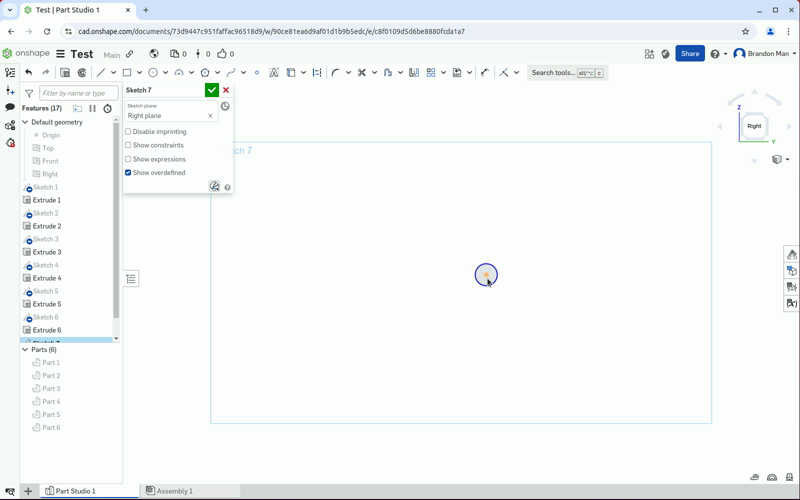
scroll(6)
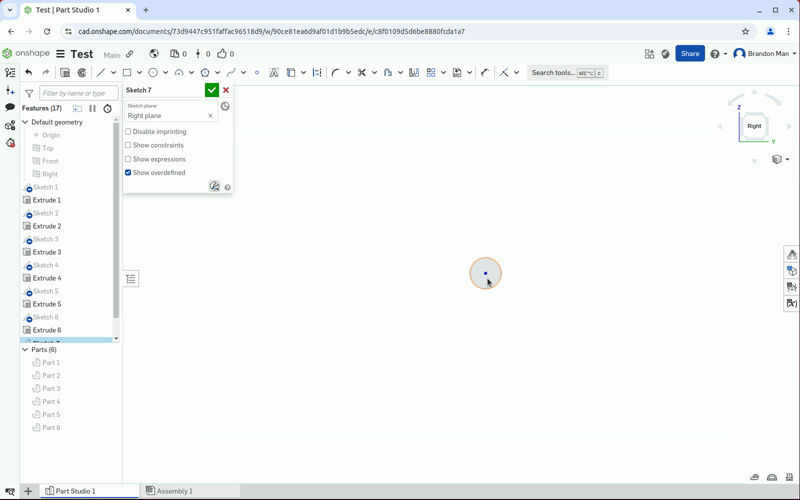
scroll(6)
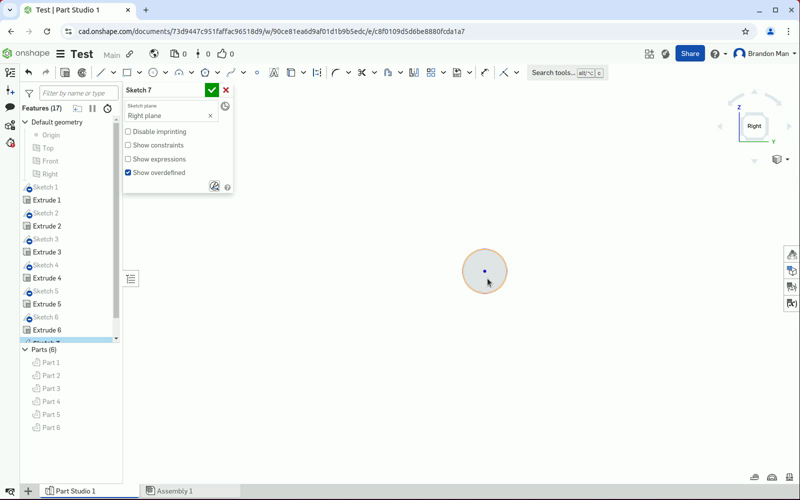
scroll(6)
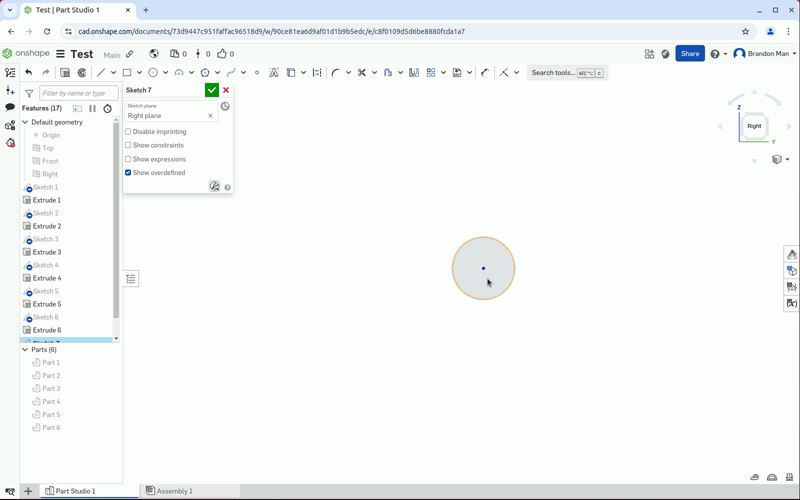
scroll(6)
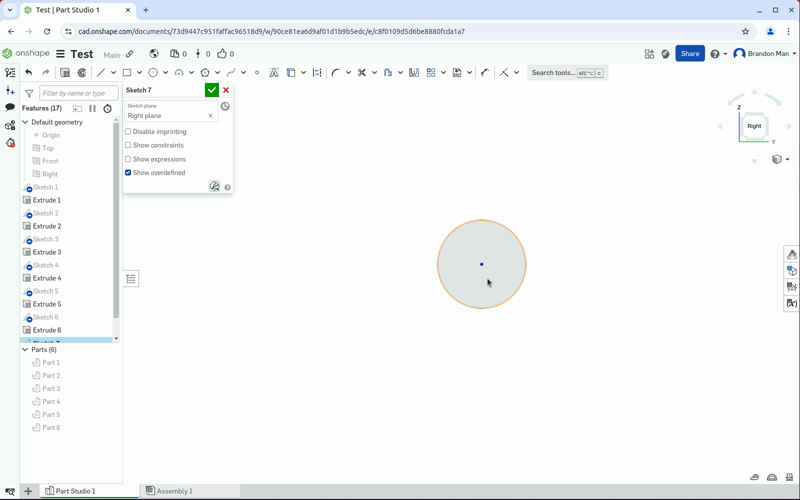
scroll(6)
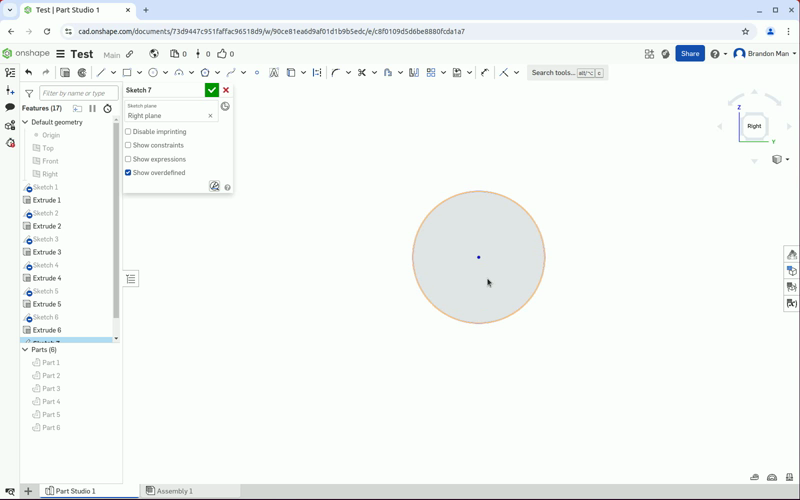
scroll(6)
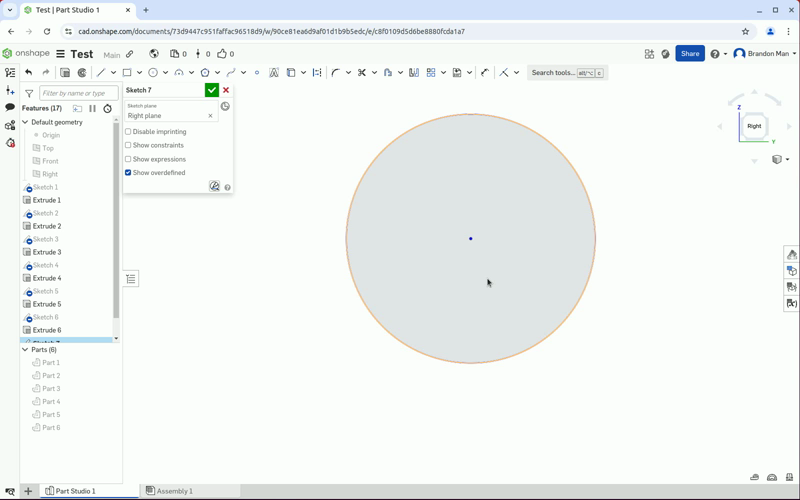
click(487, 278)
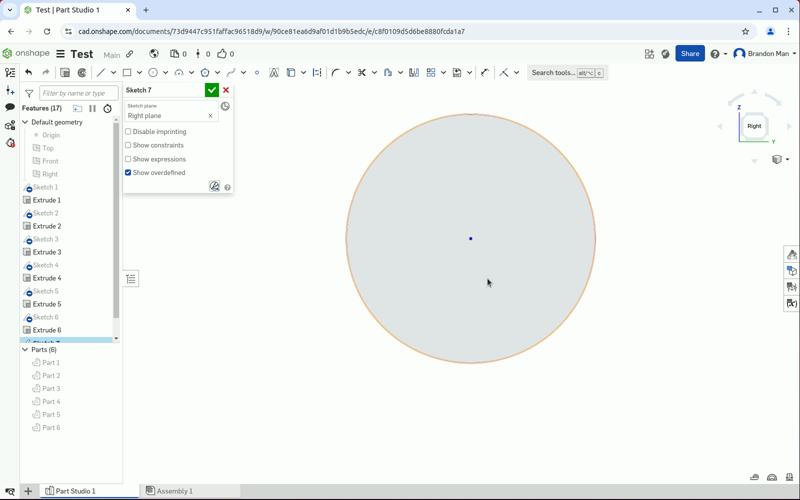
scroll(-6)
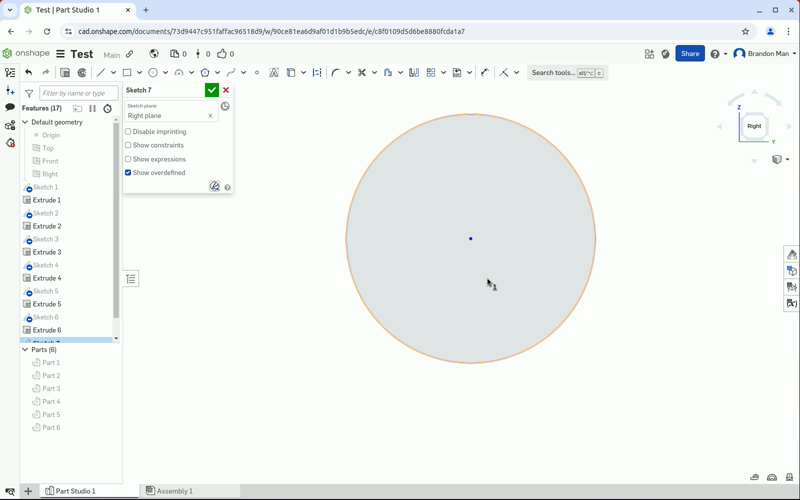
scroll(-6)
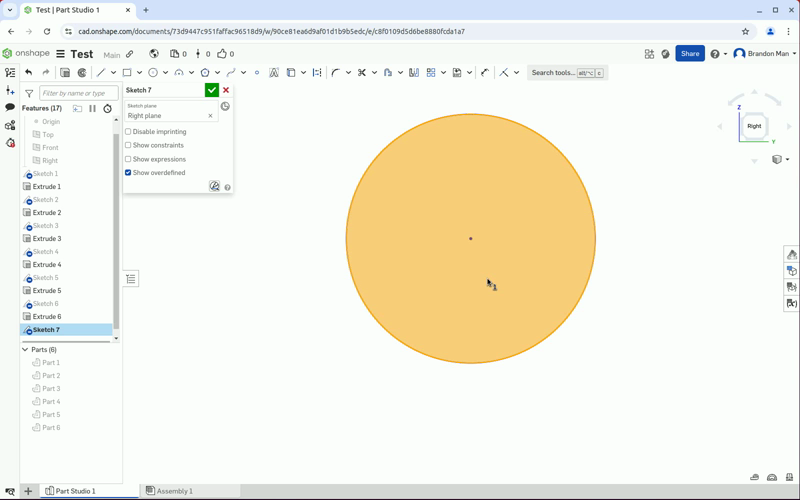
scroll(-6)
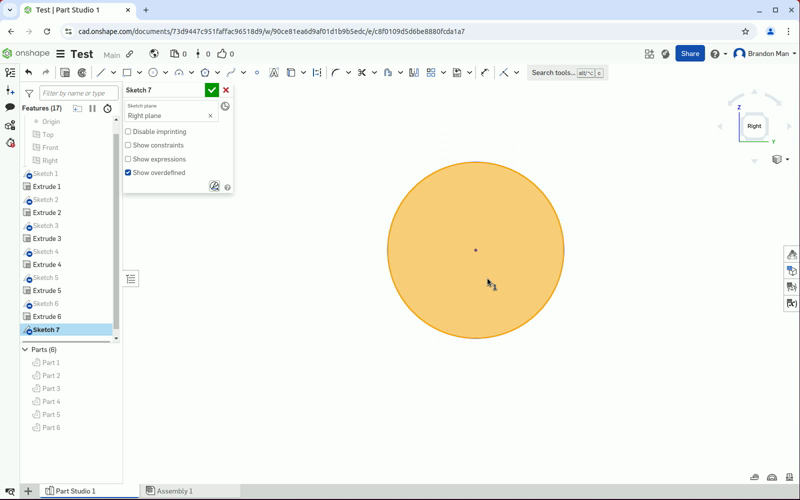
scroll(-6)
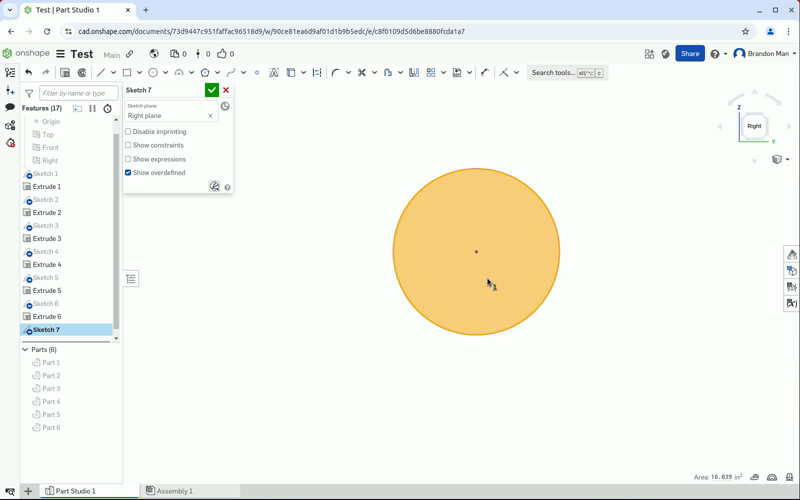
scroll(-6)
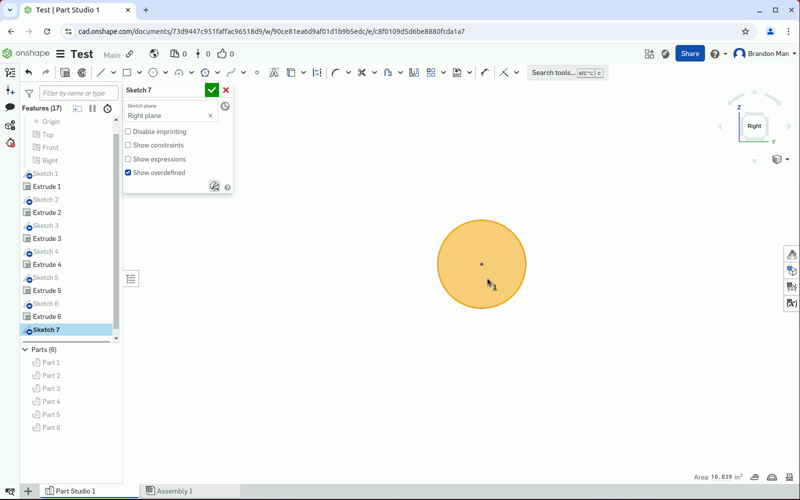
scroll(-6)
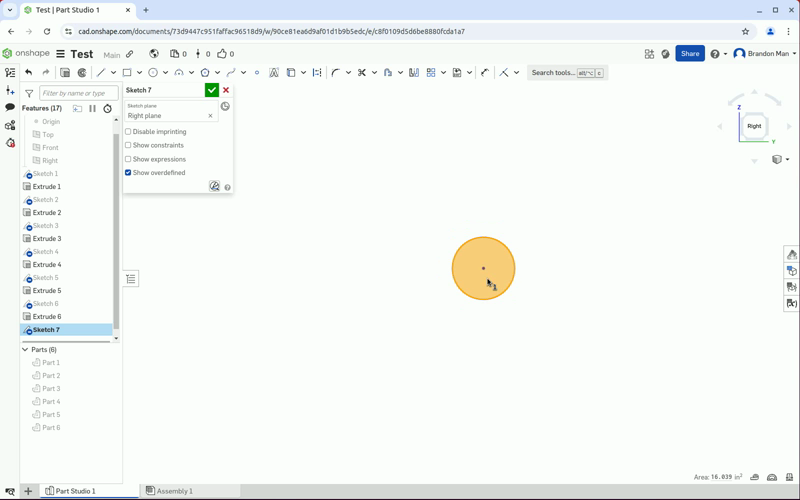
scroll(-6)
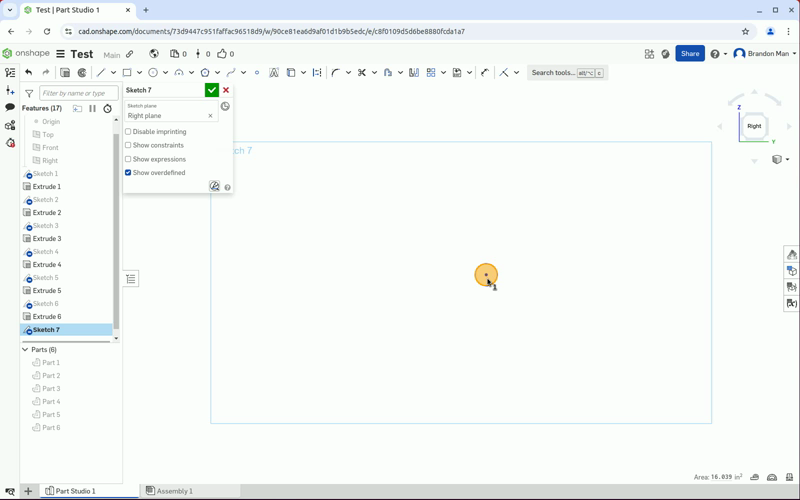
mouse_move(73, 352)
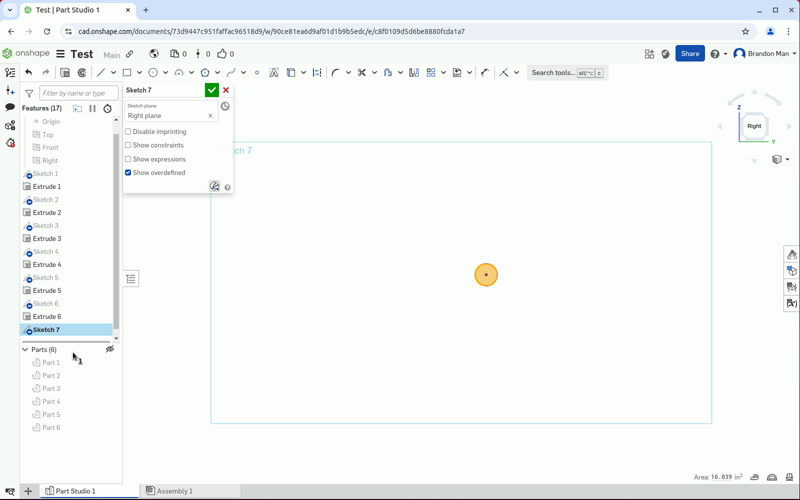
key(shift+y)
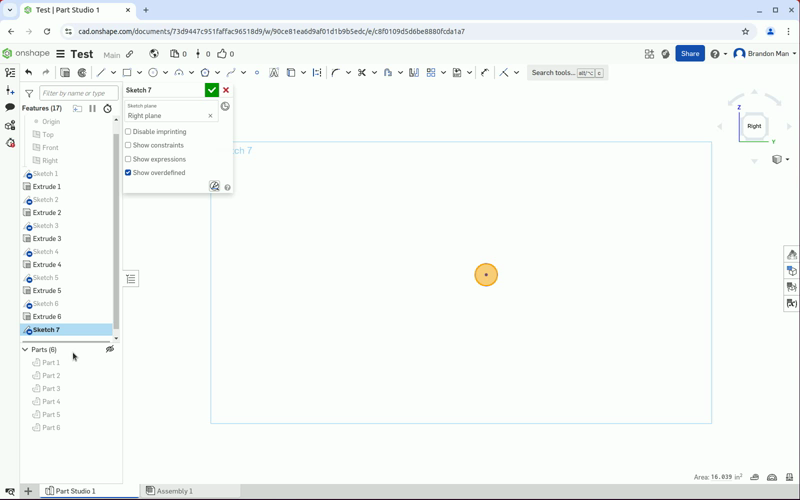
key(shift+e)
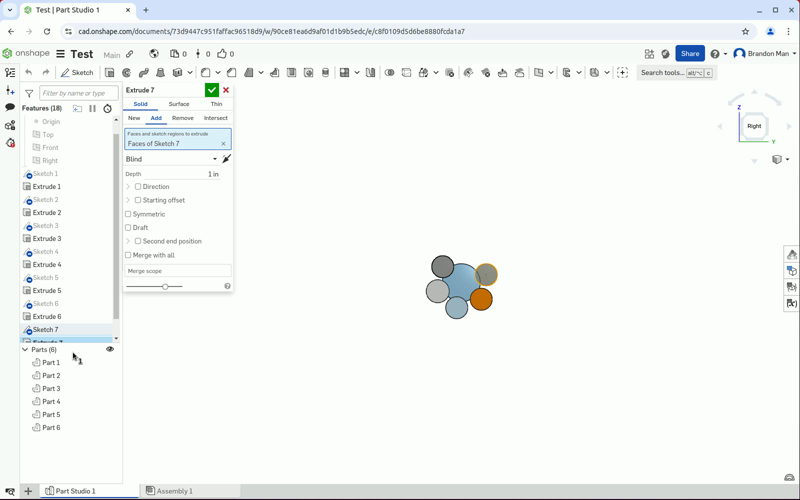
mouse_move(143, 106)
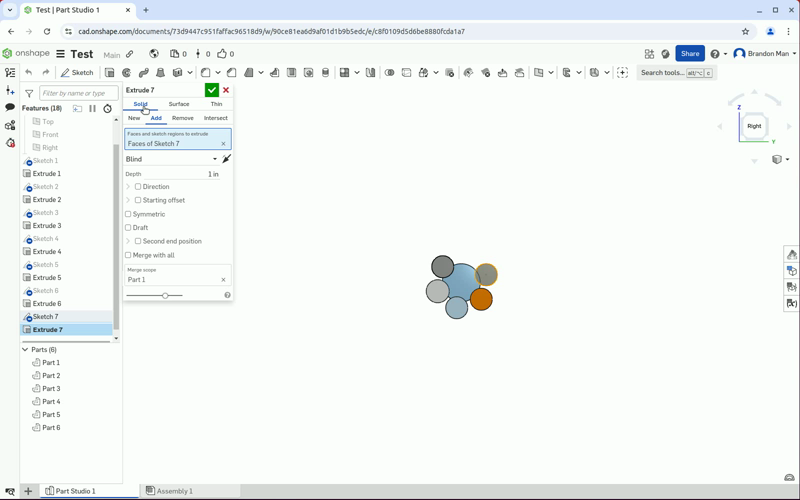
click(143, 106)
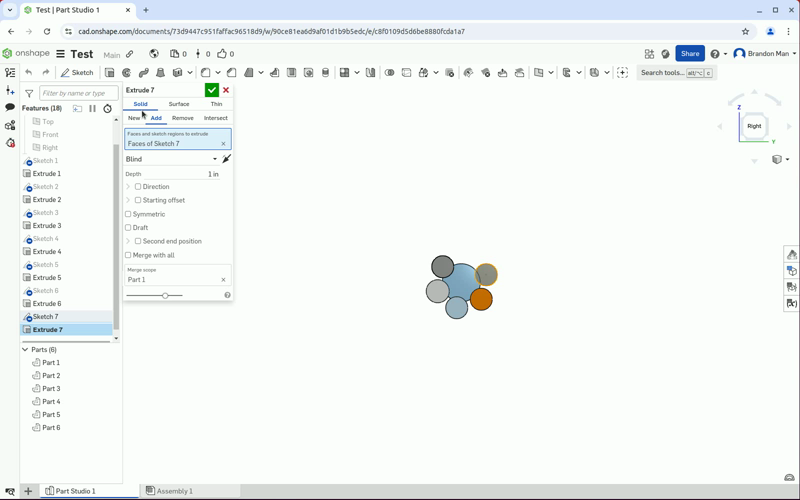
mouse_move(137, 120)
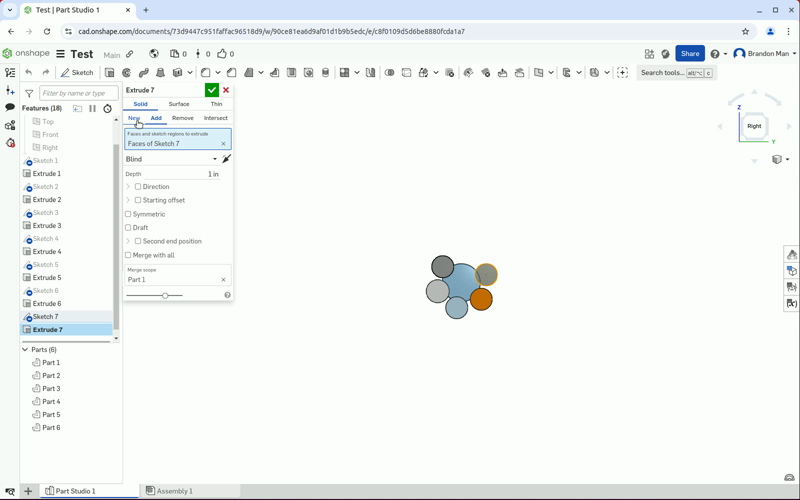
click(137, 120)
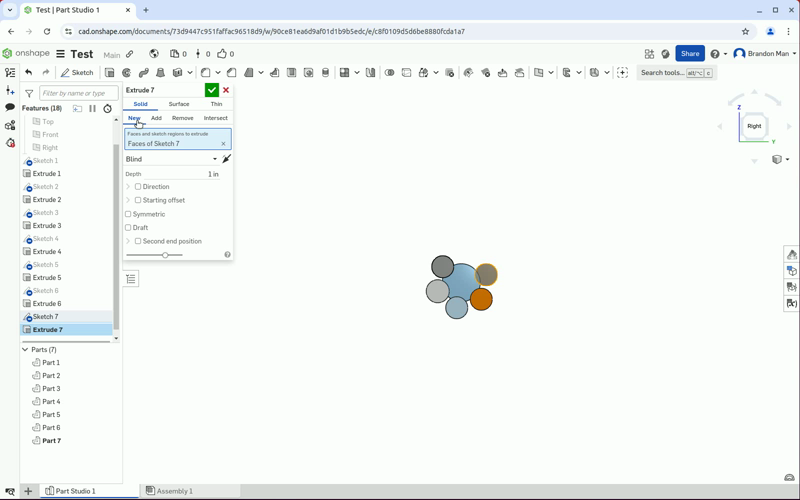
key(tab, 4)
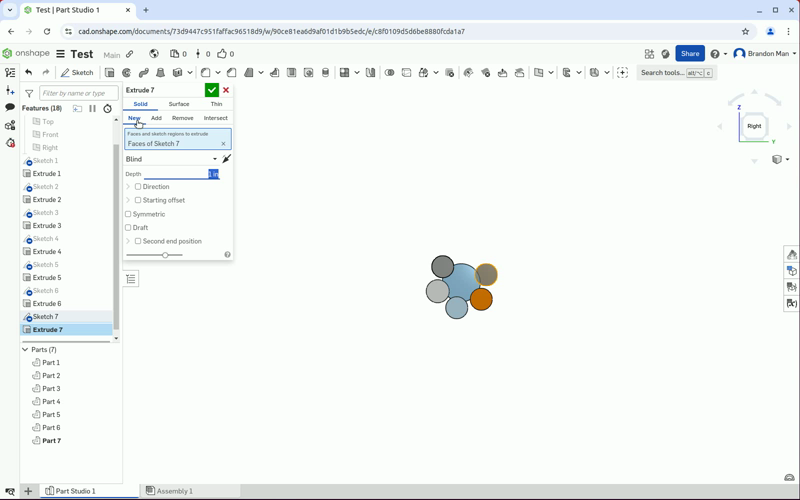
text(46.216)
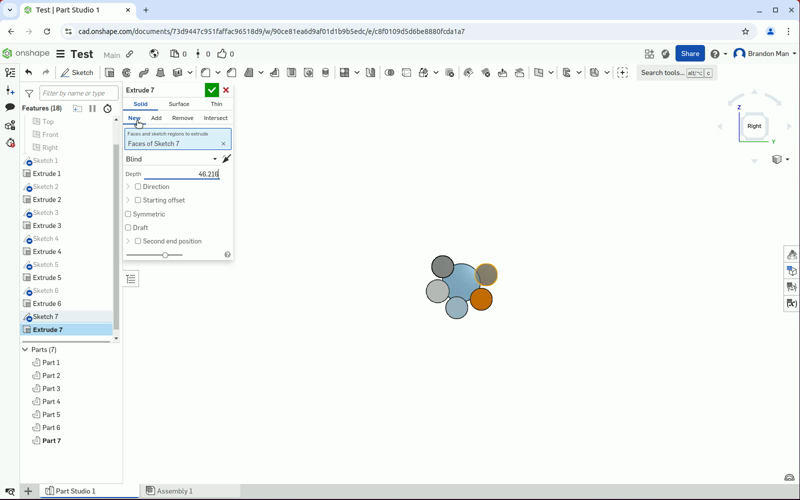
key(tab, 3)
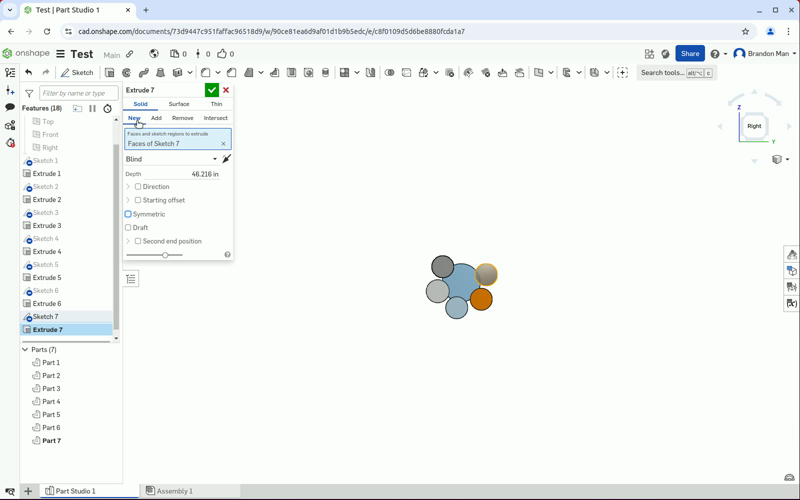
key(space)
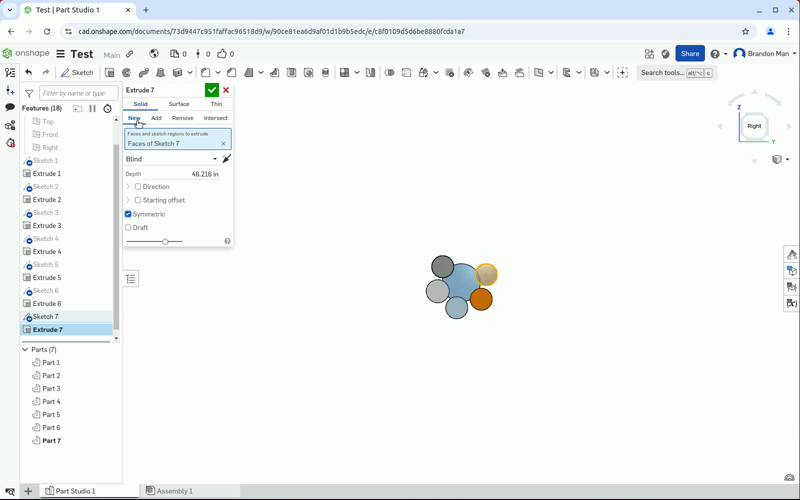
key(enter)
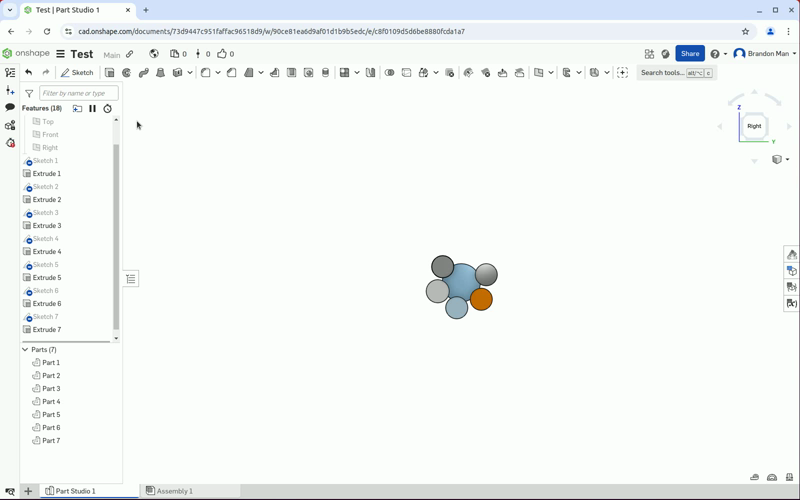
key(shift+h)
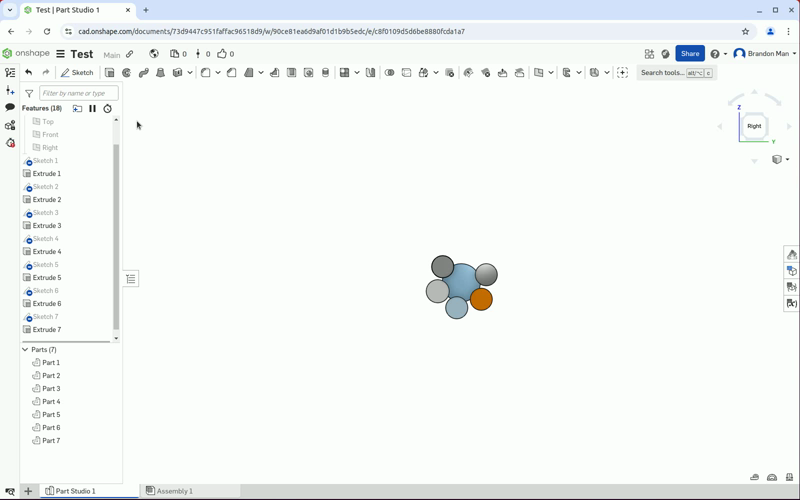
key(shift+h)
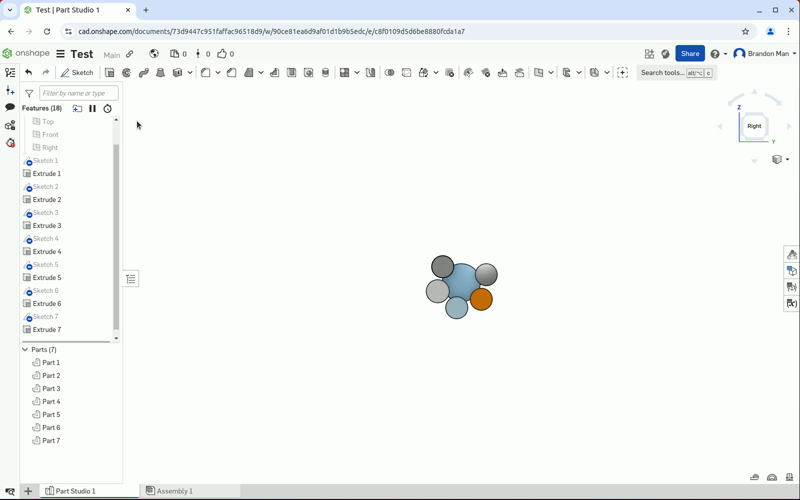
mouse_move(69, 163)
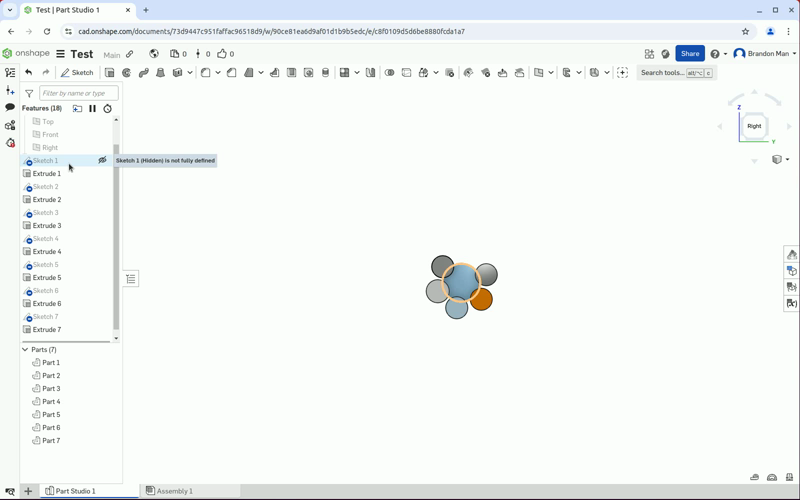
click(69, 163)
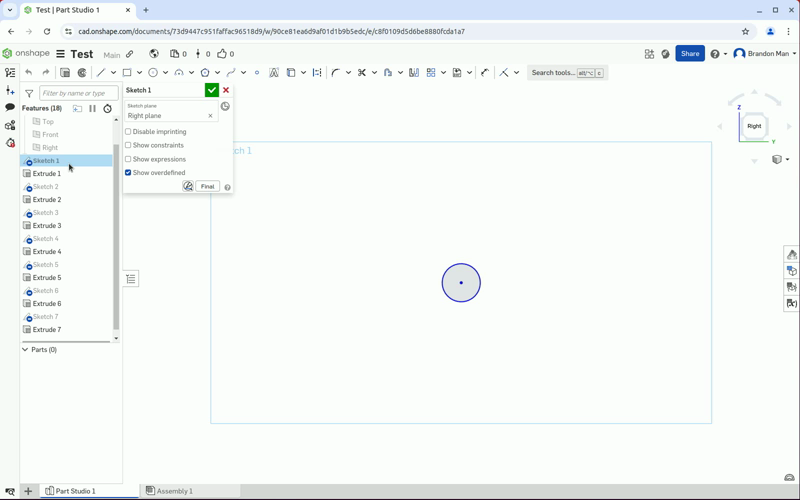
mouse_move(229, 92)
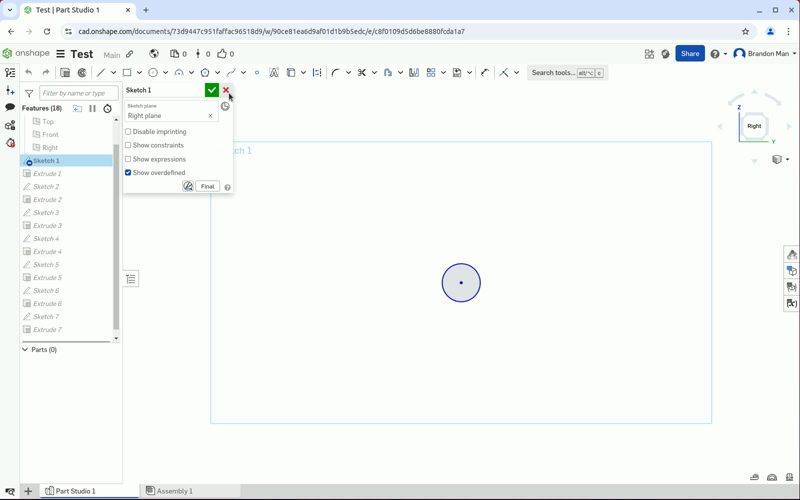
click(229, 92)
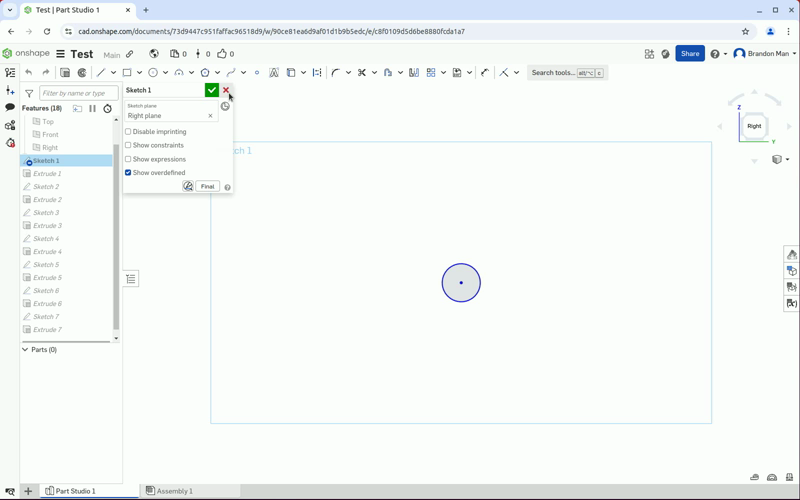
key(shift+s)
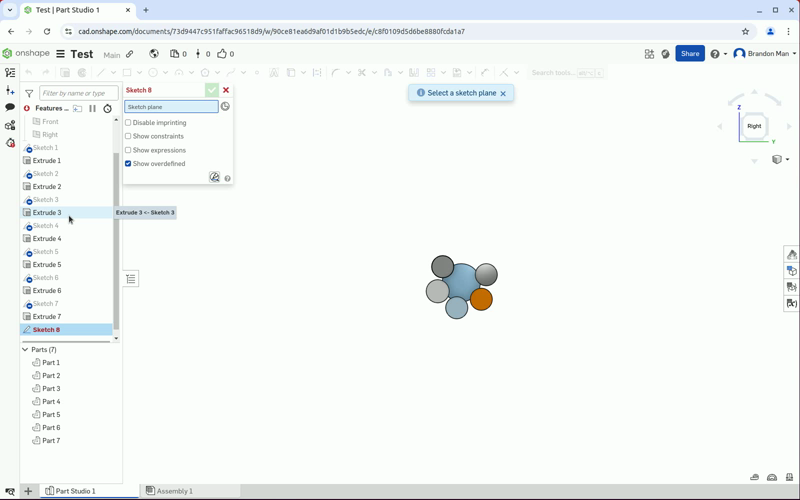
scroll(3)
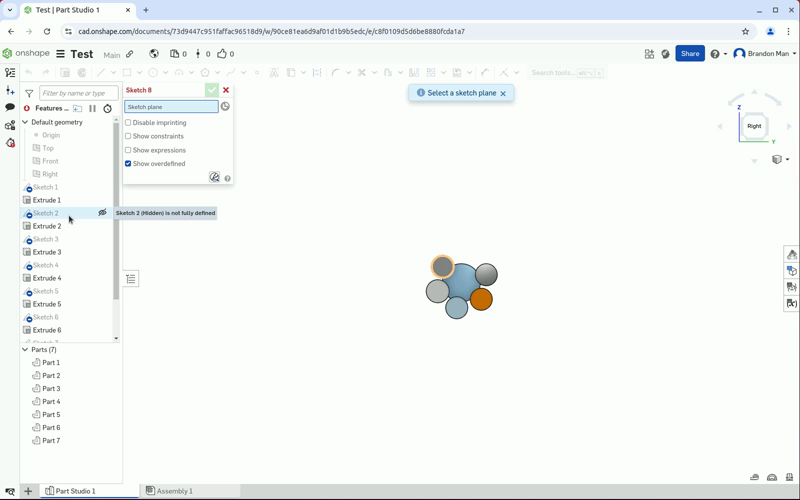
mouse_move(69, 176)
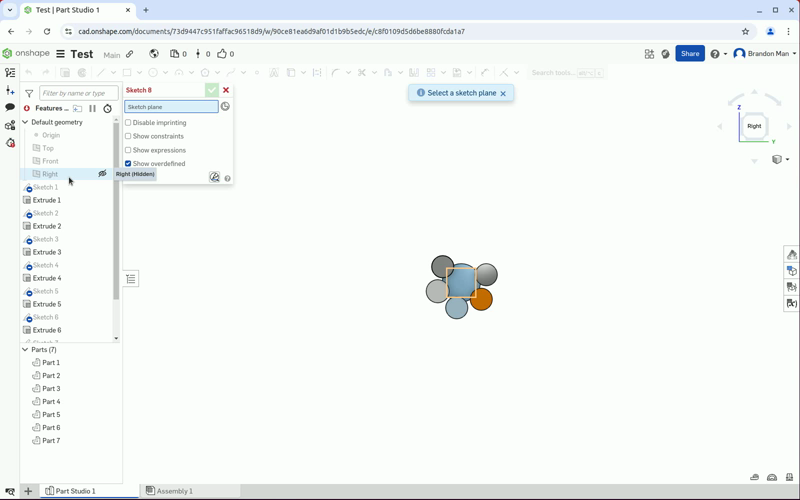
click(69, 176)
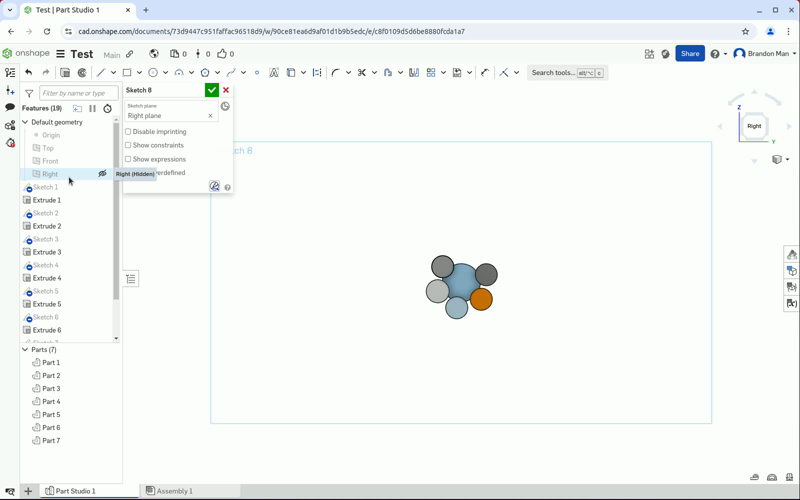
mouse_move(73, 352)
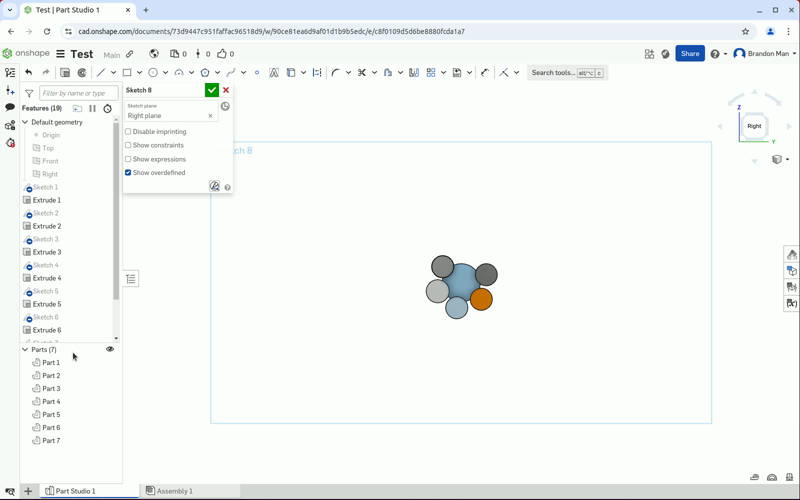
key(y)
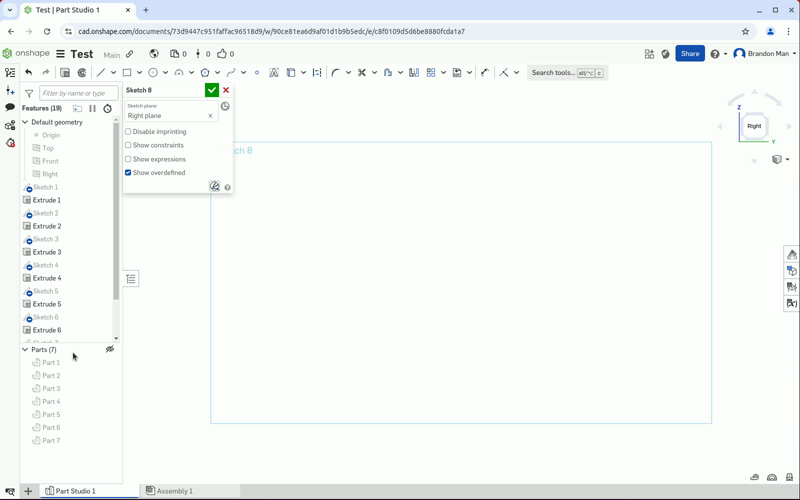
key(c)
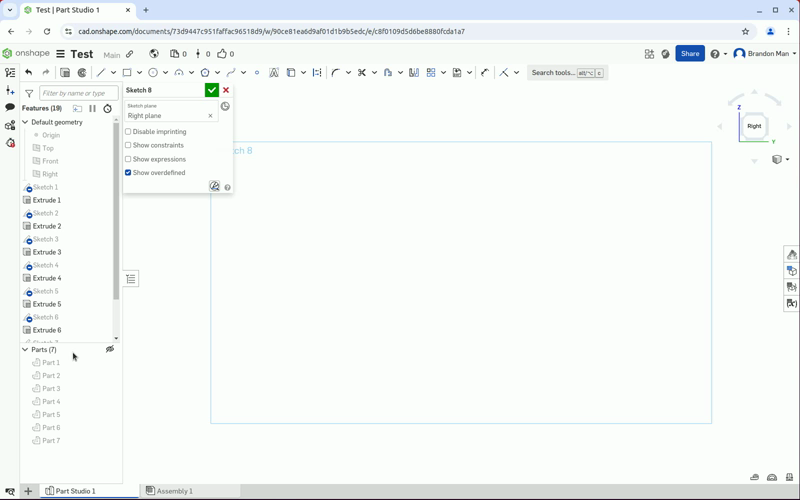
key_down(shift)
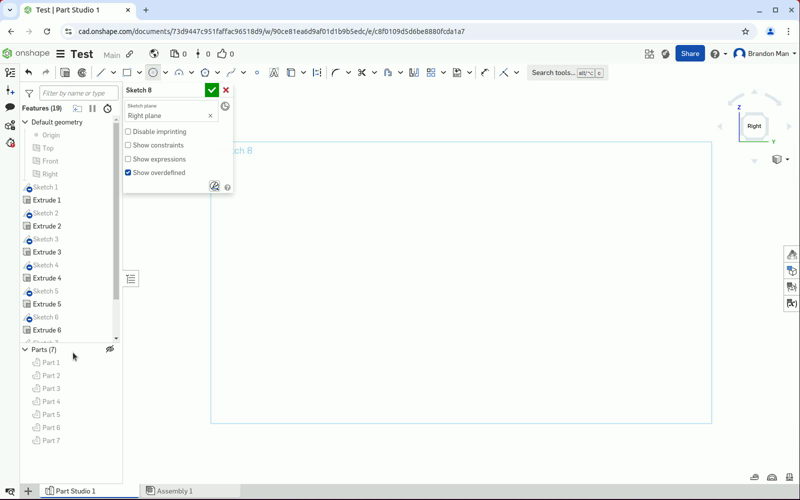
mouse_move(466, 258)
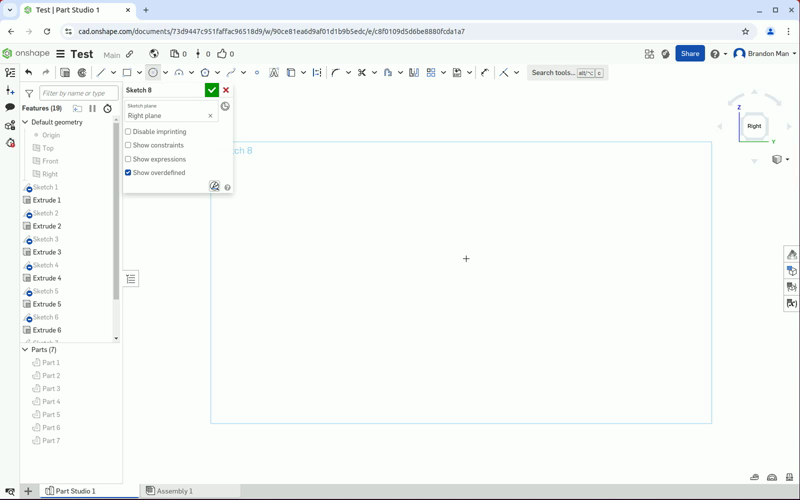
click(466, 258)
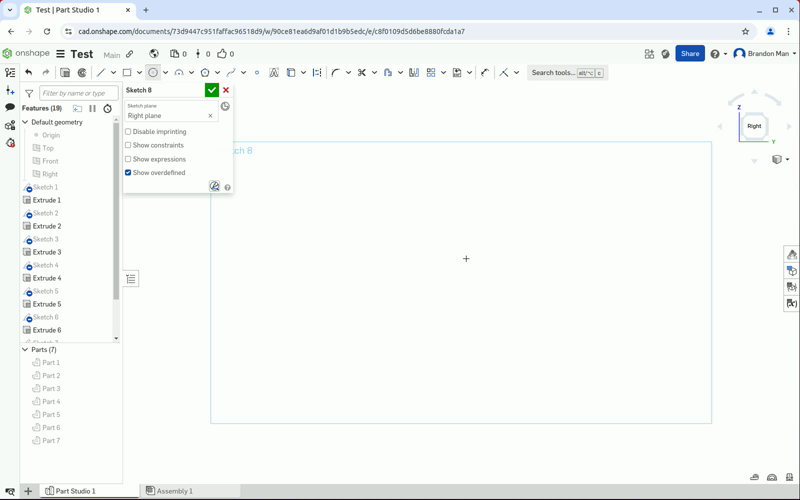
key_up(shift)
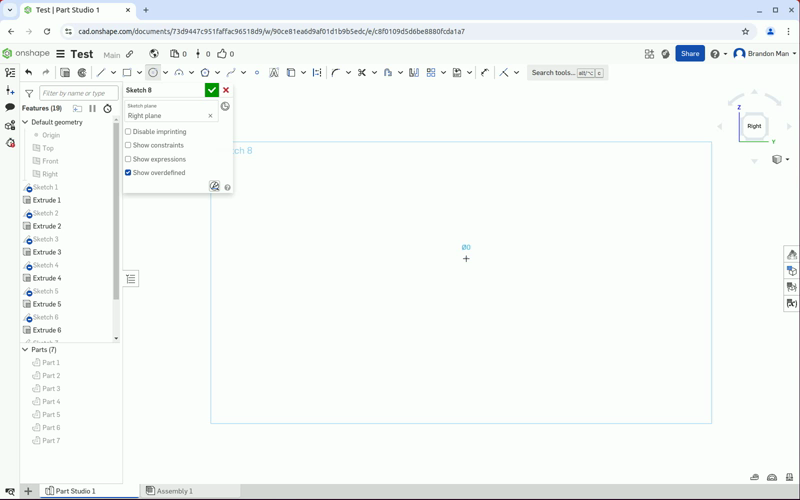
mouse_move(477, 258)
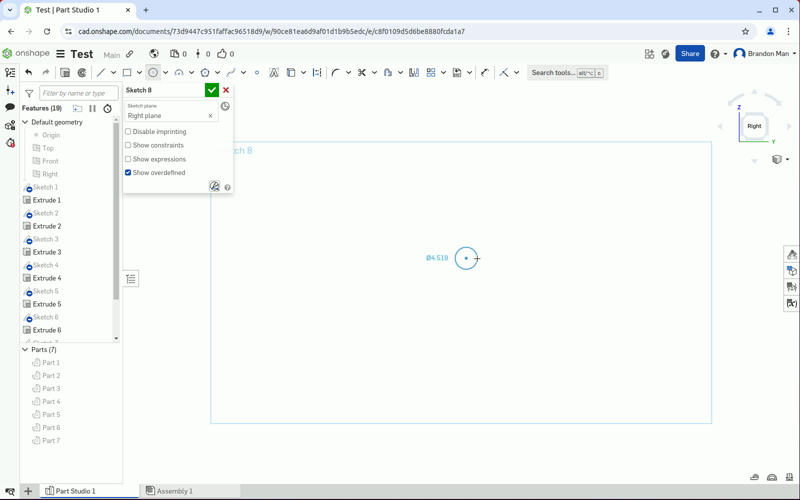
click(477, 258)
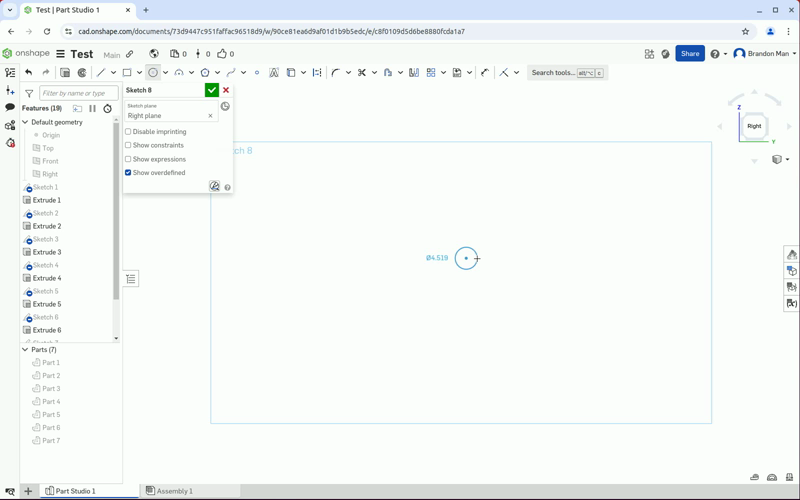
key(esc)
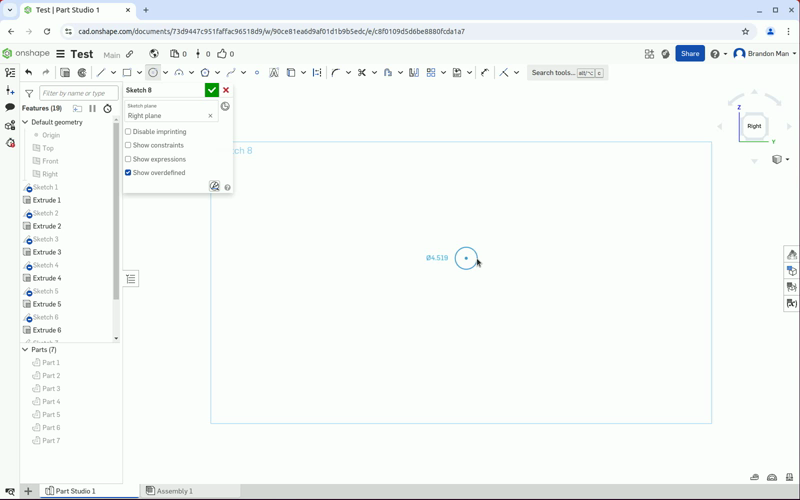
mouse_move(474, 255)
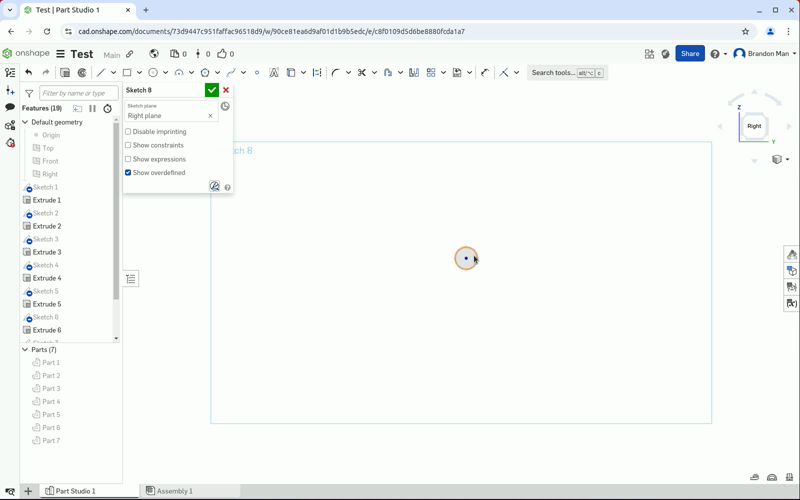
scroll(6)
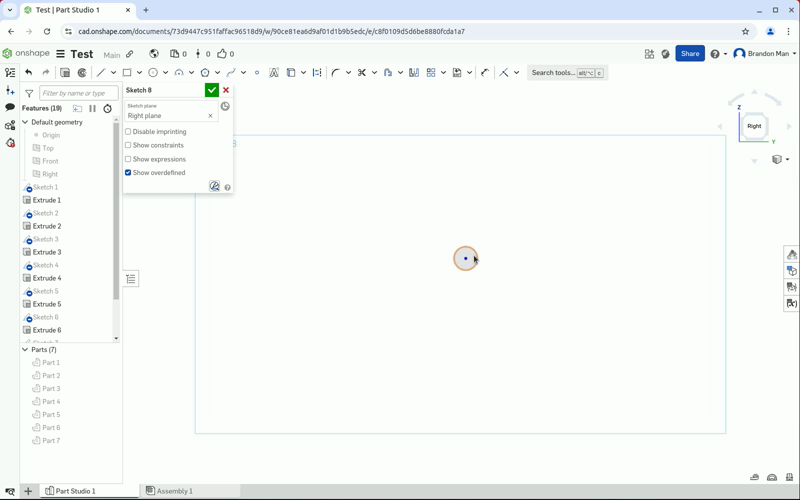
scroll(6)
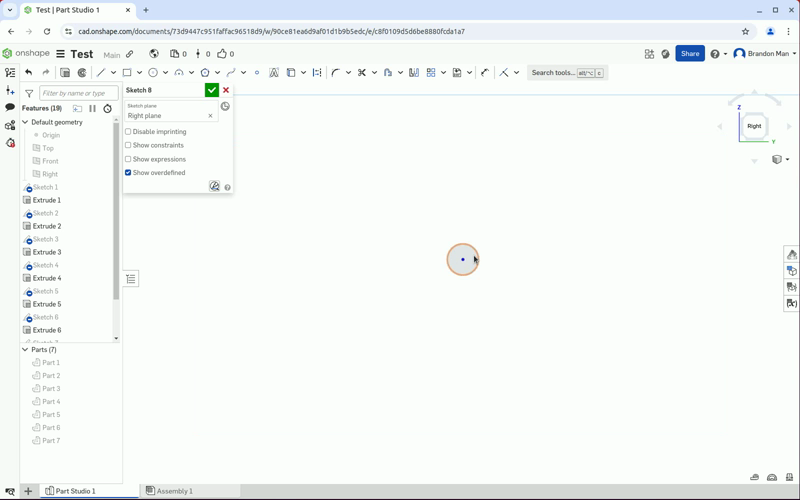
scroll(6)
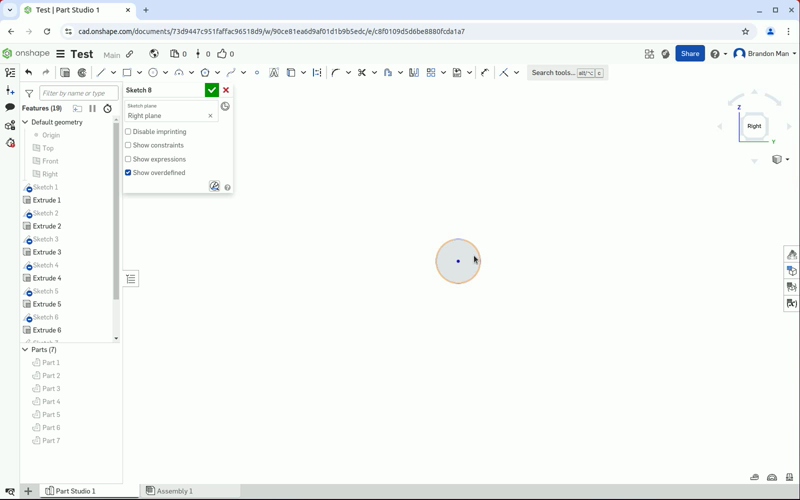
scroll(6)
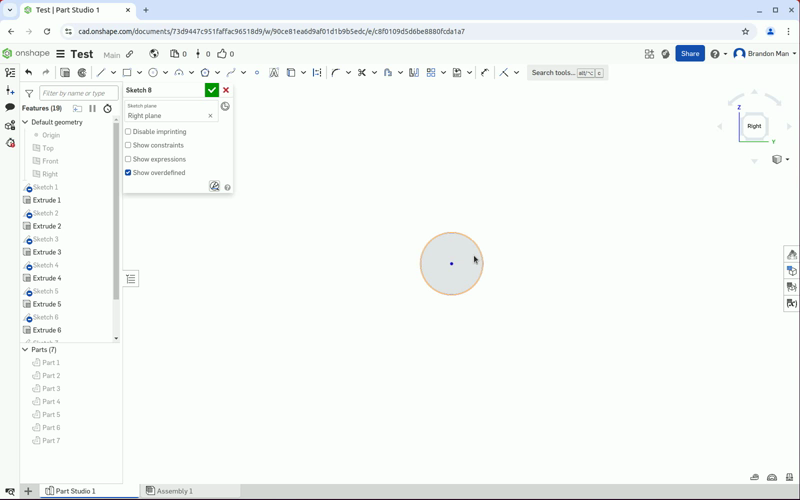
scroll(6)
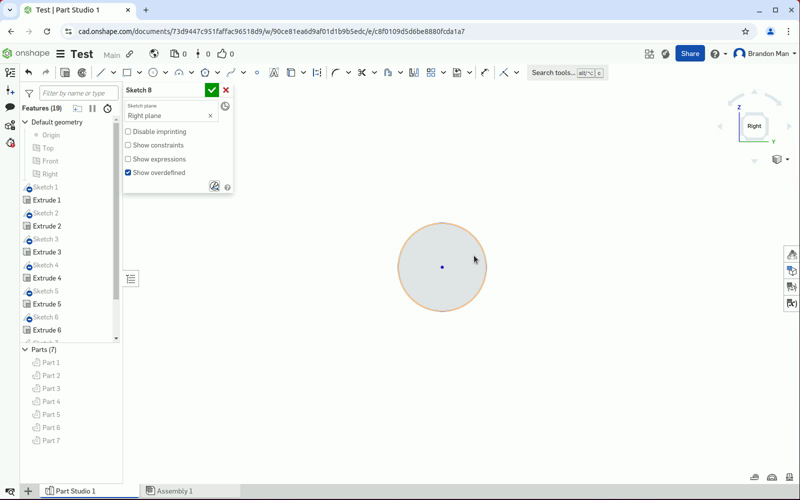
scroll(6)
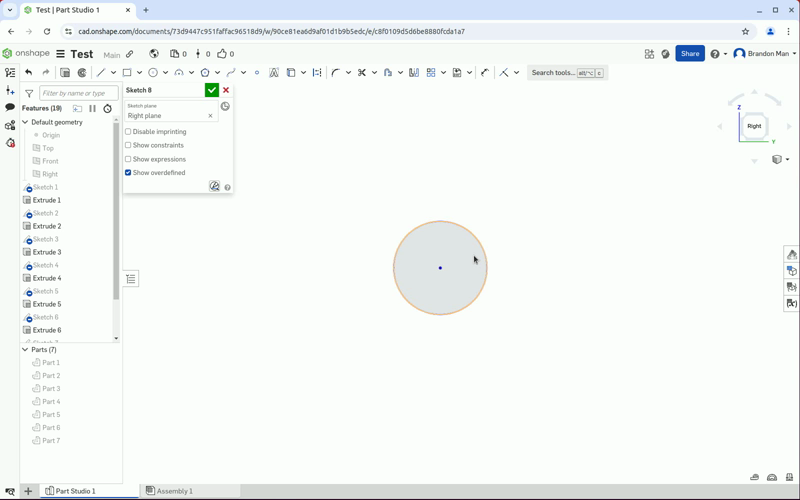
scroll(6)
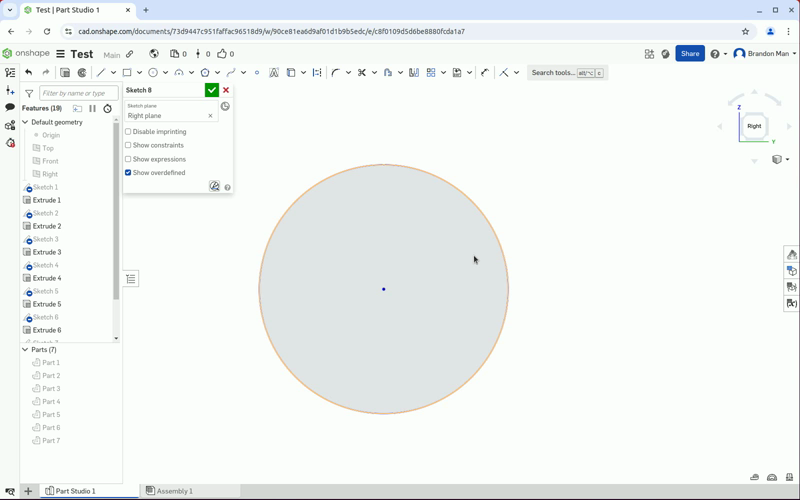
click(474, 255)
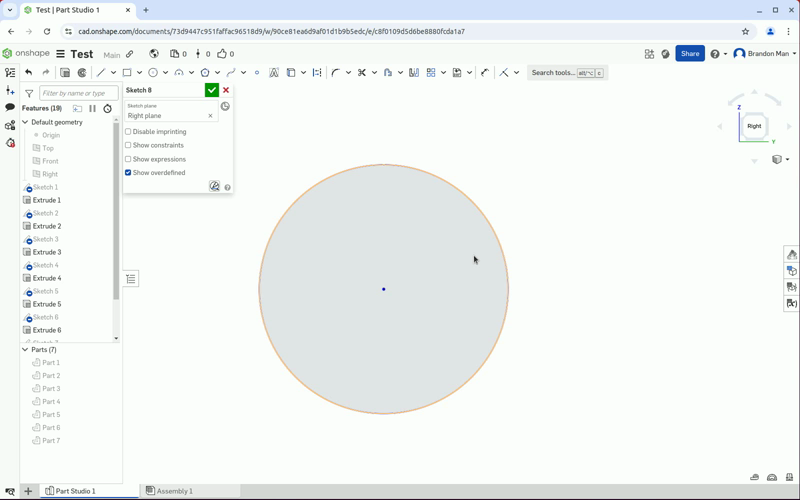
scroll(-6)
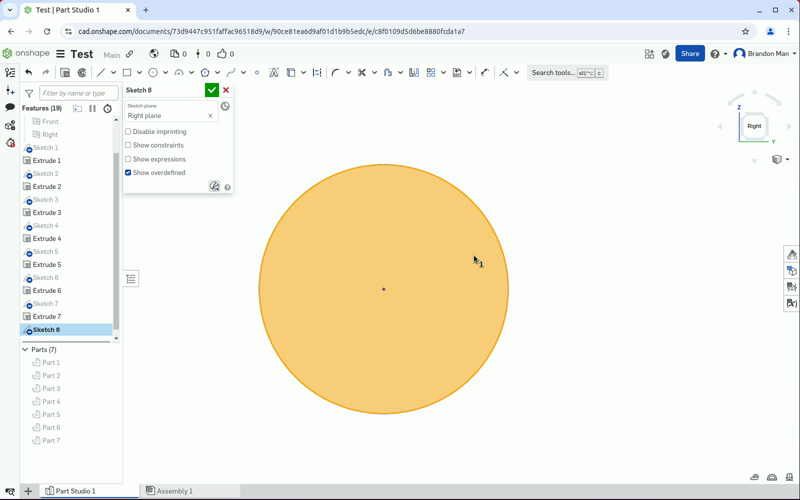
scroll(-6)
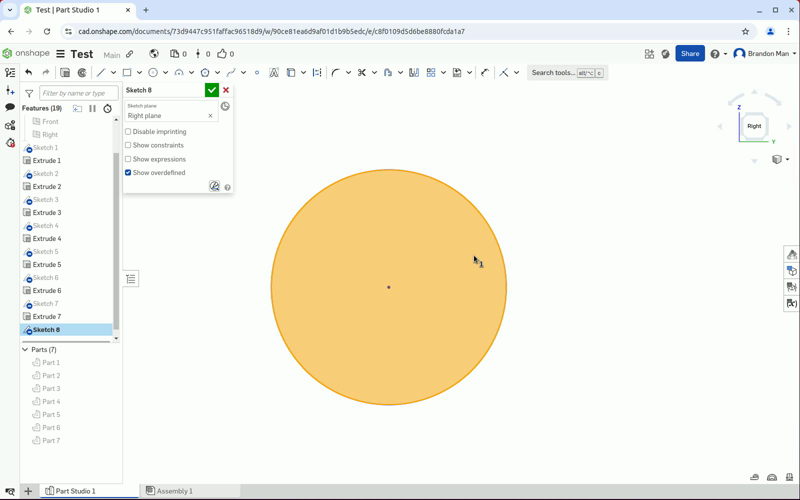
scroll(-6)
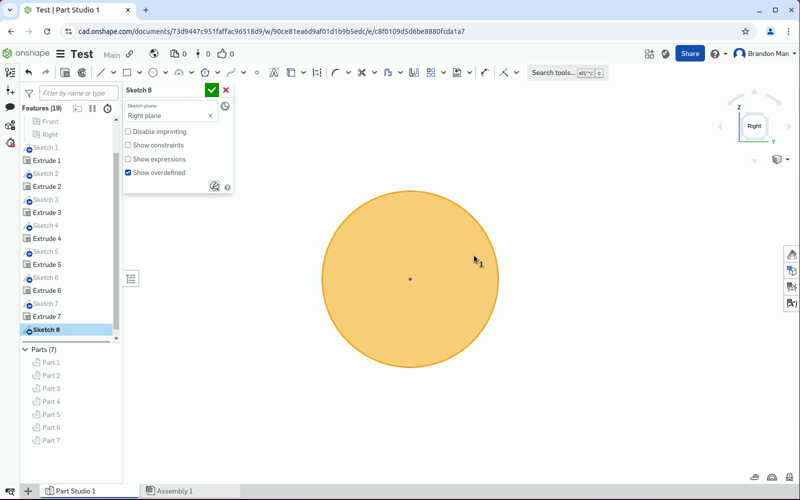
scroll(-6)
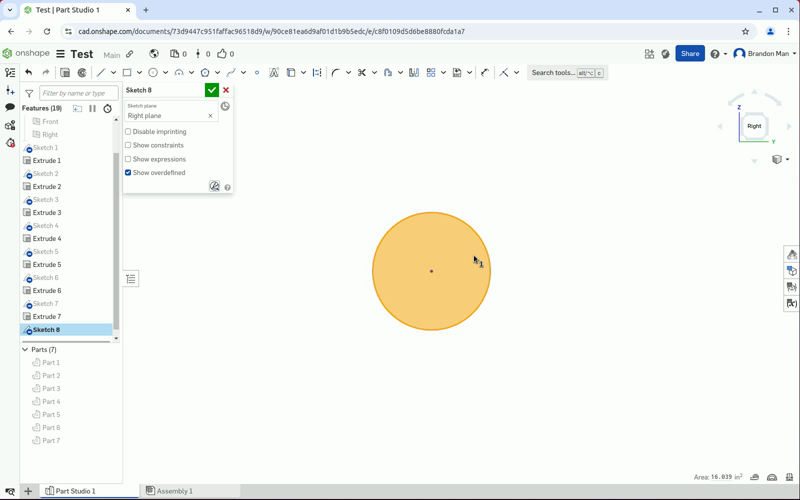
scroll(-6)
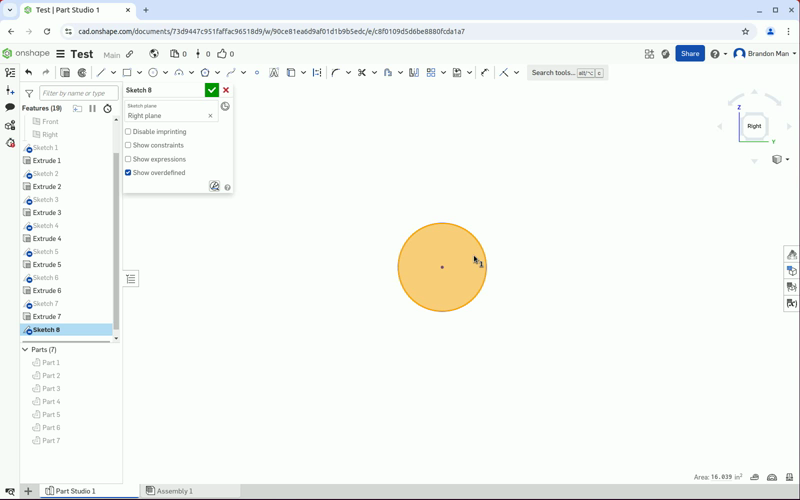
scroll(-6)
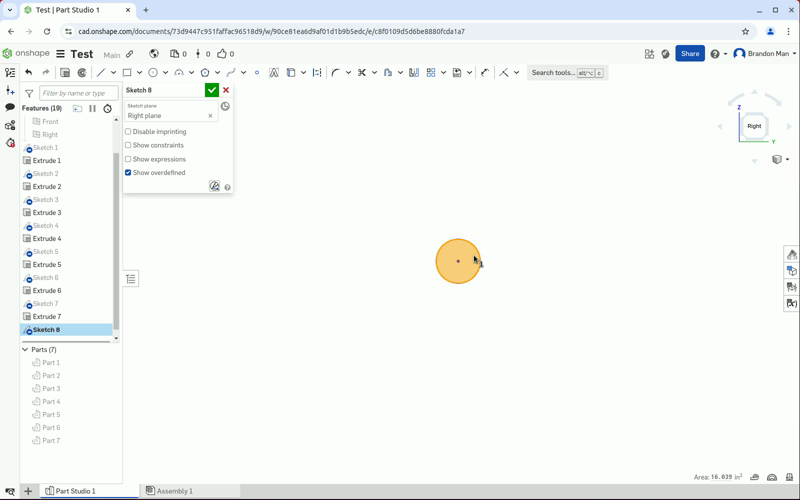
scroll(-6)
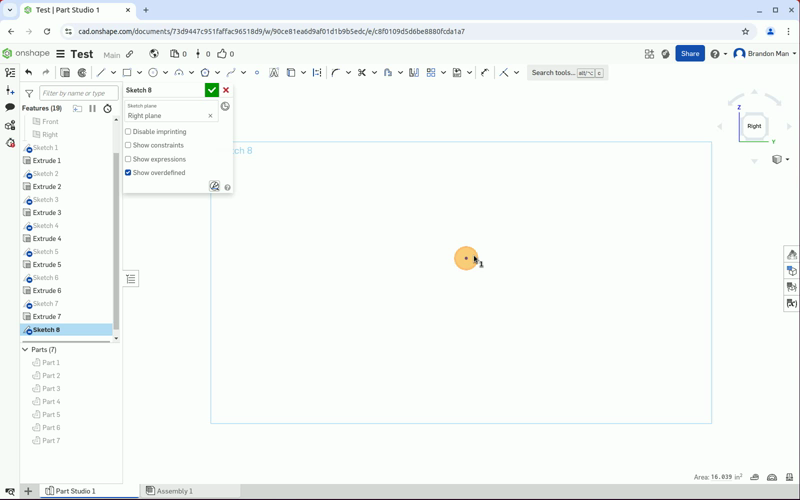
mouse_move(73, 352)
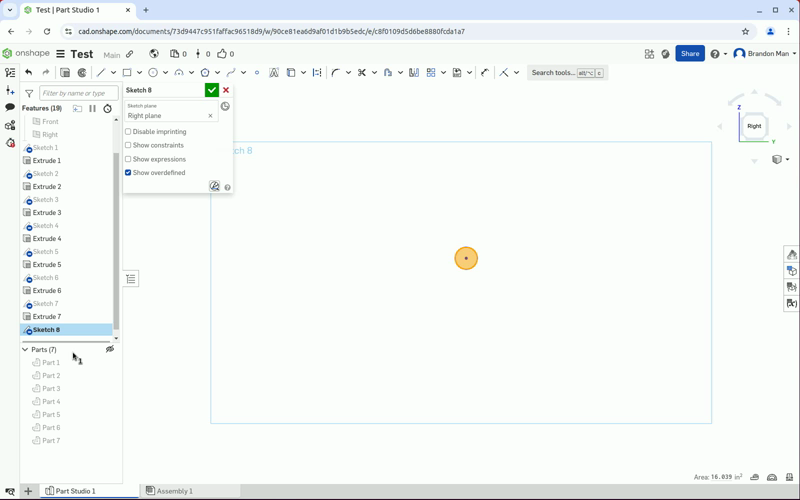
key(shift+y)
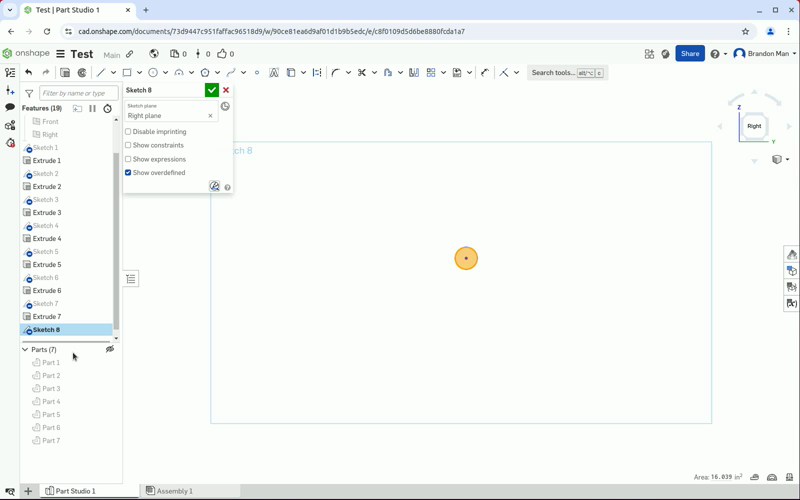
key(shift+e)
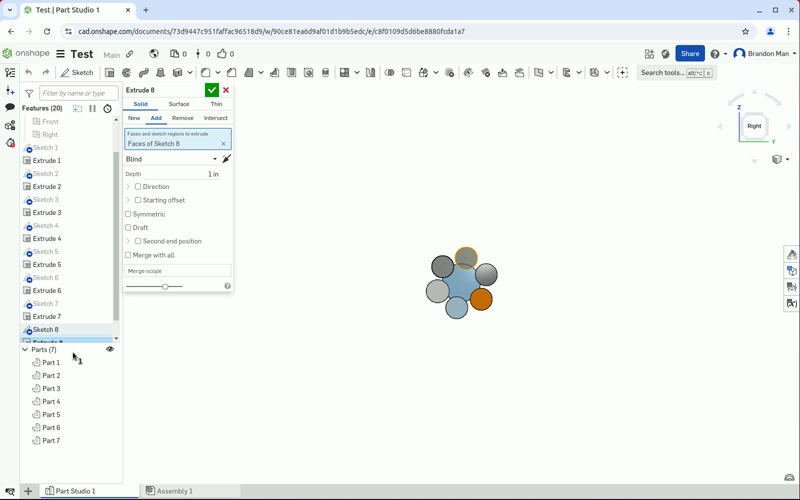
mouse_move(143, 106)
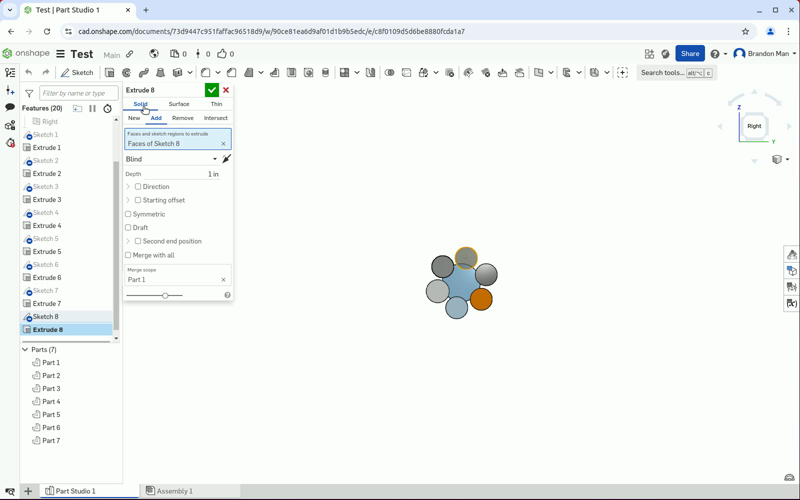
click(143, 106)
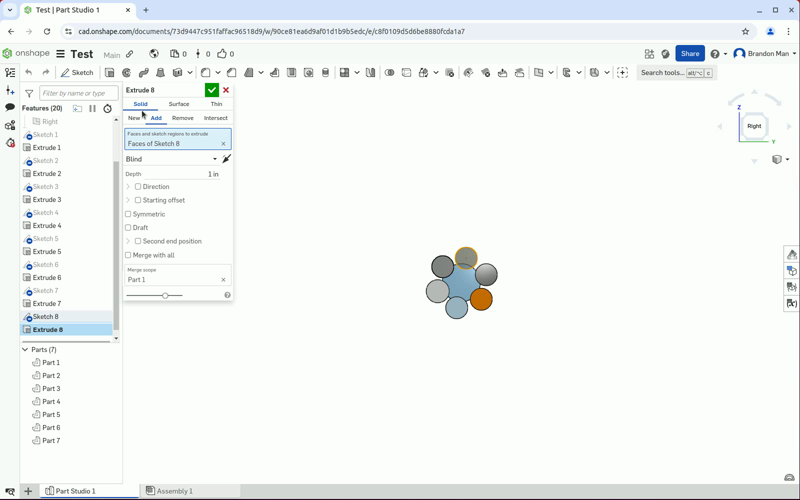
mouse_move(137, 120)
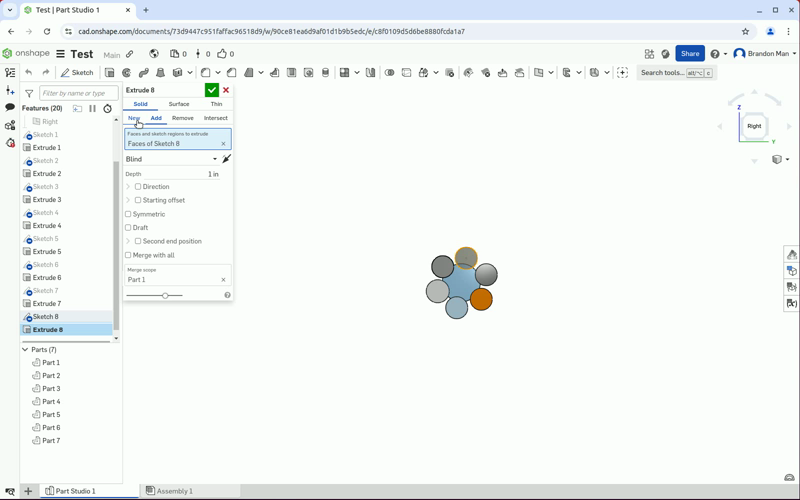
click(137, 120)
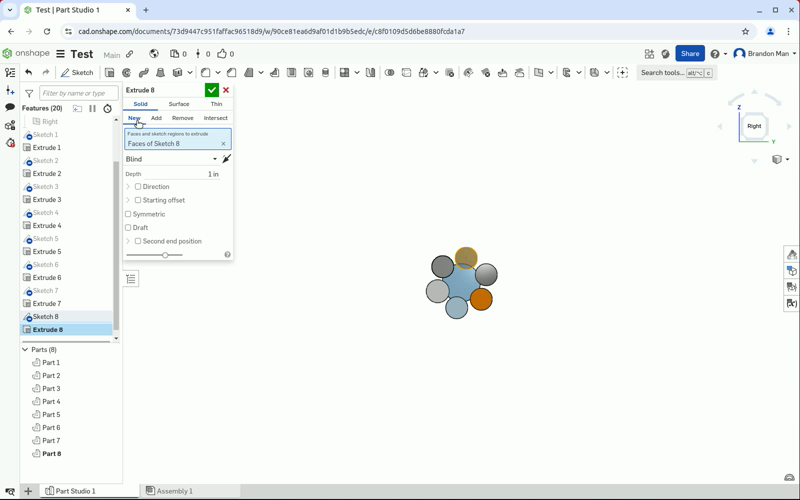
key(tab, 4)
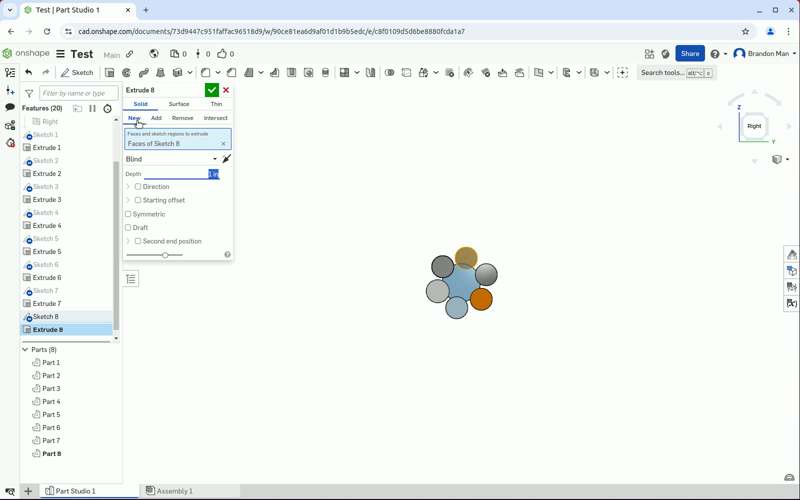
text(46.216)
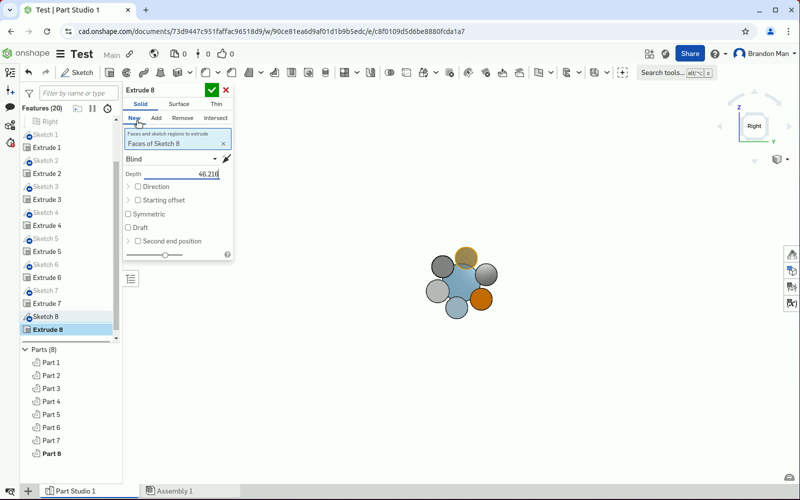
key(tab, 3)
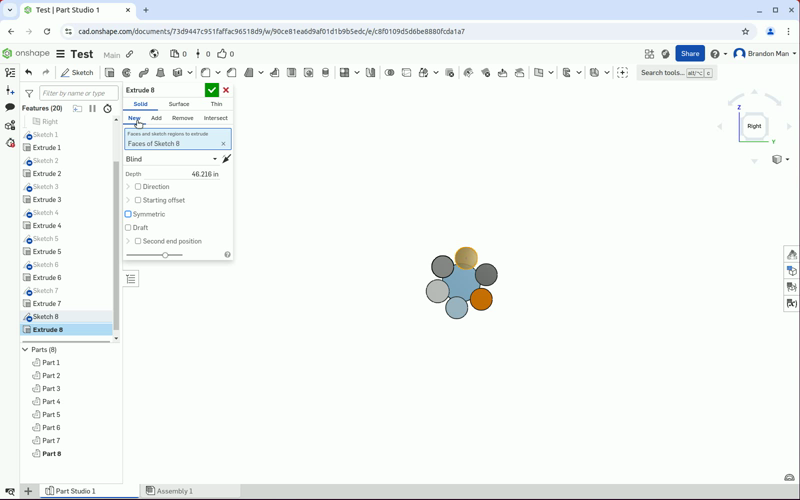
key(space)
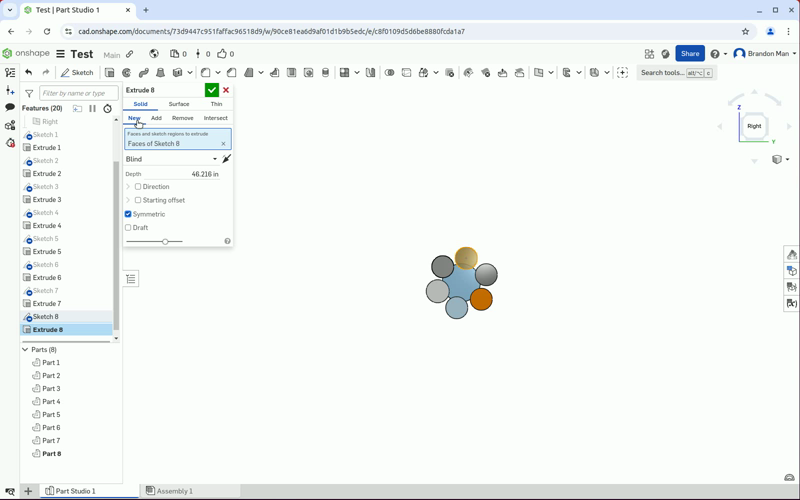
key(enter)
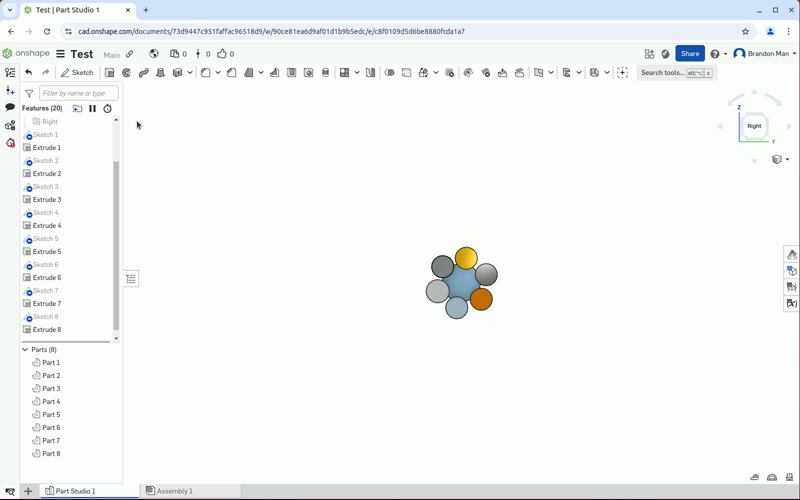
key(shift+h)
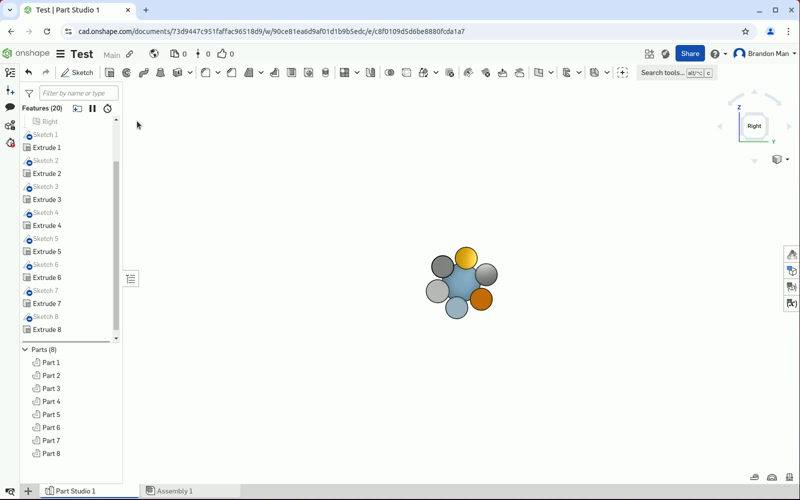
key(shift+h)
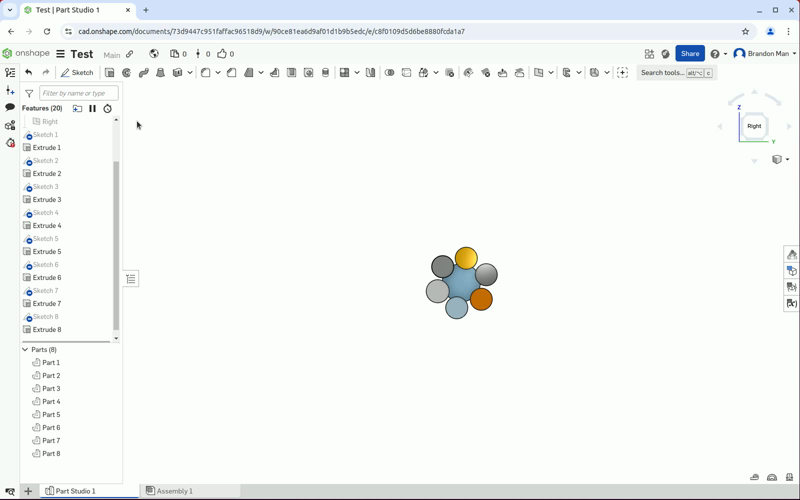
key(shift+7)
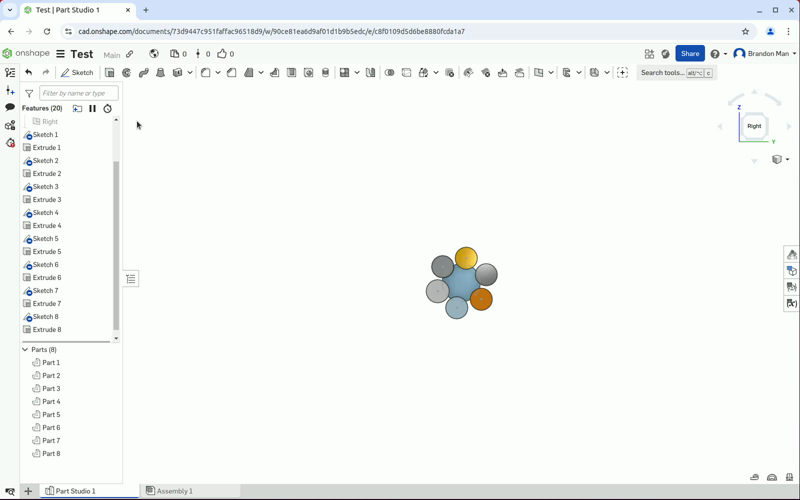
key(right, 2)
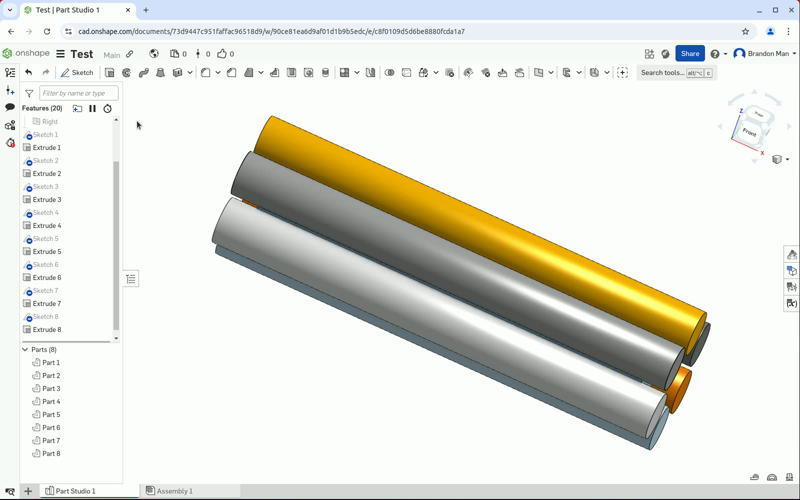
key(down, 2)
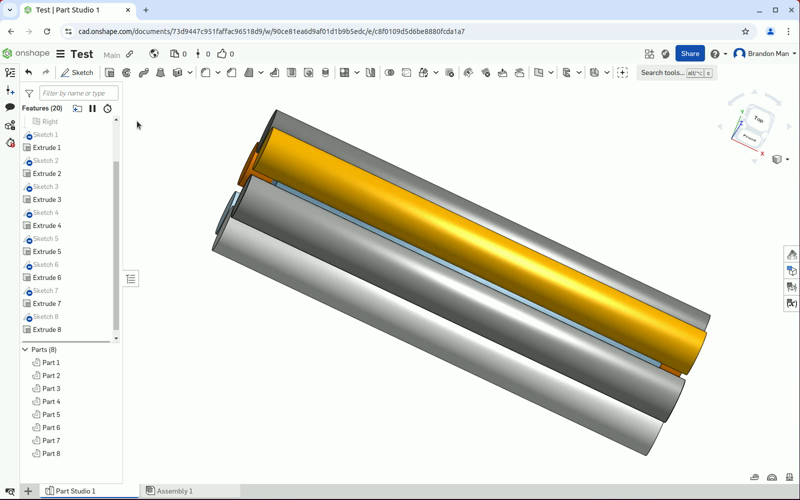
key(up, 2)
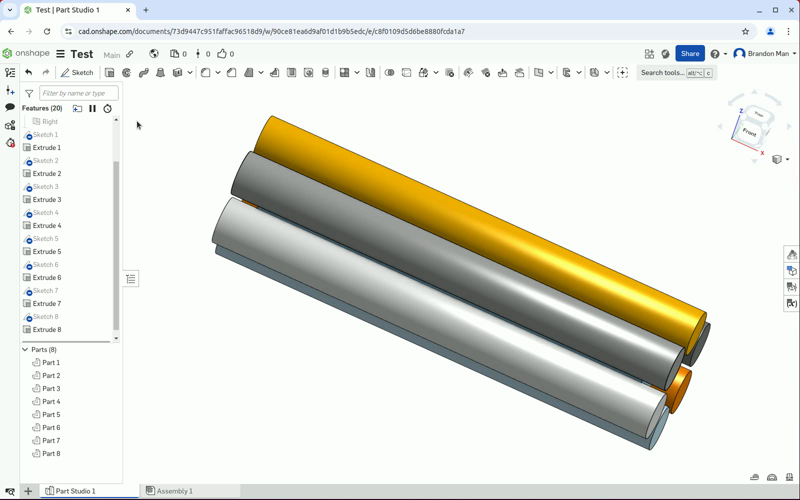
key(left, 2)
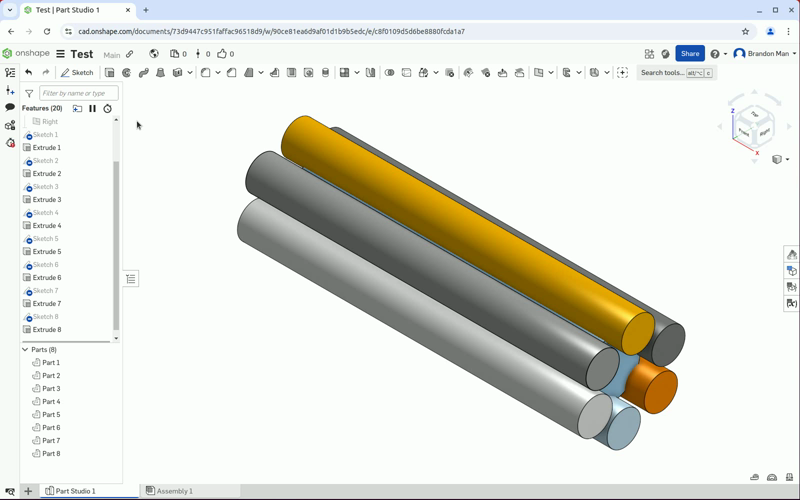
mouse_move(69, 137)
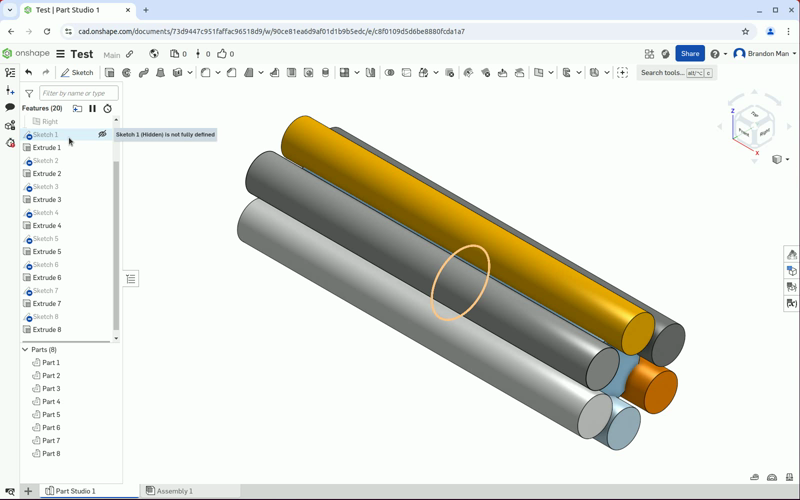
click(69, 137)